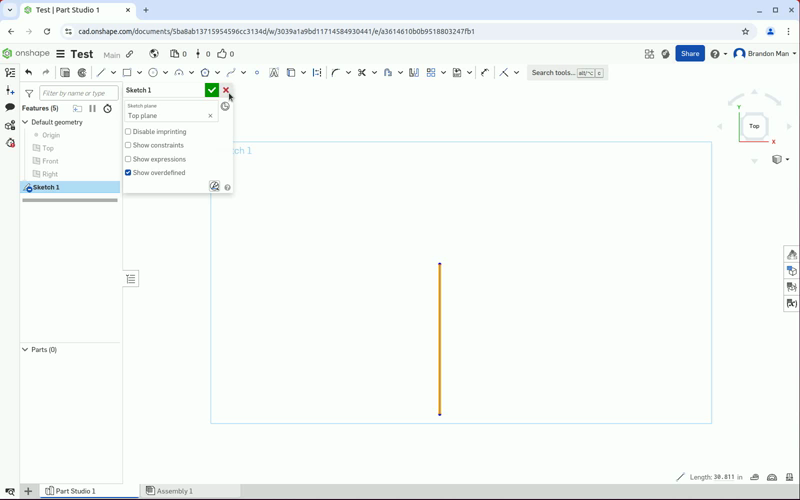
key(shift+h)
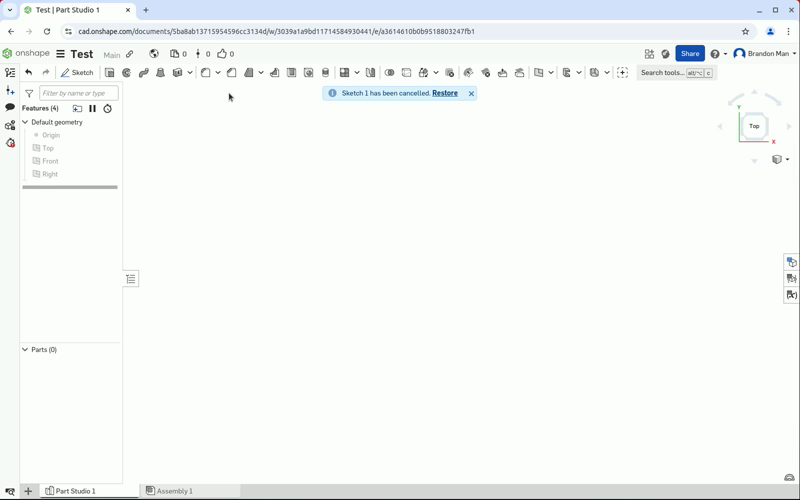
mouse_move(73, 352)
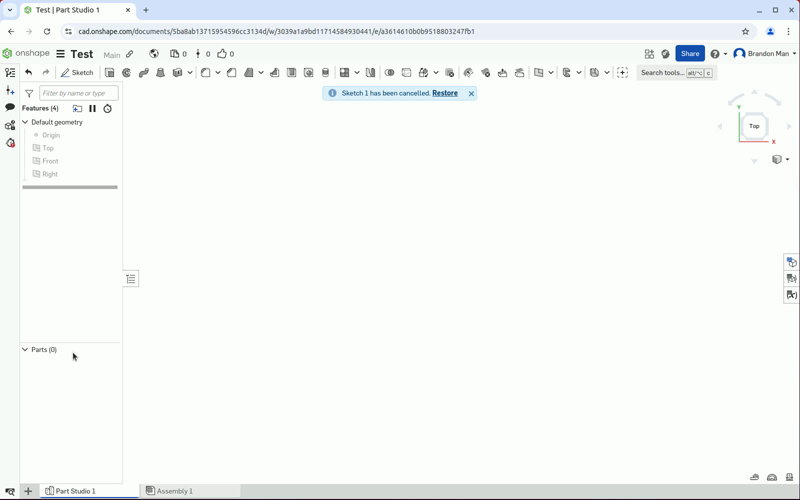
key(y)
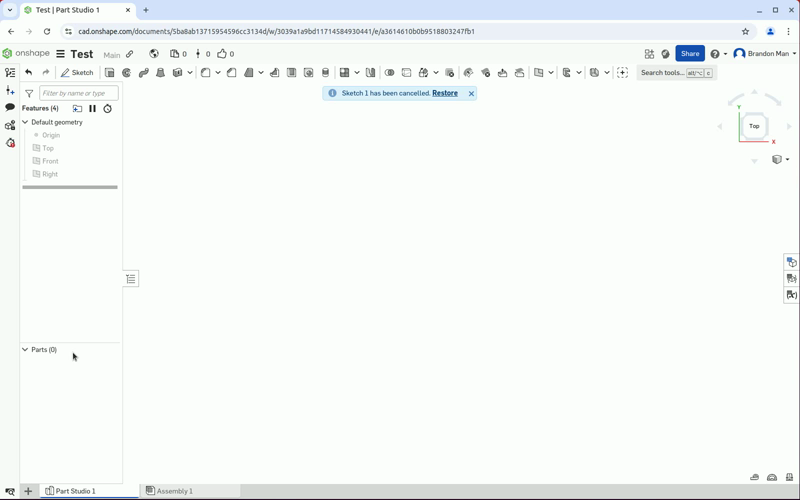
key(shift+p)
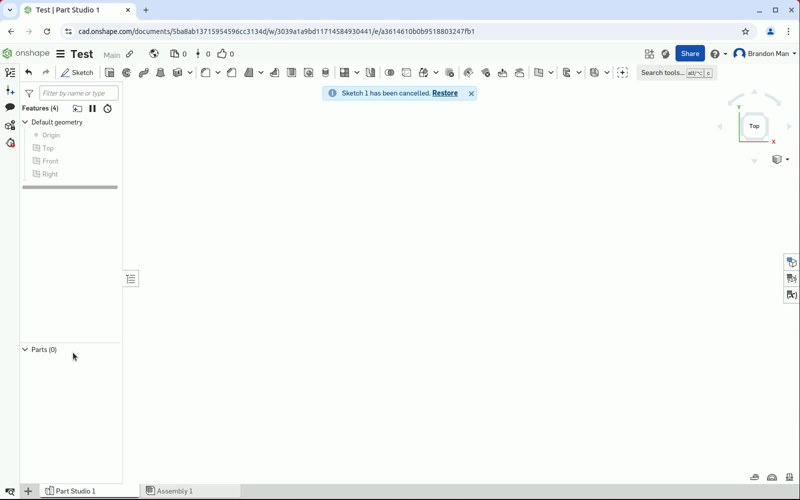
key(space)
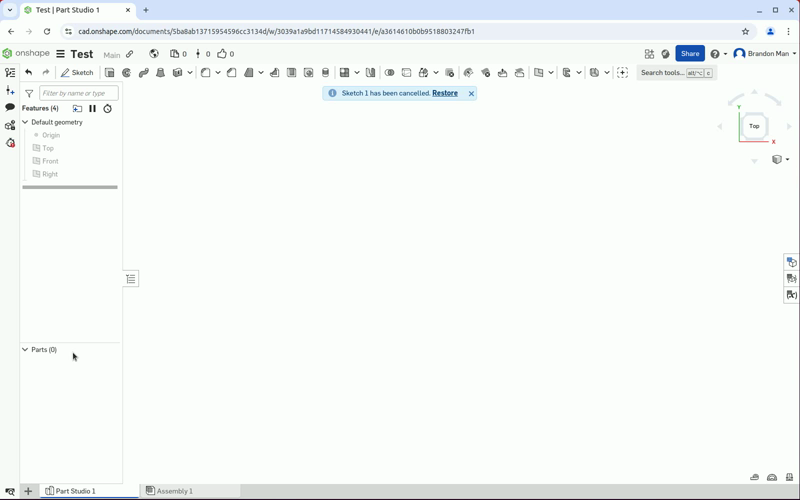
key_down(shift)
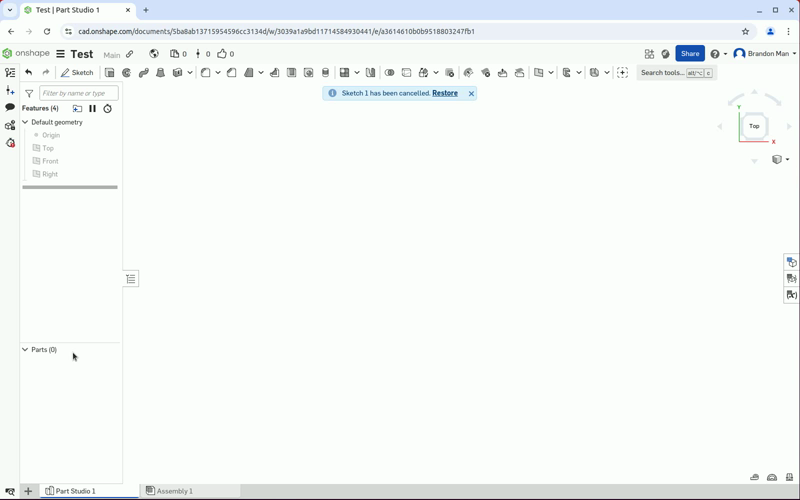
key(up)
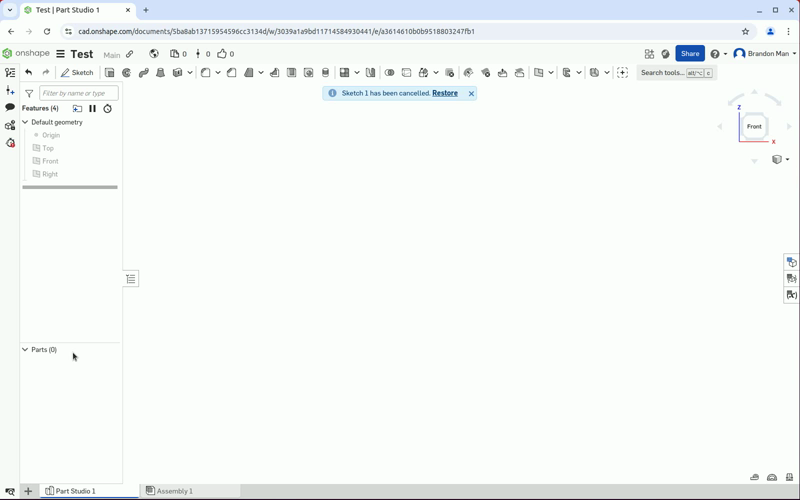
key_up(shift)
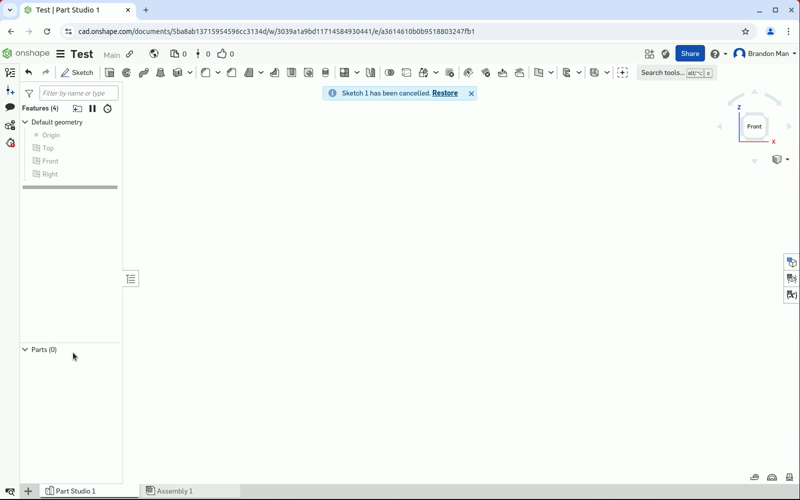
mouse_move(73, 352)
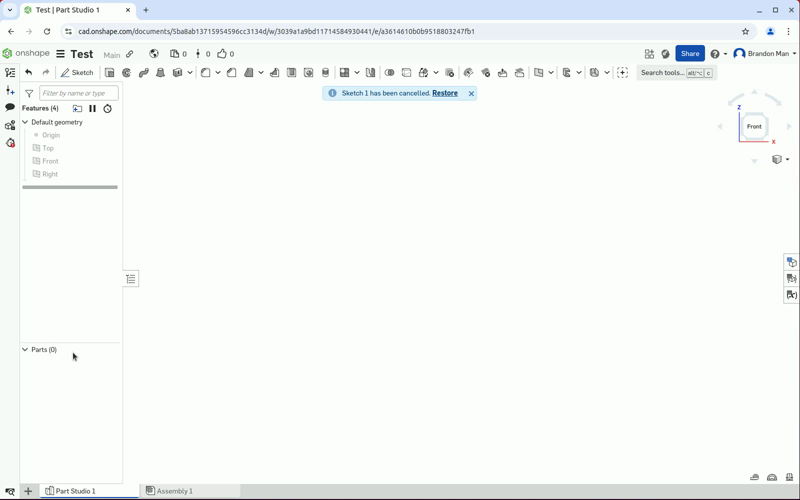
key(shift+y)
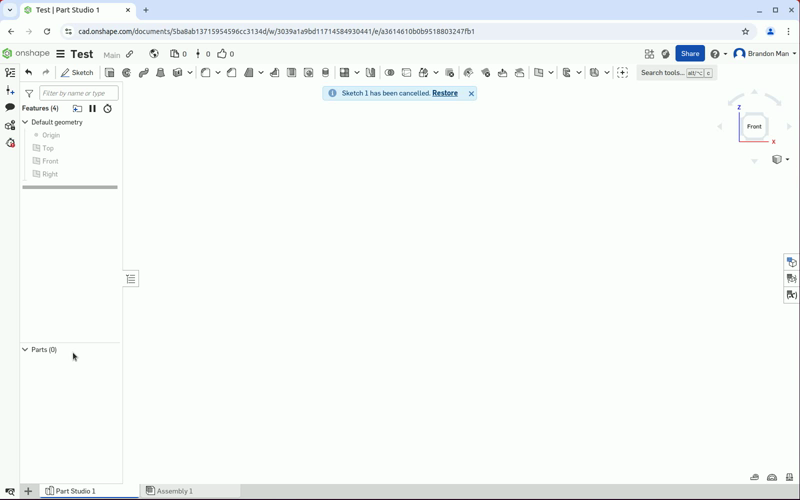
key(shift+s)
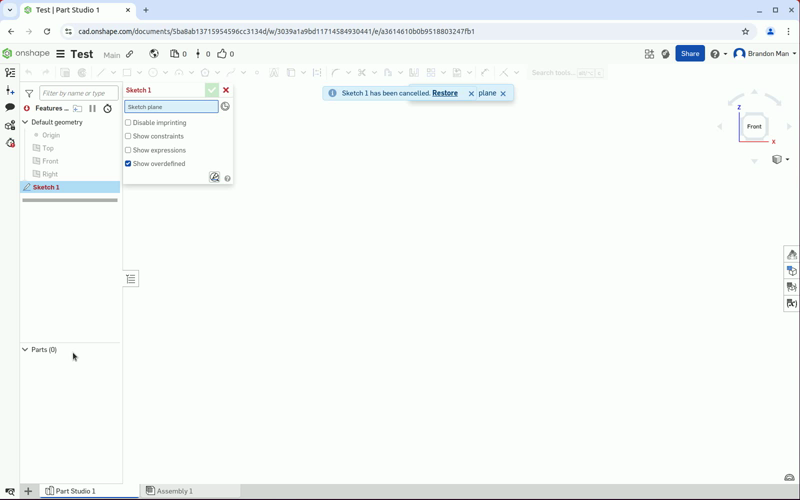
mouse_move(73, 163)
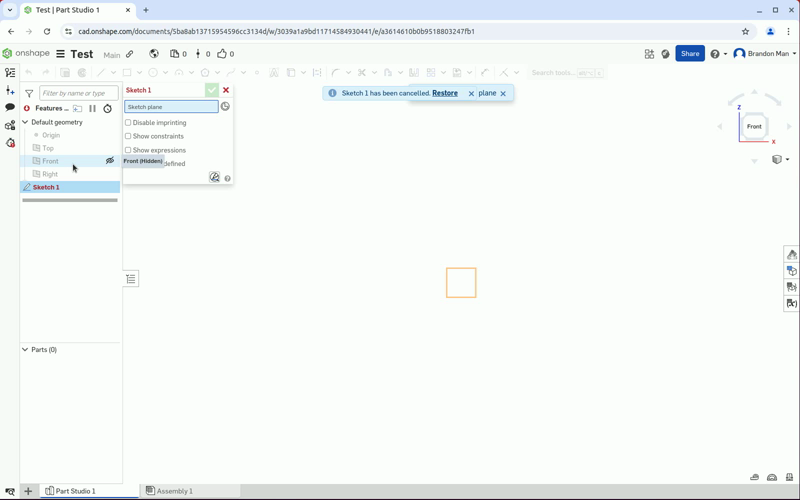
click(73, 163)
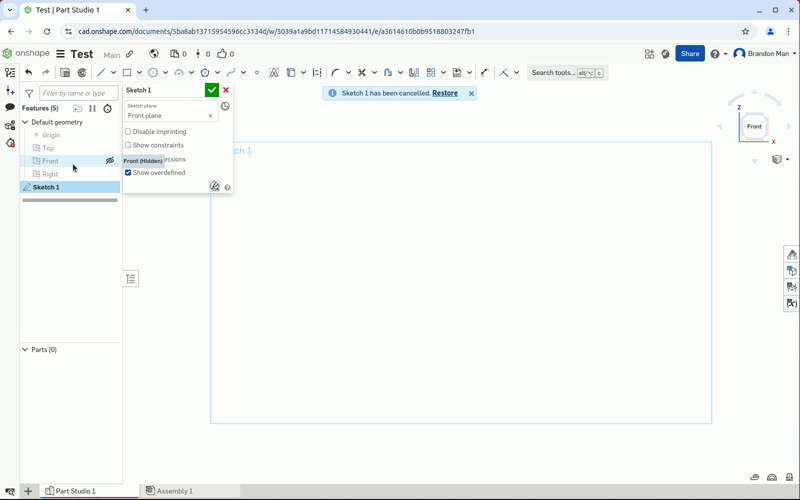
mouse_move(73, 352)
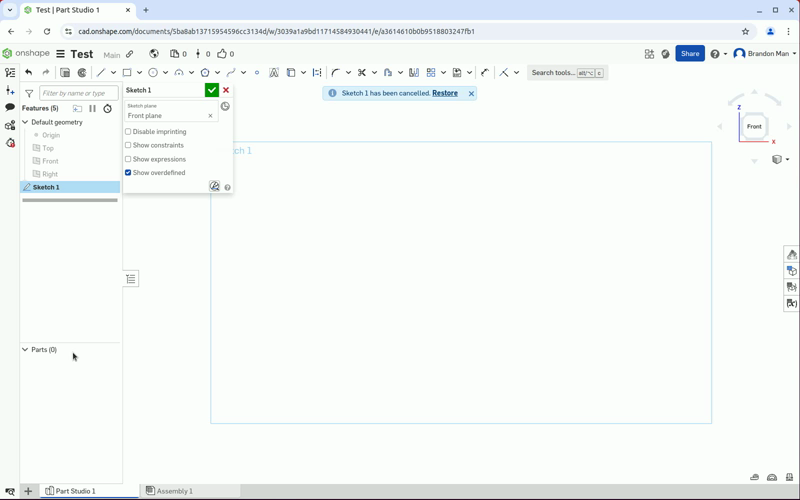
key(y)
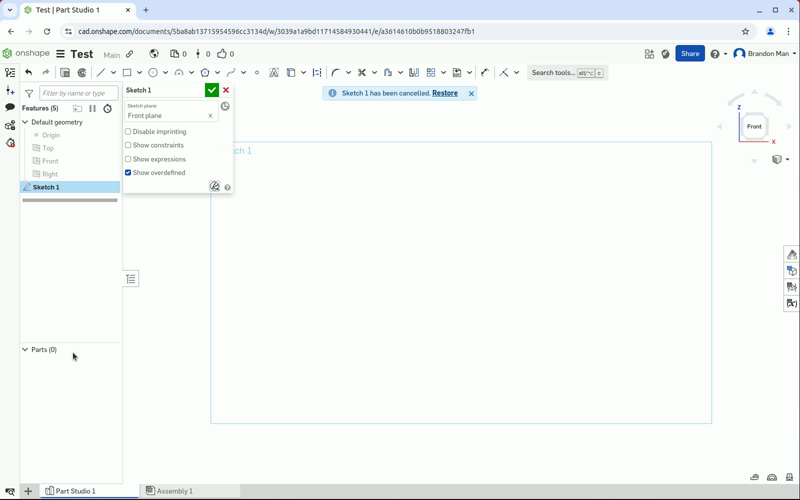
key(c)
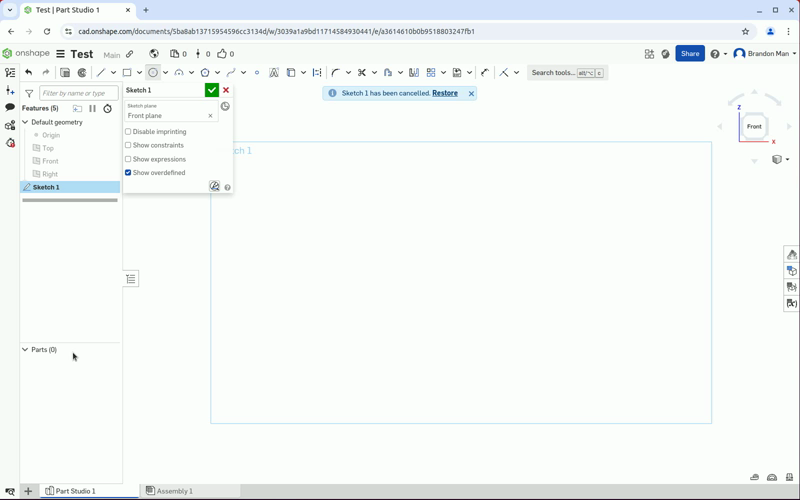
key_down(shift)
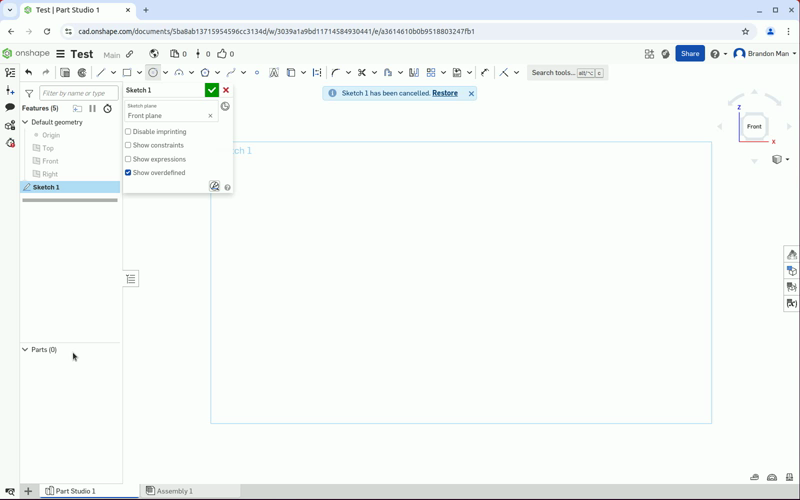
mouse_move(374, 282)
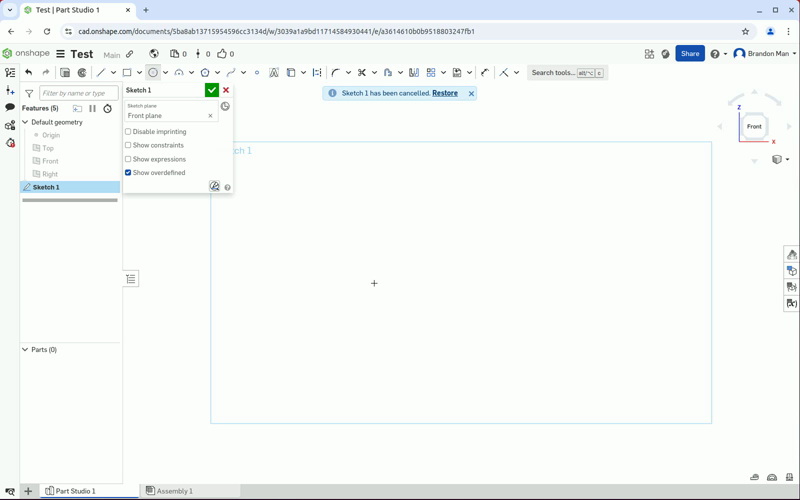
click(374, 282)
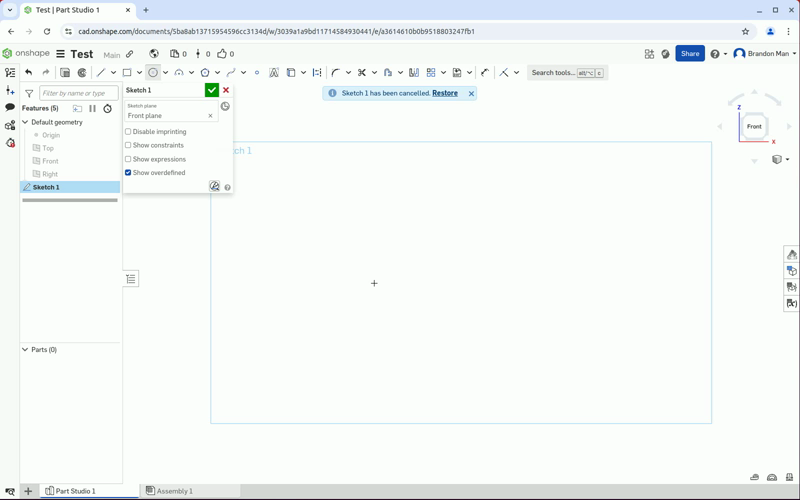
key_up(shift)
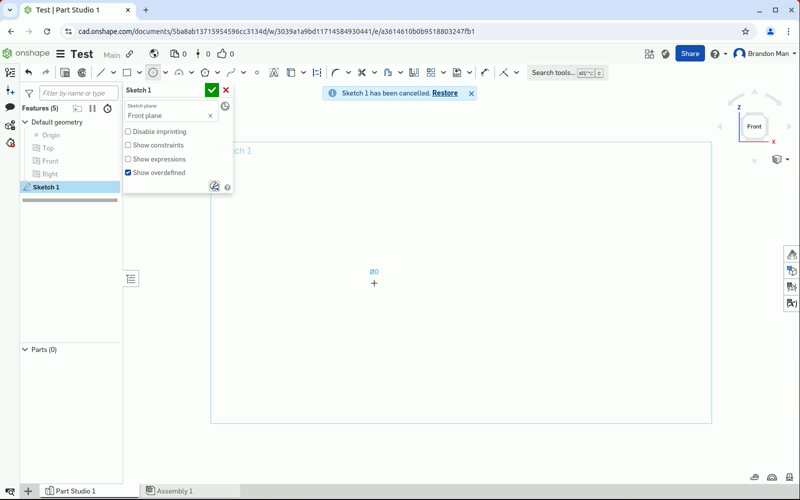
mouse_move(387, 282)
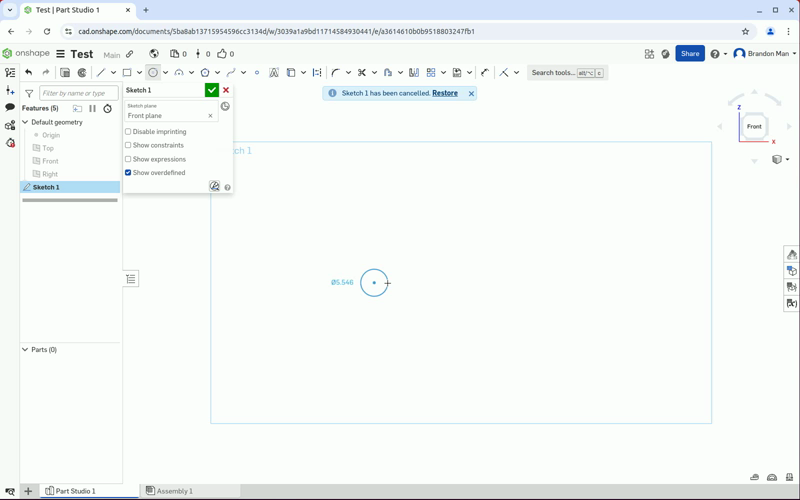
click(387, 282)
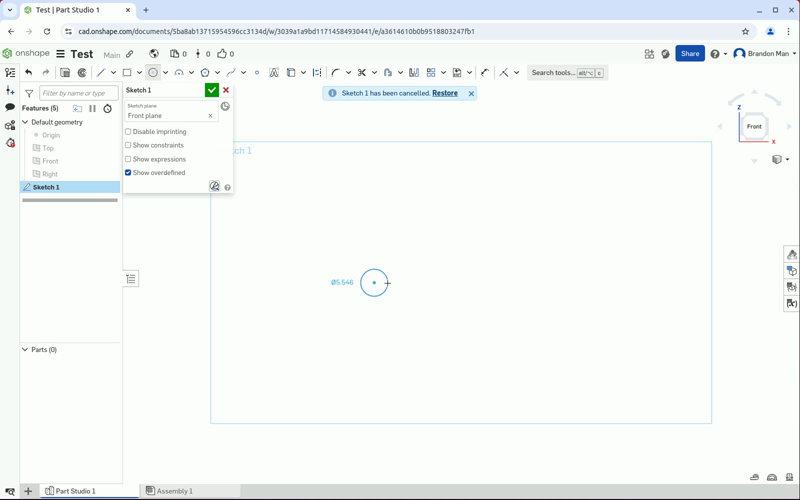
key(esc)
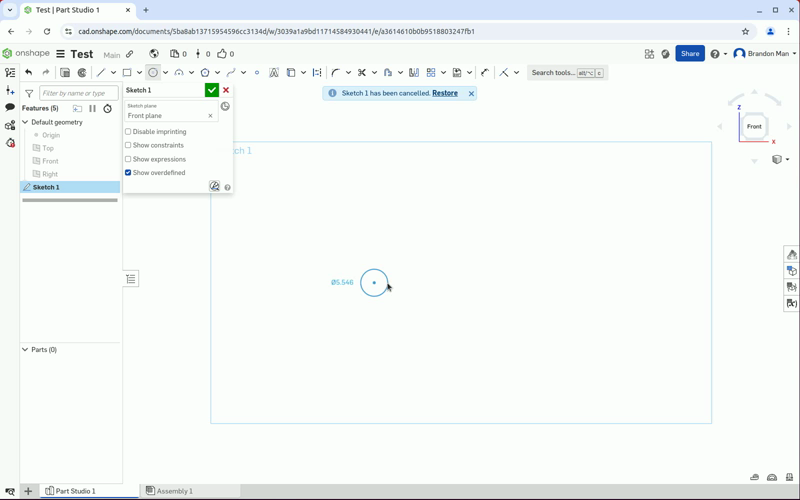
mouse_move(378, 294)
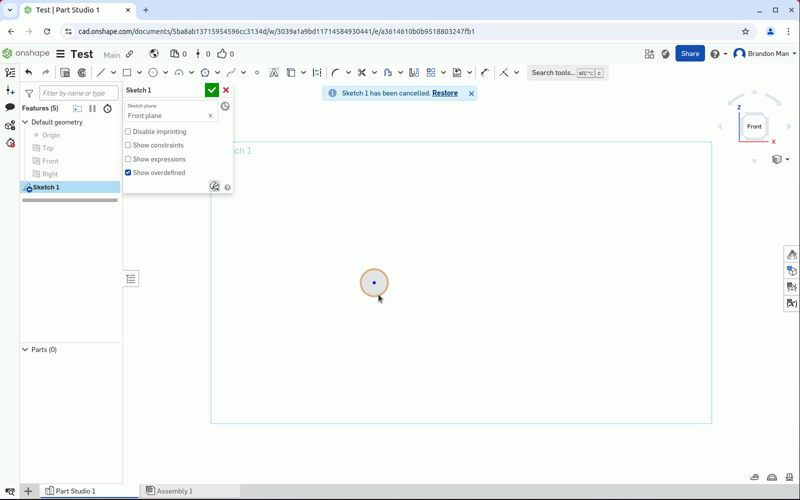
scroll(6)
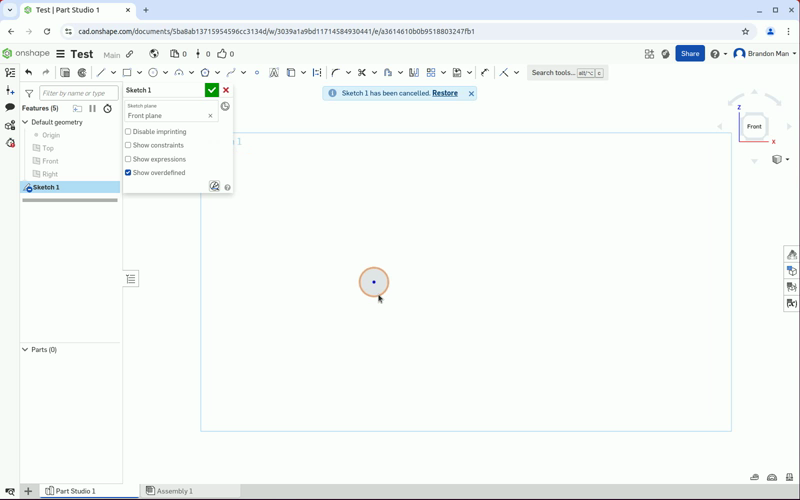
scroll(6)
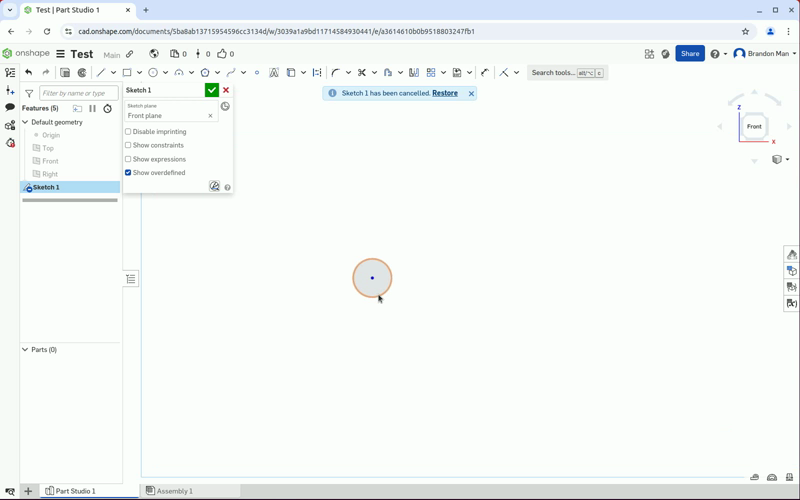
scroll(6)
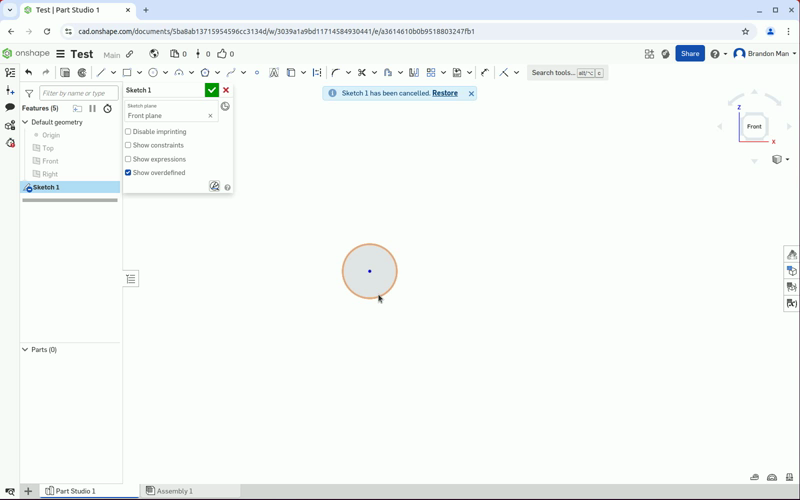
scroll(6)
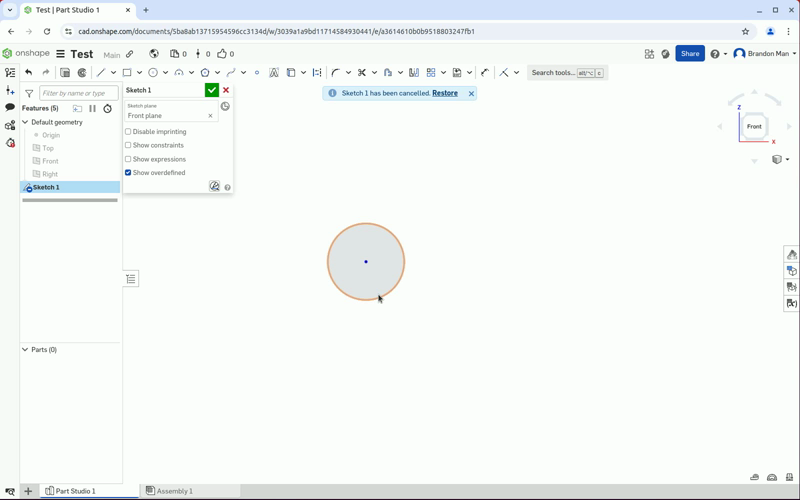
scroll(6)
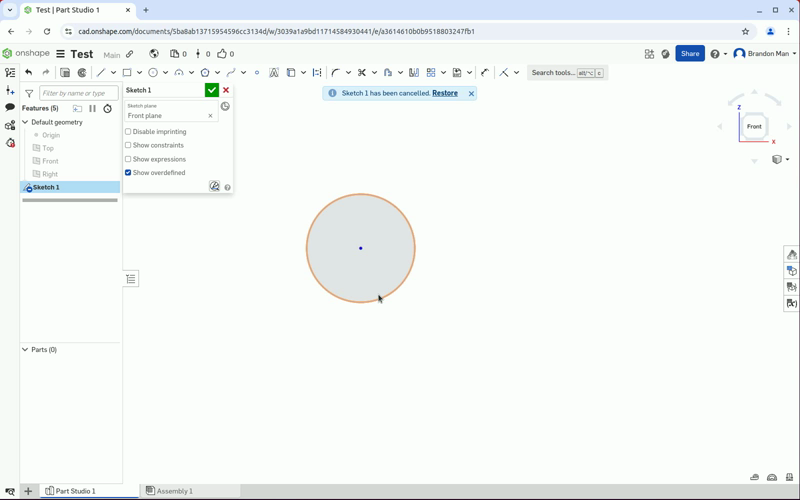
scroll(6)
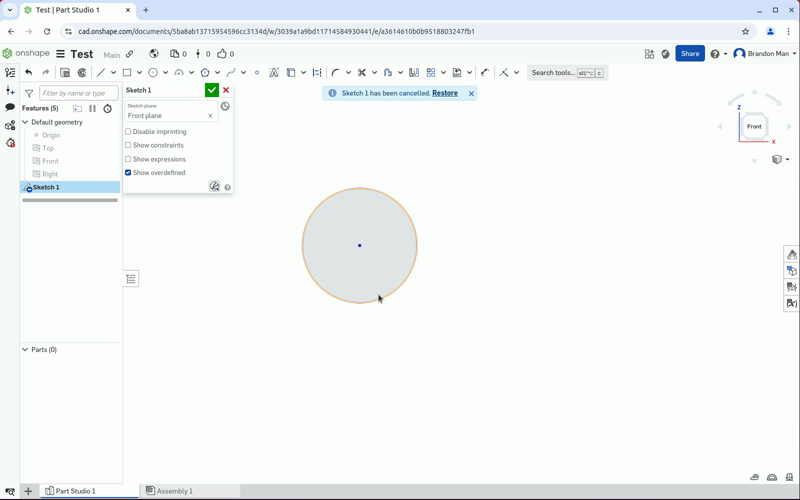
scroll(6)
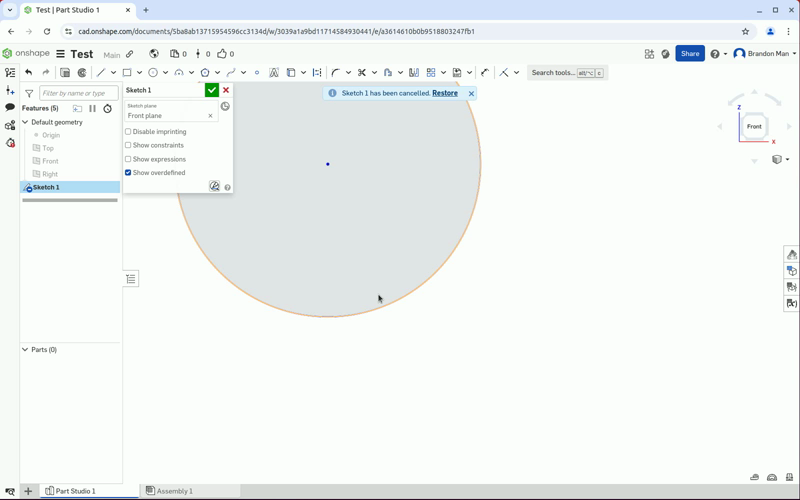
click(378, 294)
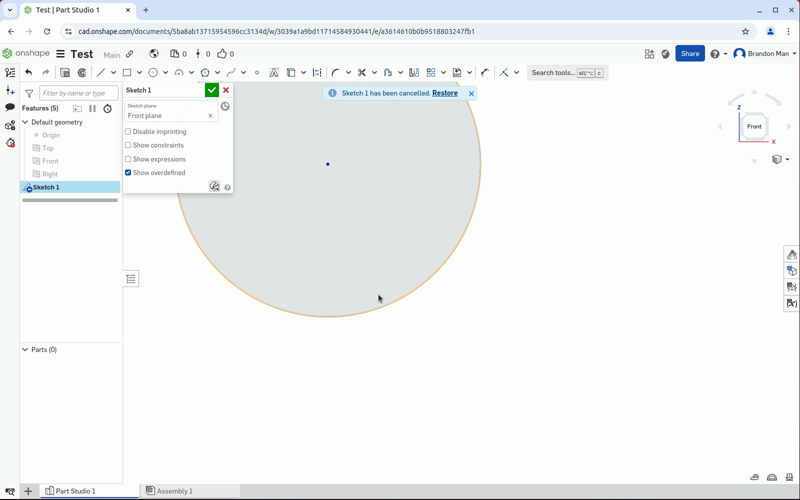
scroll(-6)
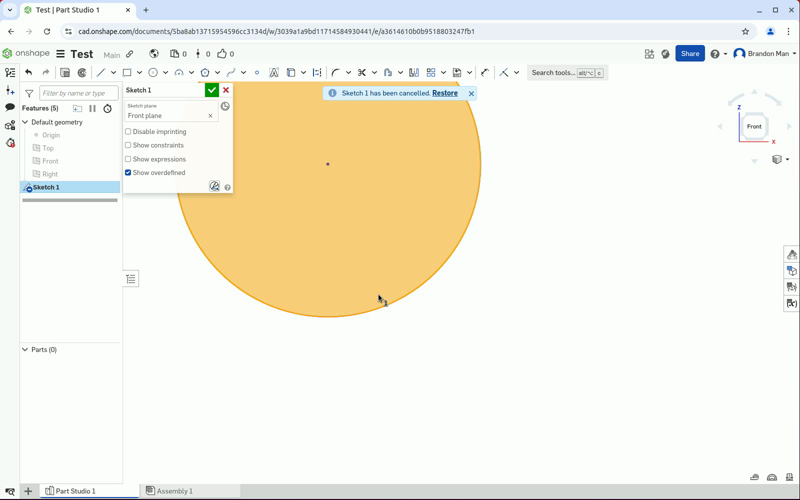
scroll(-6)
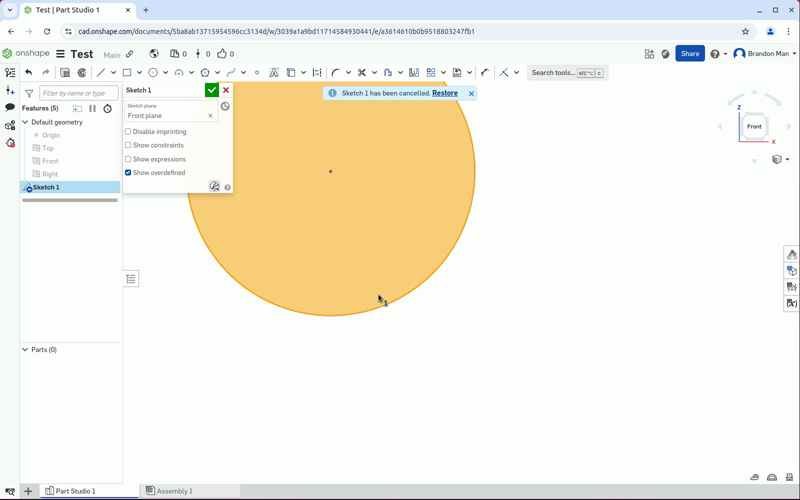
scroll(-6)
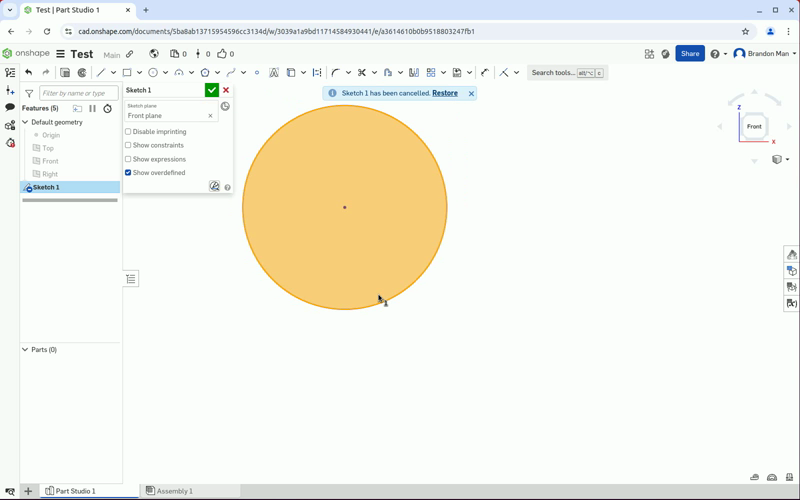
scroll(-6)
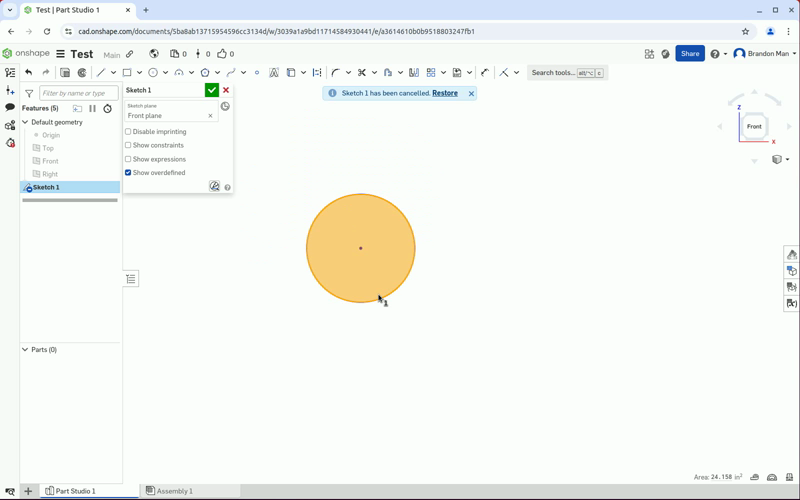
scroll(-6)
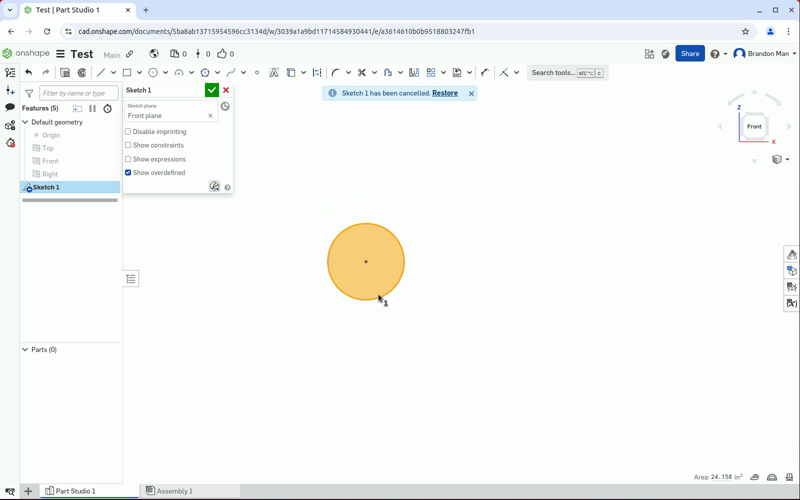
scroll(-6)
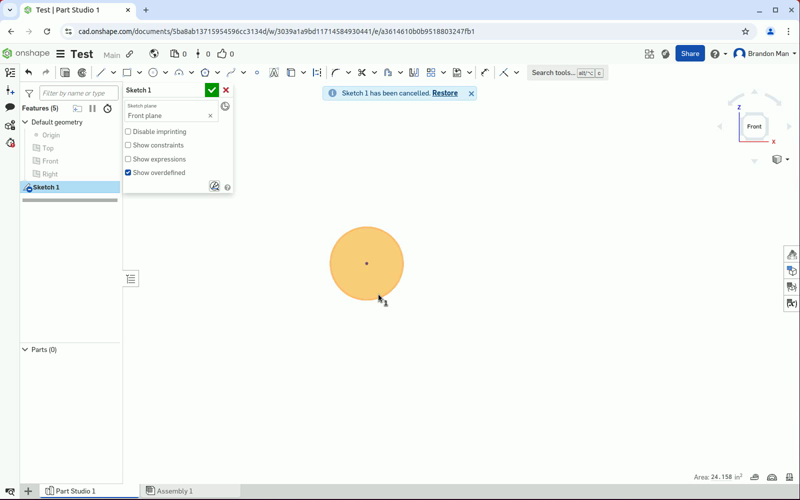
scroll(-6)
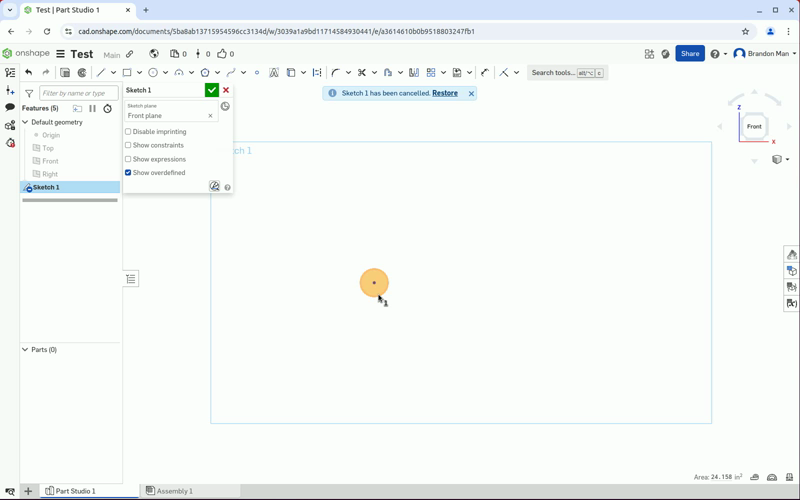
mouse_move(73, 352)
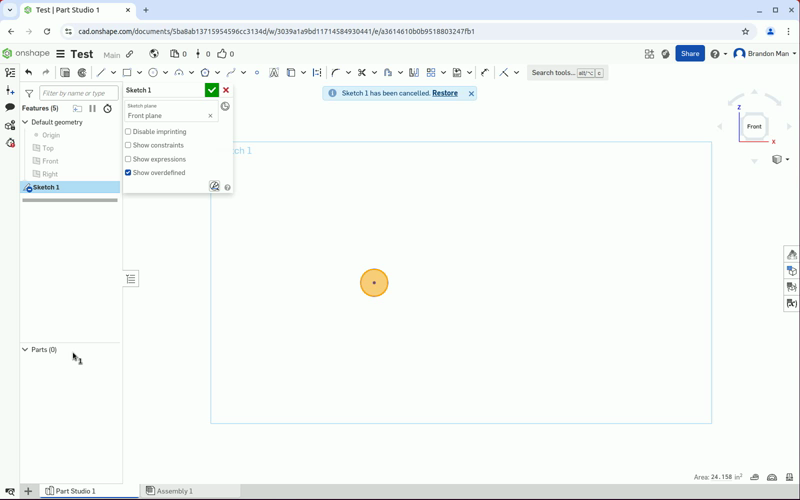
key(shift+y)
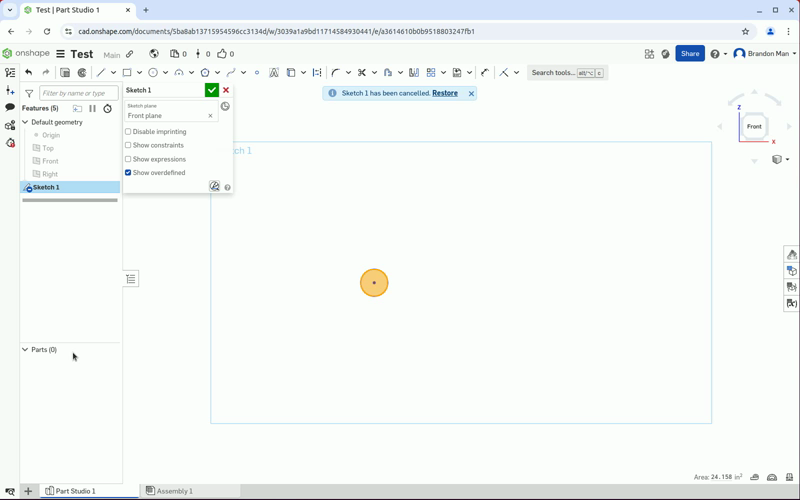
key(shift+e)
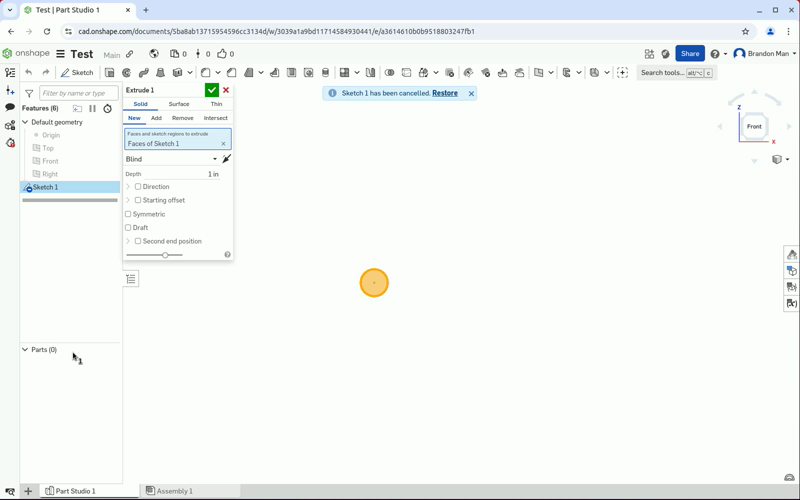
mouse_move(143, 106)
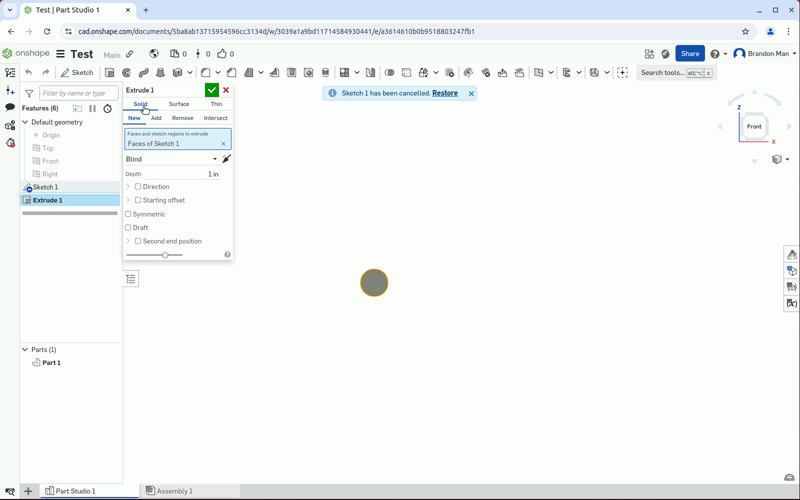
click(143, 106)
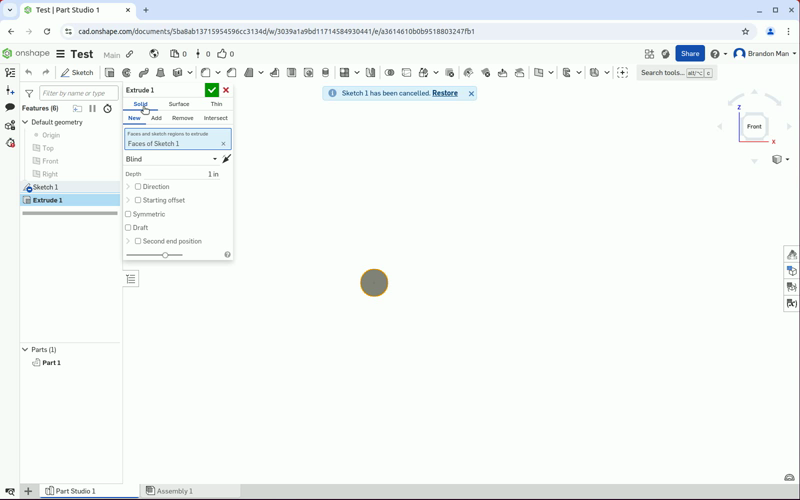
mouse_move(137, 120)
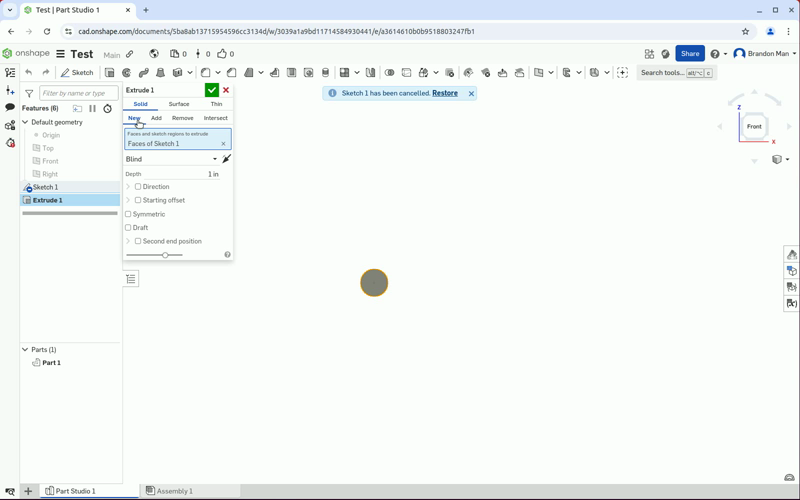
click(137, 120)
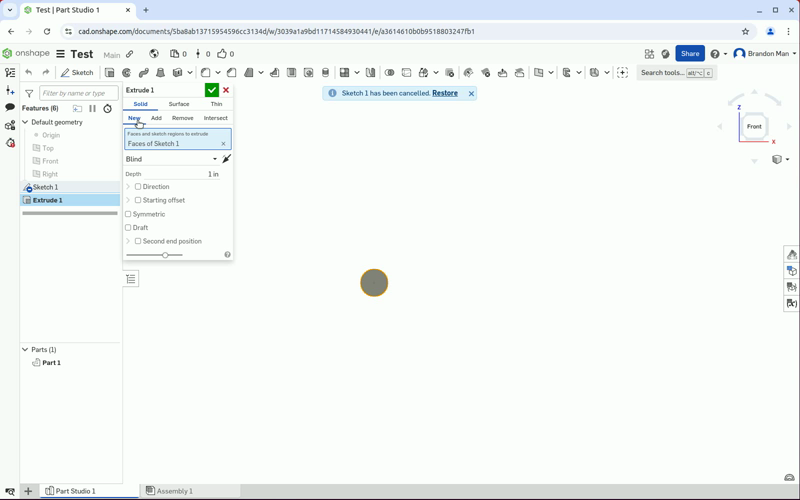
key(tab, 4)
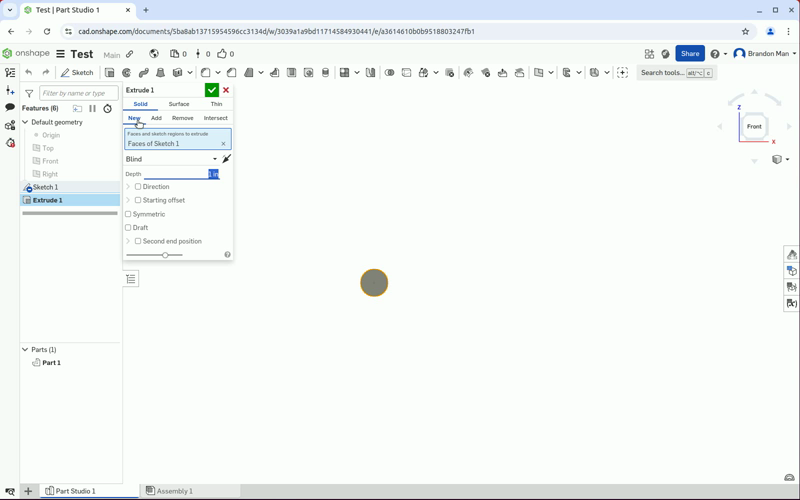
text(6.981)
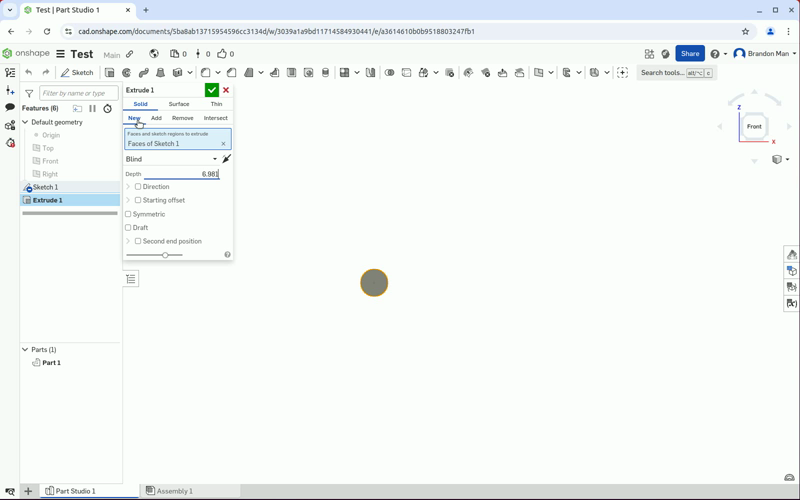
key(enter)
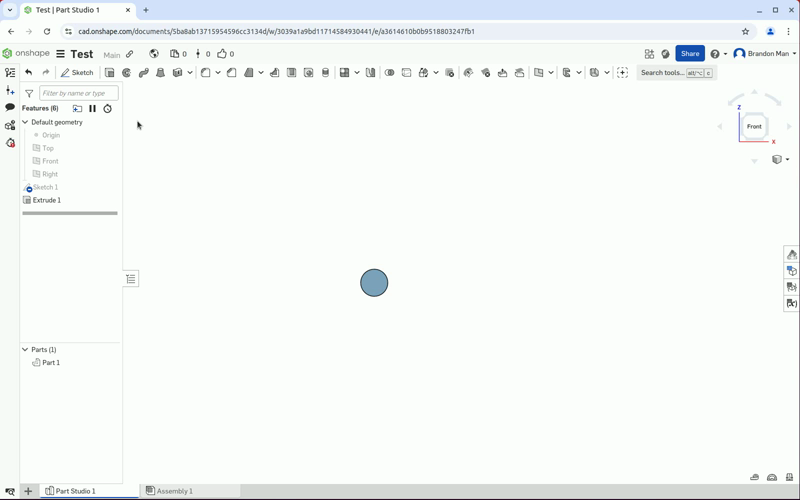
key(shift+h)
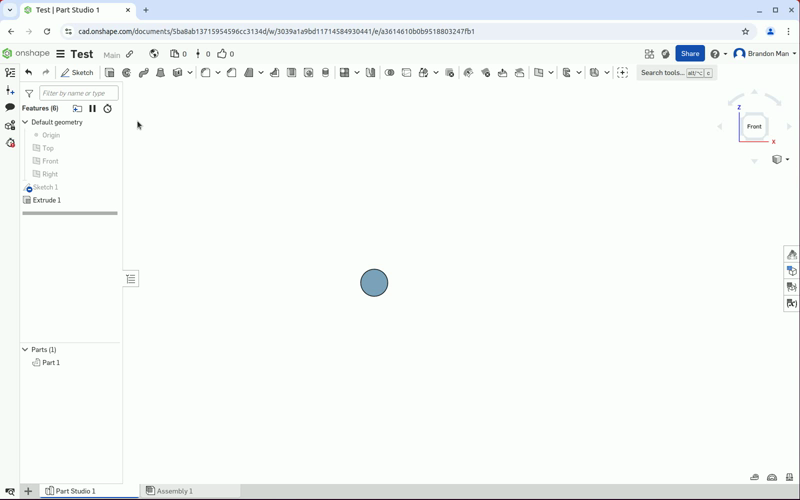
key(shift+h)
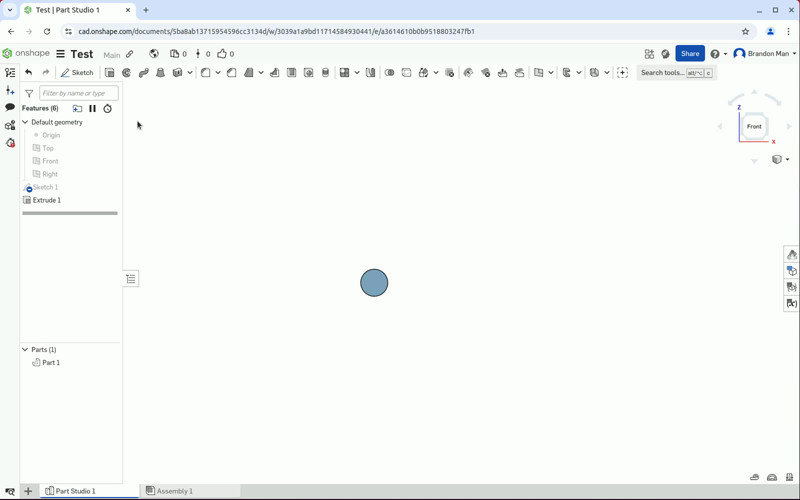
mouse_move(73, 189)
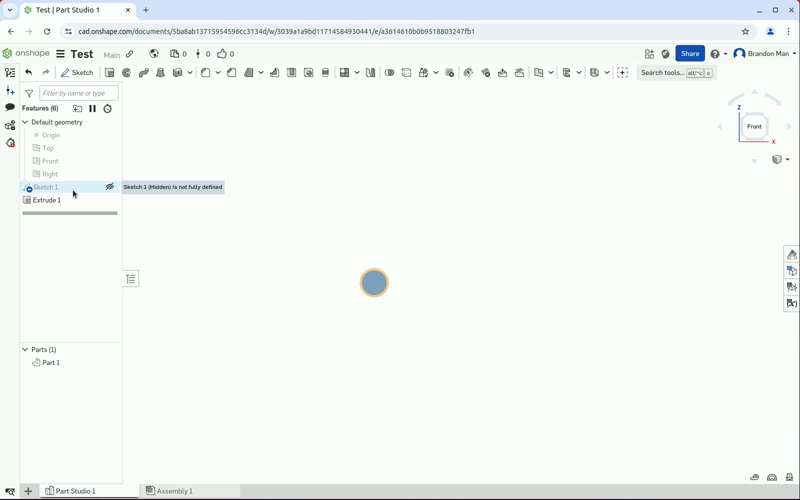
click(73, 189)
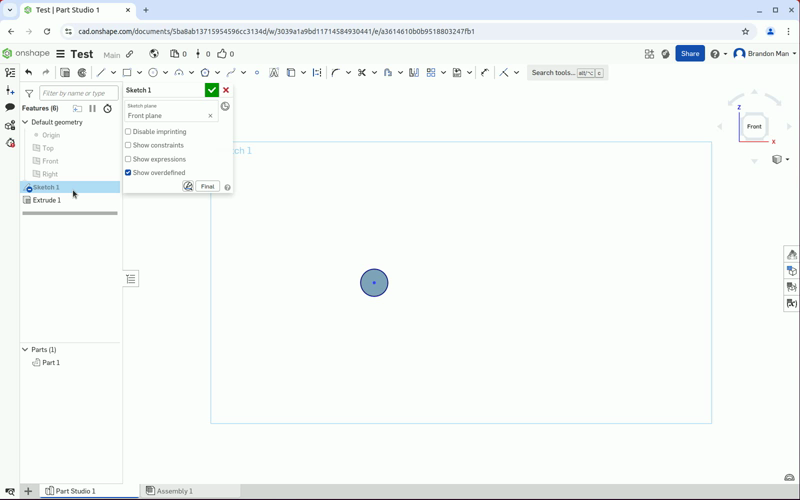
mouse_move(229, 92)
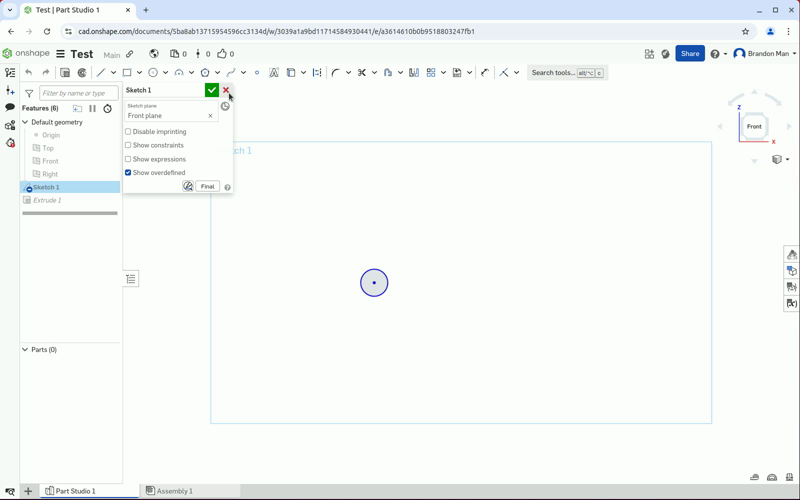
click(229, 92)
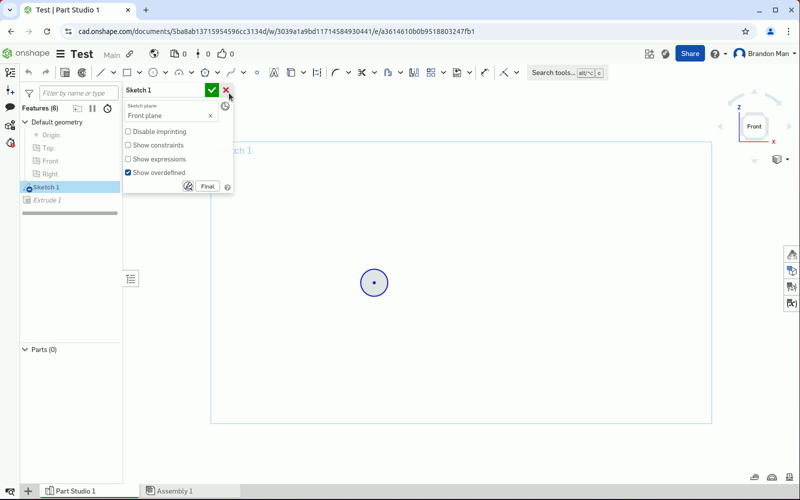
key(shift+s)
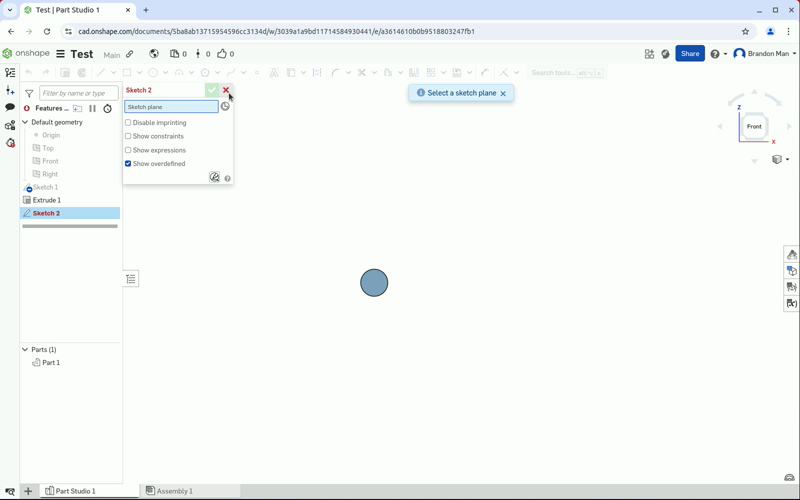
mouse_move(73, 163)
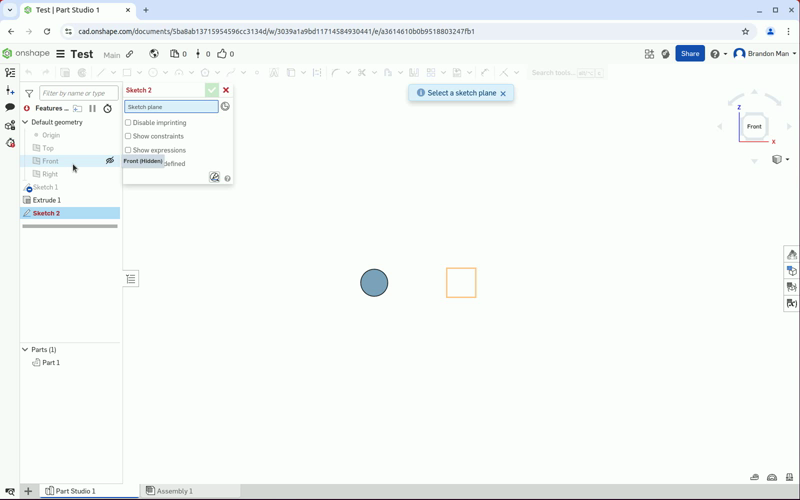
click(73, 163)
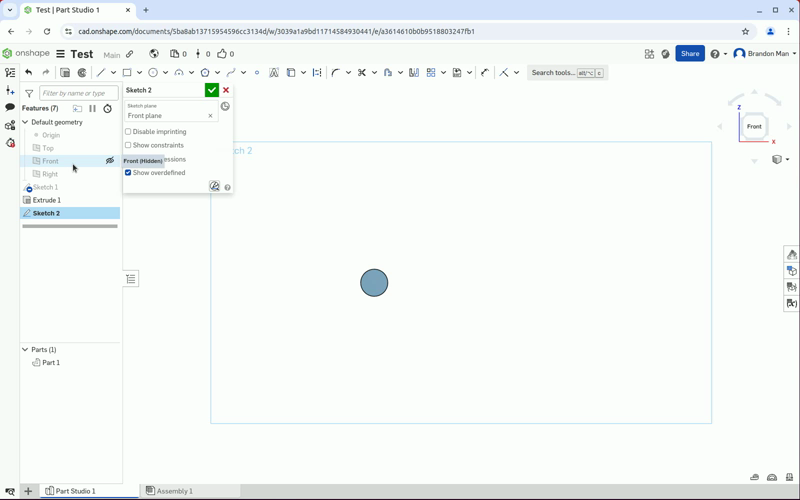
mouse_move(73, 352)
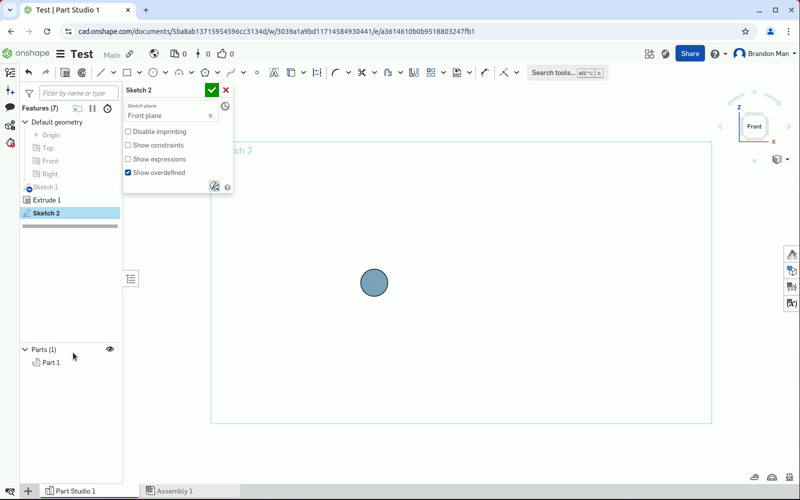
key(y)
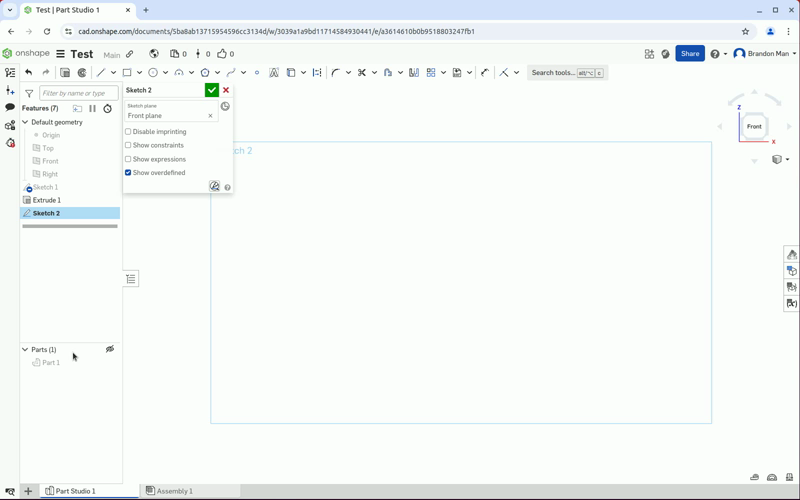
key(l)
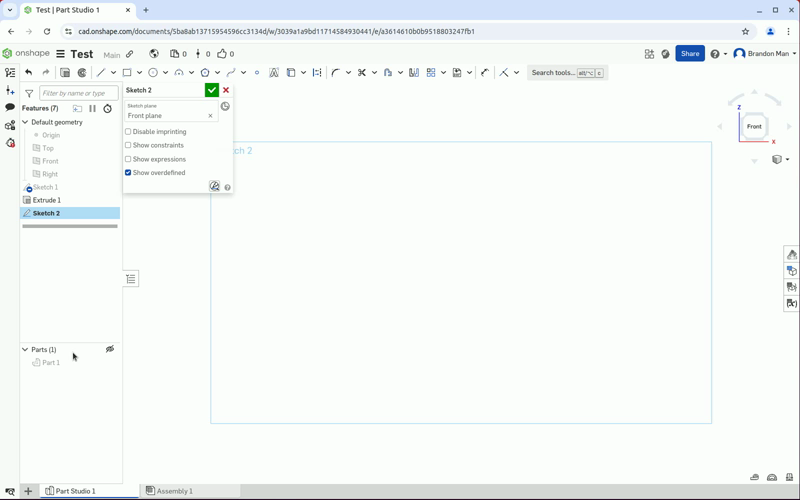
key_down(shift)
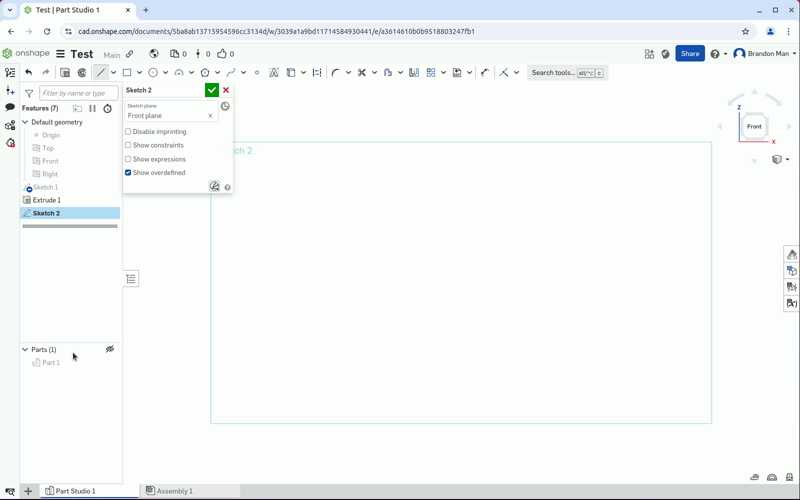
mouse_move(417, 282)
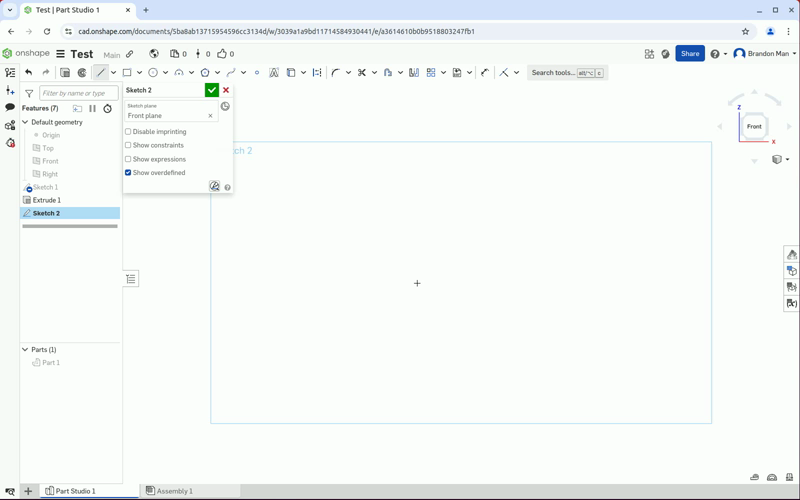
click(417, 282)
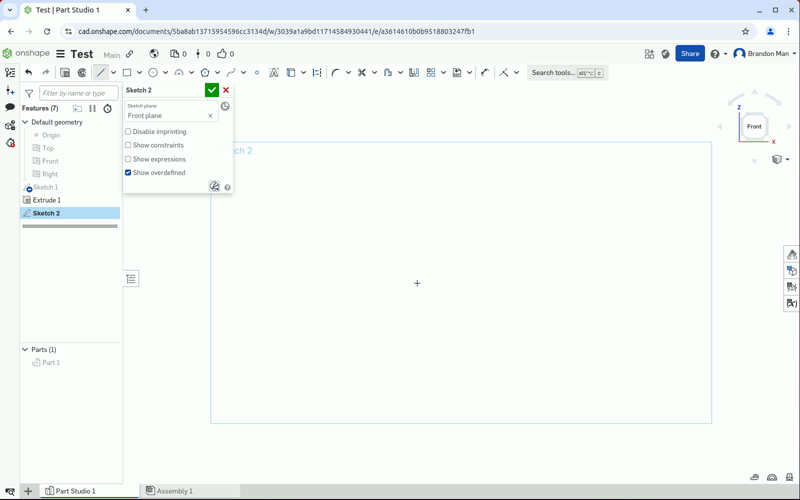
key_up(shift)
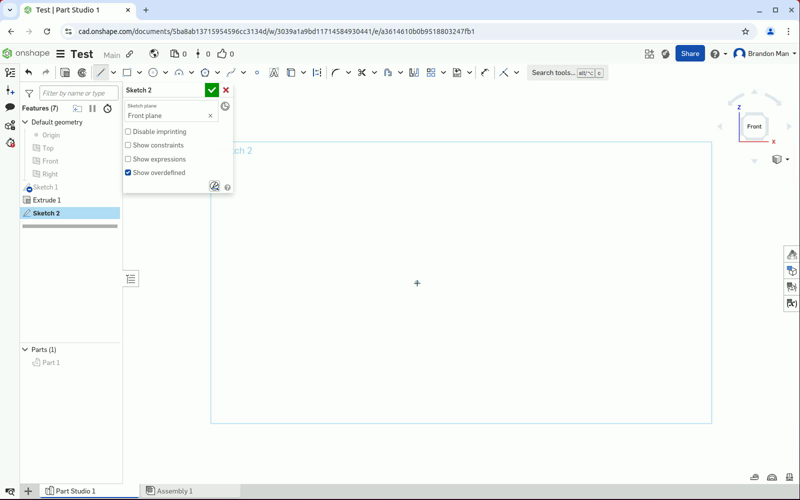
key_down(shift)
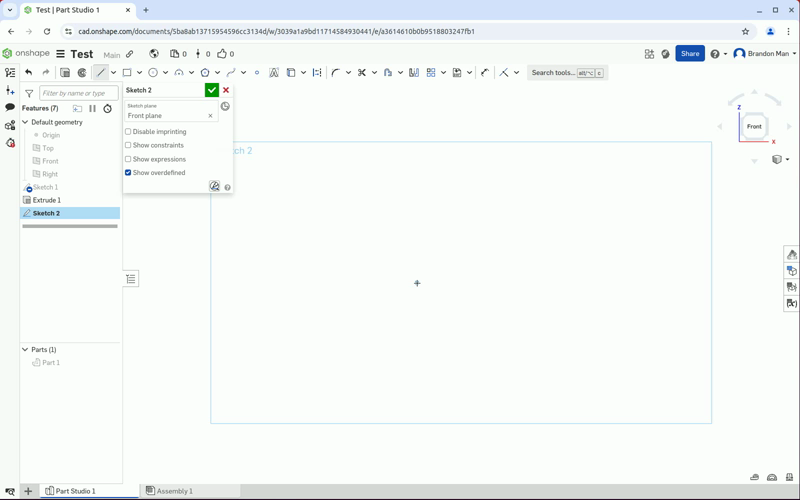
mouse_move(447, 282)
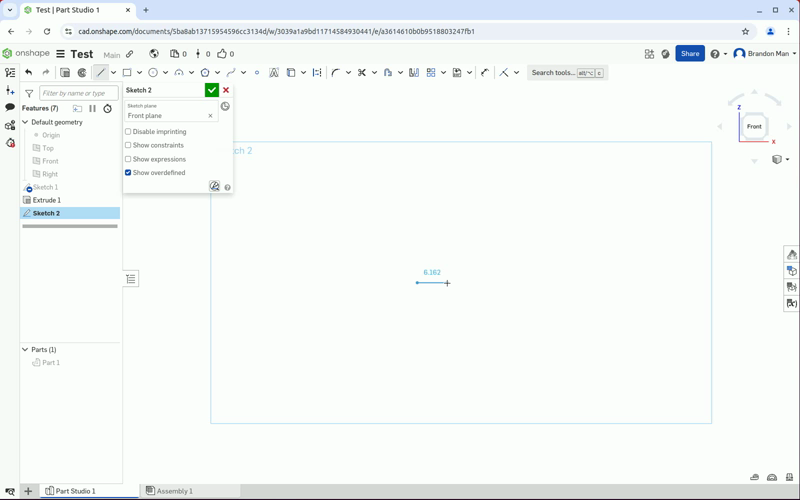
mouse_move(428, 282)
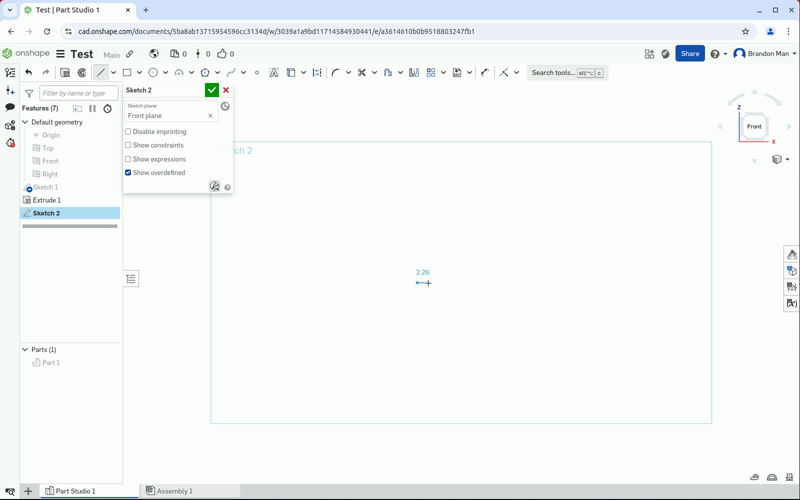
click(428, 282)
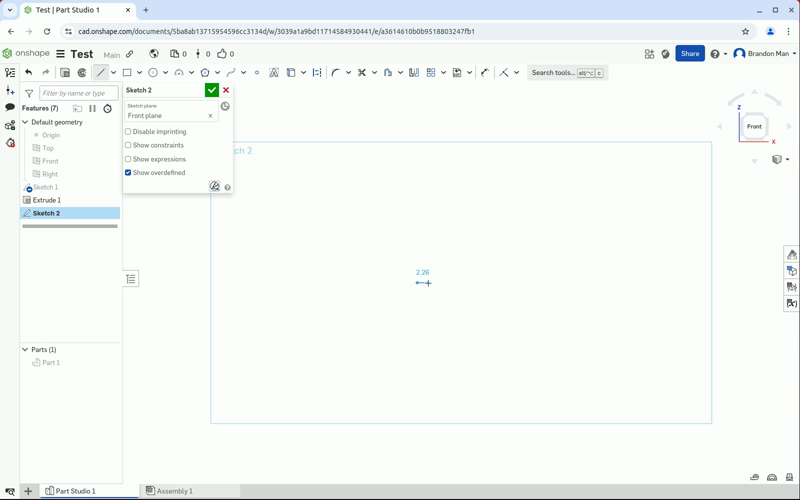
key_up(shift)
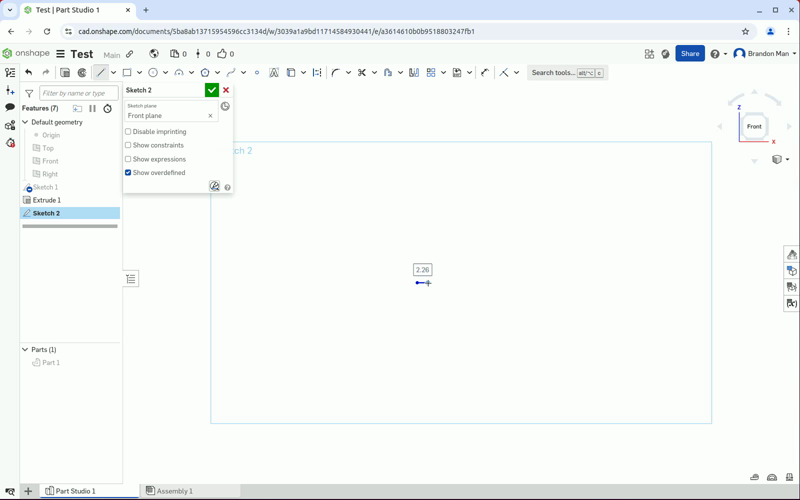
key_down(shift)
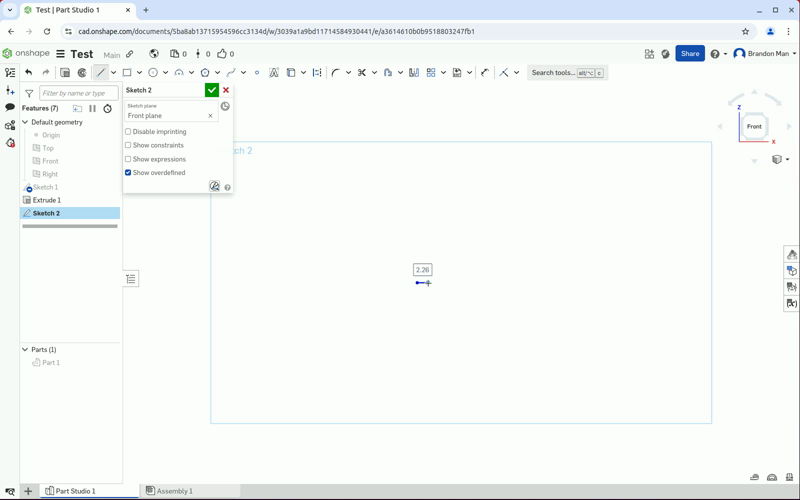
mouse_move(458, 282)
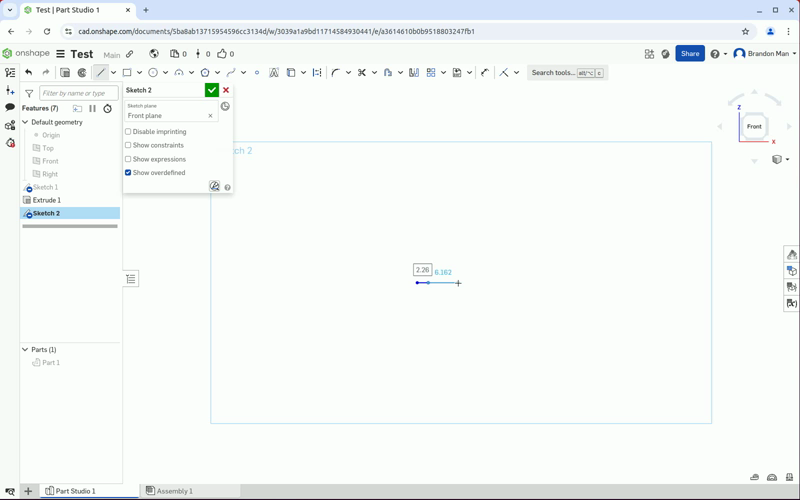
mouse_move(438, 282)
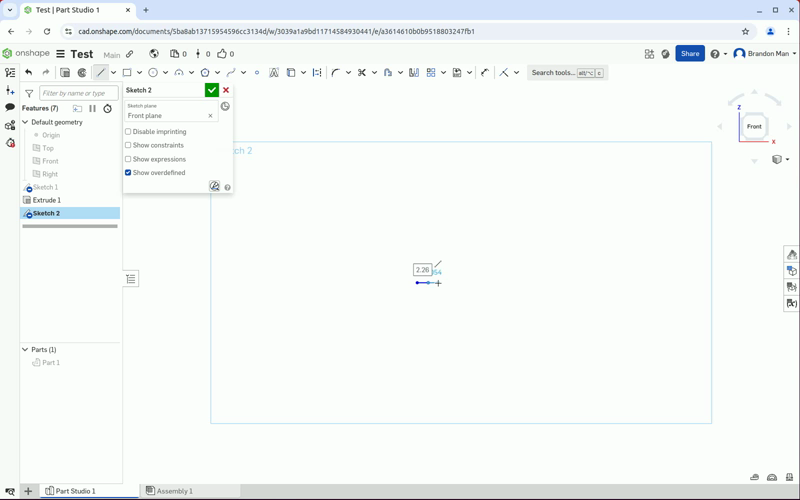
click(438, 282)
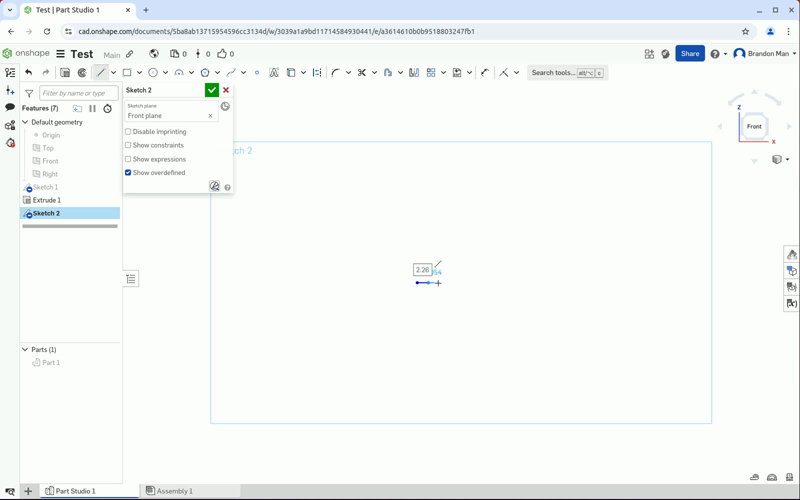
key_up(shift)
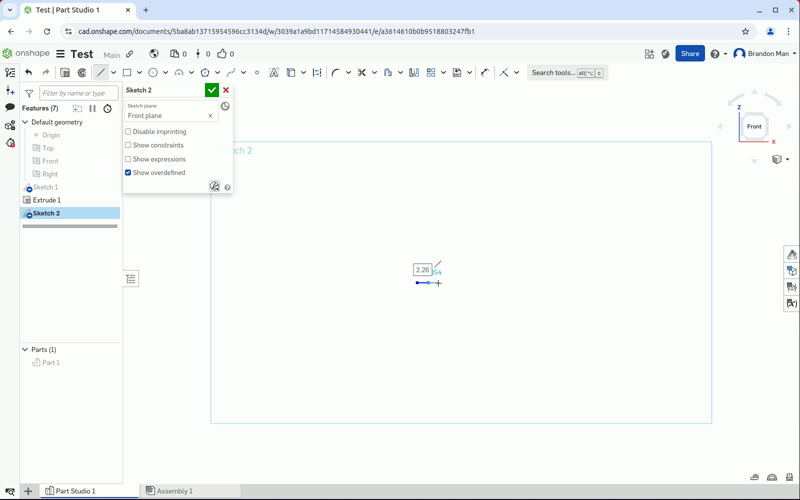
key_down(shift)
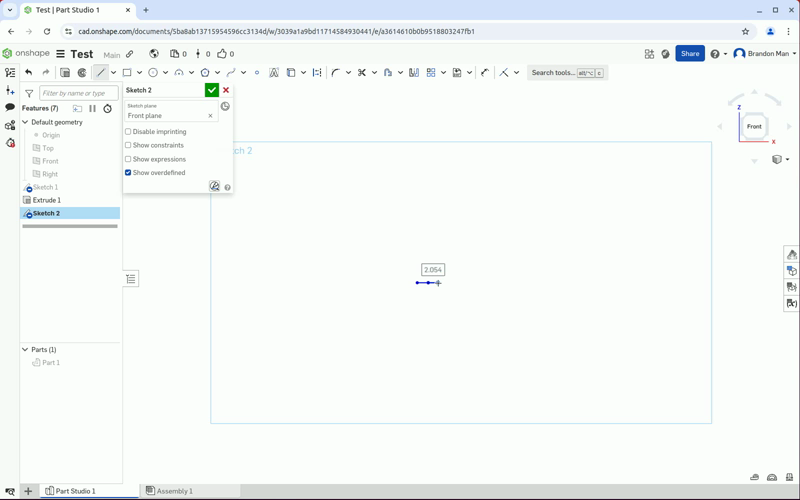
mouse_move(468, 282)
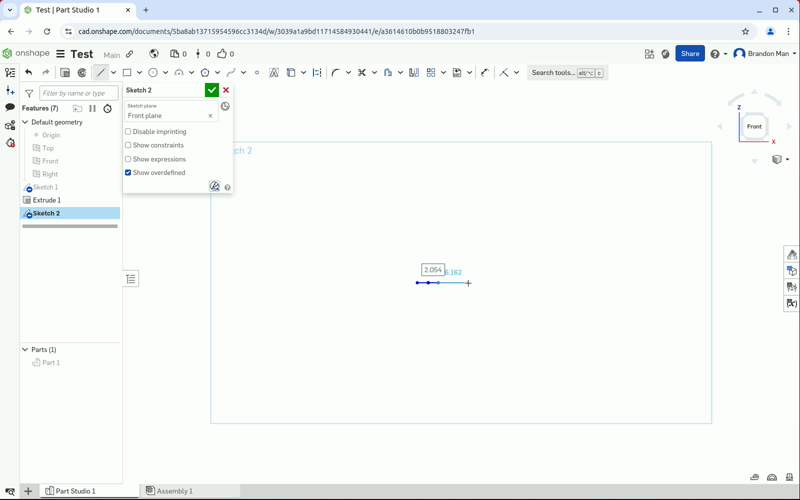
mouse_move(438, 272)
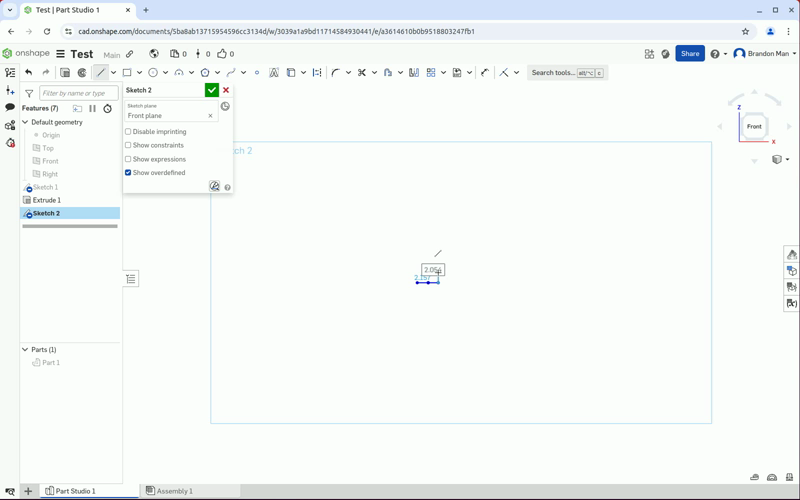
click(438, 272)
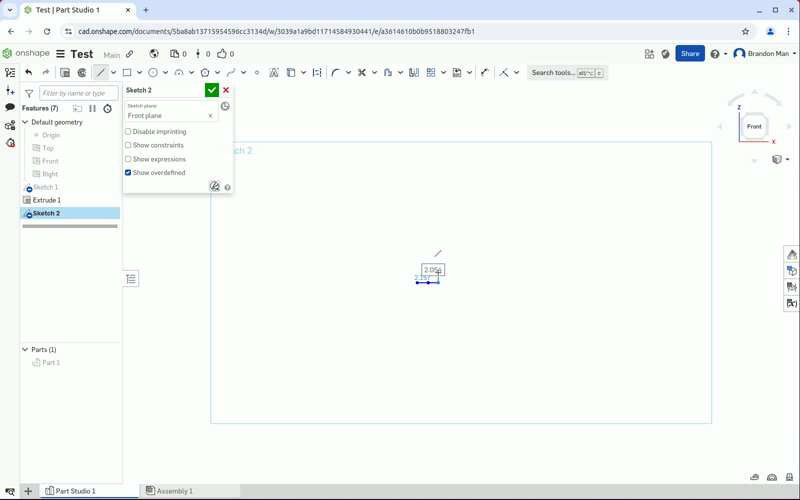
key_up(shift)
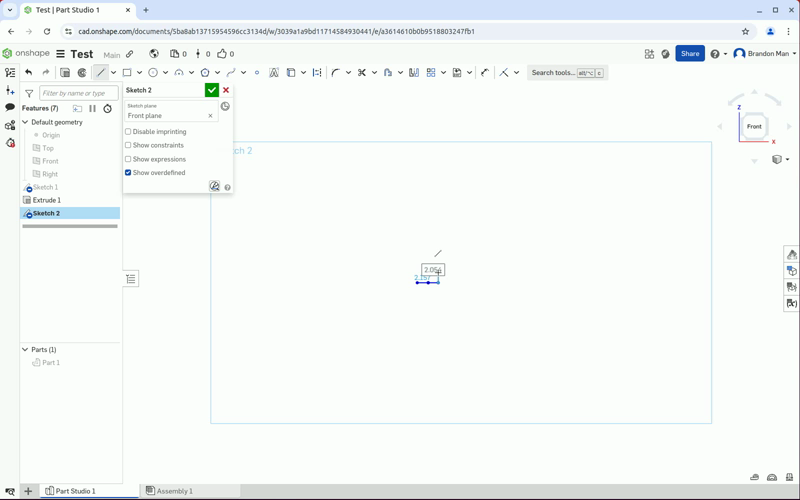
key_down(shift)
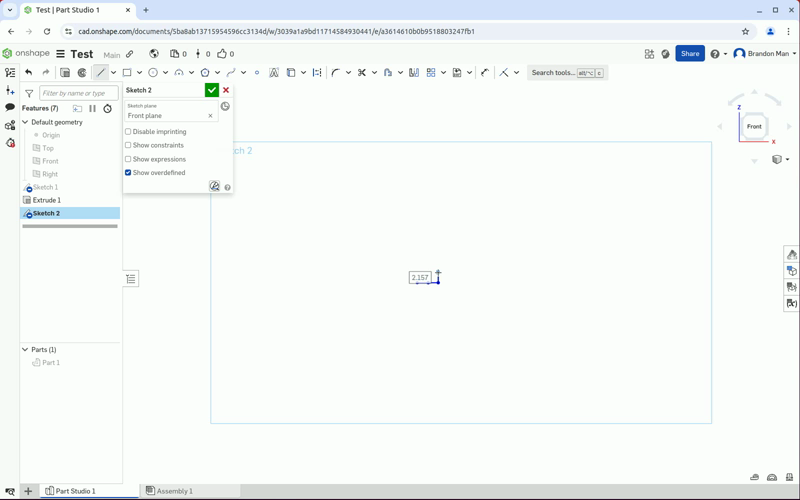
mouse_move(468, 272)
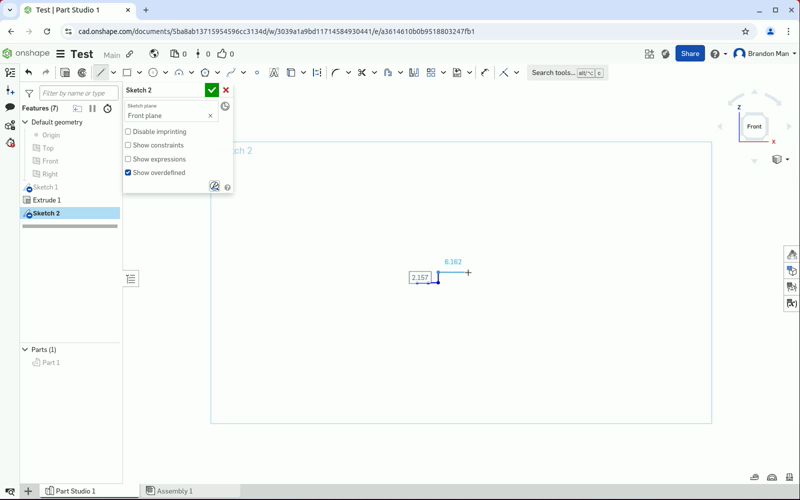
mouse_move(417, 272)
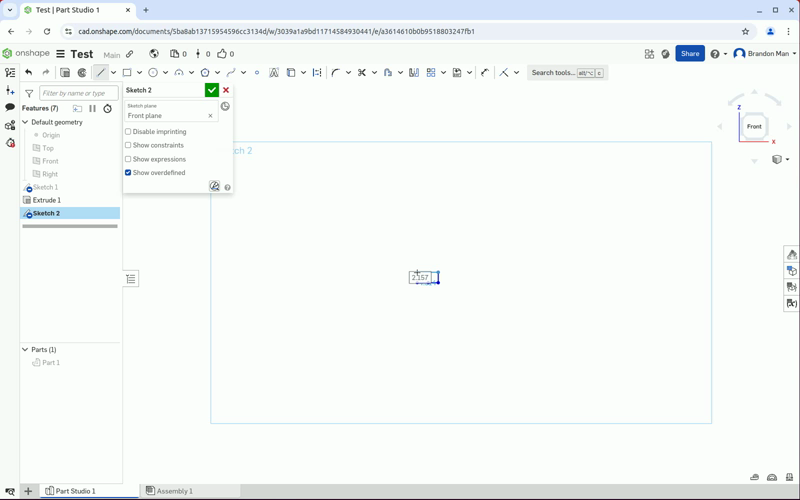
click(417, 272)
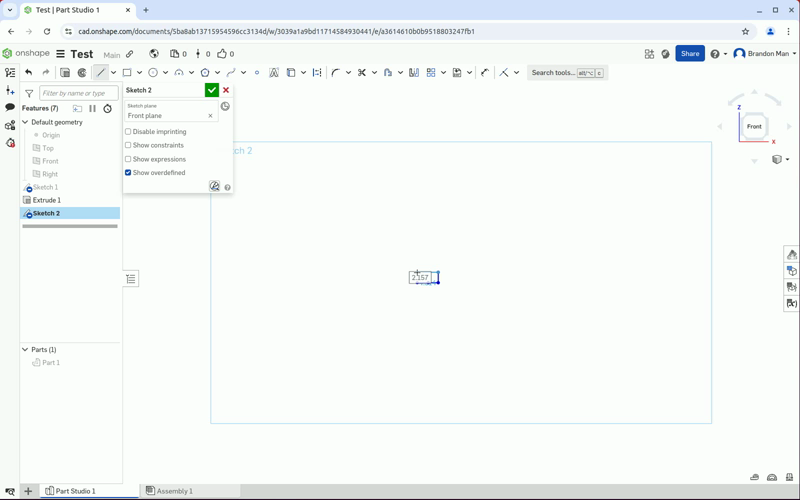
key_up(shift)
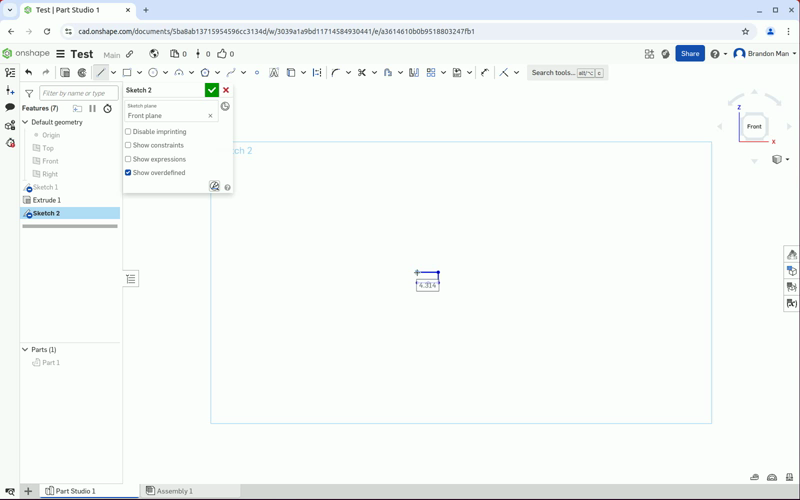
mouse_move(447, 272)
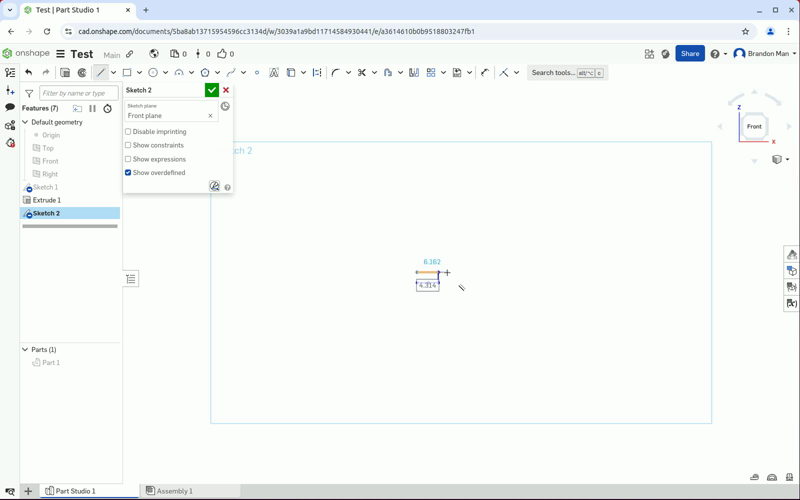
key_down(shift)
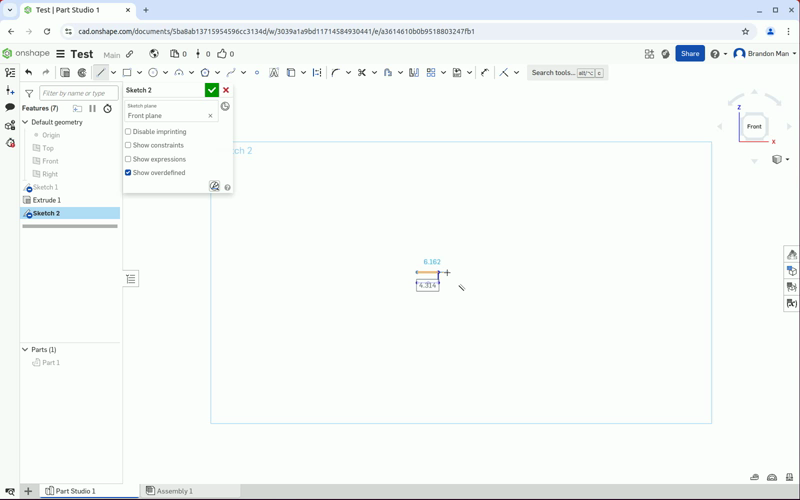
mouse_move(417, 282)
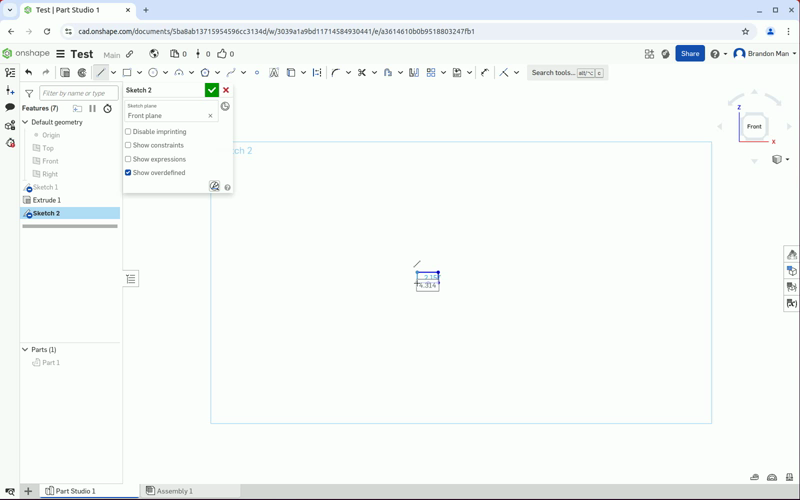
key_up(shift)
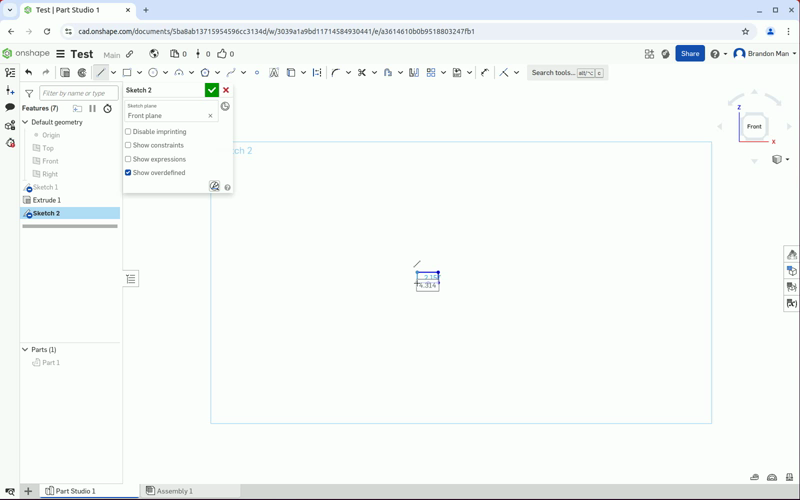
click(417, 282)
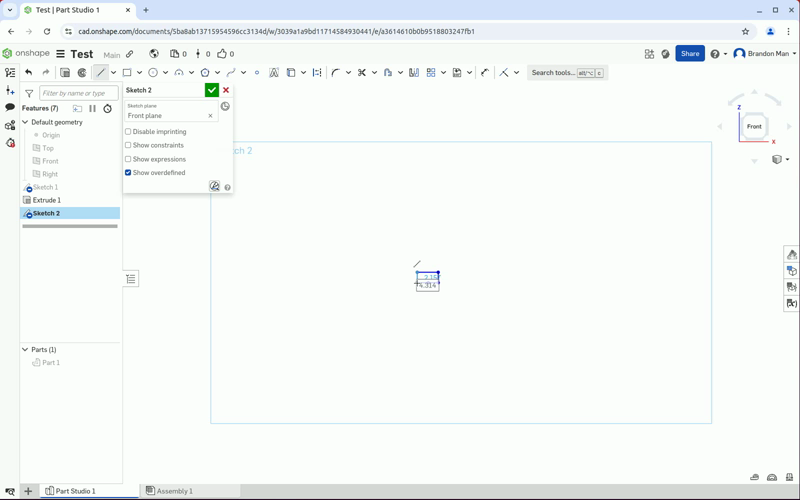
key(esc)
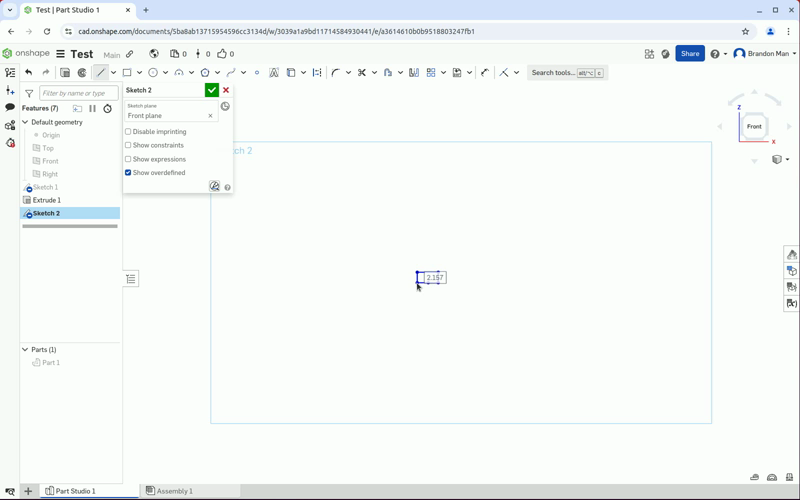
mouse_move(429, 274)
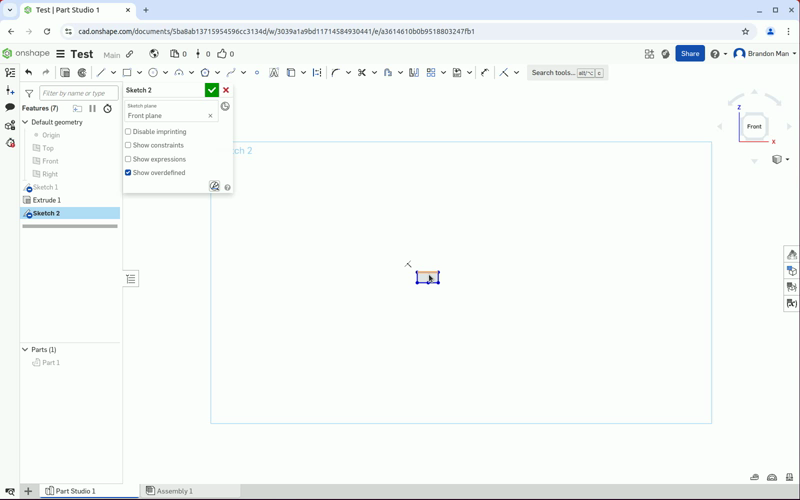
scroll(6)
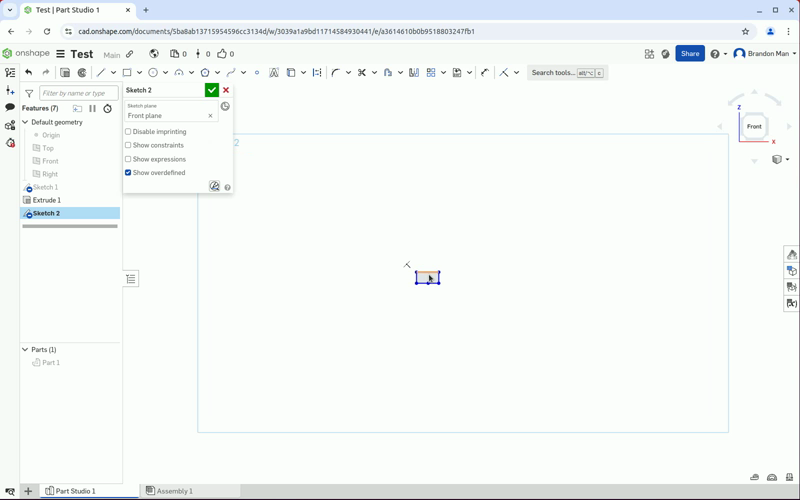
scroll(6)
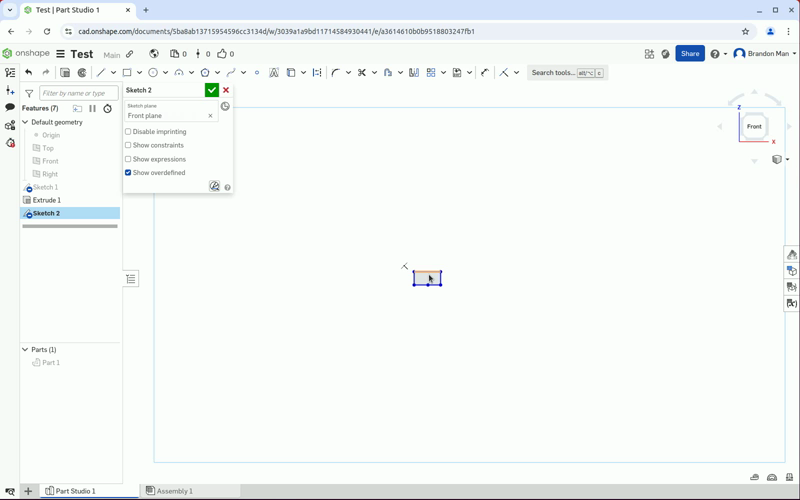
scroll(6)
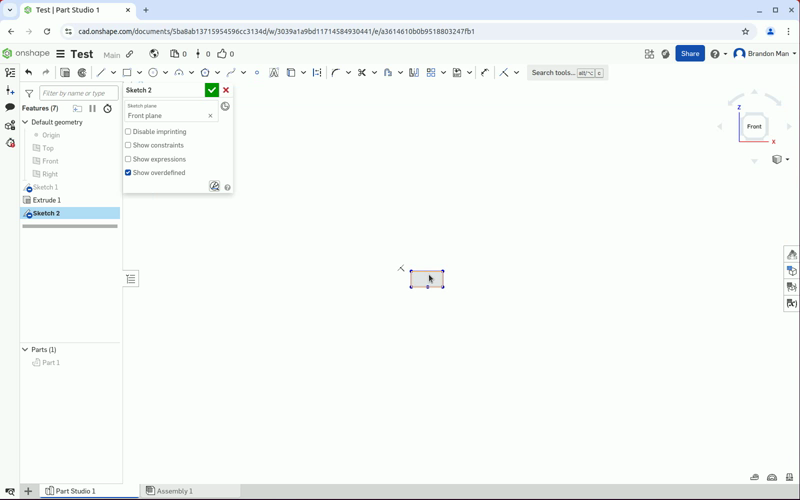
scroll(6)
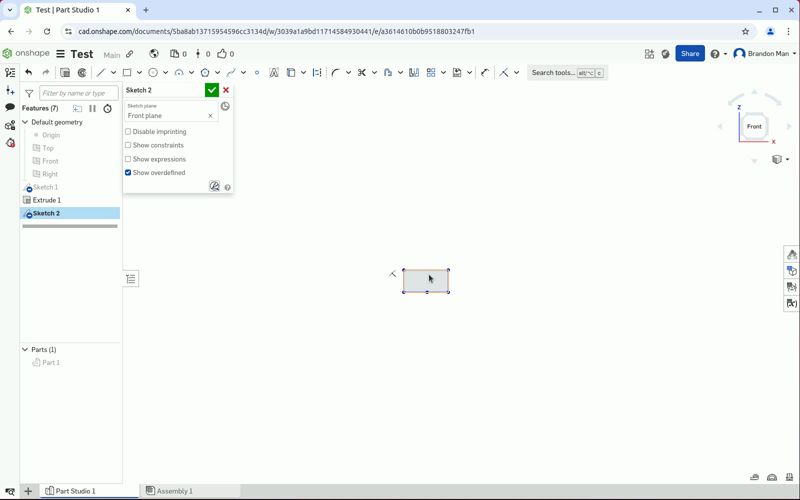
scroll(6)
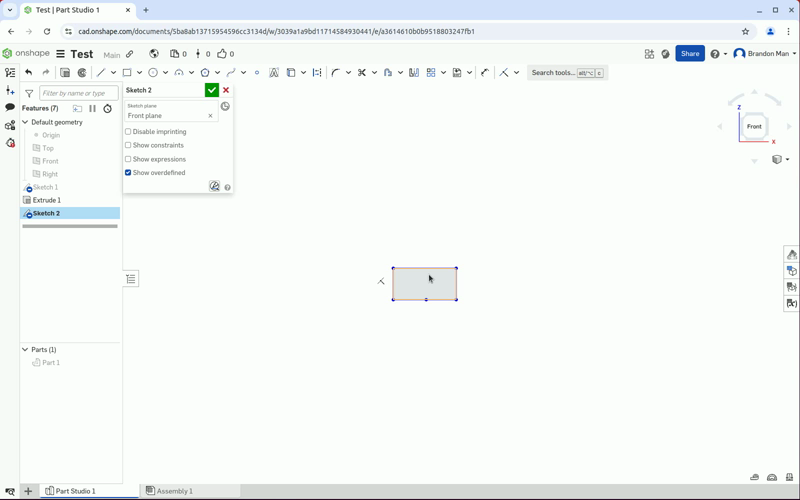
scroll(6)
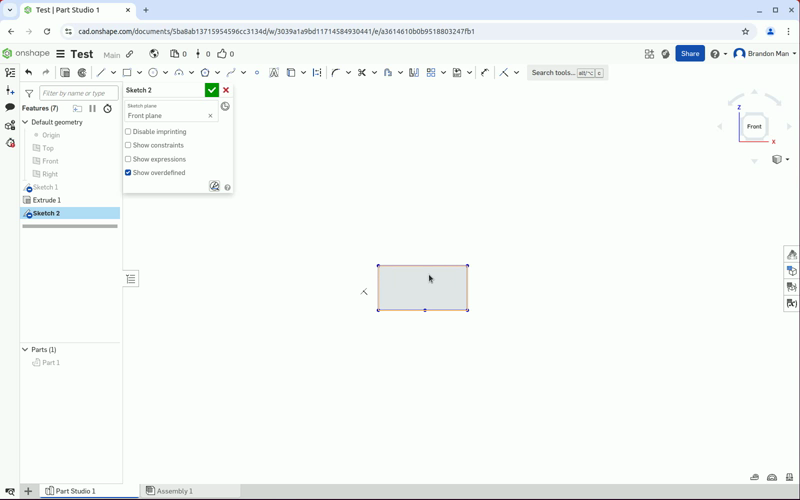
scroll(6)
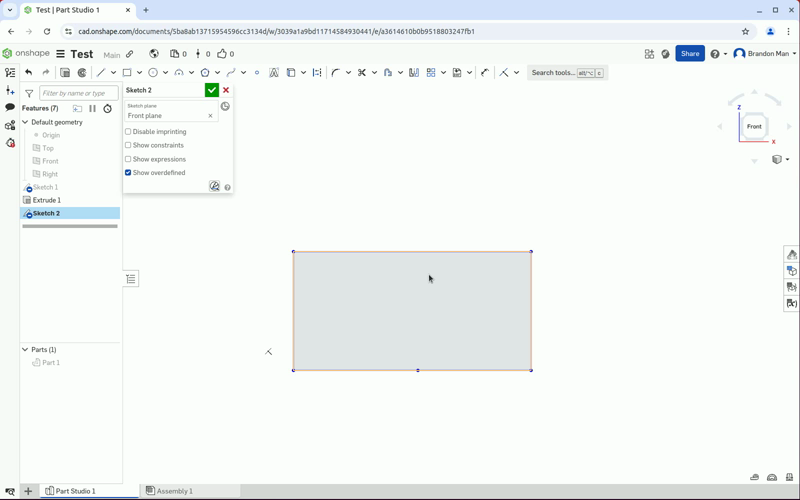
click(429, 274)
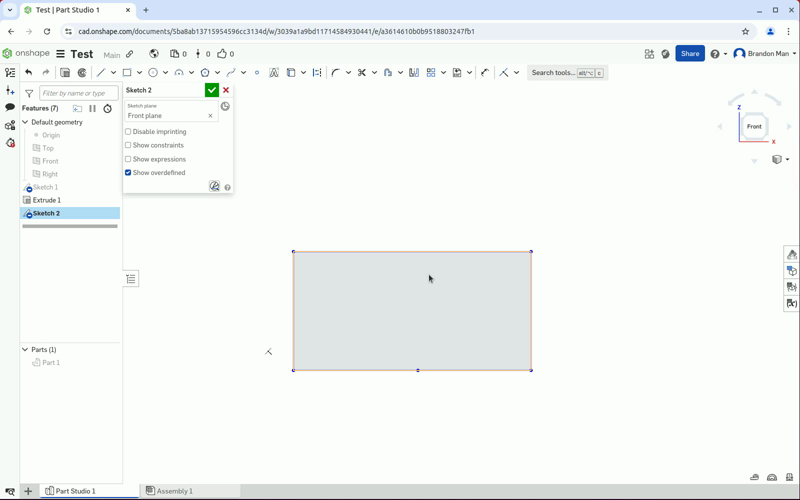
scroll(-6)
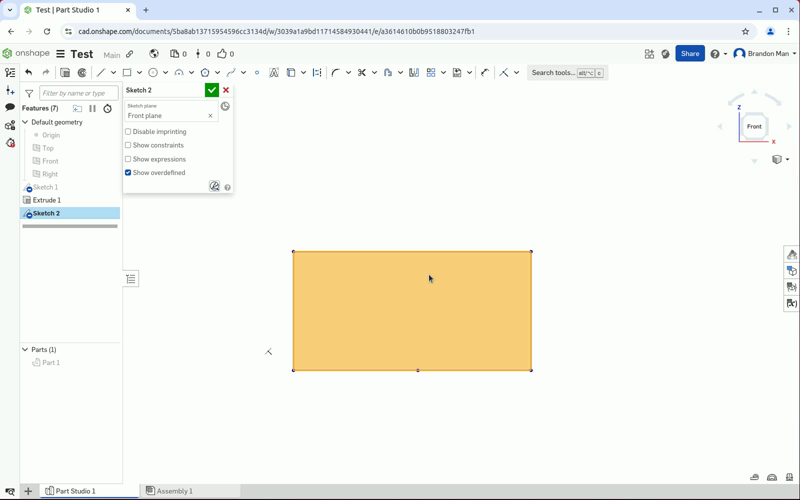
scroll(-6)
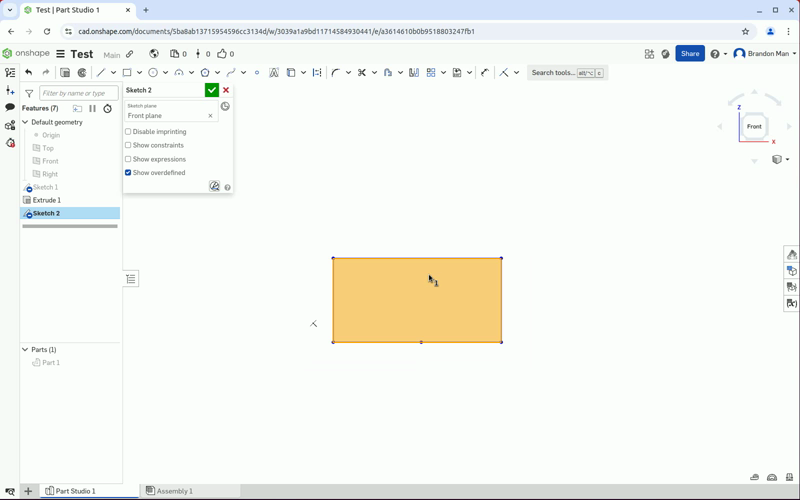
scroll(-6)
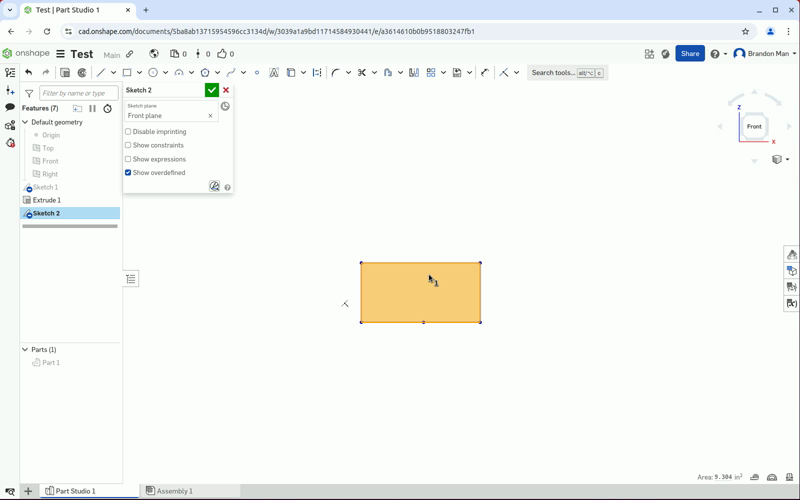
scroll(-6)
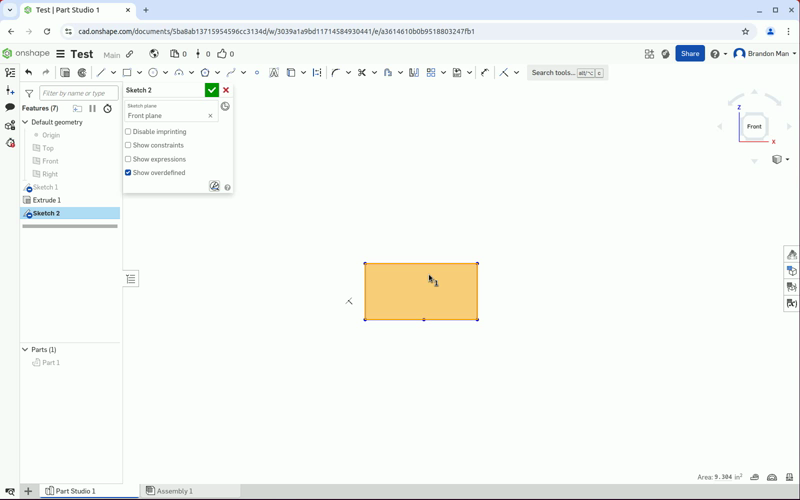
scroll(-6)
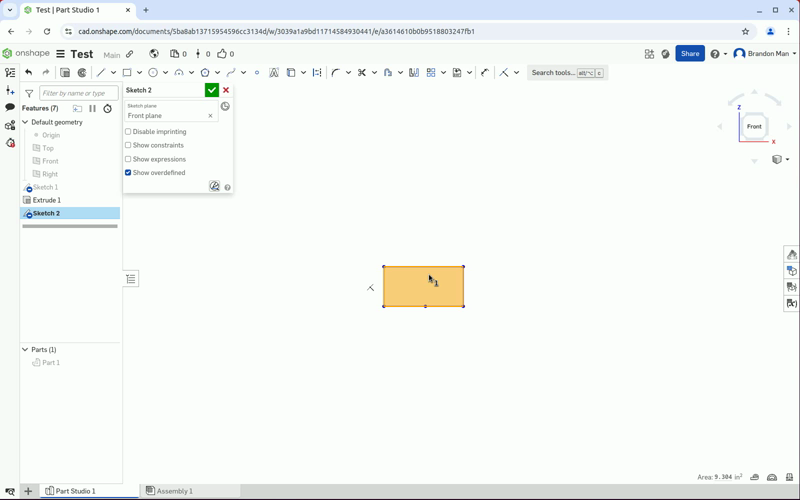
scroll(-6)
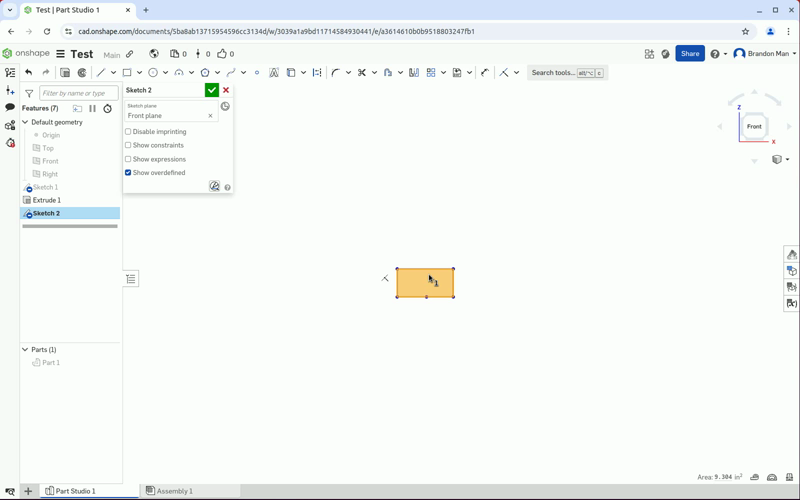
scroll(-6)
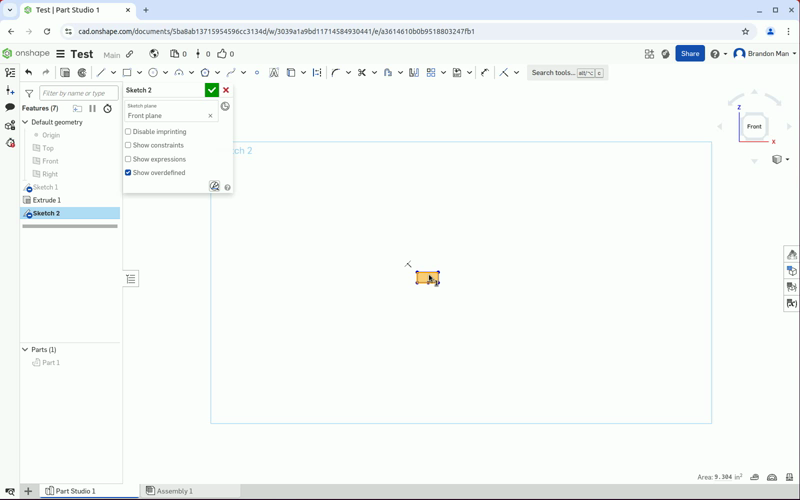
mouse_move(73, 352)
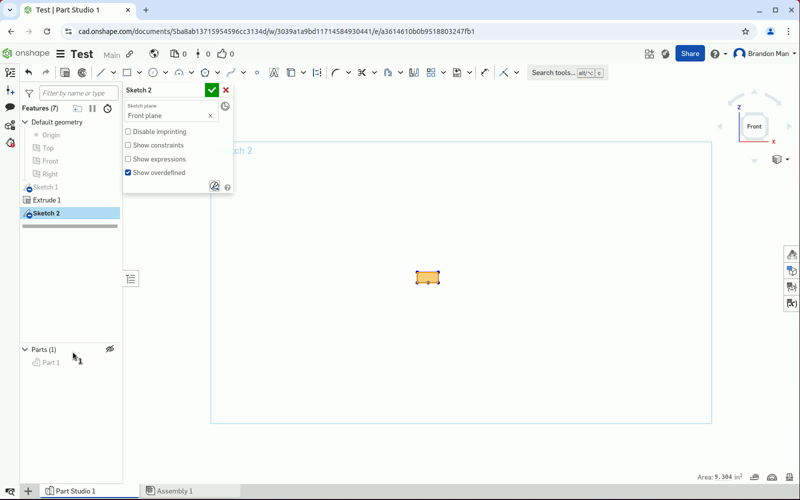
key(shift+y)
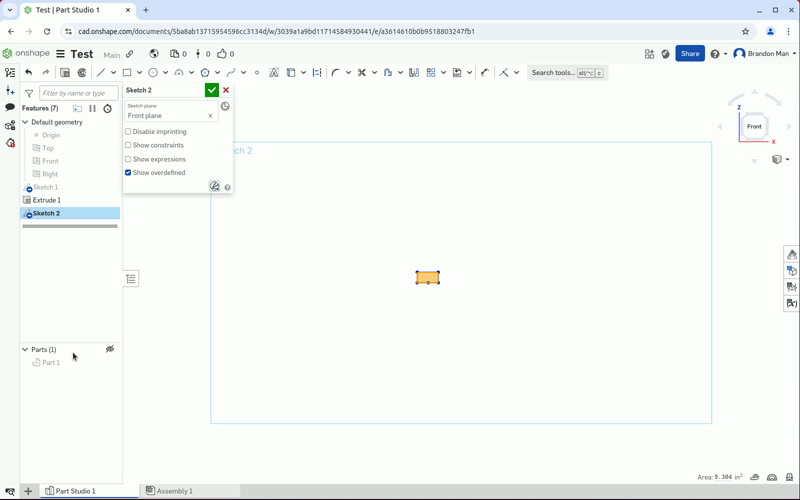
key(shift+e)
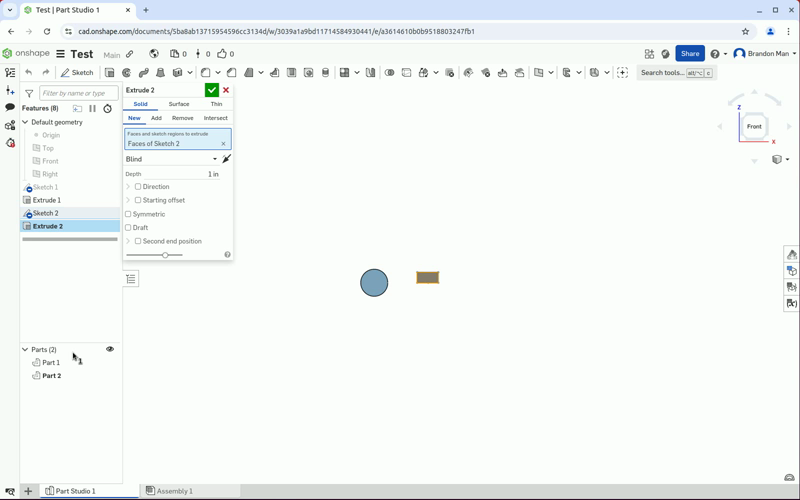
mouse_move(143, 106)
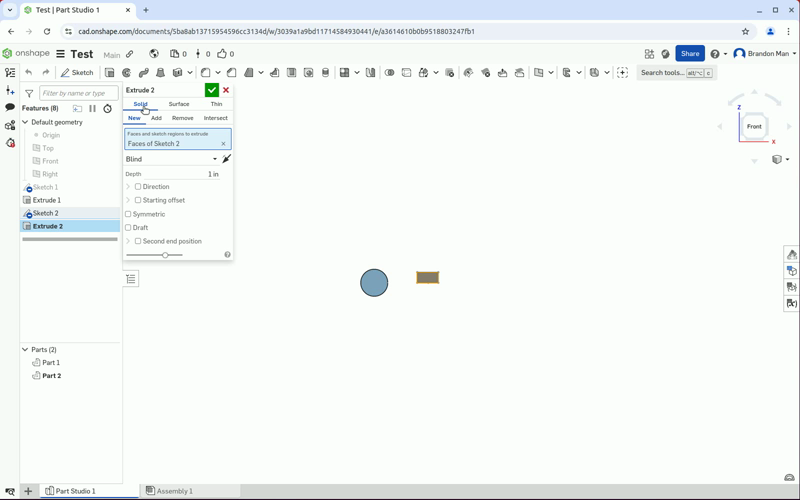
click(143, 106)
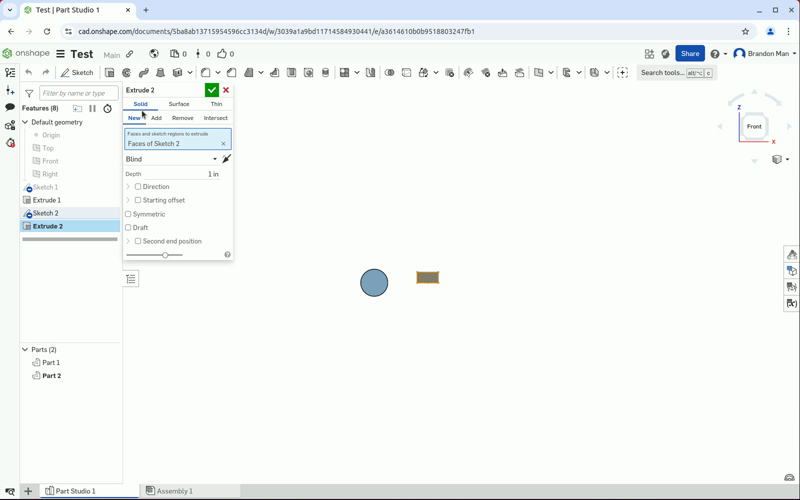
mouse_move(137, 120)
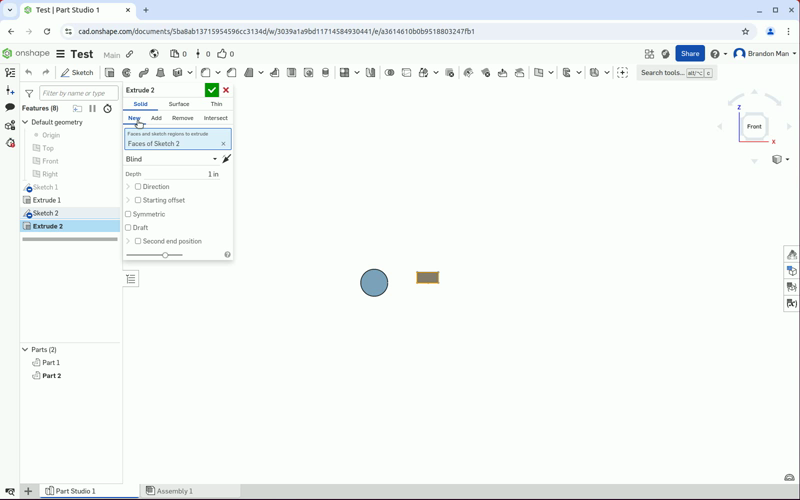
click(137, 120)
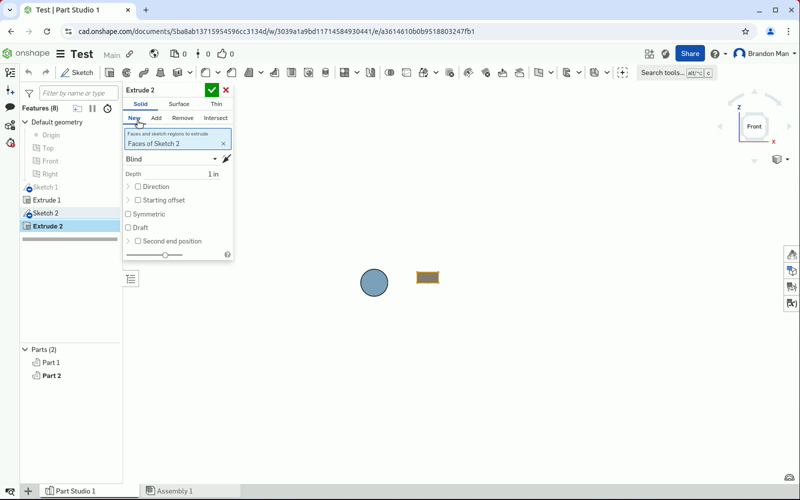
key(tab, 4)
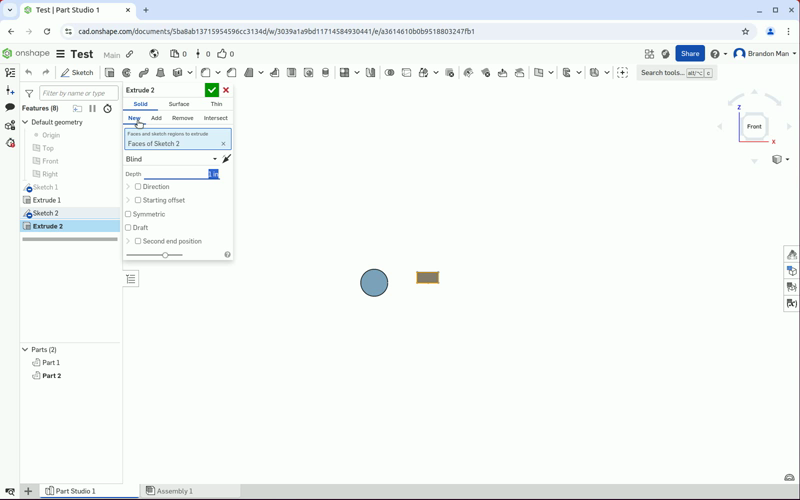
text(6.981)
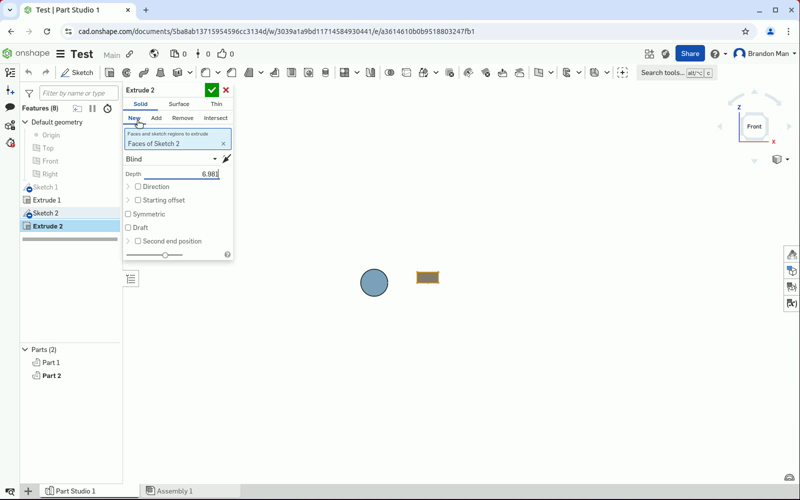
key(enter)
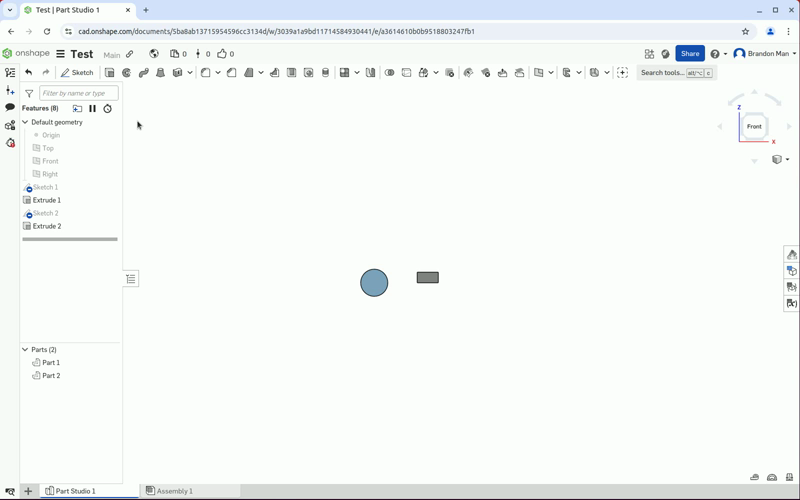
key(shift+h)
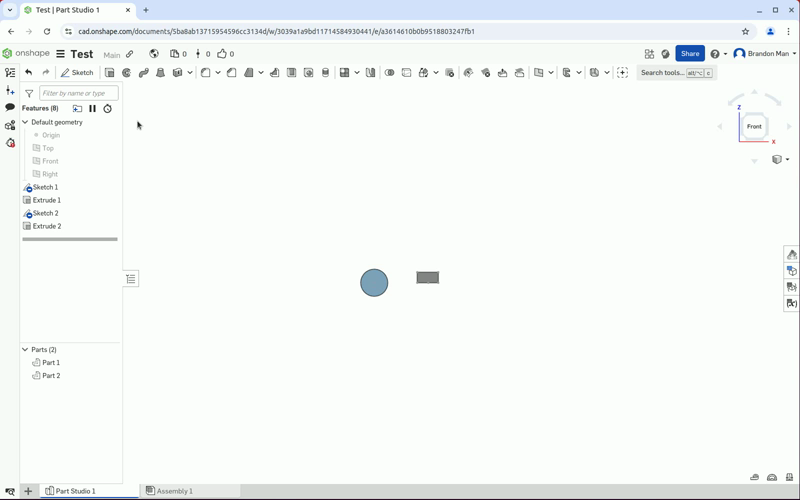
key(shift+h)
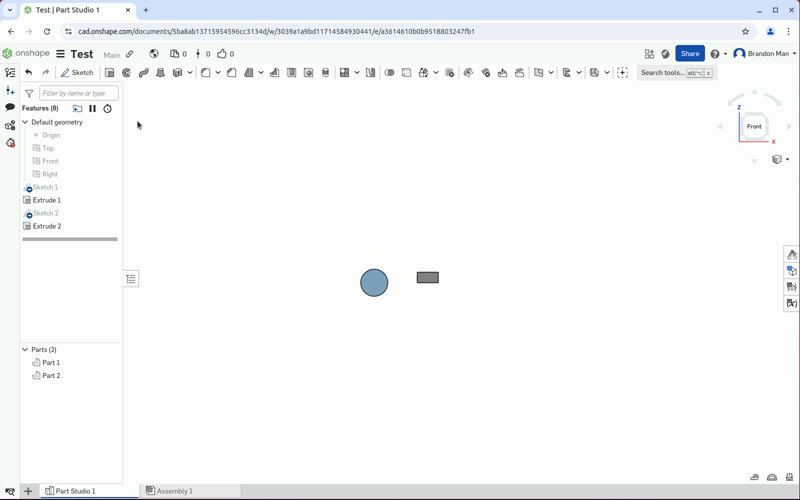
mouse_move(73, 189)
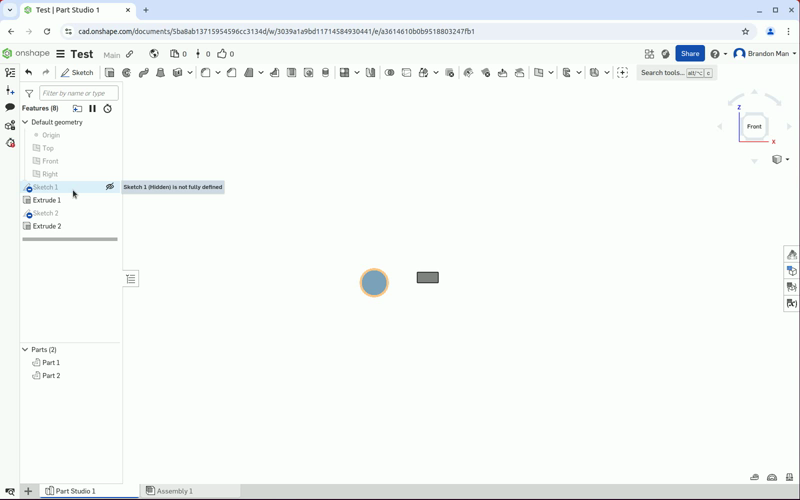
click(73, 189)
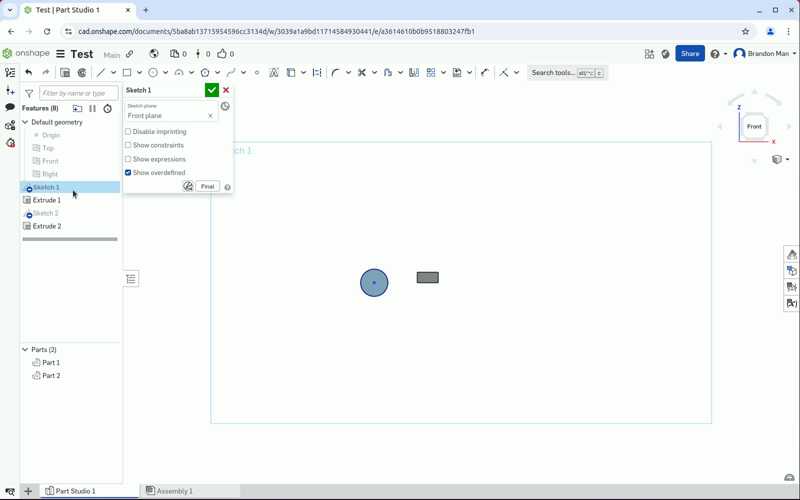
mouse_move(229, 92)
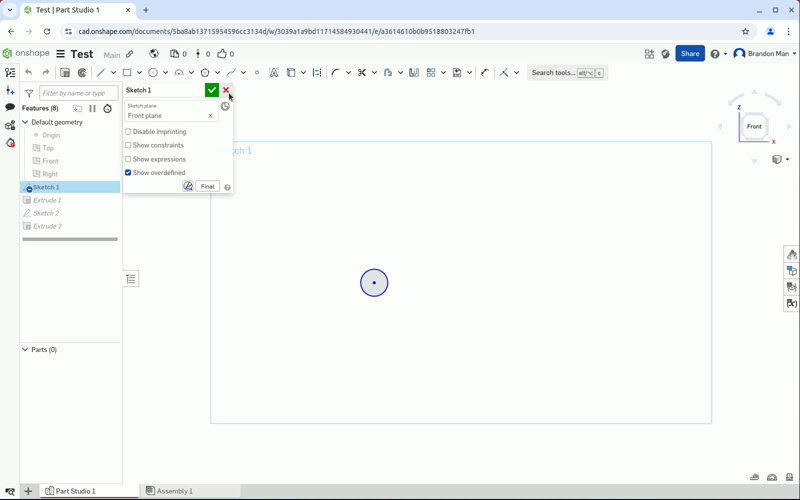
click(229, 92)
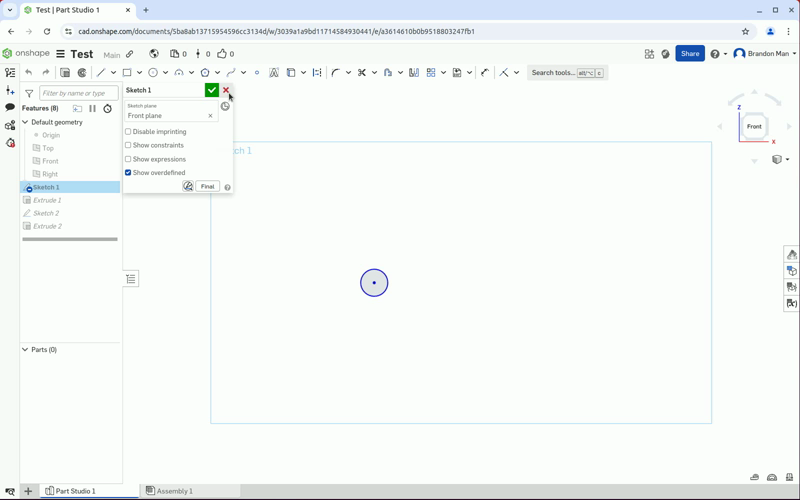
key(shift+s)
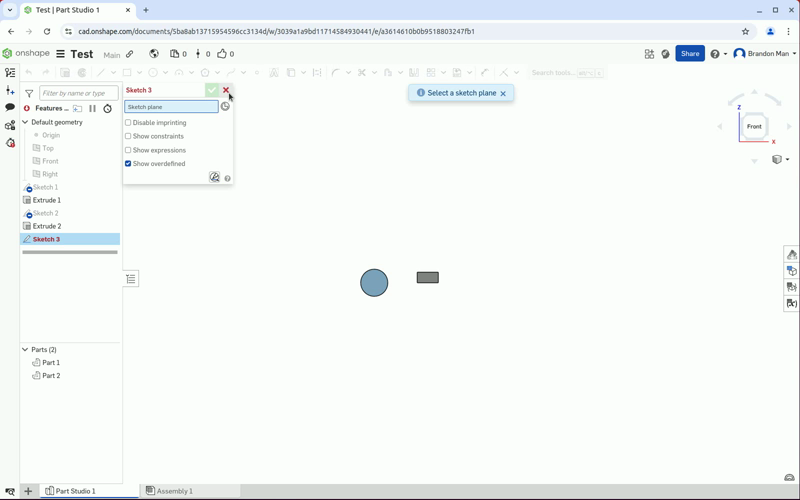
mouse_move(73, 163)
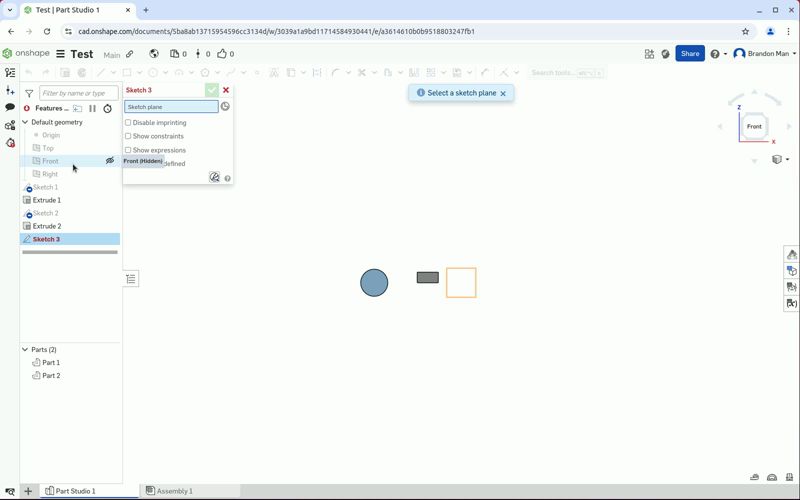
click(73, 163)
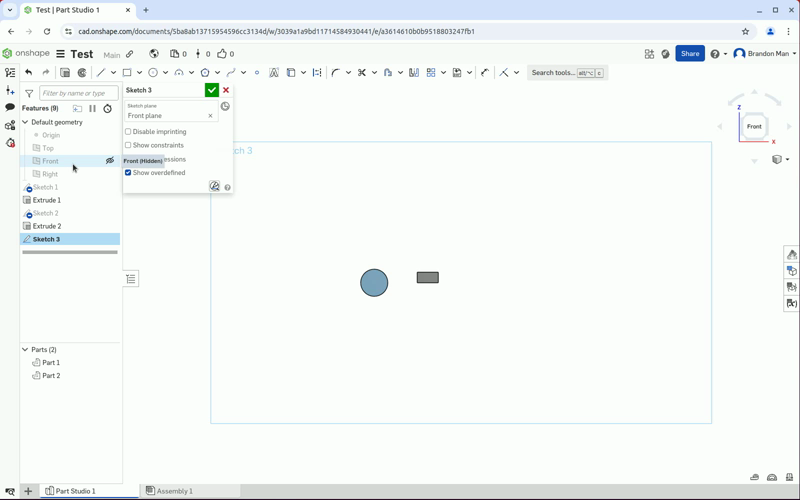
mouse_move(73, 352)
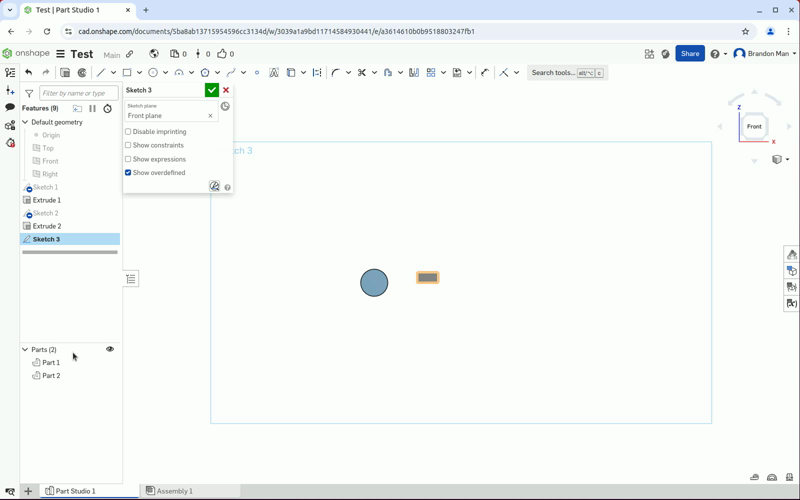
key(y)
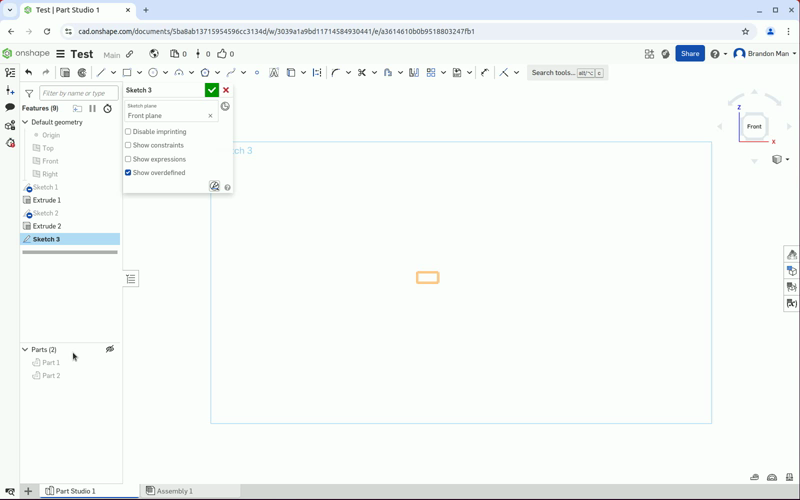
key(l)
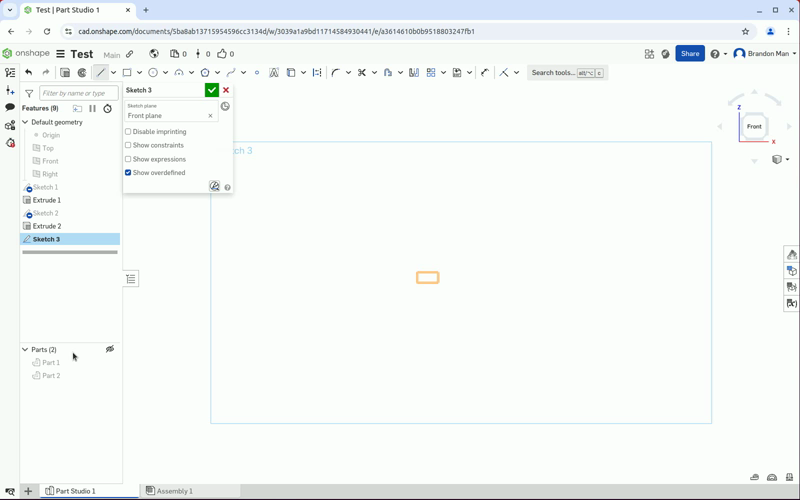
key_down(shift)
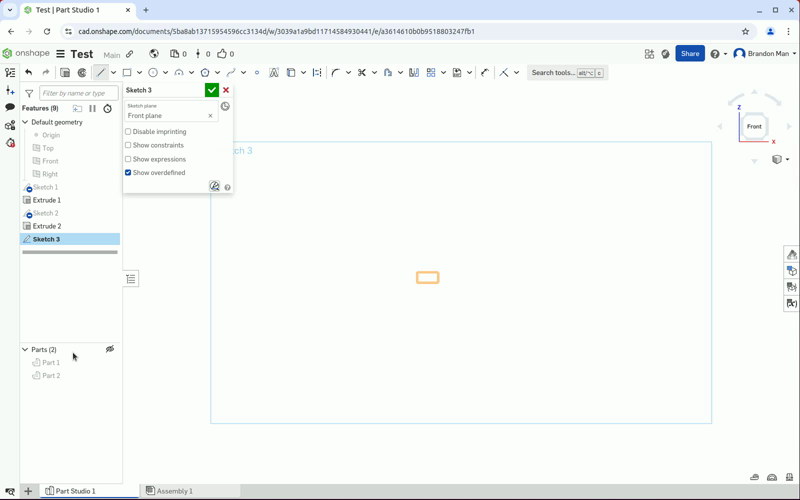
mouse_move(417, 293)
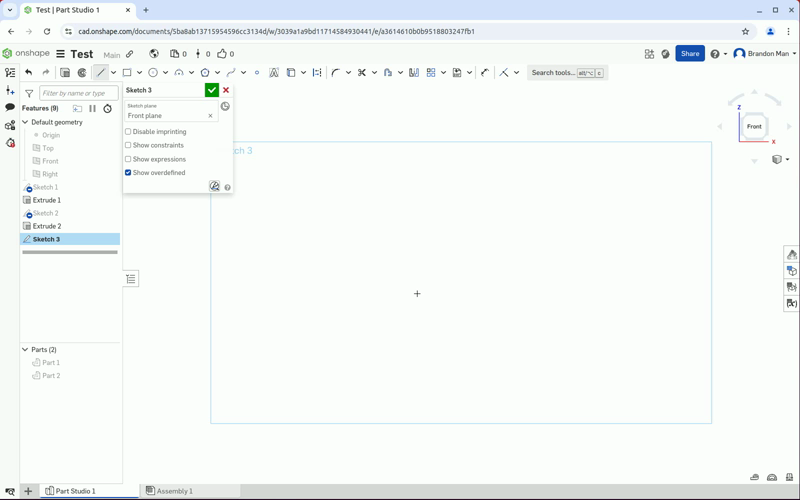
click(417, 293)
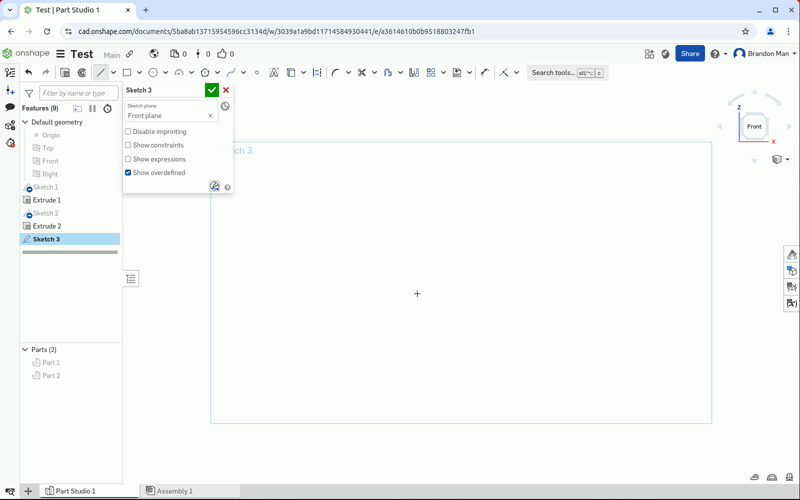
key_up(shift)
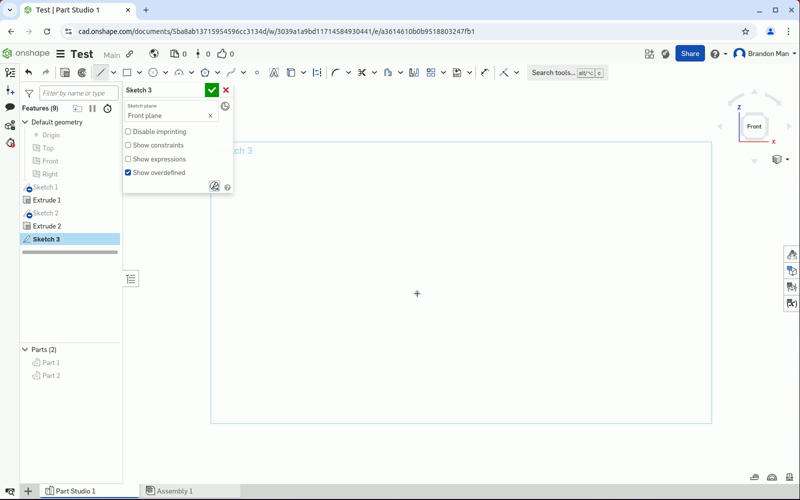
key_down(shift)
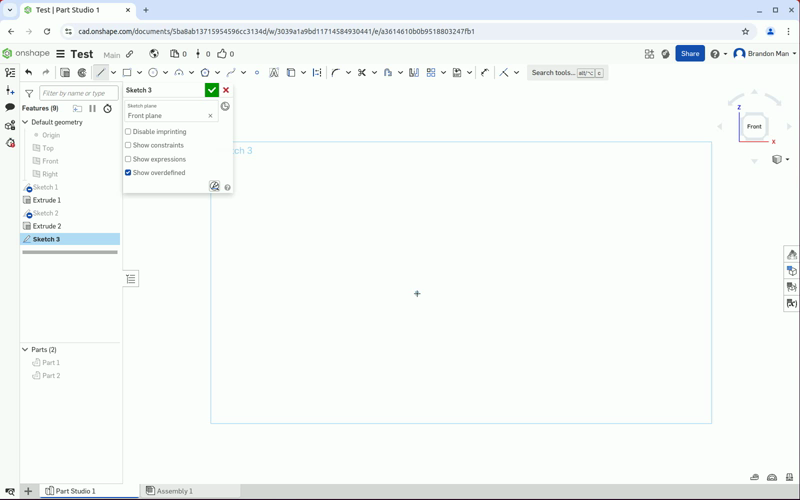
mouse_move(447, 293)
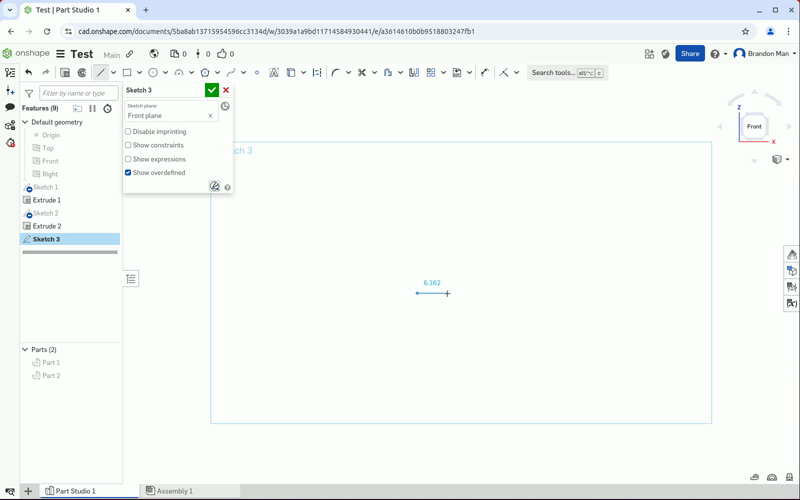
mouse_move(438, 293)
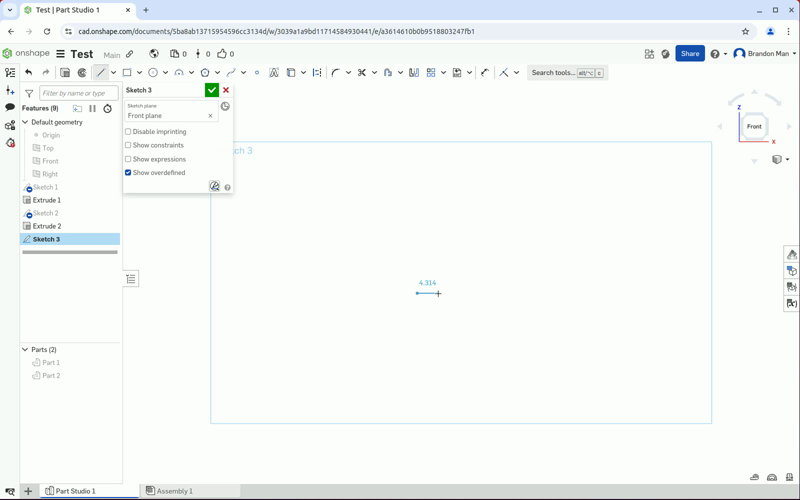
click(438, 293)
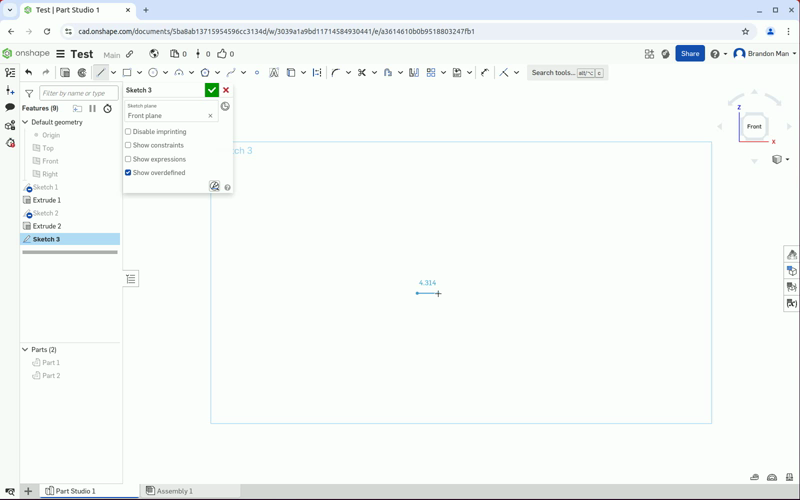
key_up(shift)
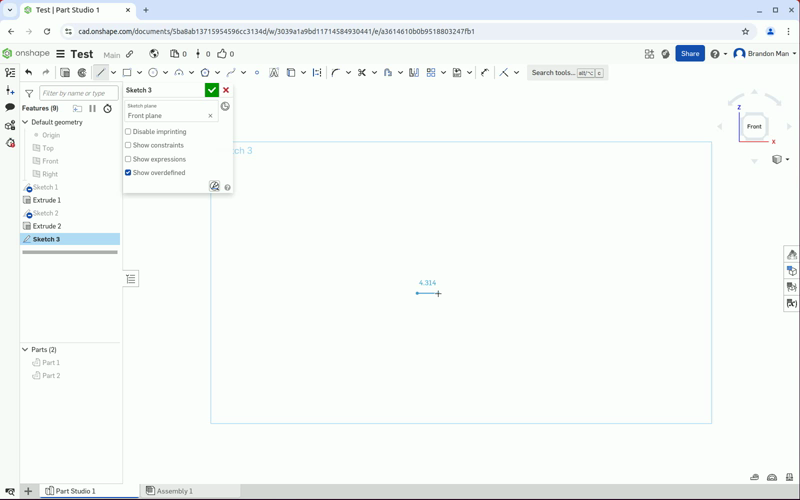
key_down(shift)
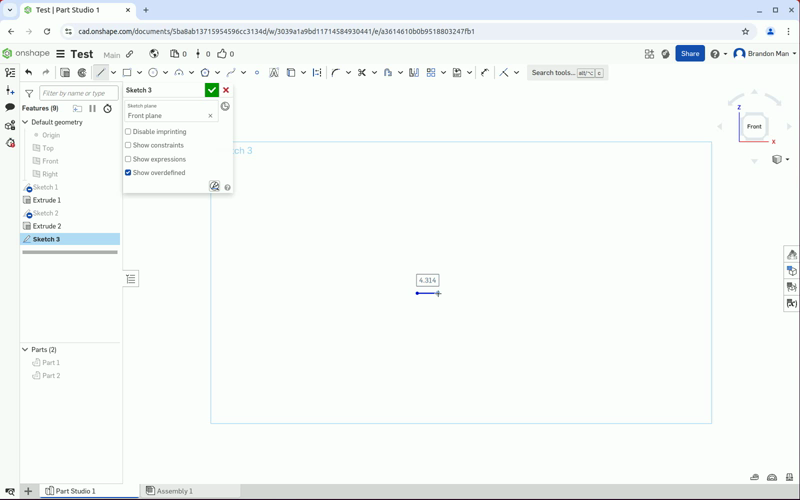
mouse_move(468, 293)
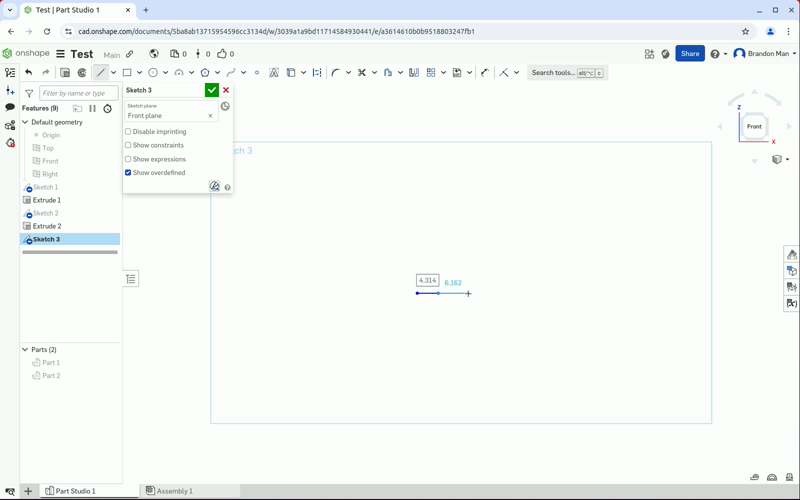
mouse_move(438, 282)
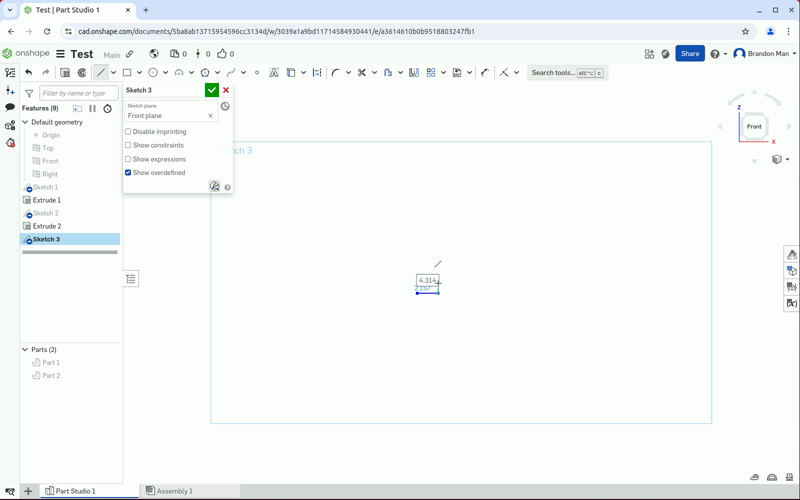
click(438, 282)
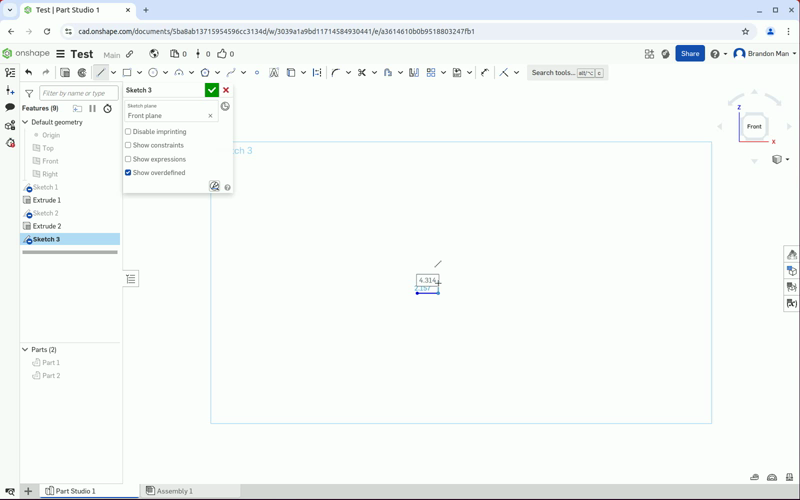
key_up(shift)
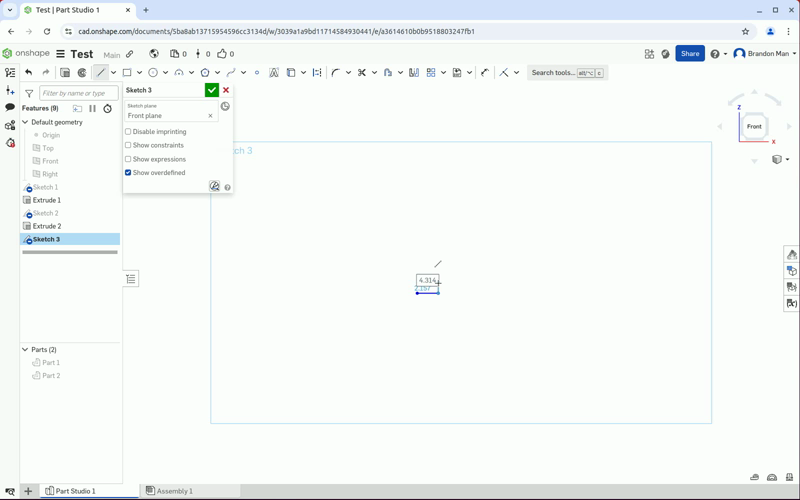
key_down(shift)
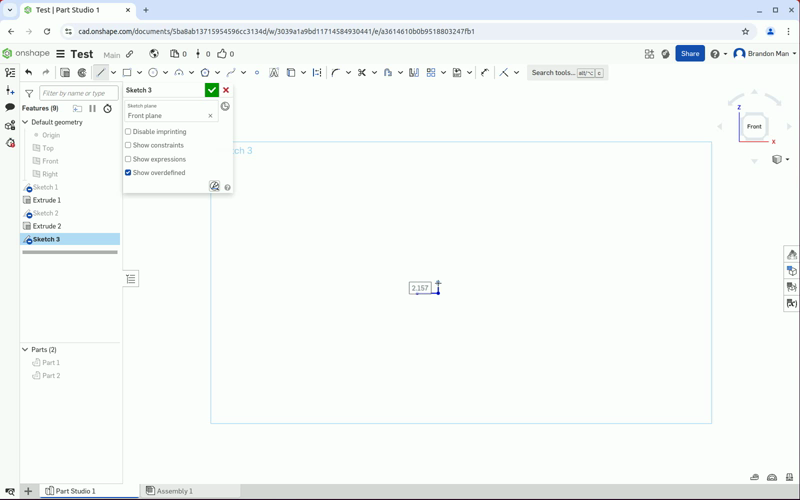
mouse_move(468, 282)
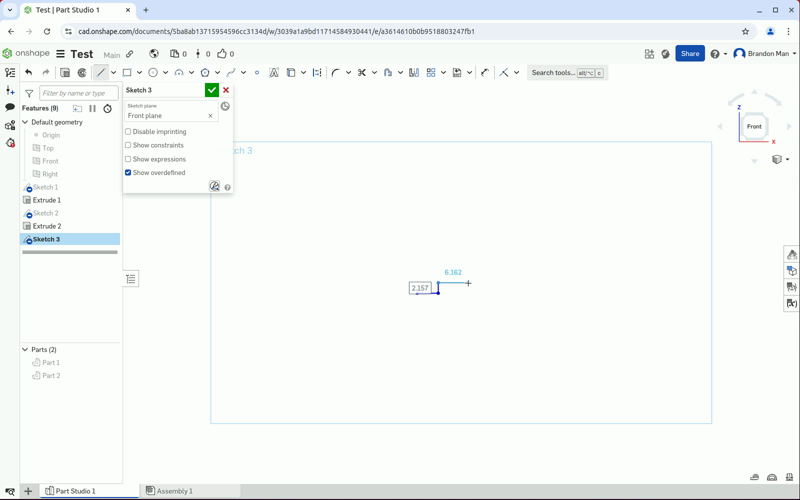
mouse_move(428, 282)
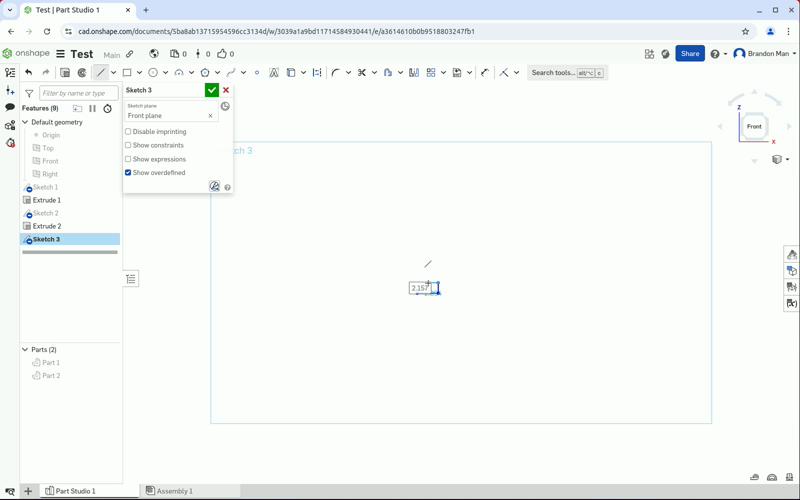
click(428, 282)
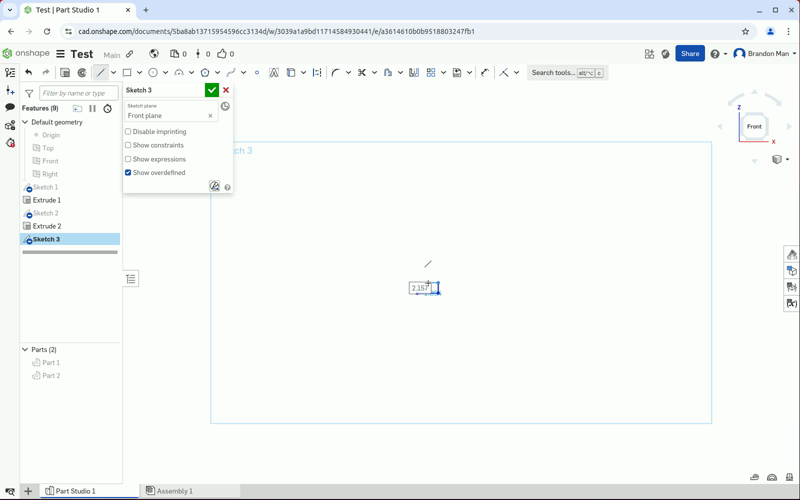
key_up(shift)
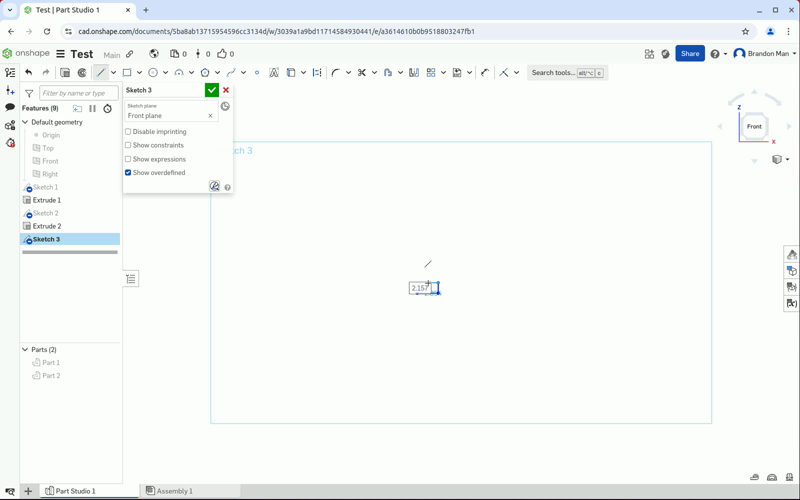
key_down(shift)
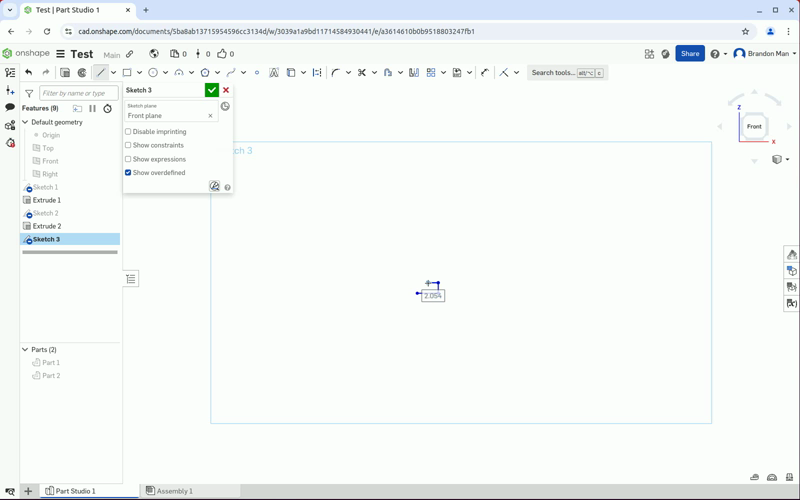
mouse_move(458, 282)
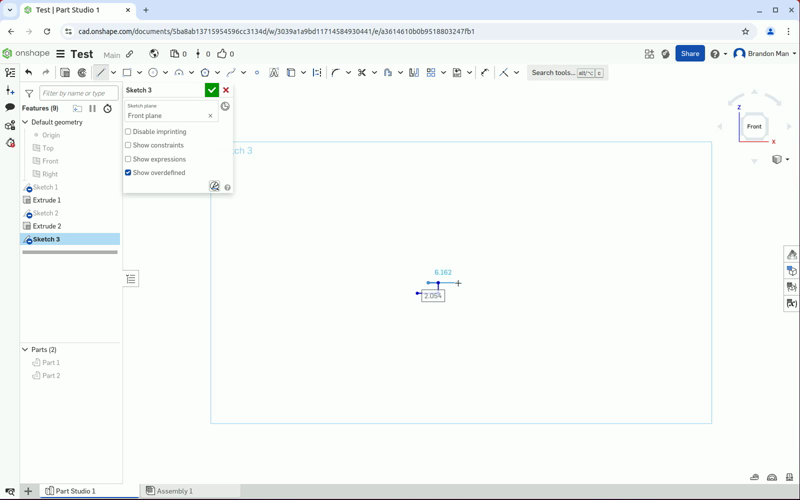
mouse_move(417, 282)
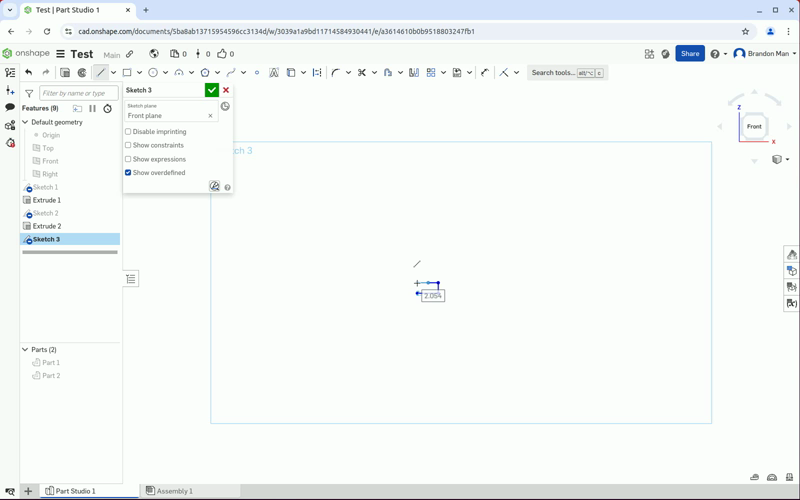
click(417, 282)
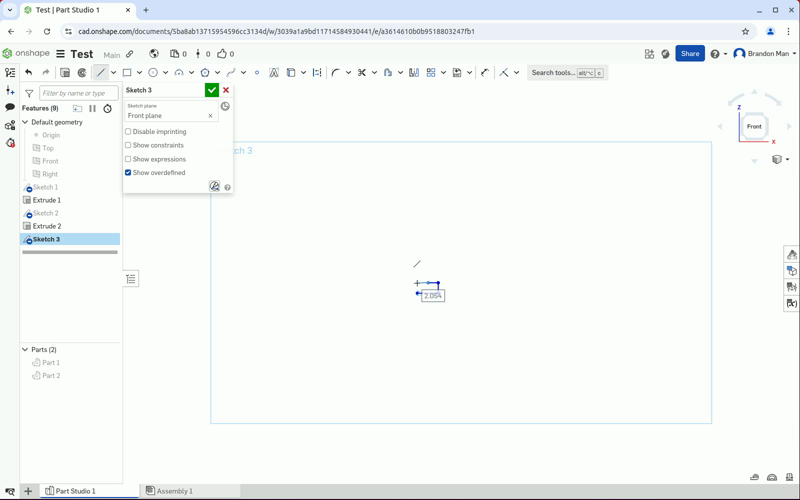
key_up(shift)
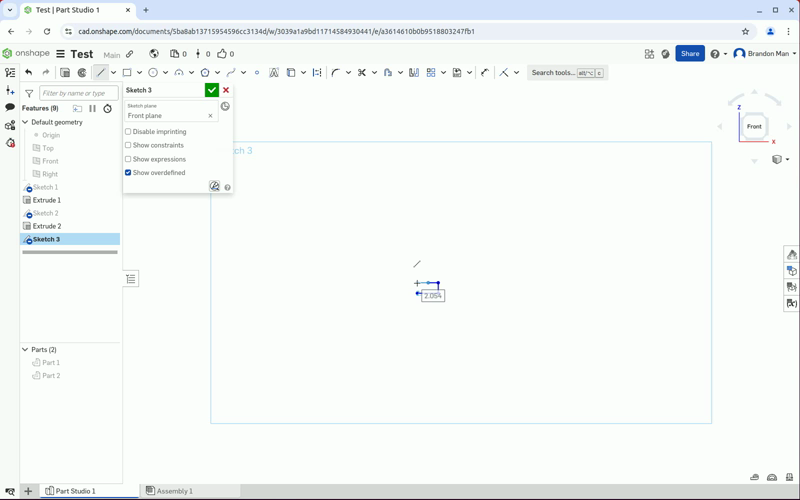
mouse_move(447, 282)
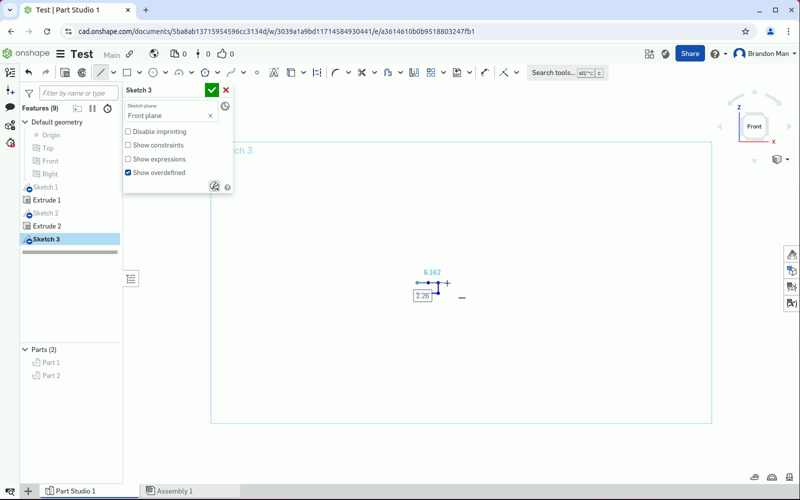
key_down(shift)
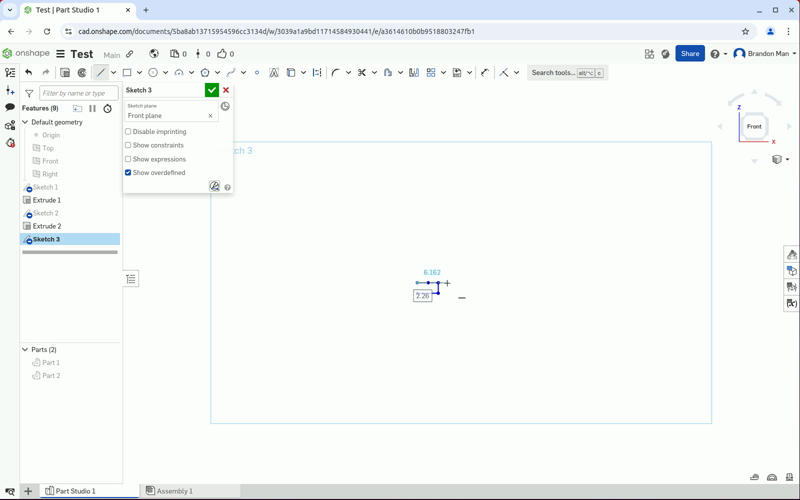
mouse_move(417, 293)
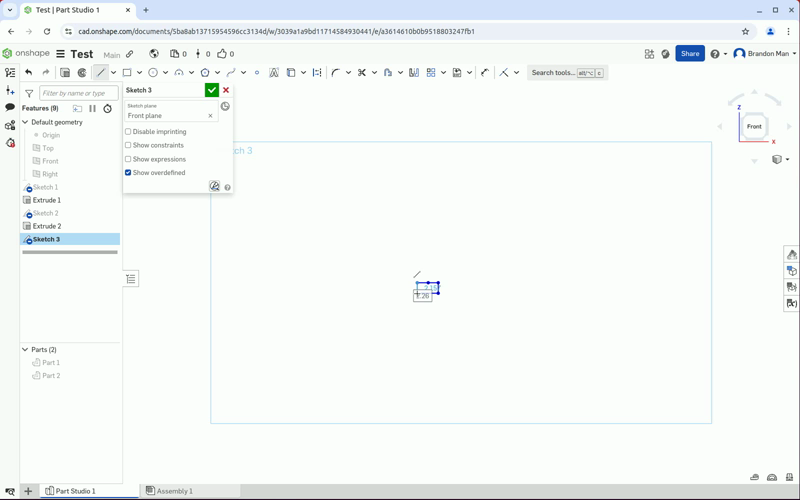
key_up(shift)
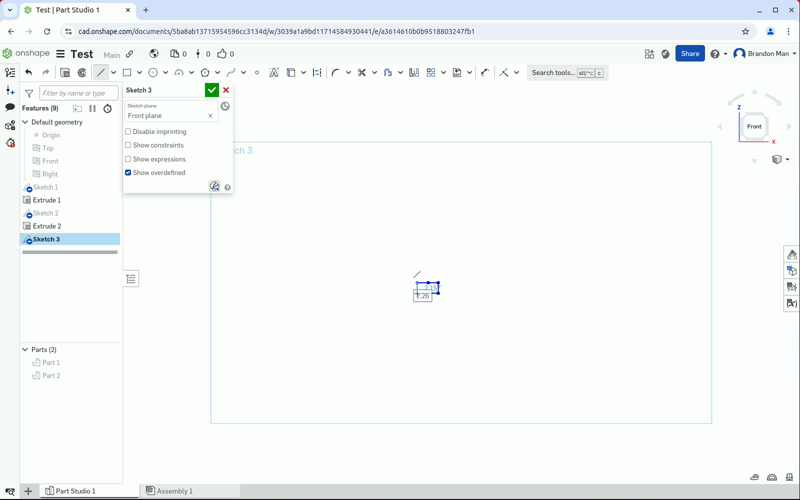
click(417, 293)
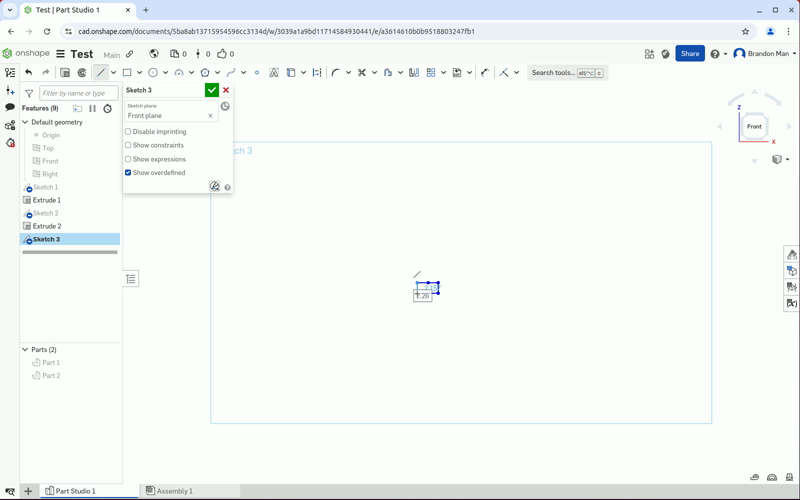
key(esc)
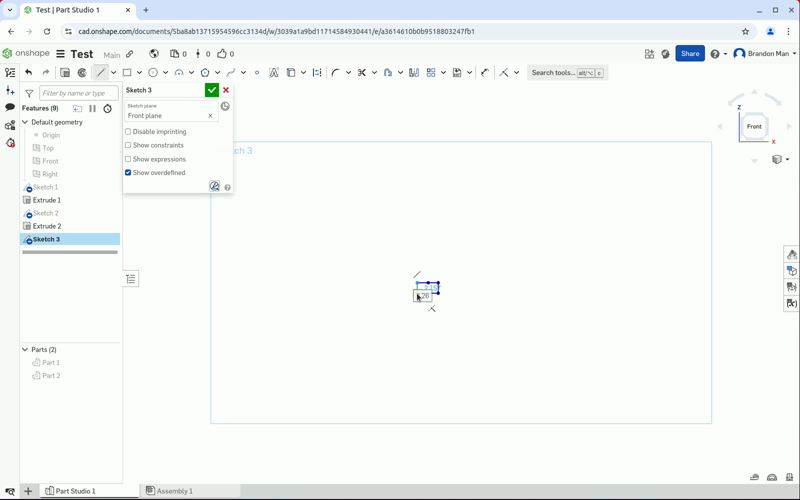
mouse_move(425, 288)
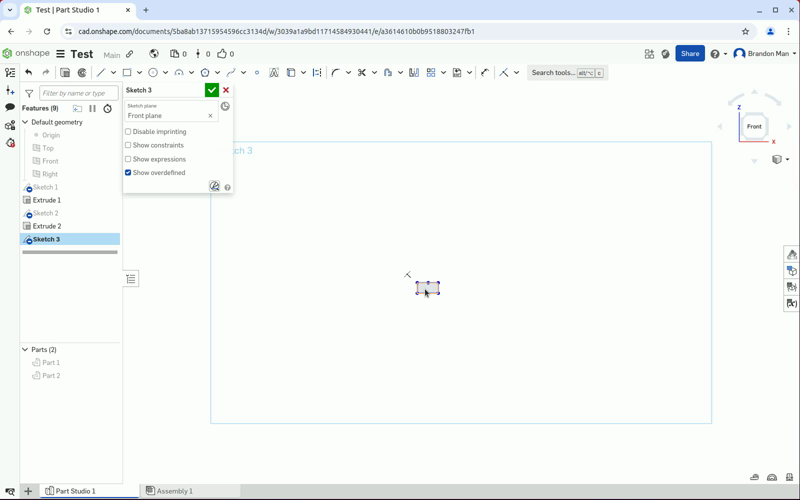
scroll(6)
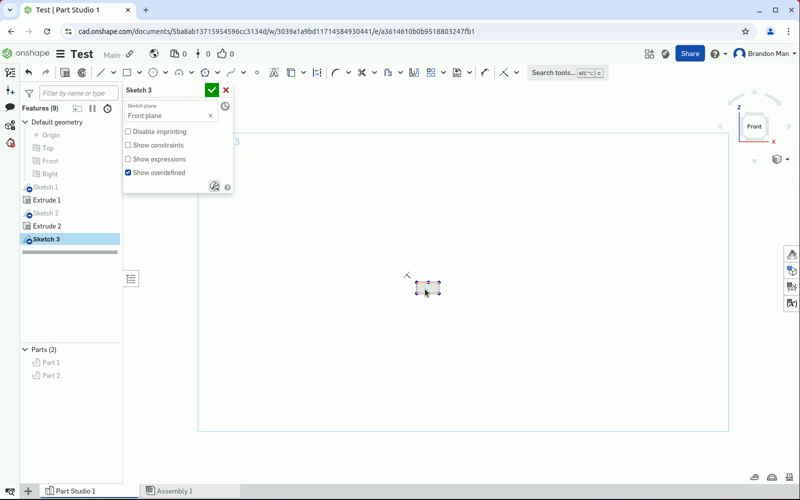
scroll(6)
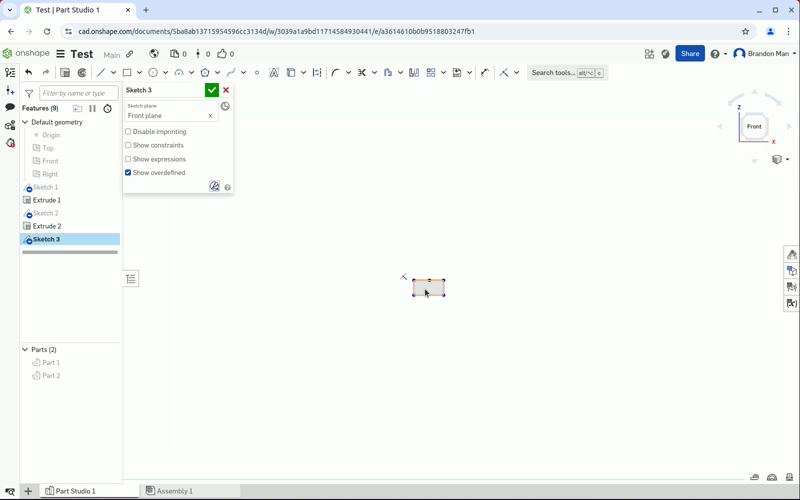
scroll(6)
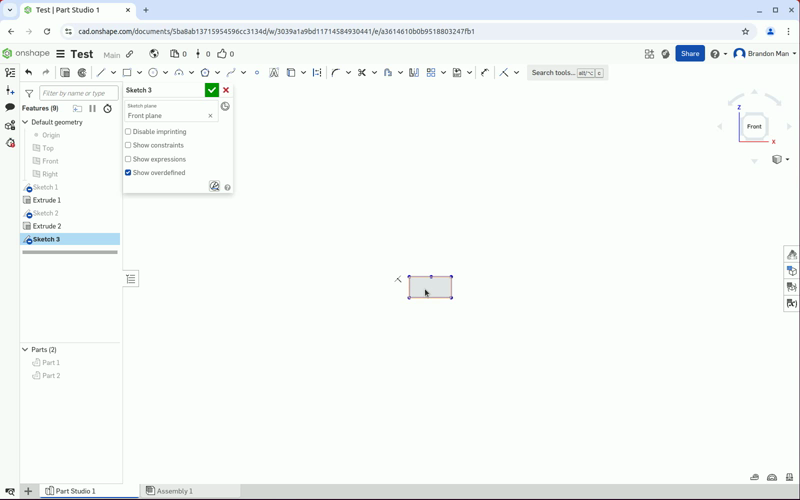
scroll(6)
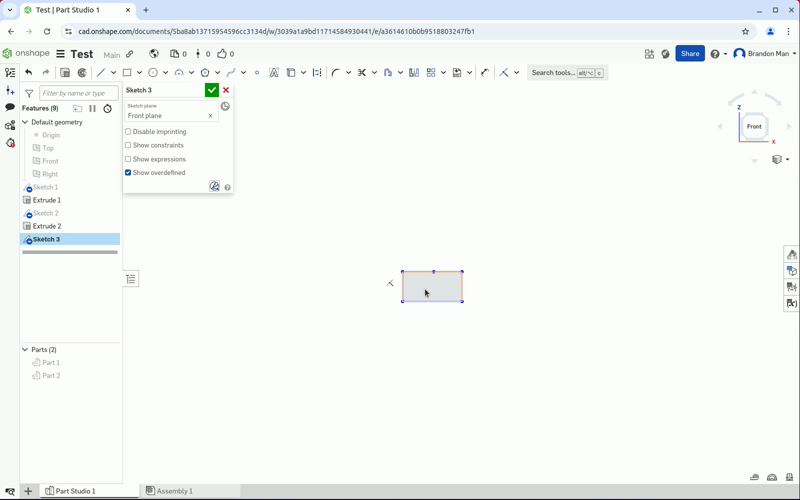
scroll(6)
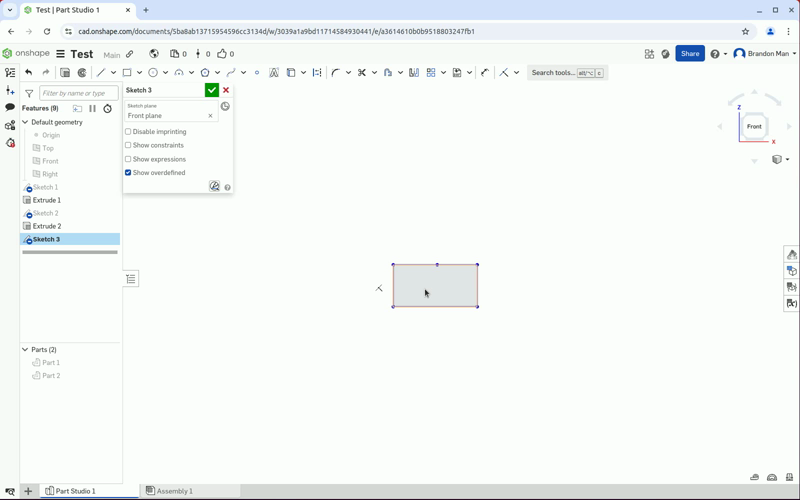
scroll(6)
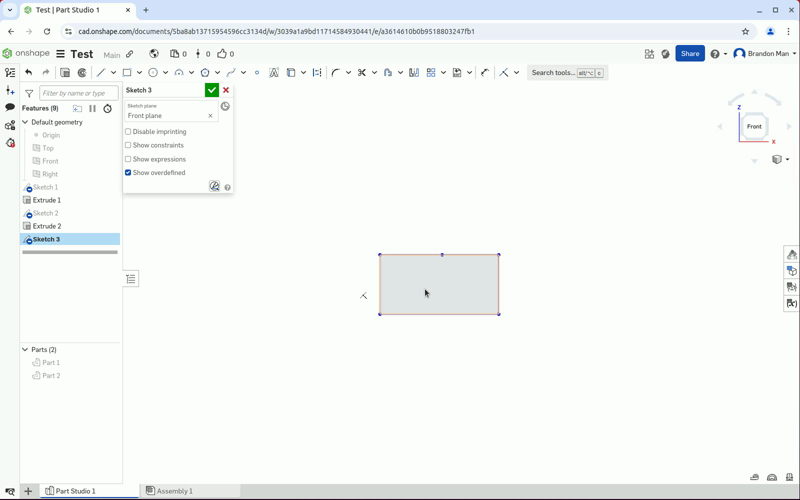
scroll(6)
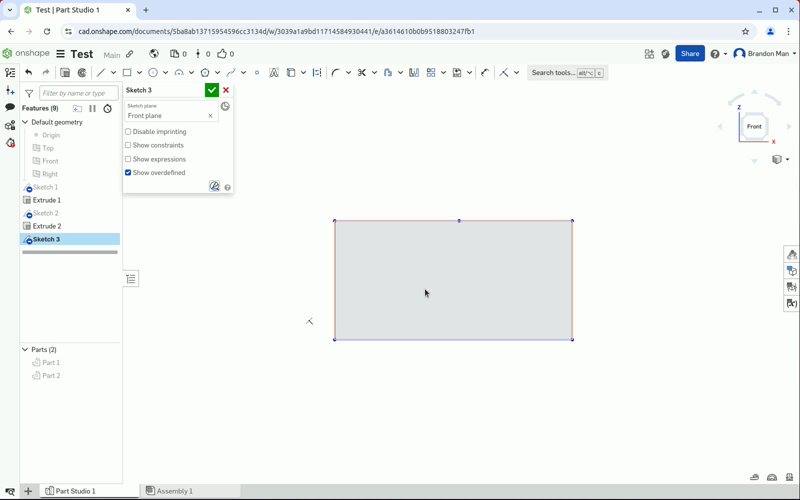
click(425, 288)
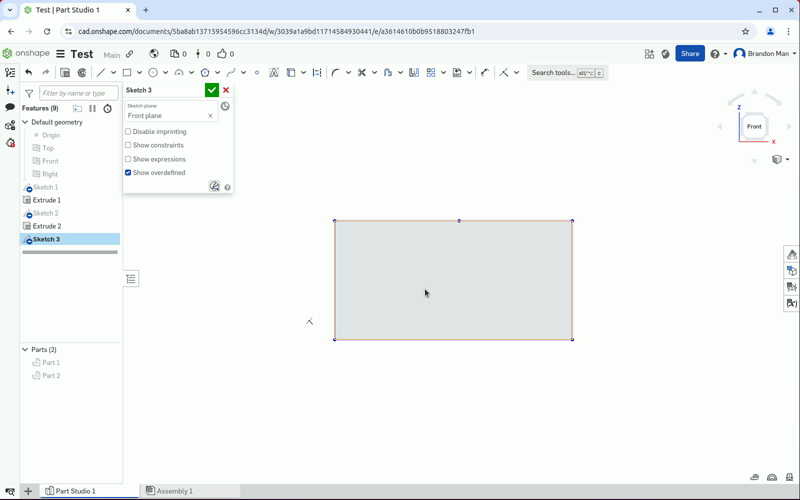
scroll(-6)
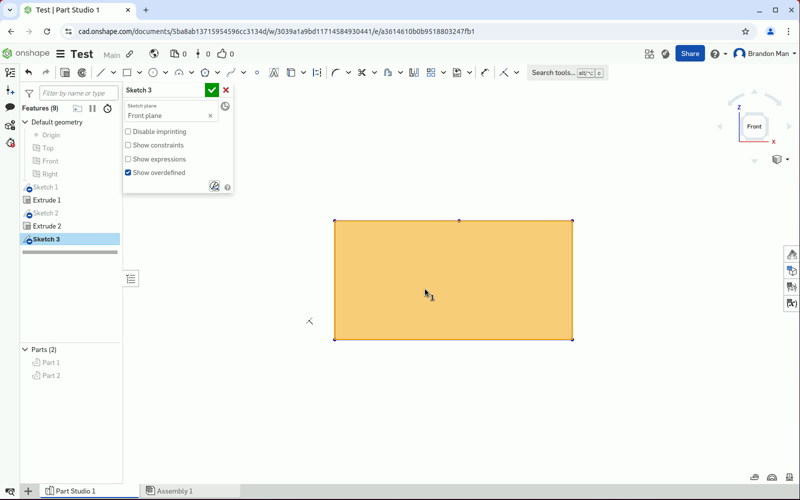
scroll(-6)
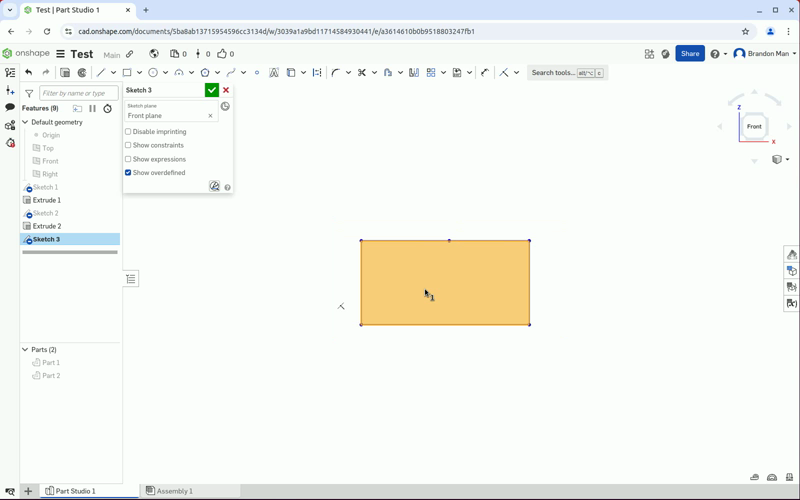
scroll(-6)
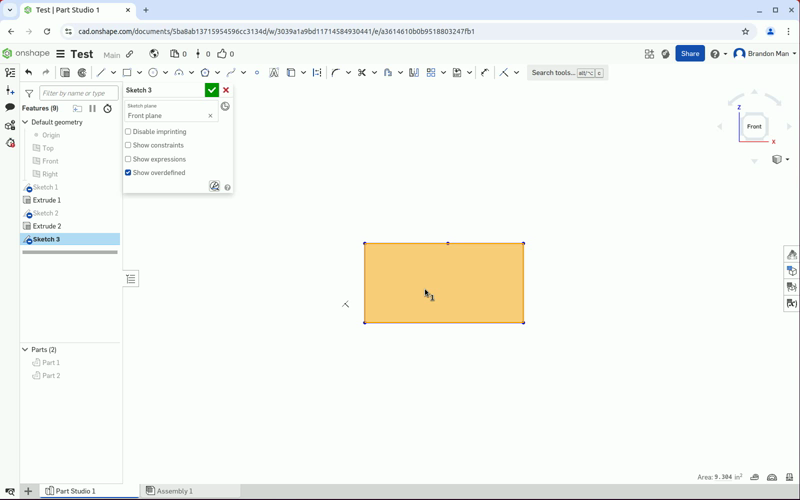
scroll(-6)
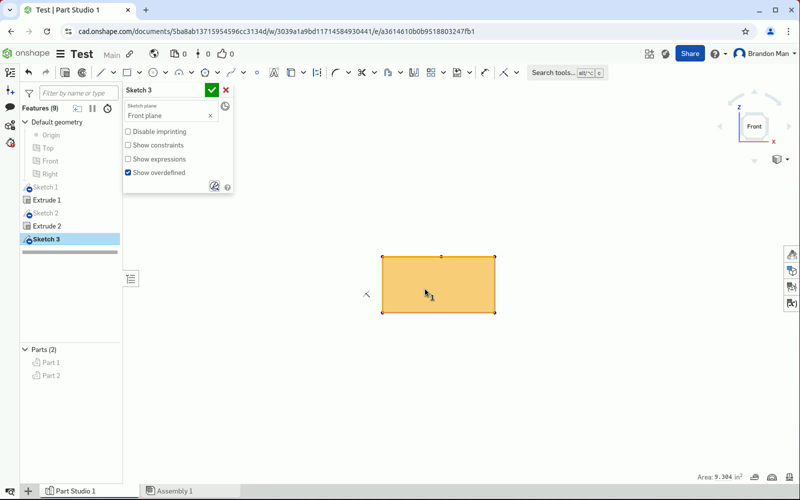
scroll(-6)
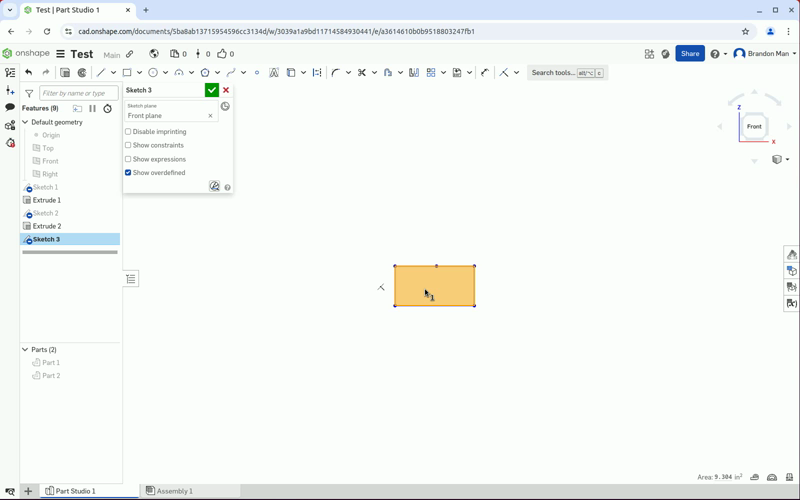
scroll(-6)
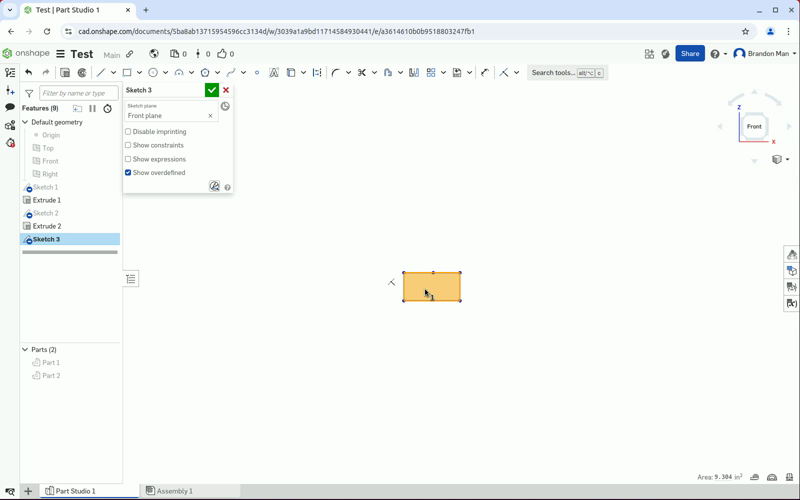
scroll(-6)
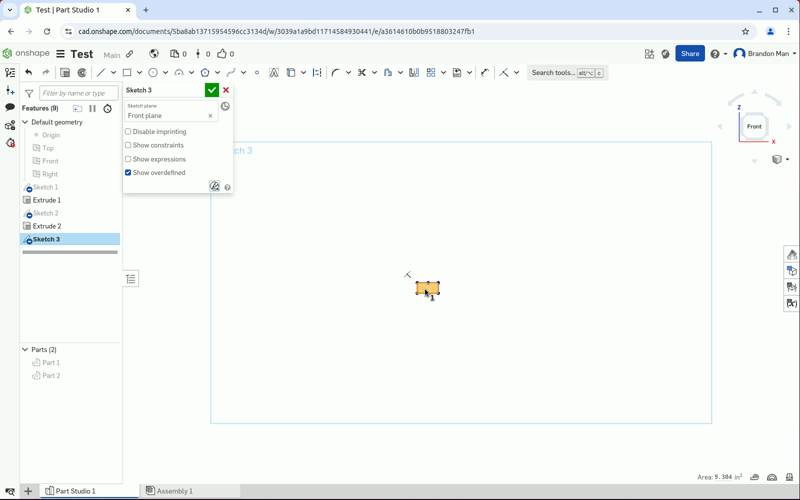
mouse_move(73, 352)
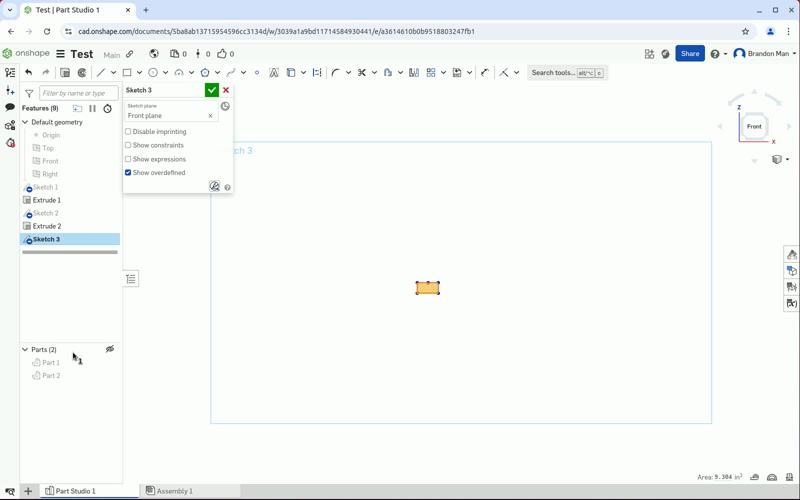
key(shift+y)
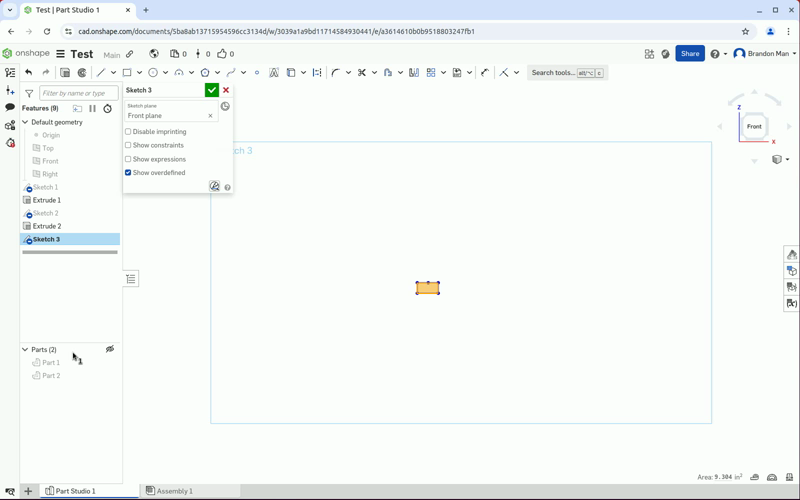
key(shift+e)
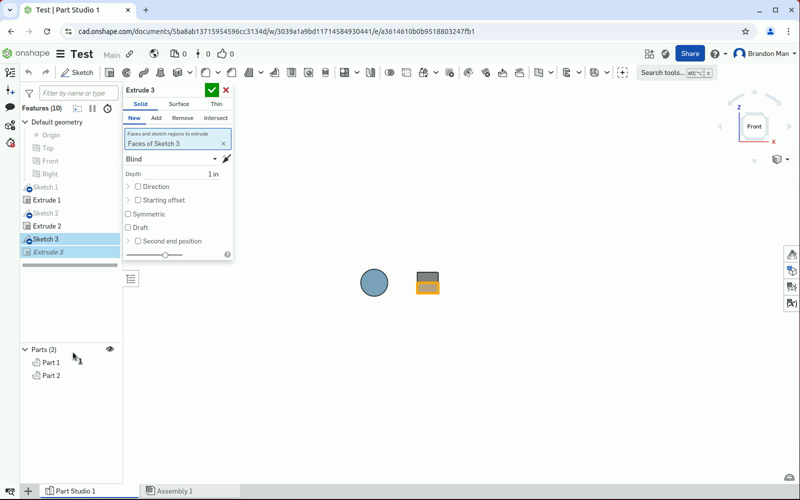
mouse_move(143, 106)
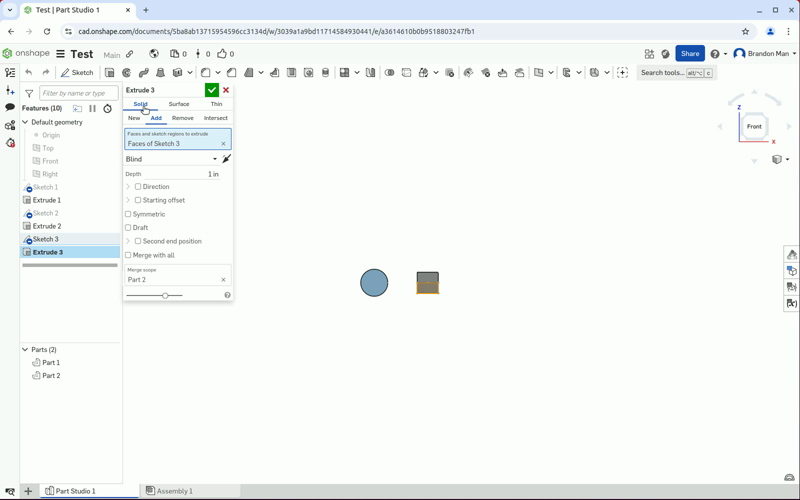
click(143, 106)
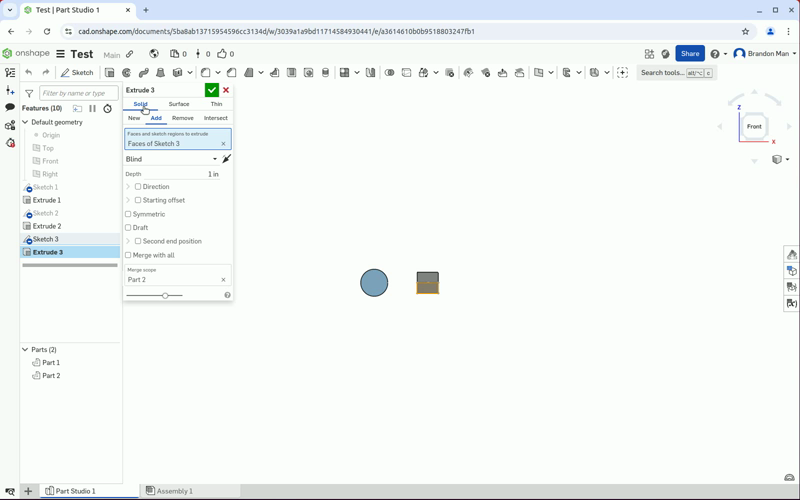
mouse_move(137, 120)
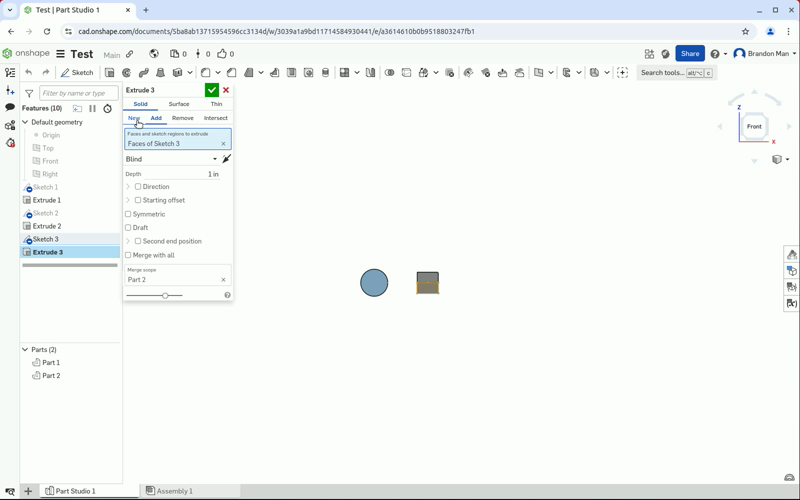
click(137, 120)
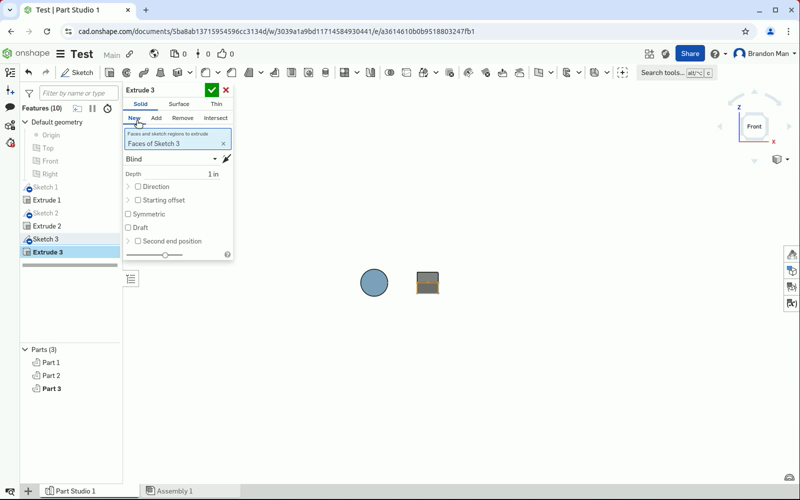
key(tab, 4)
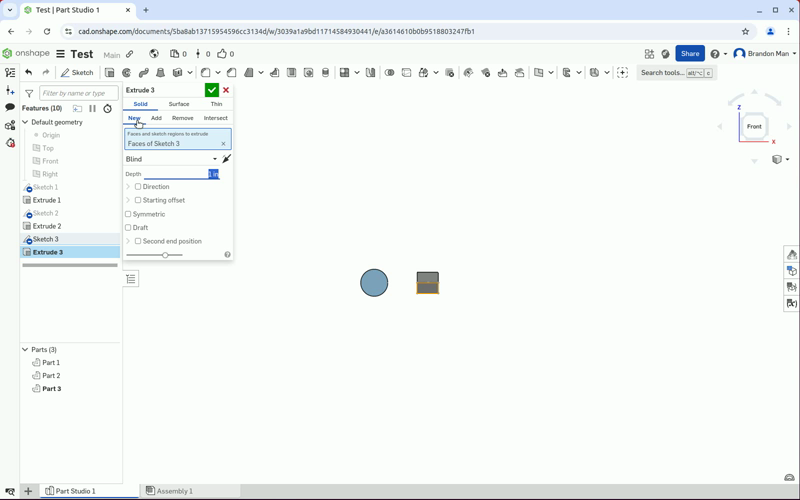
text(6.981)
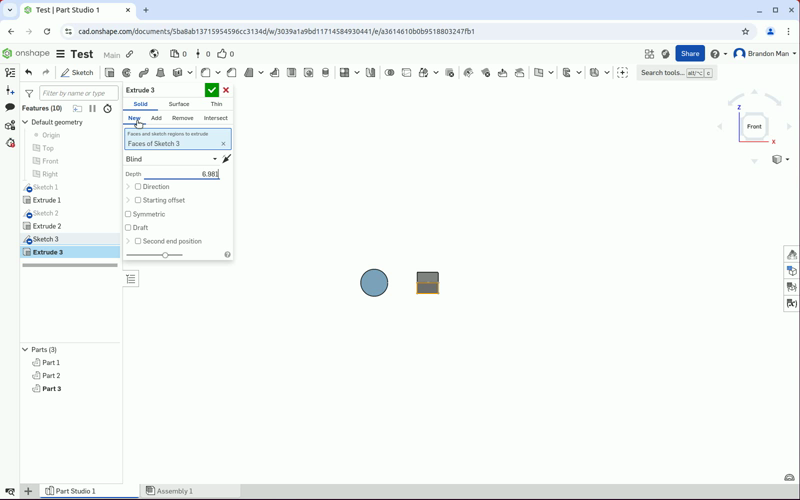
key(enter)
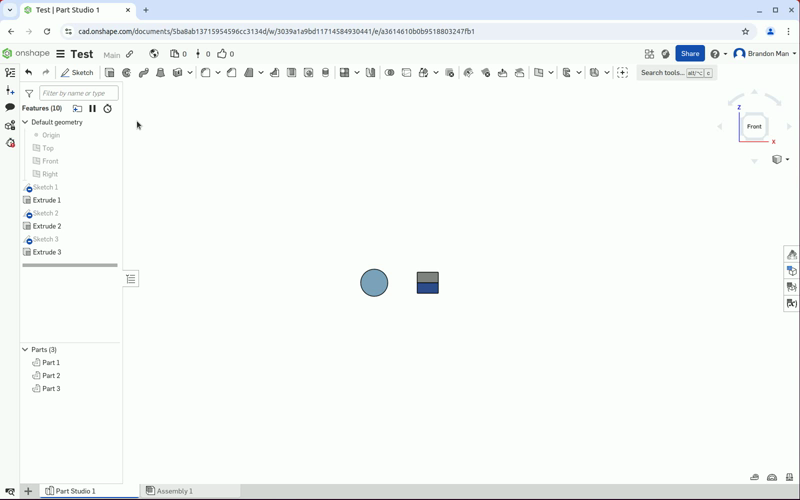
key(shift+h)
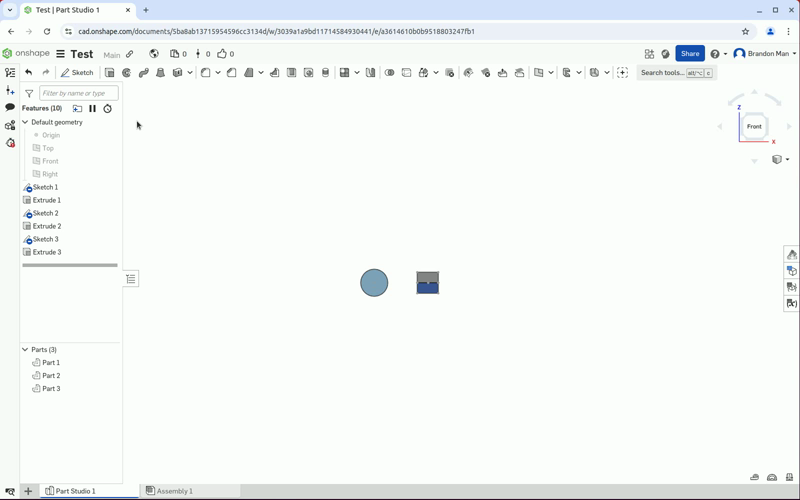
key(shift+h)
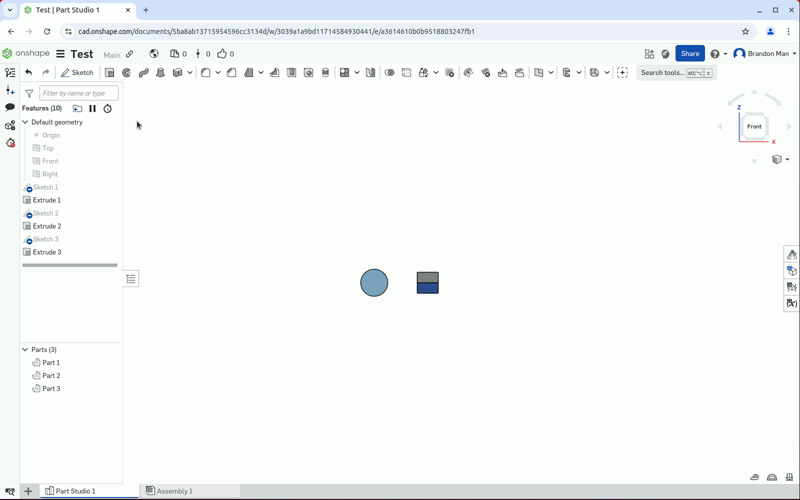
mouse_move(73, 189)
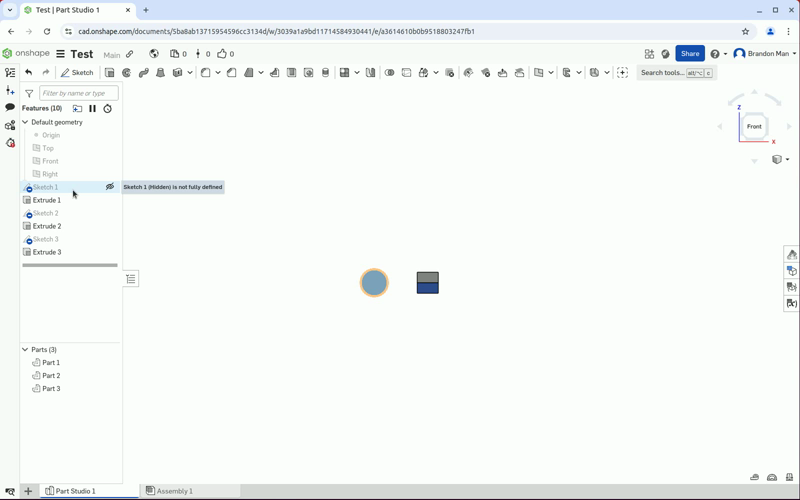
click(73, 189)
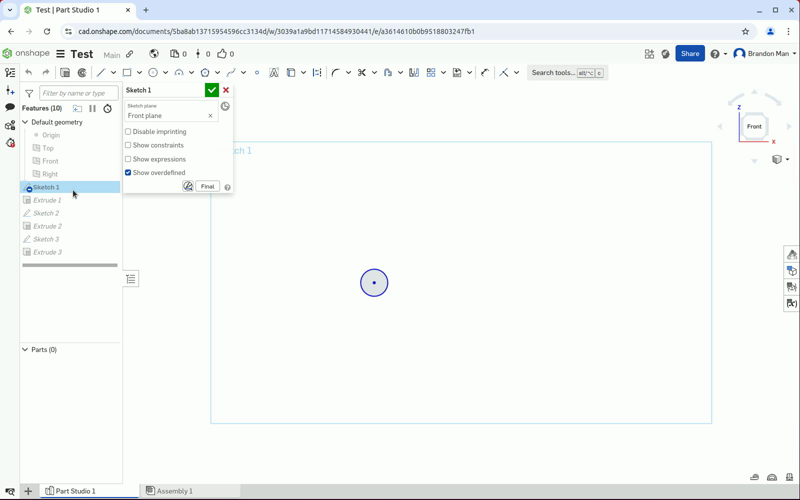
mouse_move(229, 92)
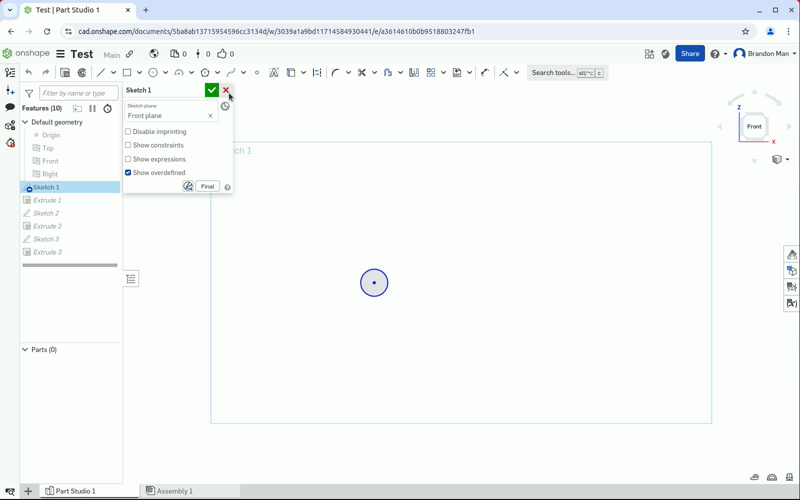
click(229, 92)
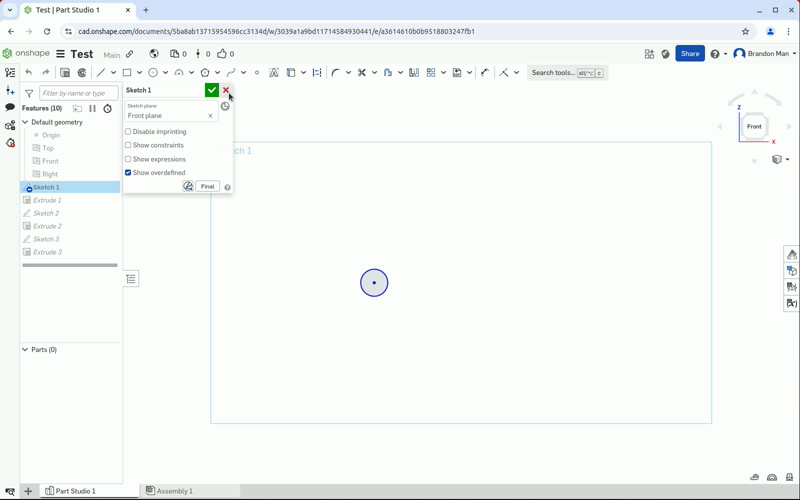
key(shift+s)
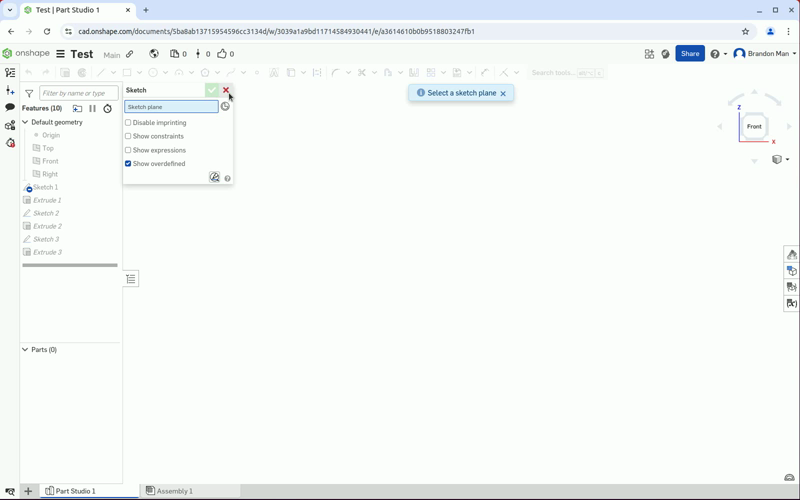
mouse_move(73, 163)
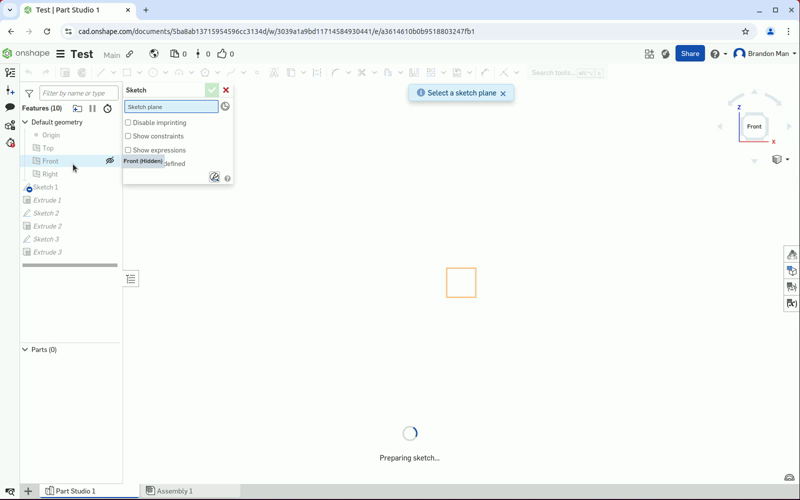
click(73, 163)
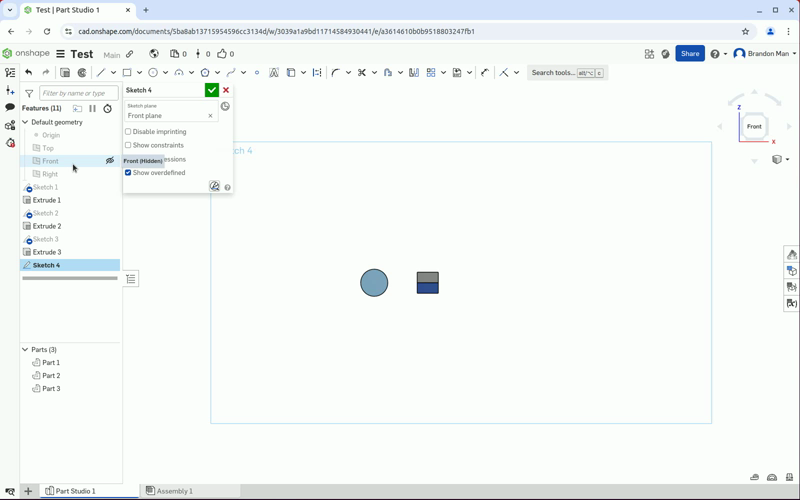
mouse_move(73, 352)
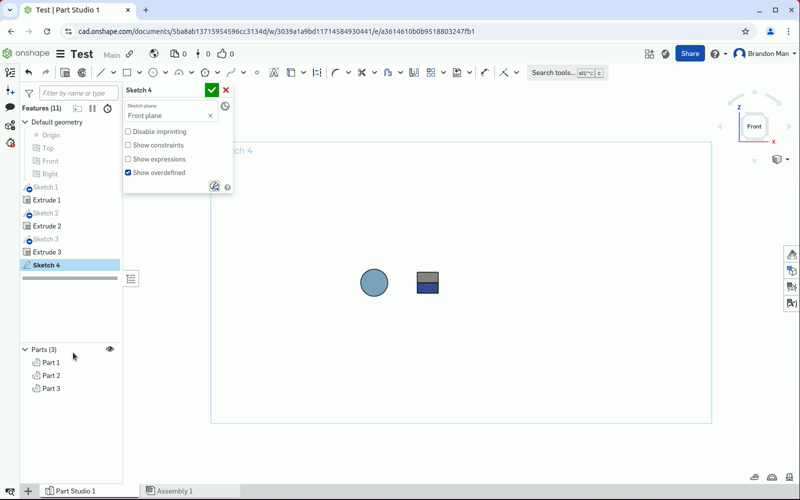
key(y)
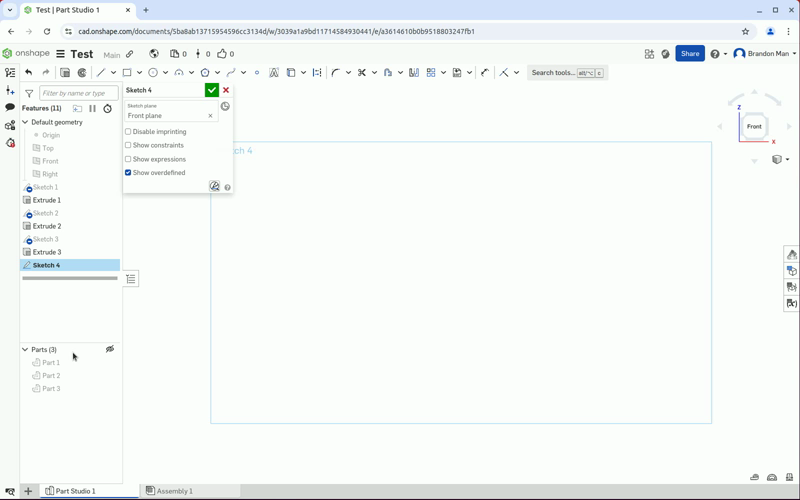
key(l)
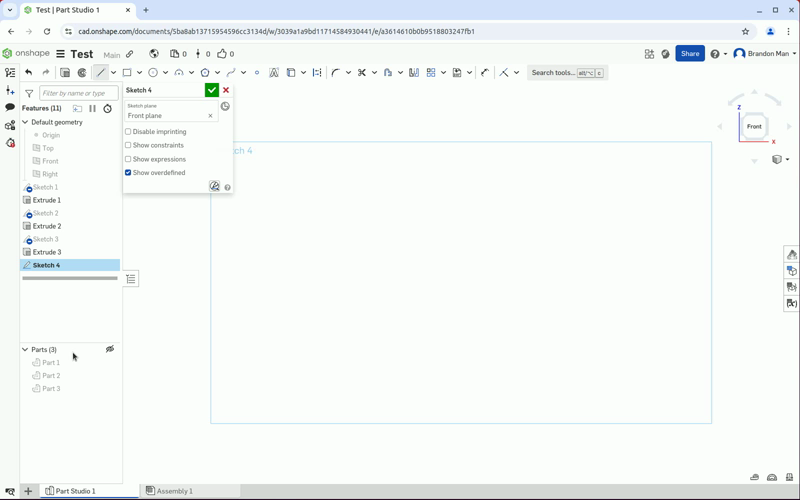
key_down(shift)
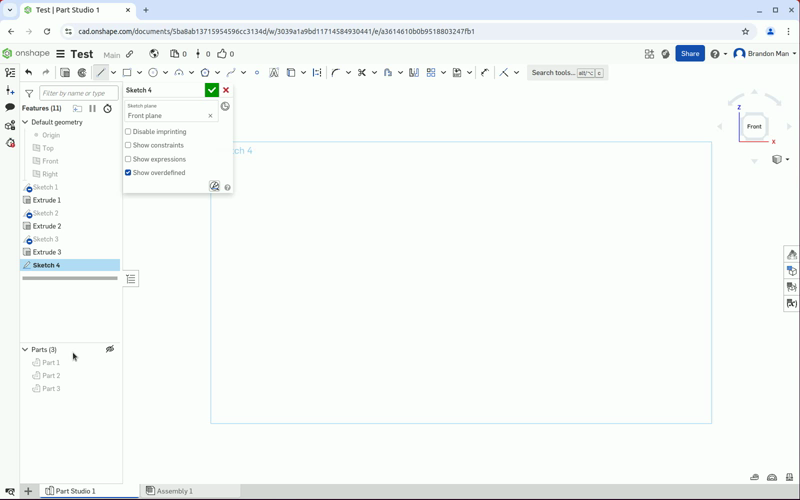
mouse_move(348, 334)
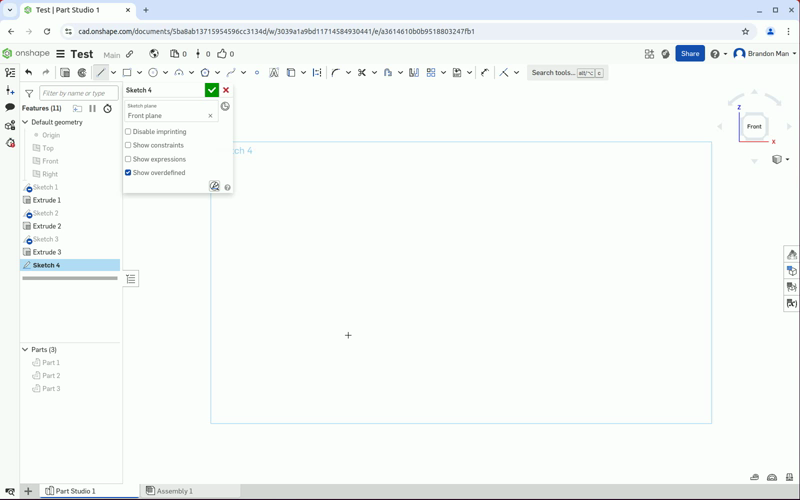
click(348, 334)
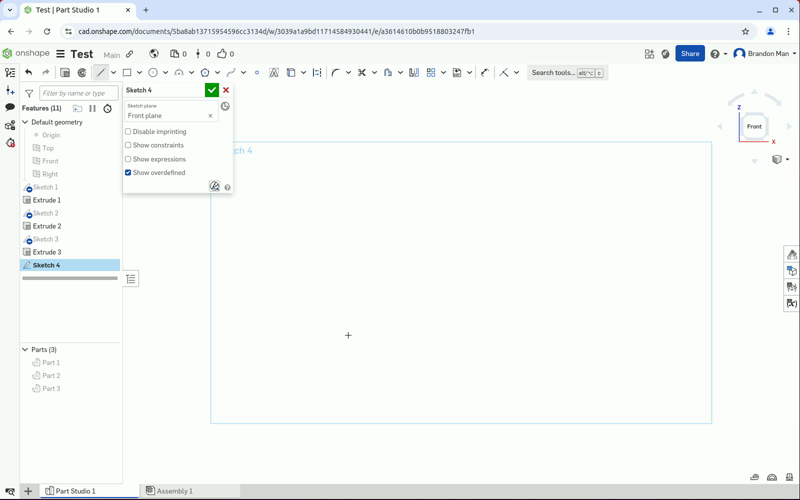
key_up(shift)
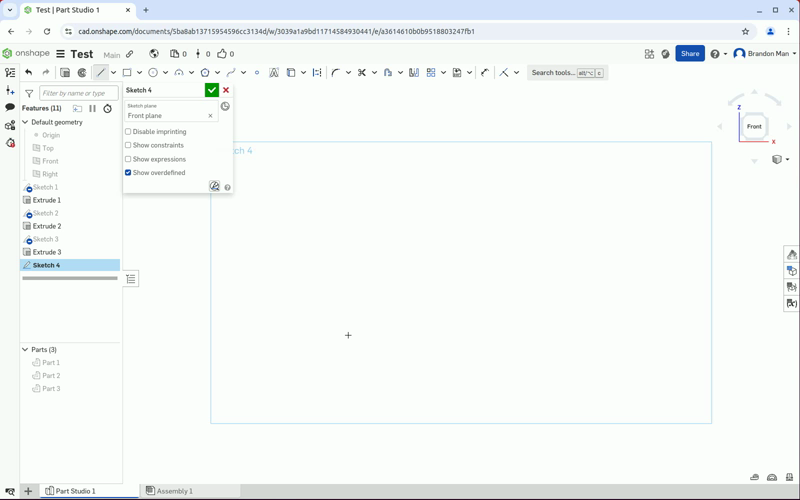
key_down(shift)
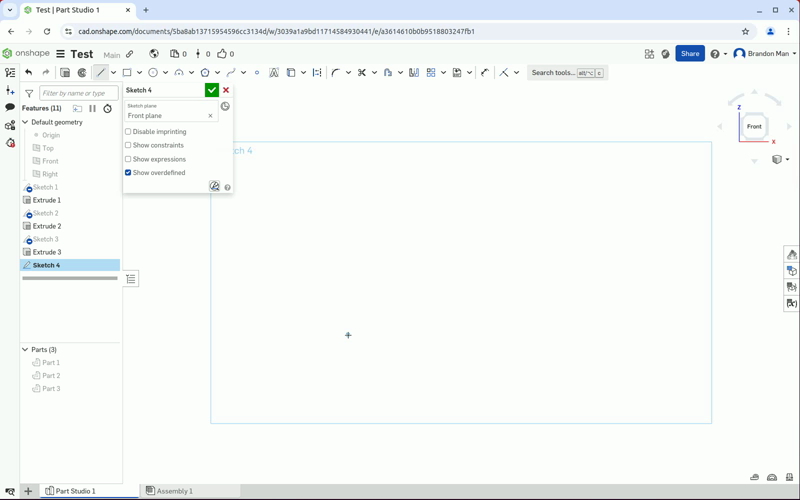
mouse_move(499, 334)
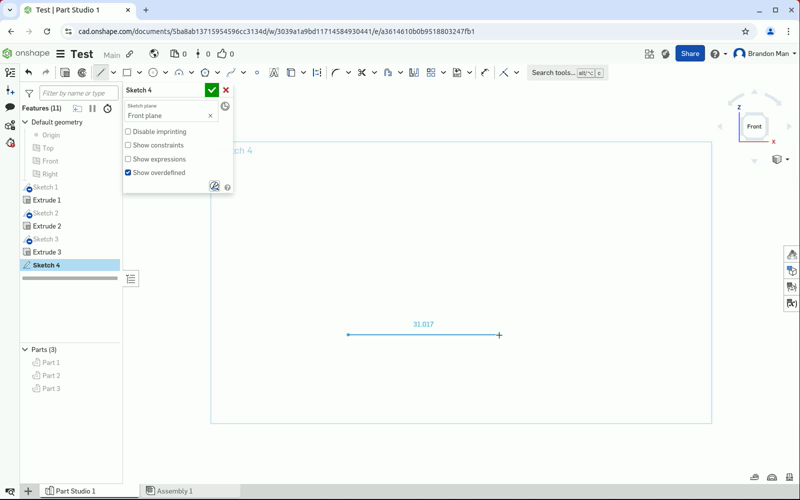
click(499, 334)
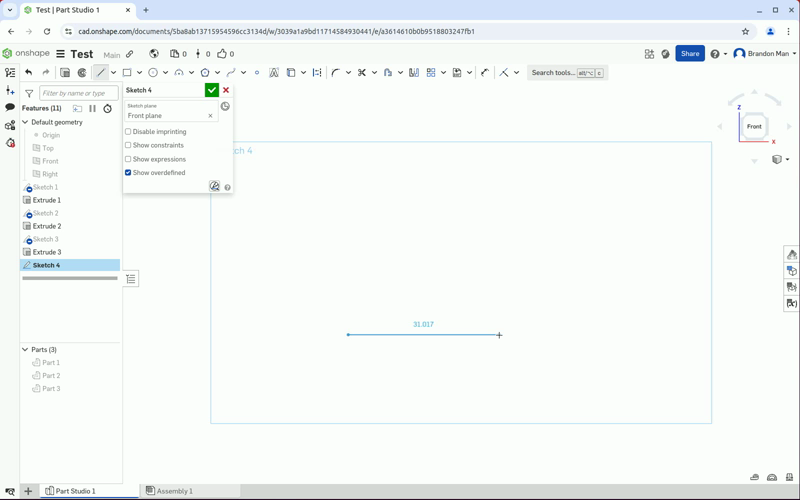
key_up(shift)
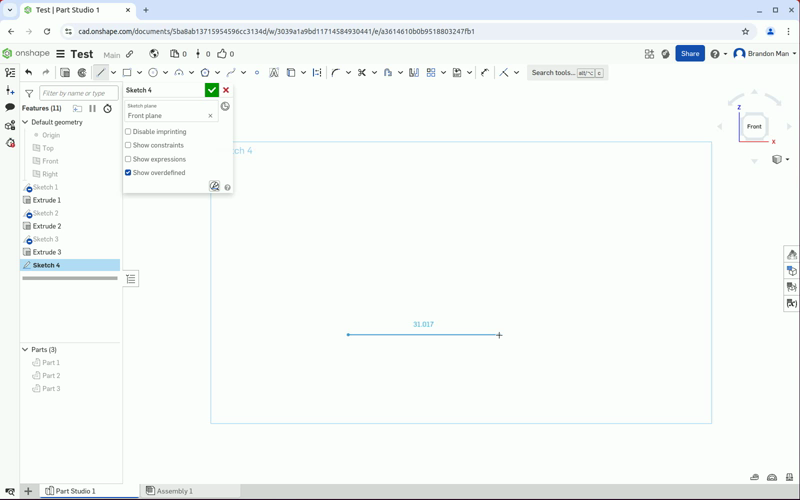
key_down(shift)
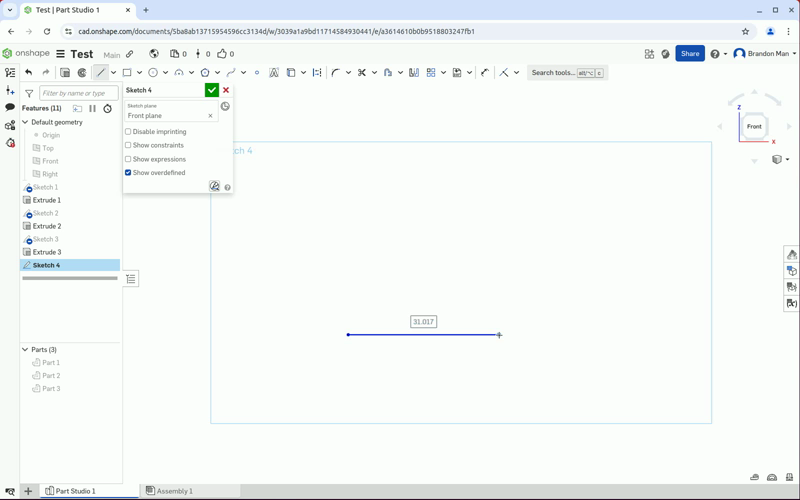
mouse_move(499, 248)
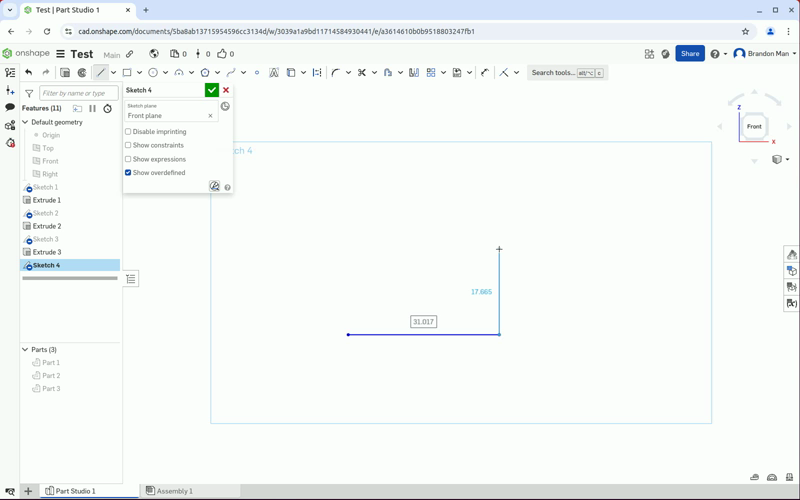
click(499, 248)
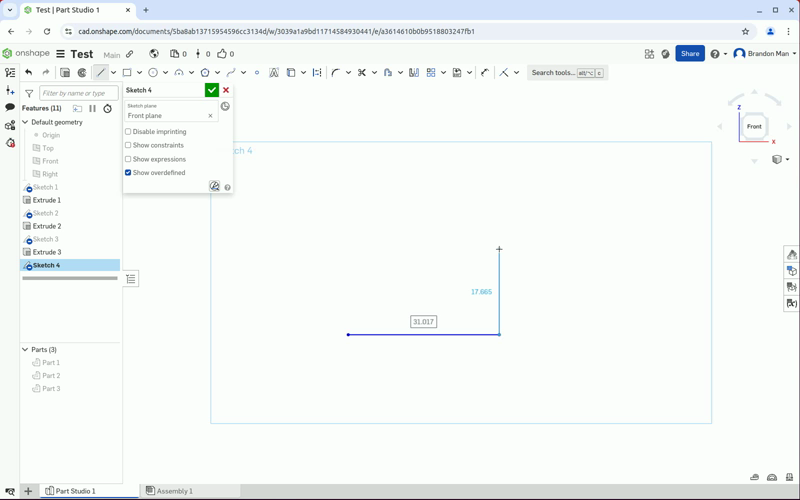
key_up(shift)
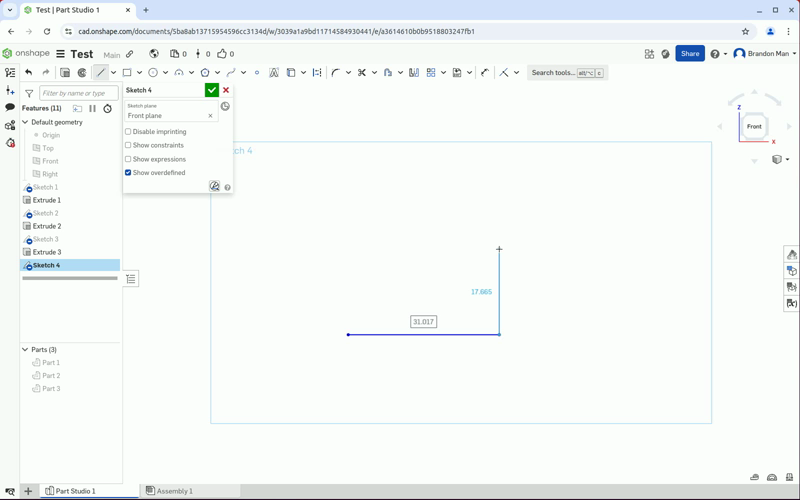
key_down(shift)
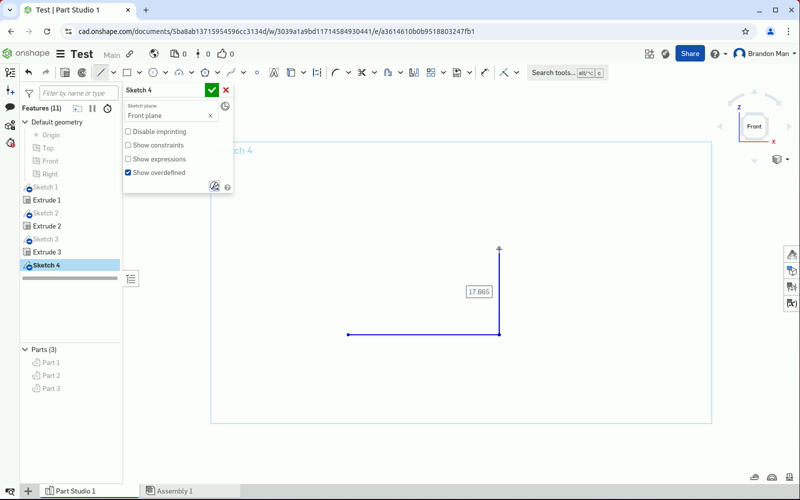
mouse_move(348, 248)
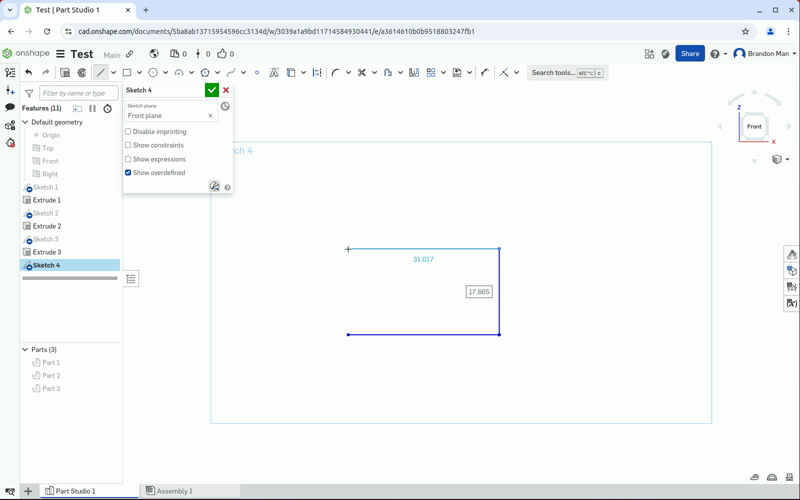
click(348, 248)
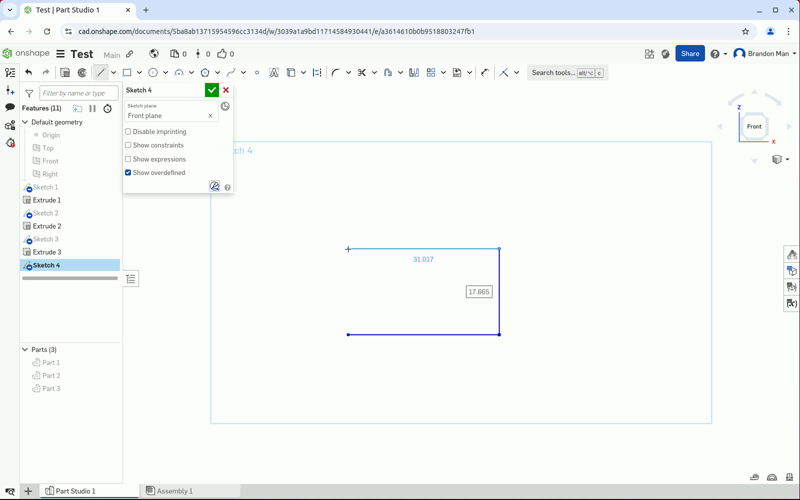
key_up(shift)
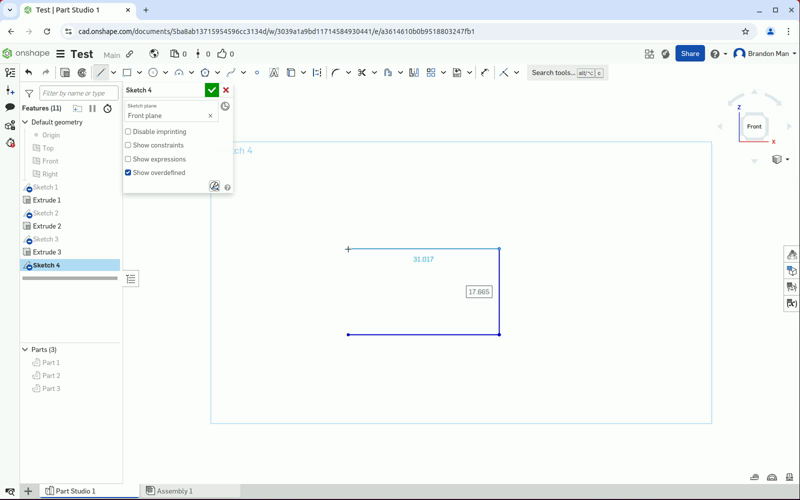
key_down(shift)
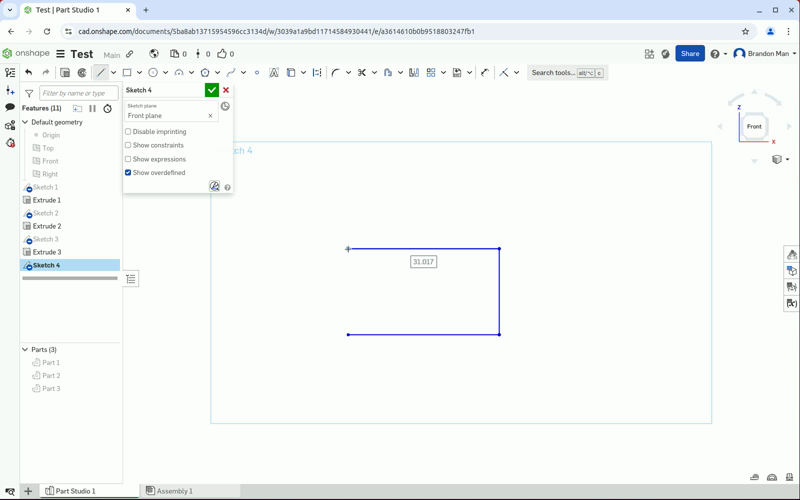
mouse_move(348, 334)
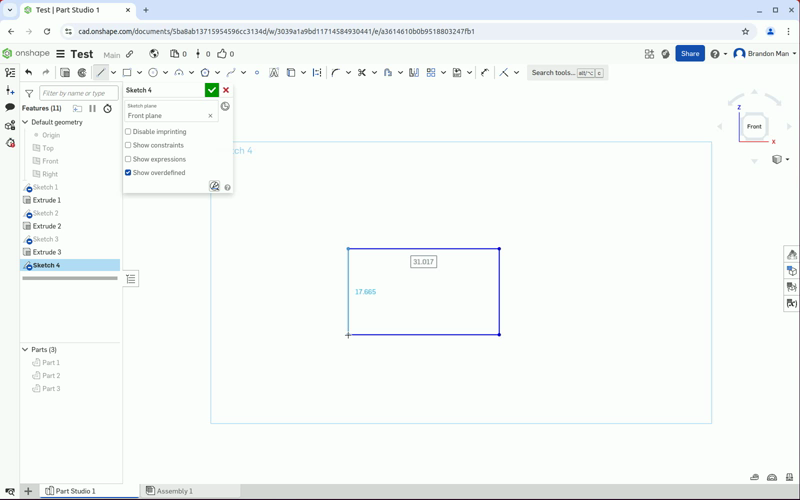
key_up(shift)
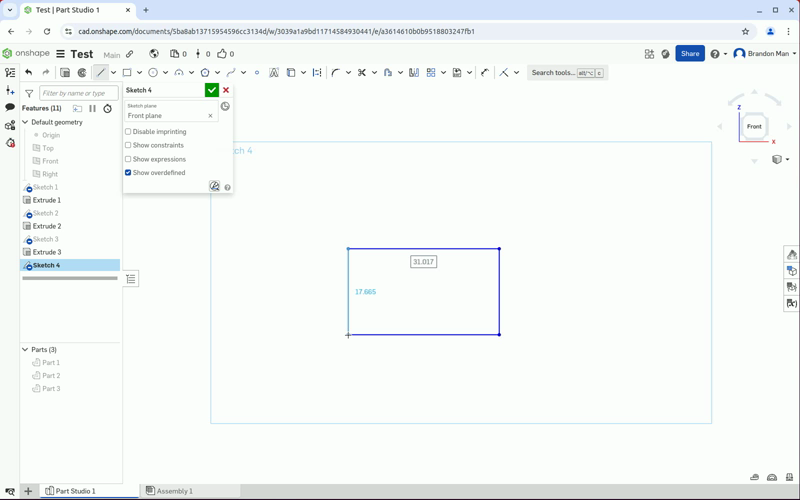
click(348, 334)
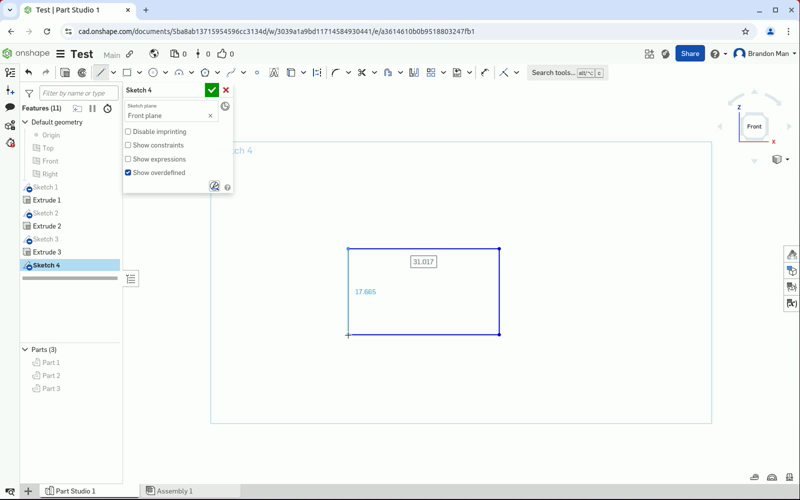
key(esc)
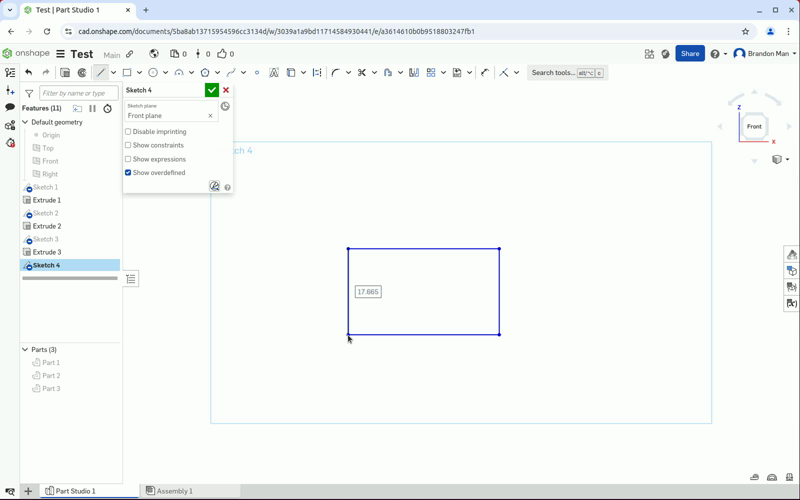
key(c)
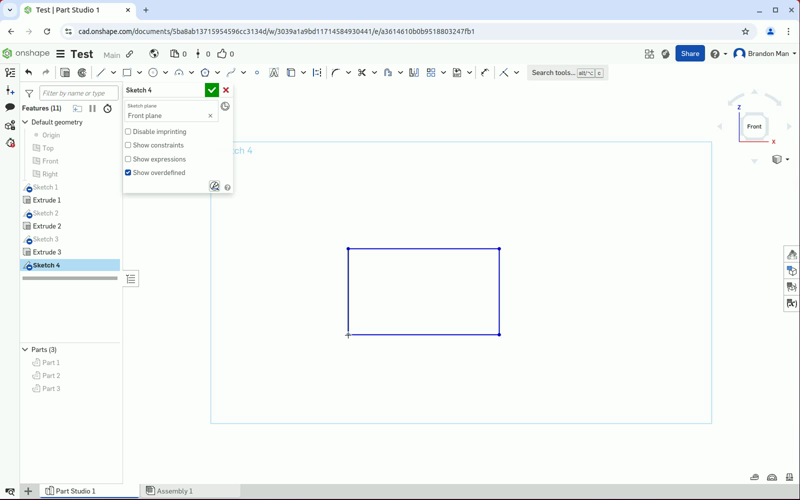
key_down(shift)
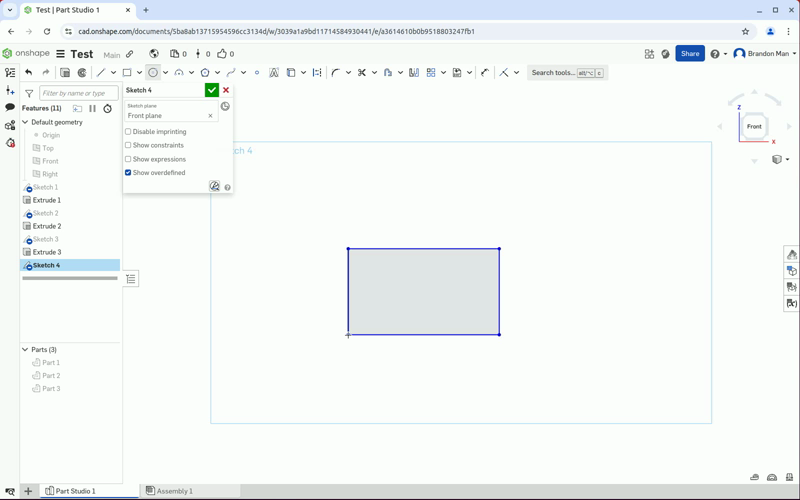
mouse_move(373, 283)
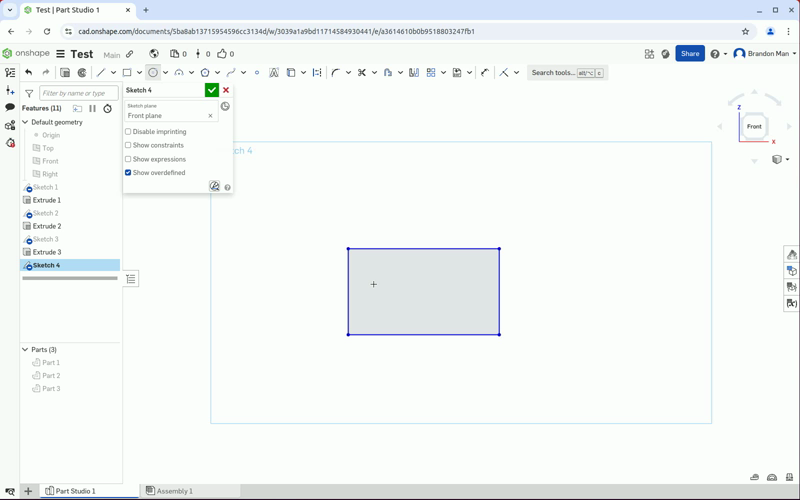
click(373, 283)
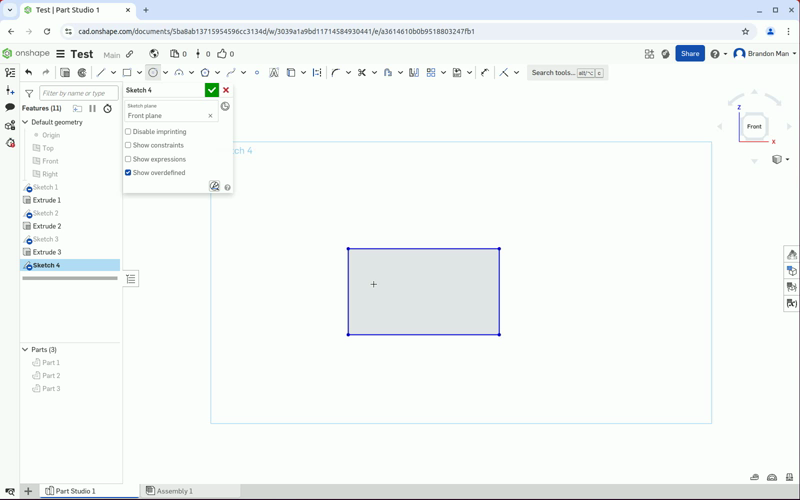
key_up(shift)
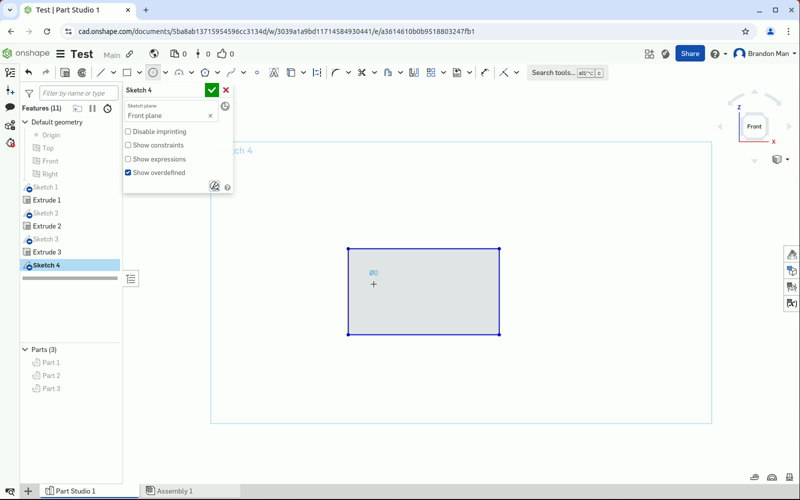
mouse_move(386, 283)
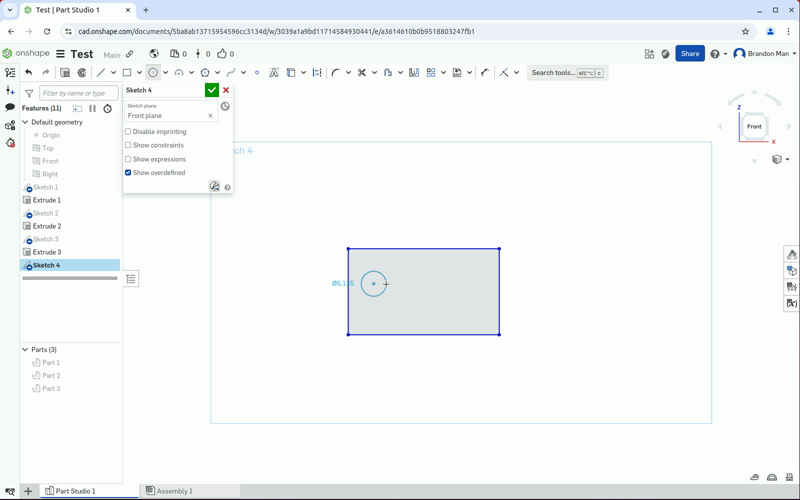
click(386, 283)
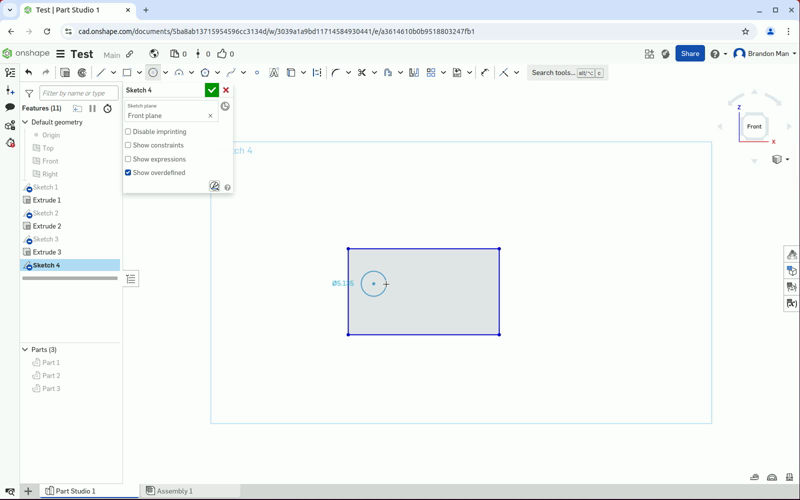
key(esc)
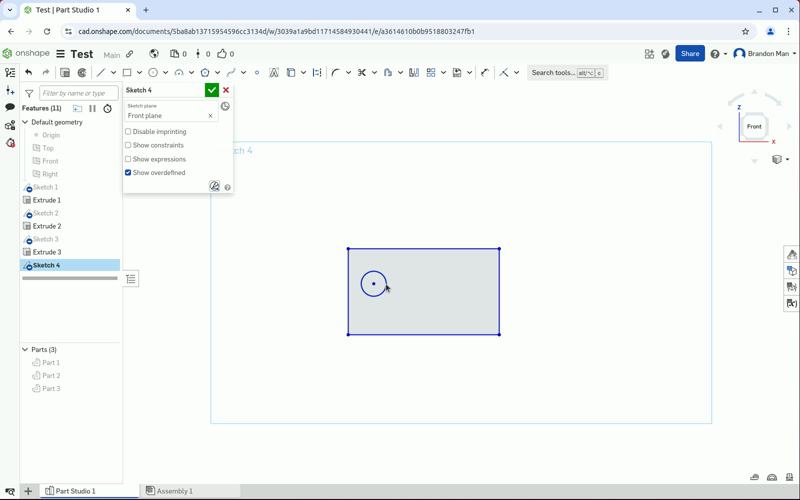
key(l)
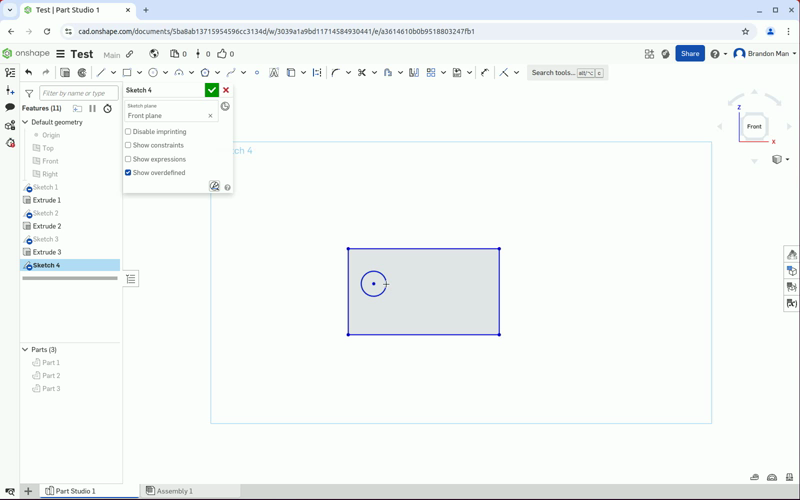
key_down(shift)
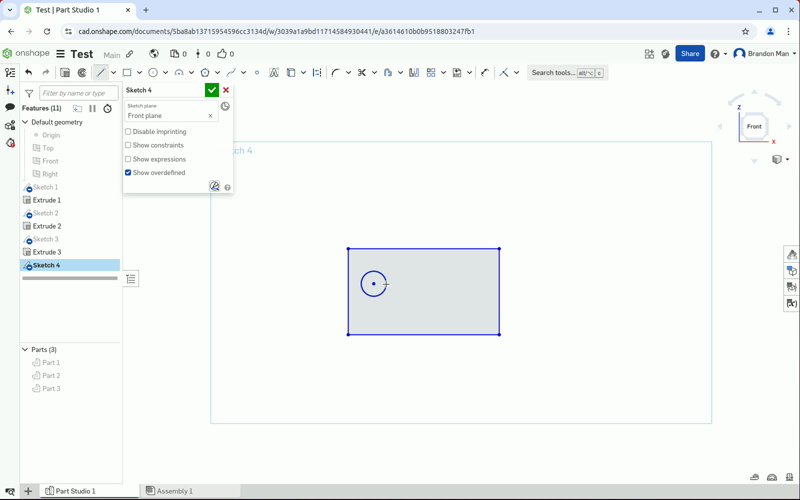
mouse_move(416, 293)
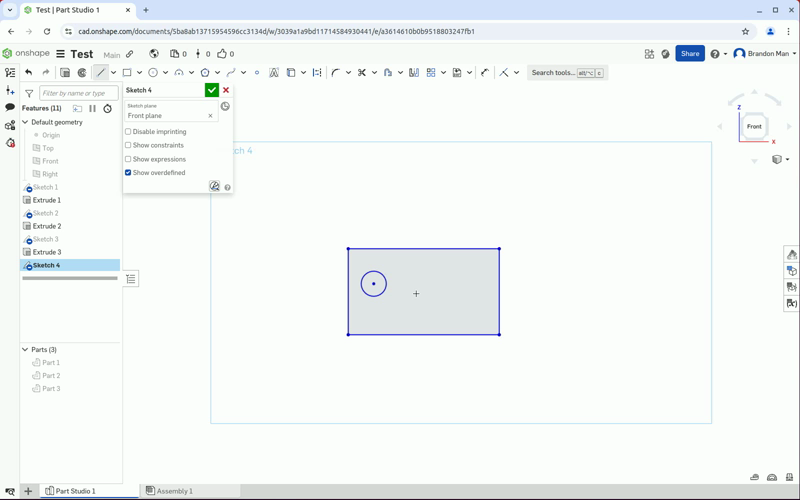
click(416, 293)
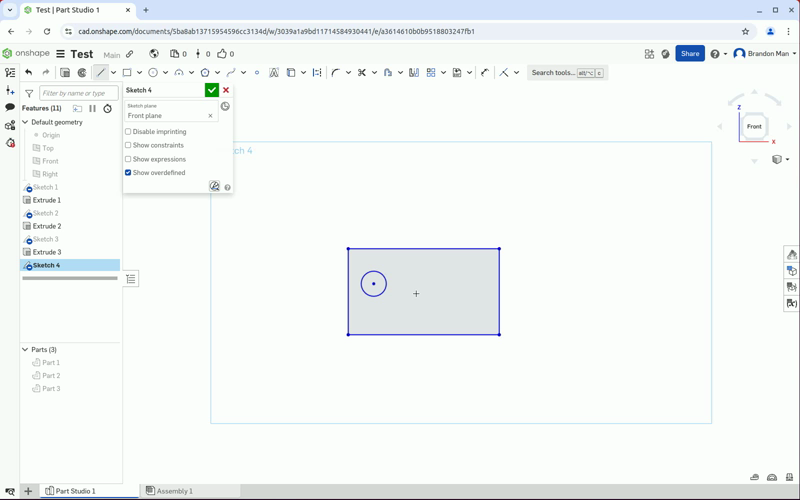
key_up(shift)
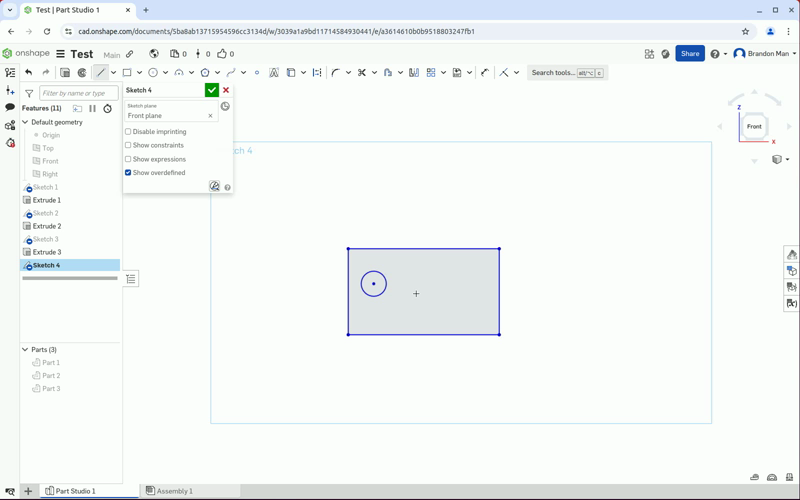
key_down(shift)
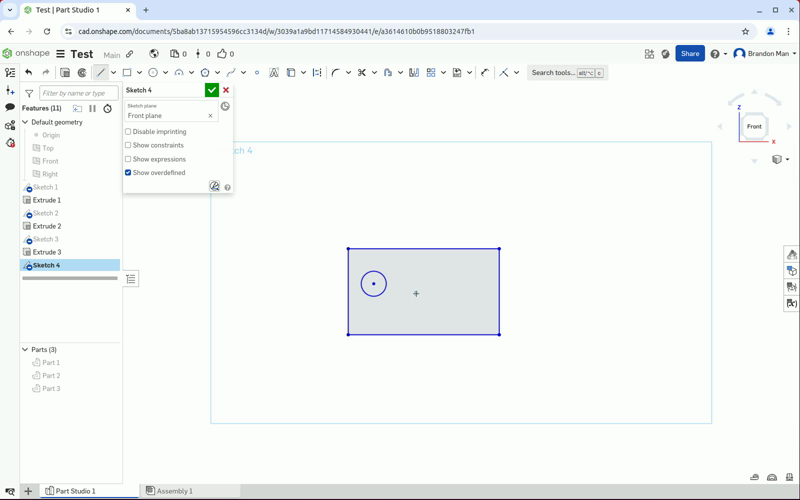
mouse_move(446, 293)
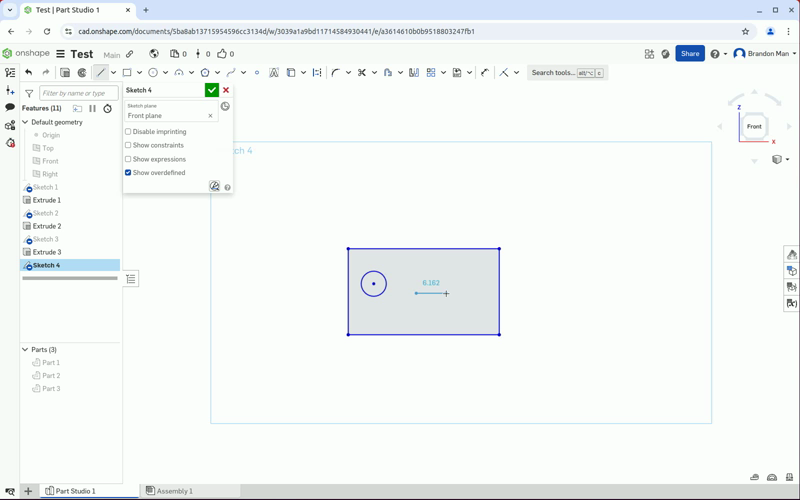
mouse_move(437, 293)
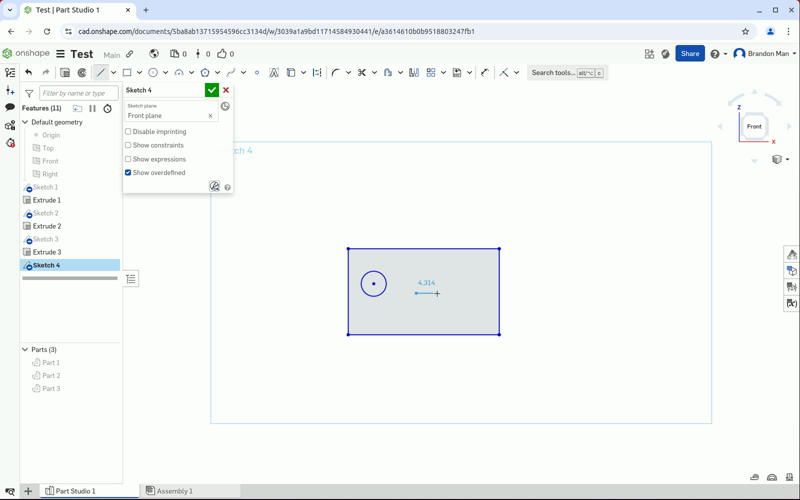
click(437, 293)
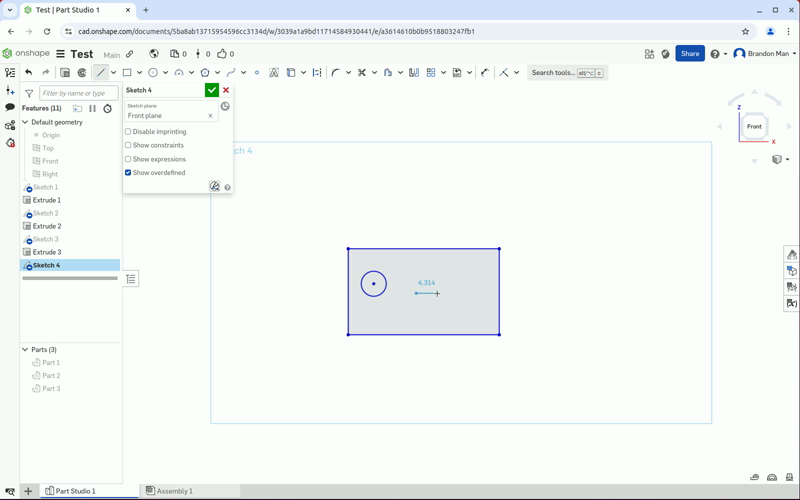
key_up(shift)
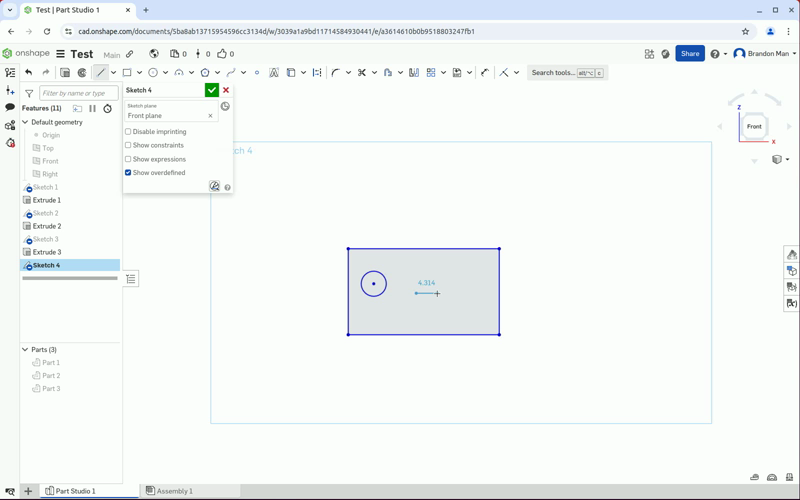
key_down(shift)
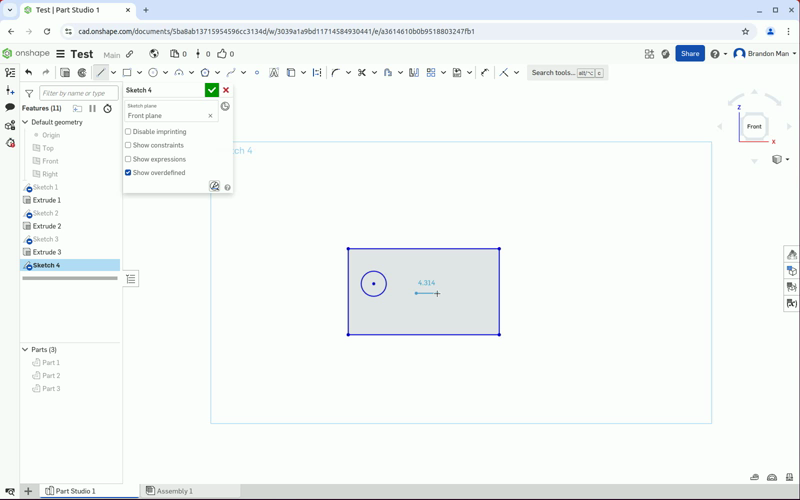
mouse_move(467, 293)
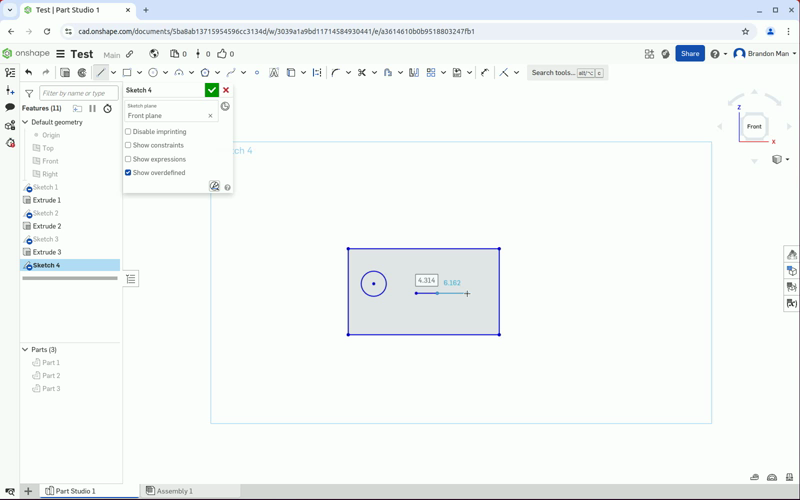
mouse_move(437, 283)
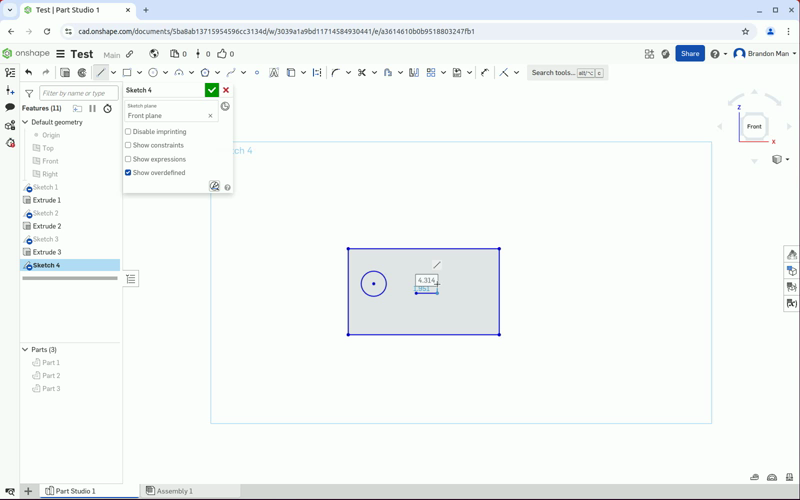
click(437, 283)
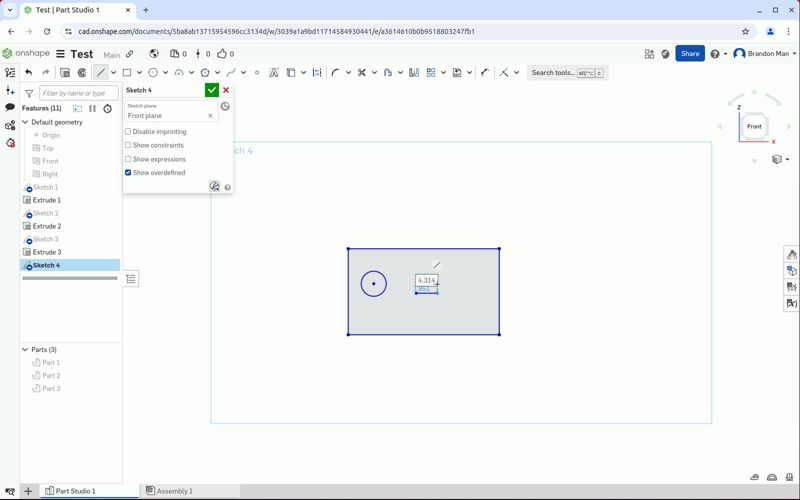
key_up(shift)
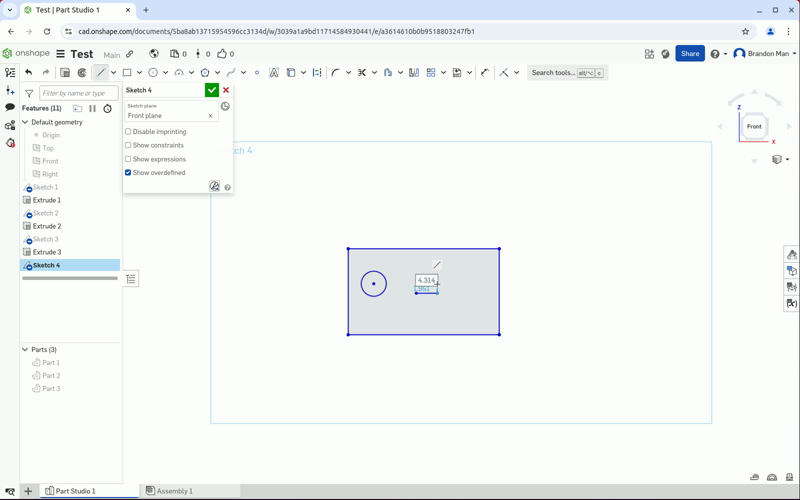
key_down(shift)
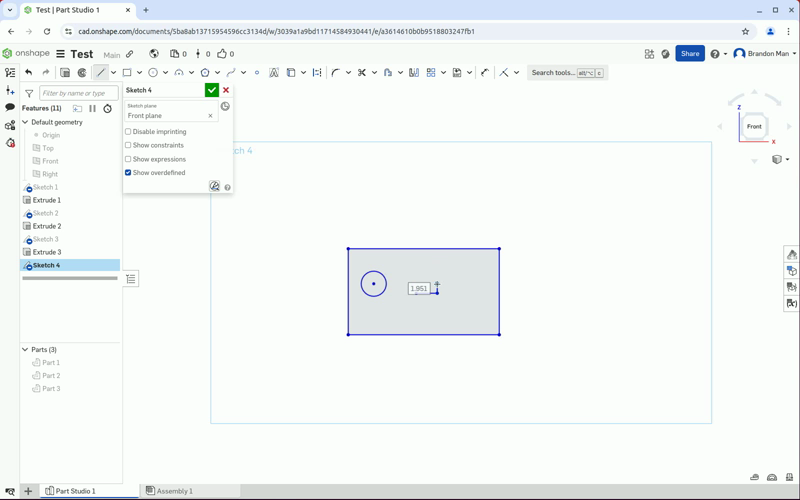
mouse_move(467, 283)
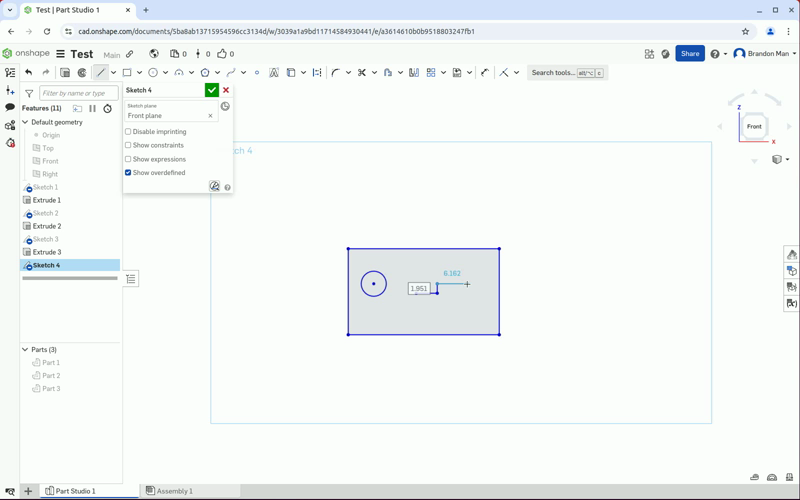
mouse_move(437, 272)
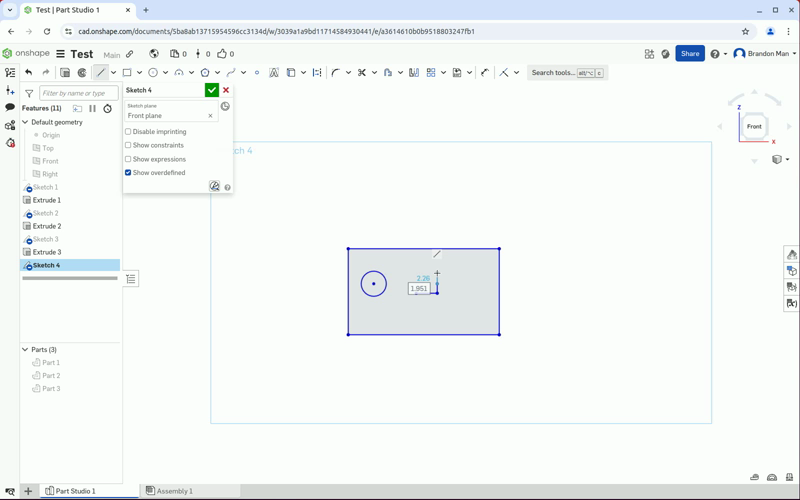
click(437, 272)
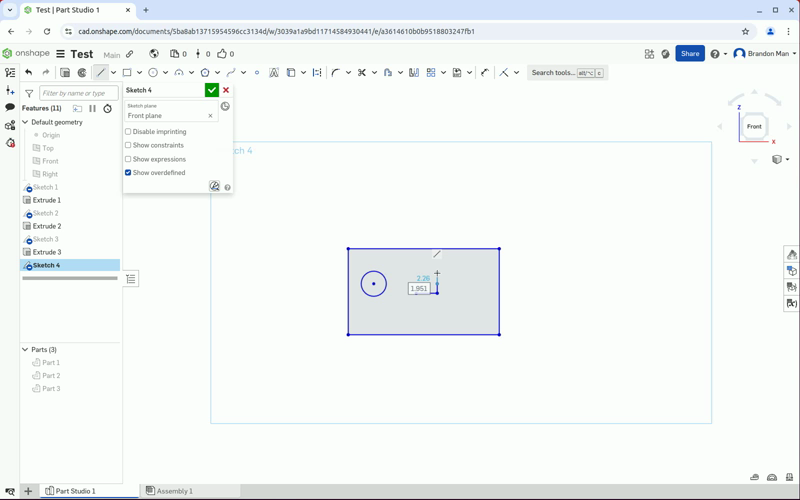
key_up(shift)
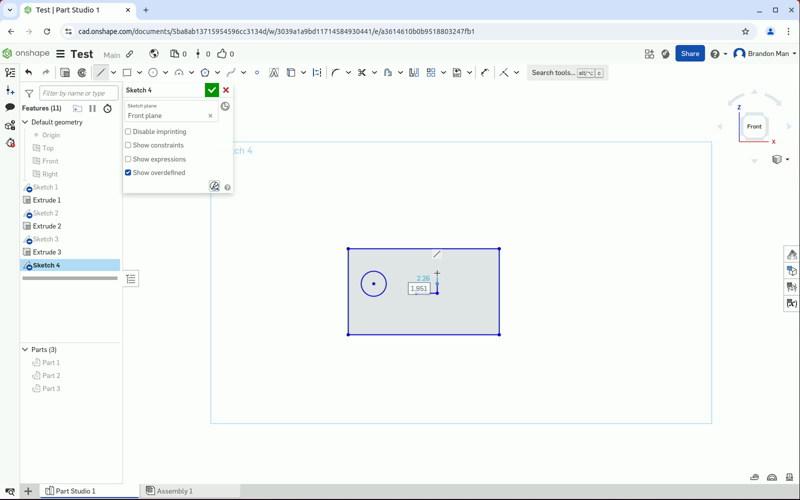
key_down(shift)
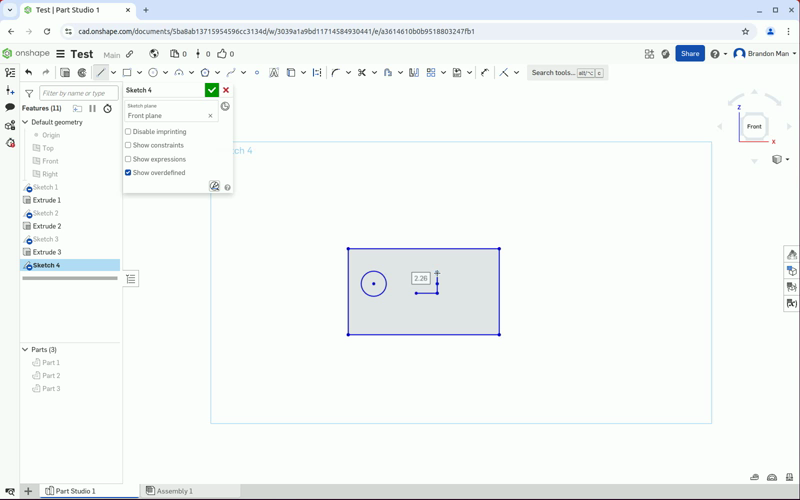
mouse_move(467, 272)
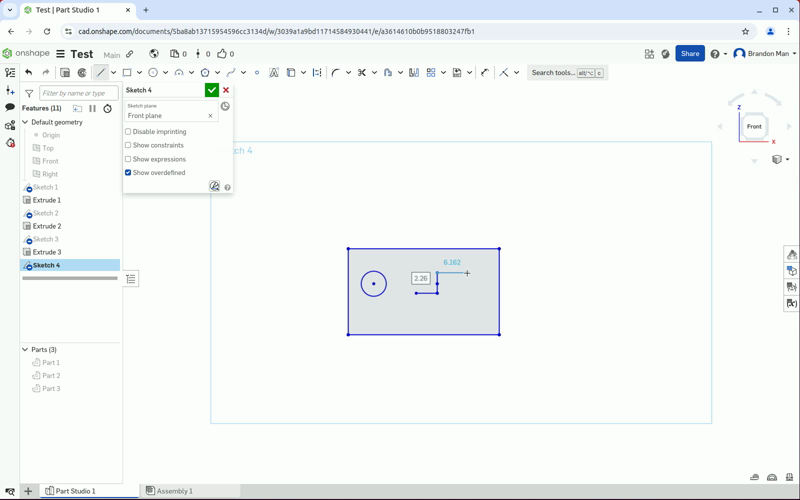
mouse_move(416, 272)
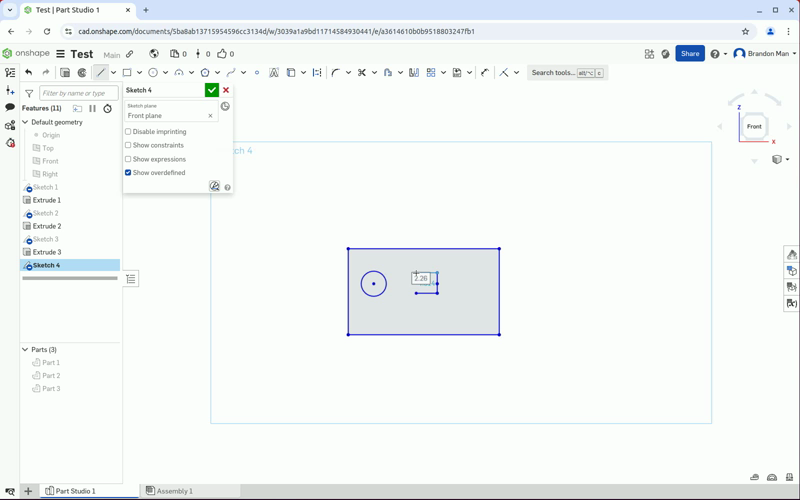
click(416, 272)
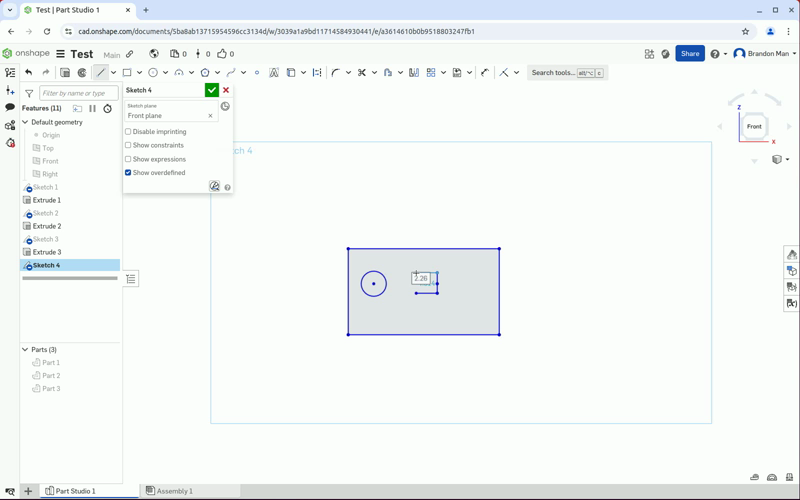
key_up(shift)
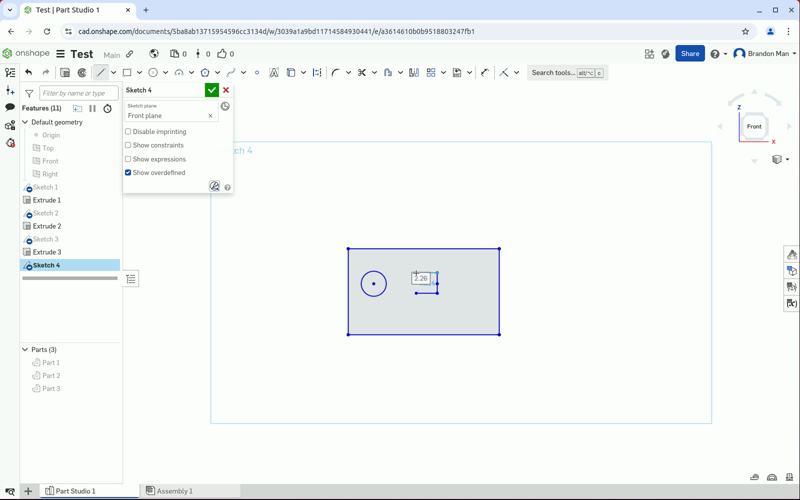
key_down(shift)
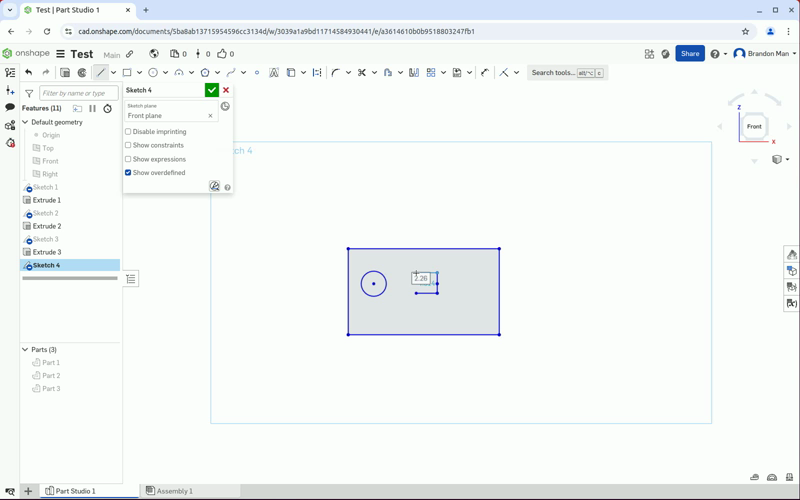
mouse_move(446, 272)
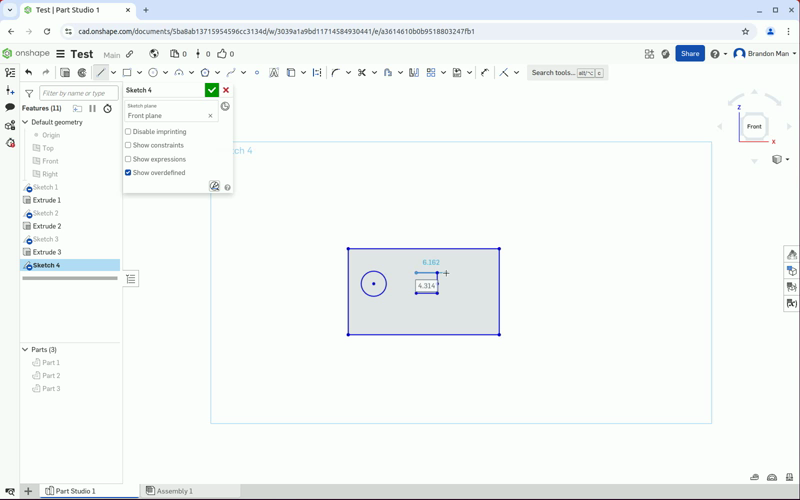
mouse_move(416, 283)
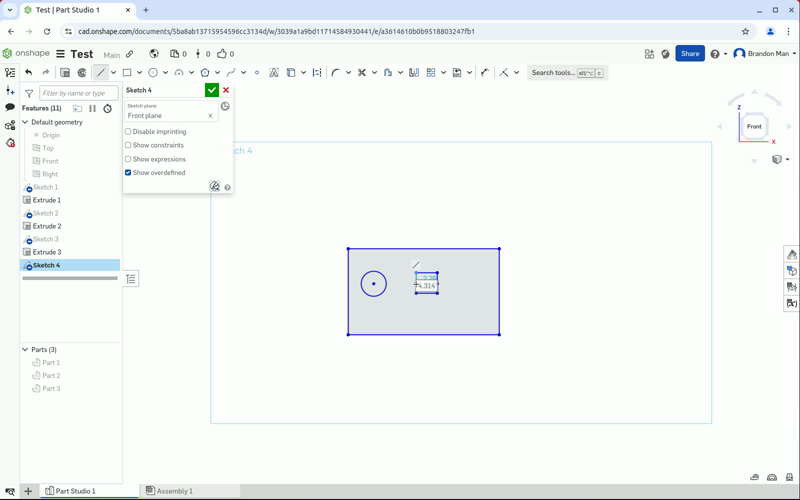
click(416, 283)
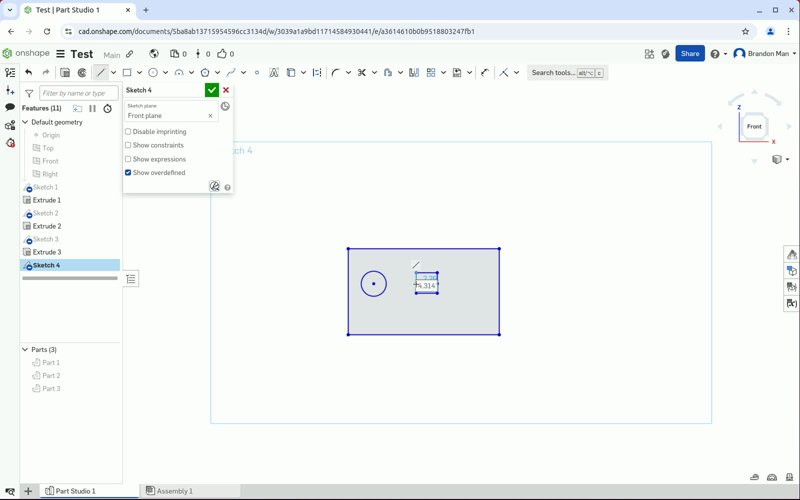
key_up(shift)
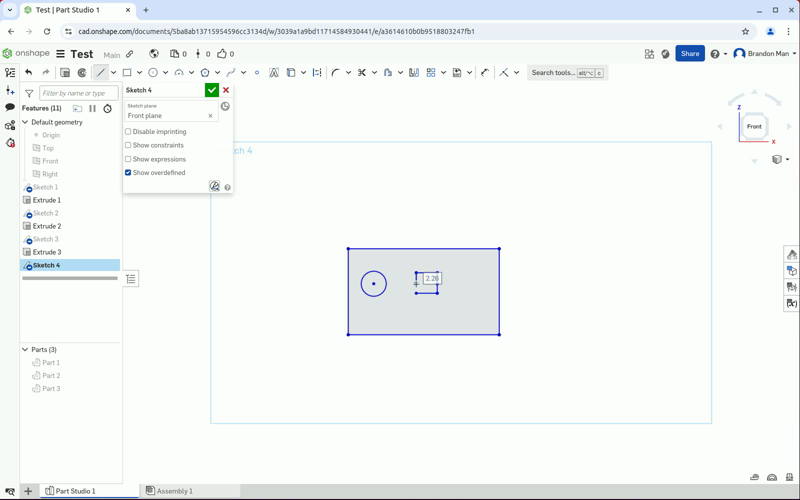
mouse_move(446, 283)
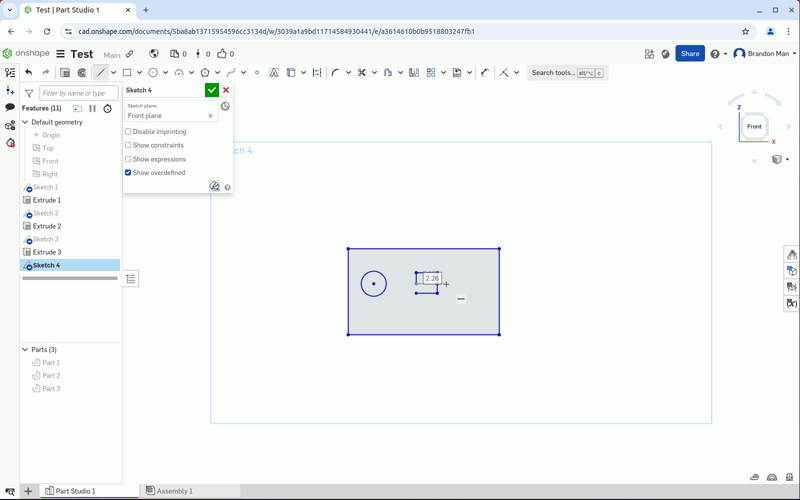
key_down(shift)
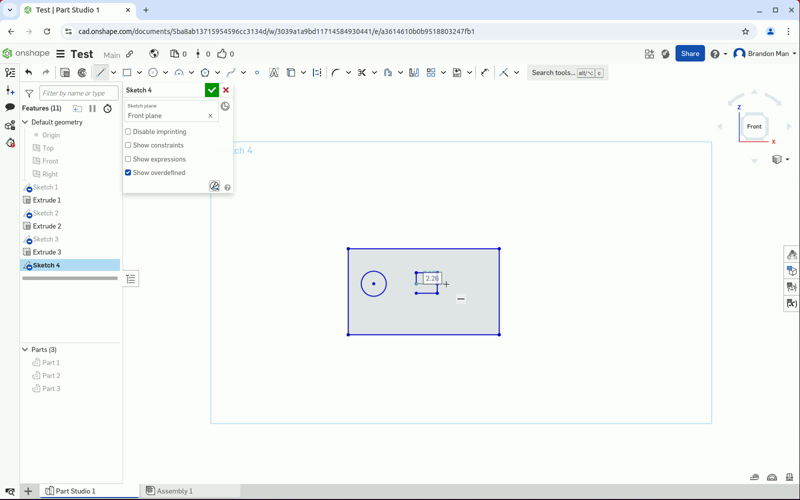
mouse_move(416, 293)
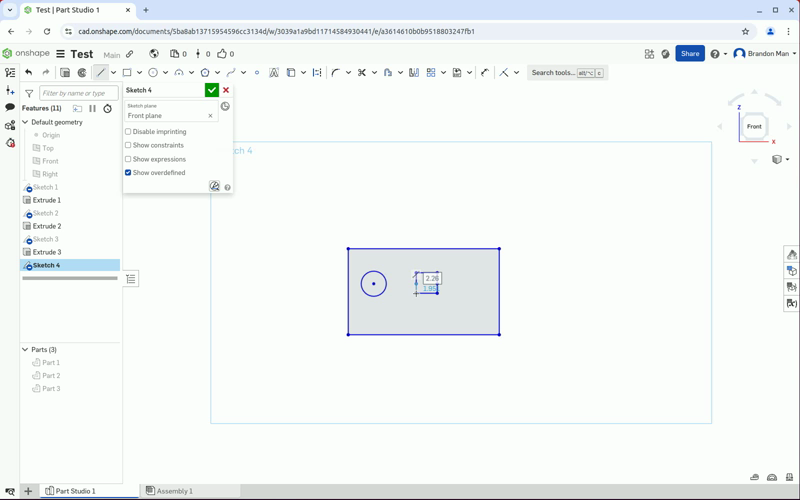
key_up(shift)
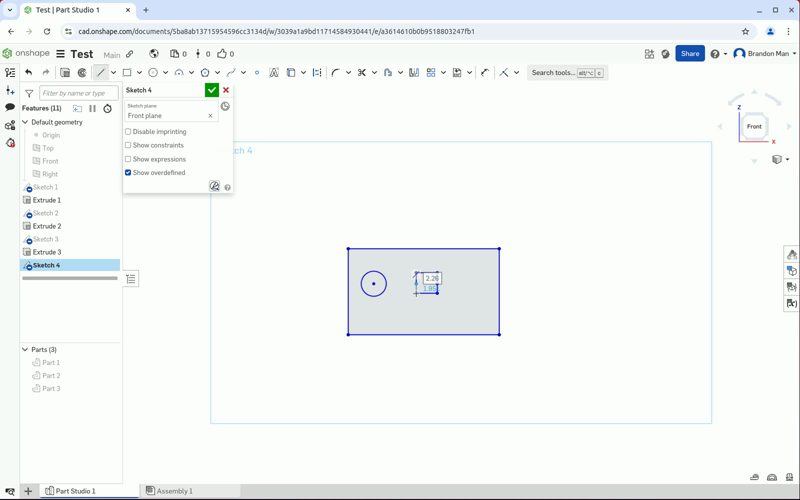
click(416, 293)
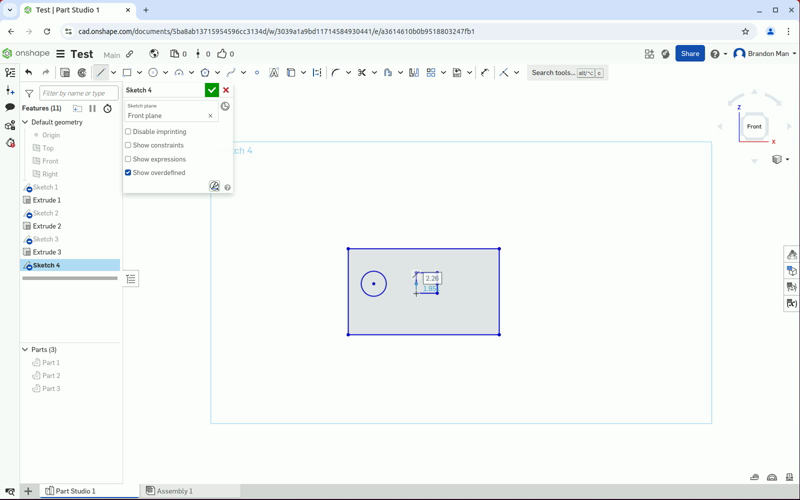
key(esc)
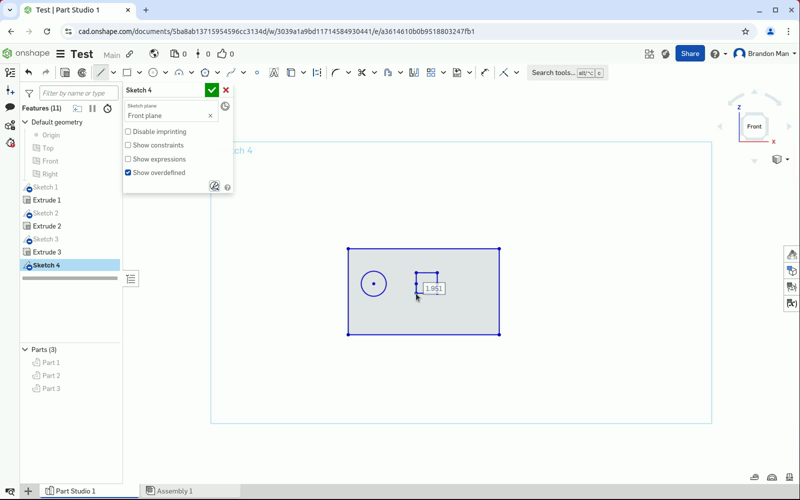
key(l)
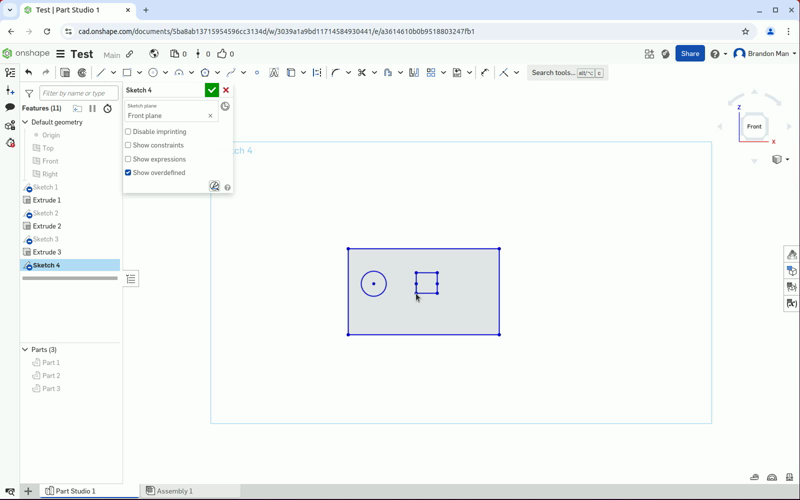
key_down(shift)
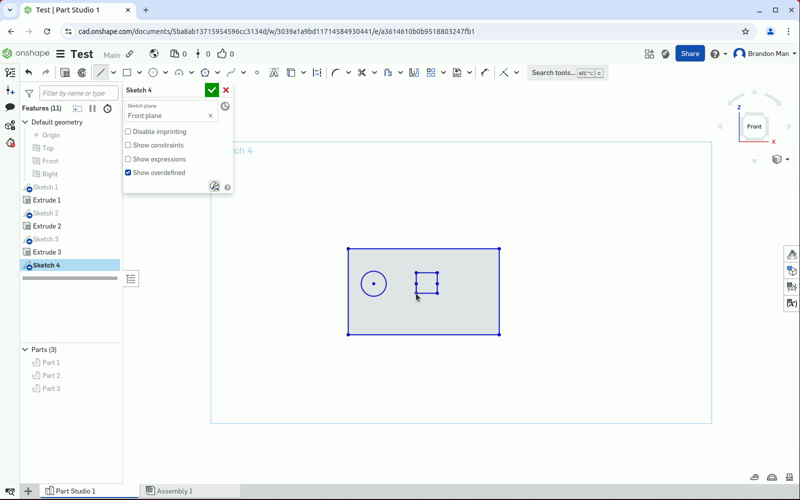
mouse_move(454, 306)
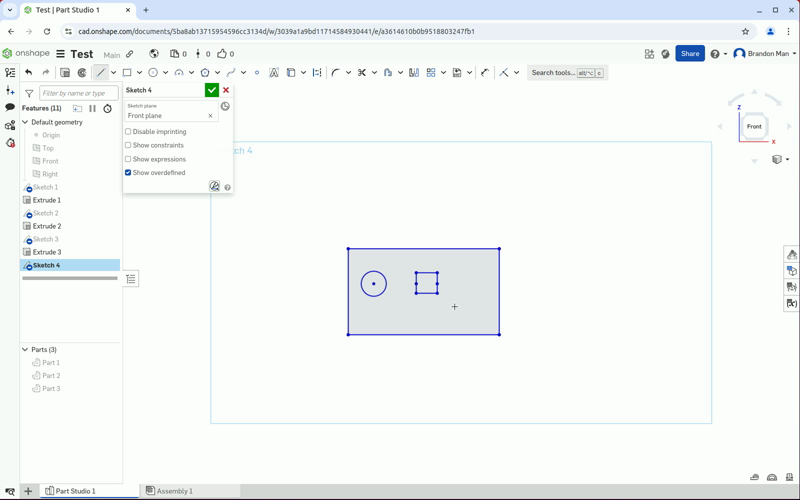
click(454, 306)
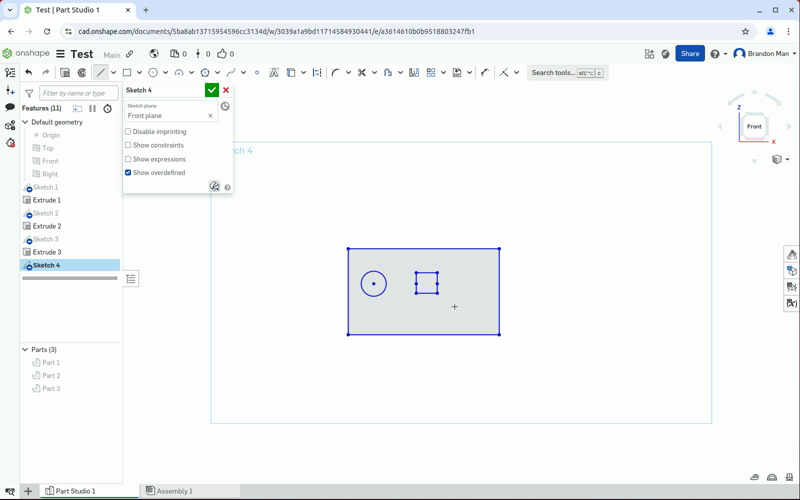
key_up(shift)
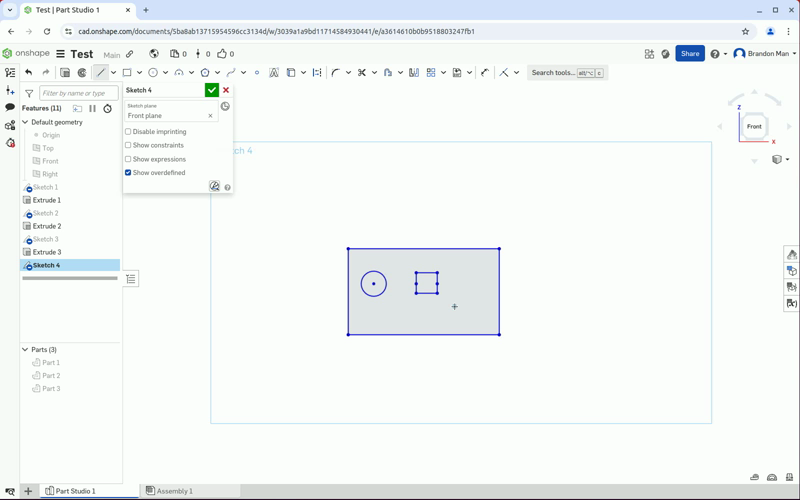
key_down(shift)
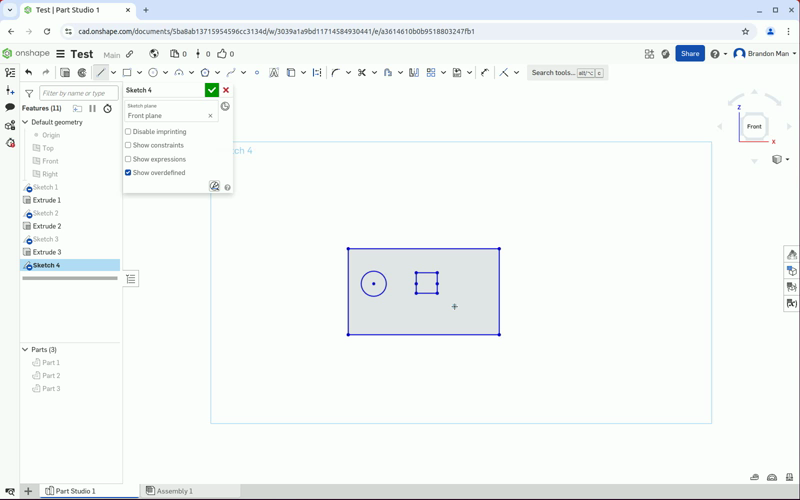
mouse_move(484, 306)
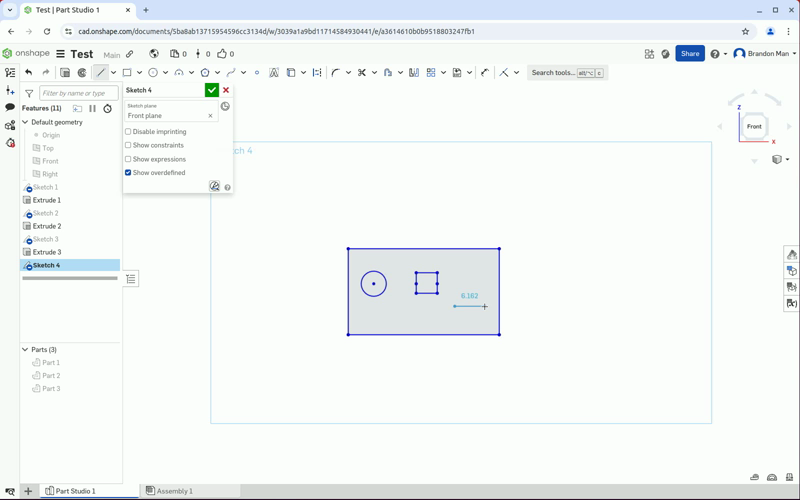
mouse_move(481, 306)
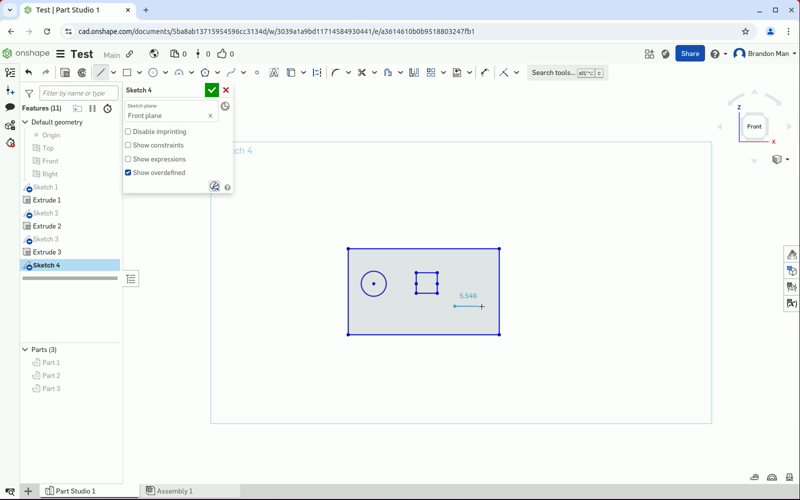
click(481, 306)
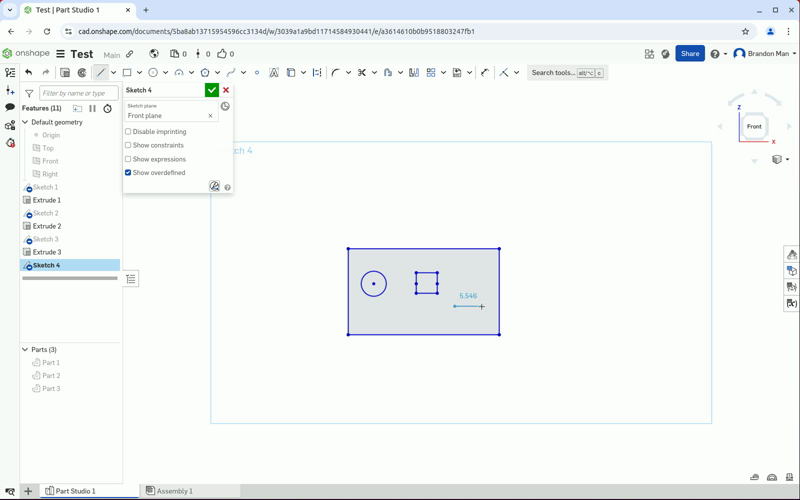
key_up(shift)
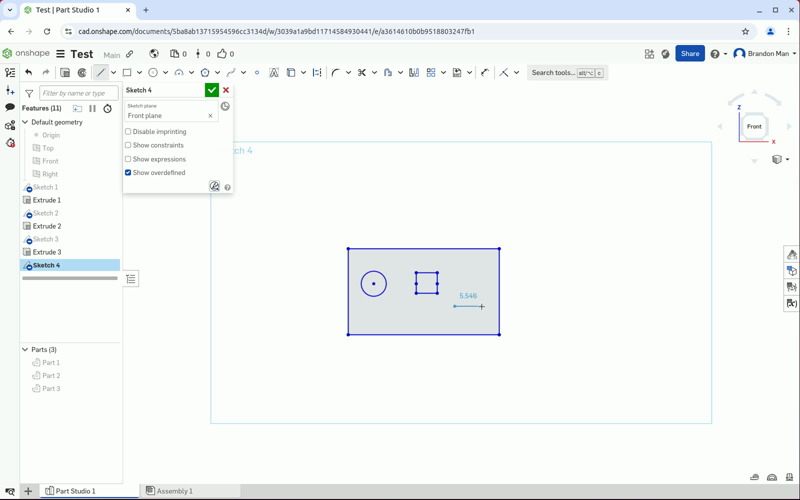
key_down(shift)
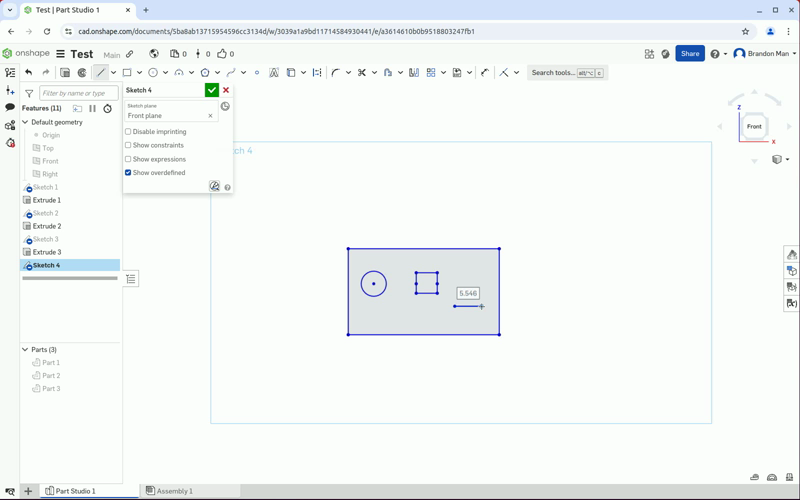
mouse_move(511, 306)
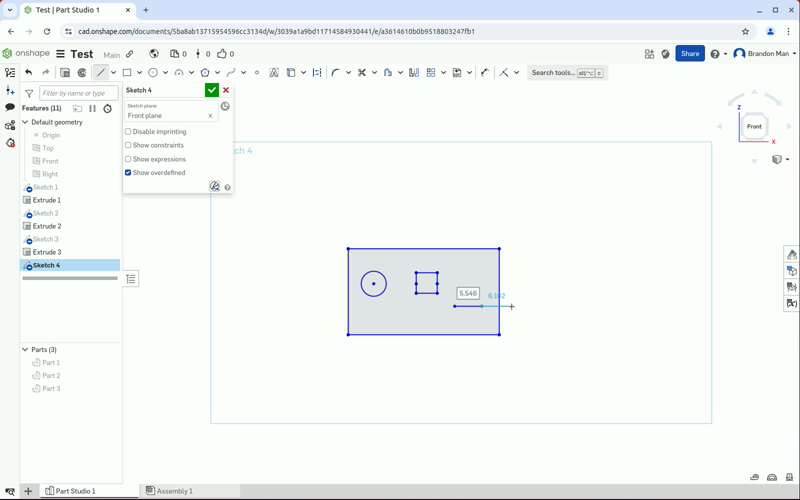
mouse_move(467, 283)
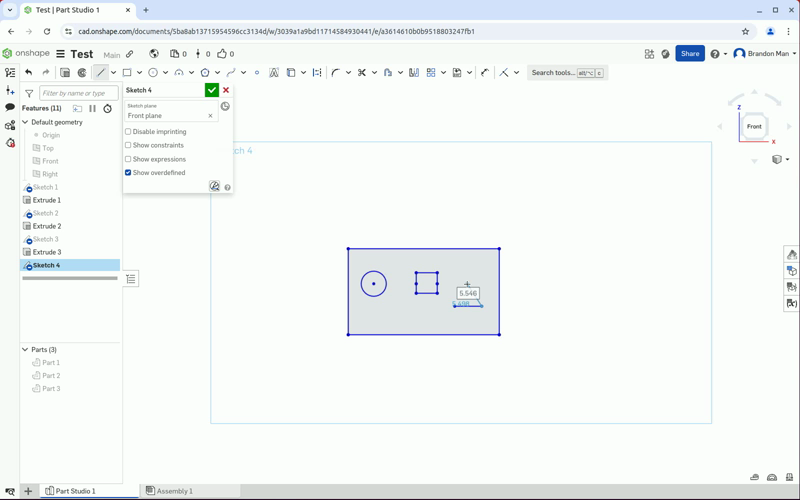
click(467, 283)
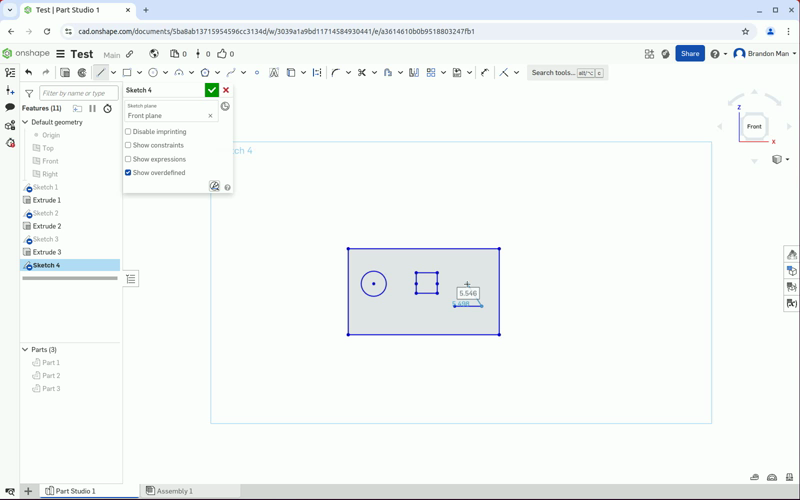
key_up(shift)
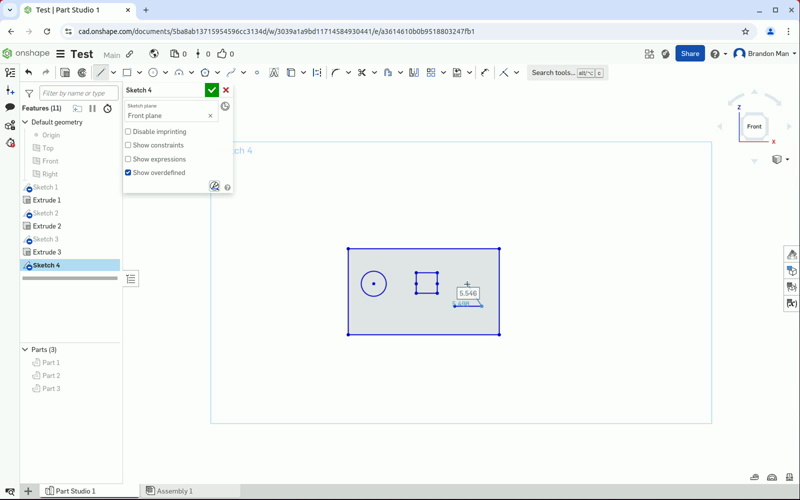
mouse_move(497, 283)
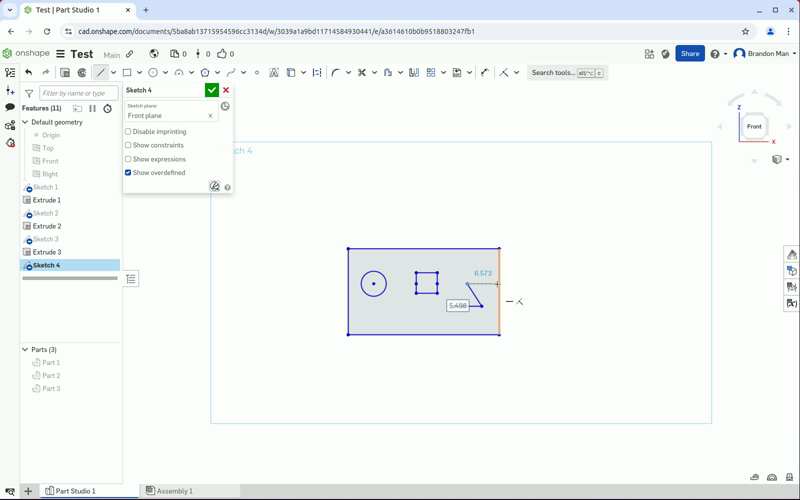
key_down(shift)
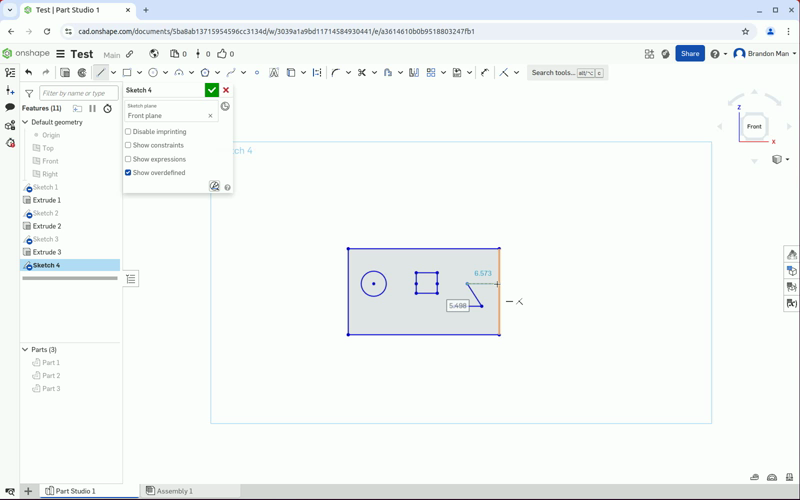
mouse_move(454, 306)
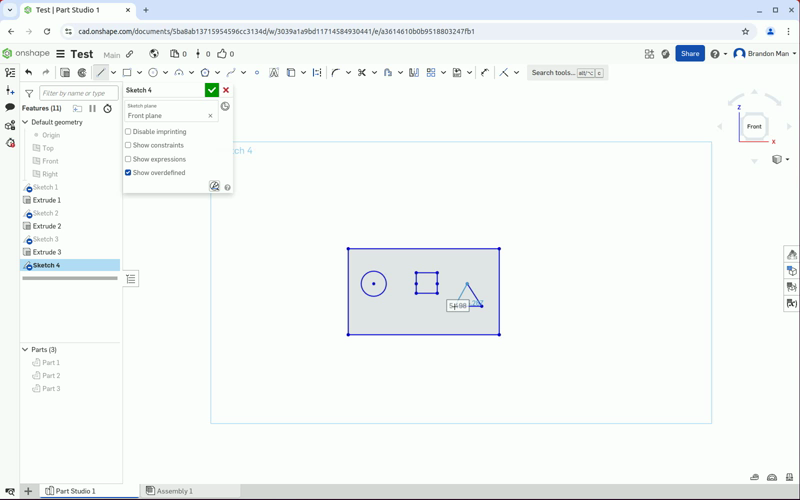
key_up(shift)
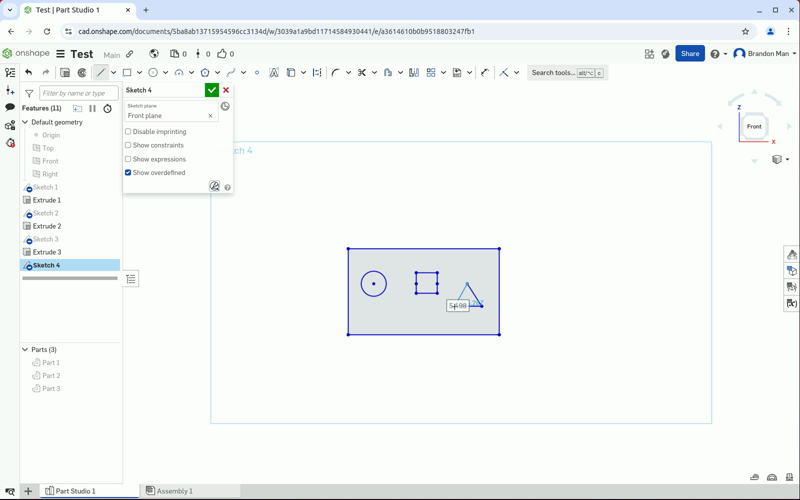
click(454, 306)
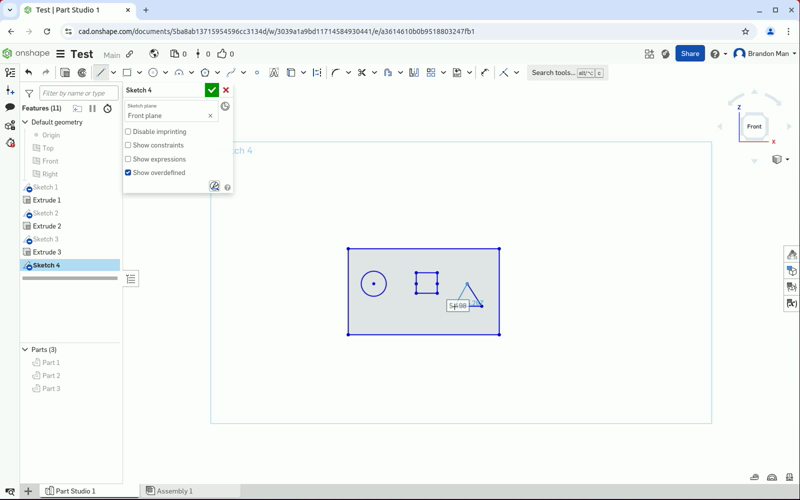
key(esc)
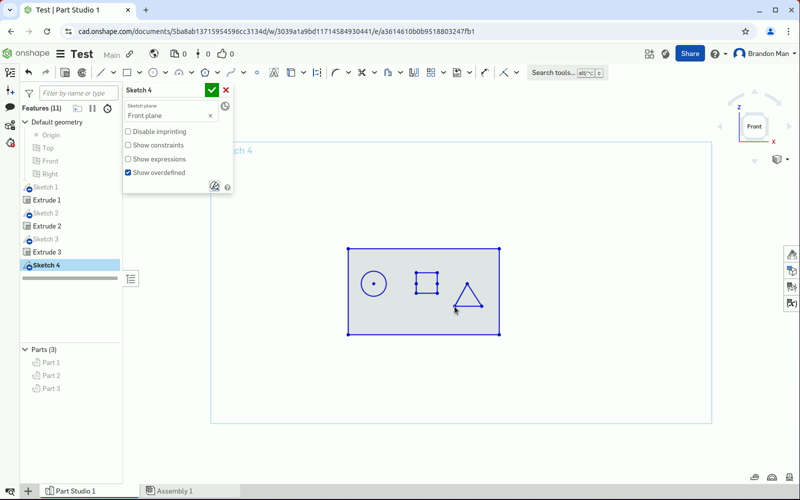
mouse_move(450, 314)
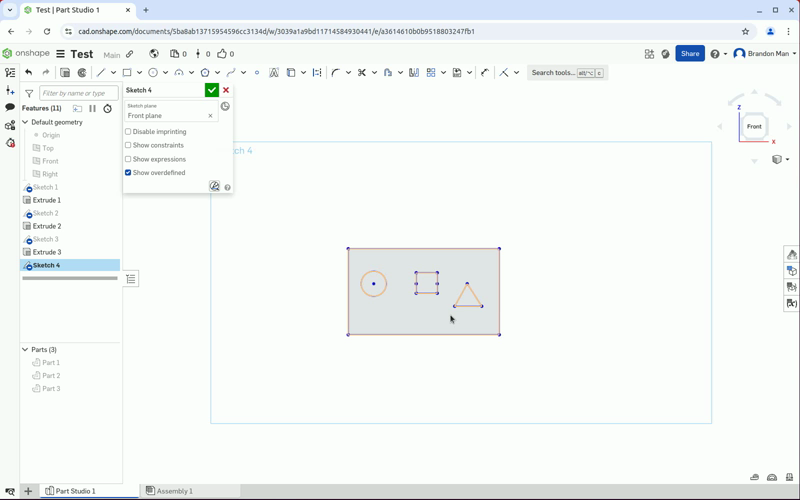
click(450, 314)
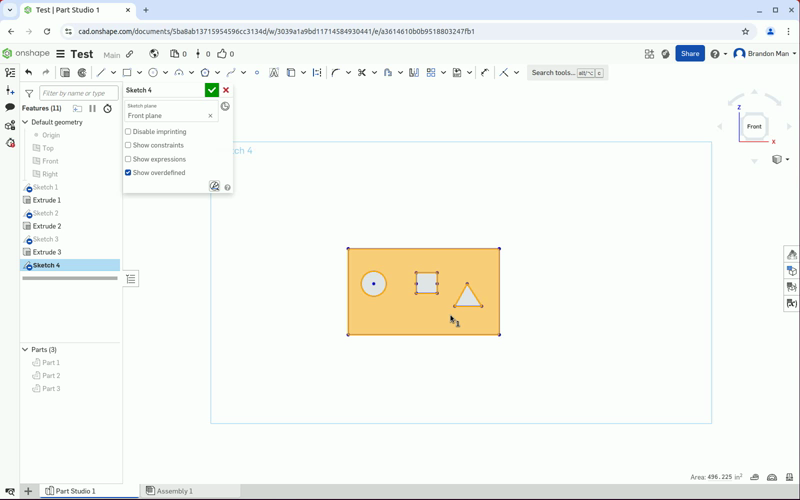
mouse_move(73, 352)
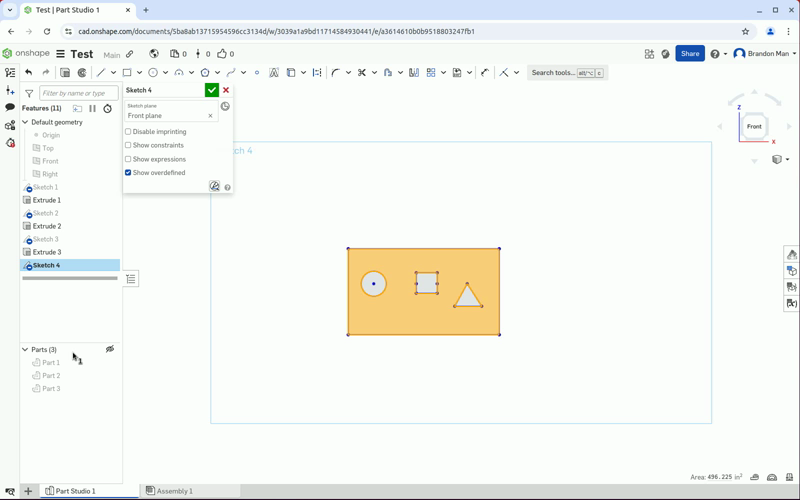
key(shift+y)
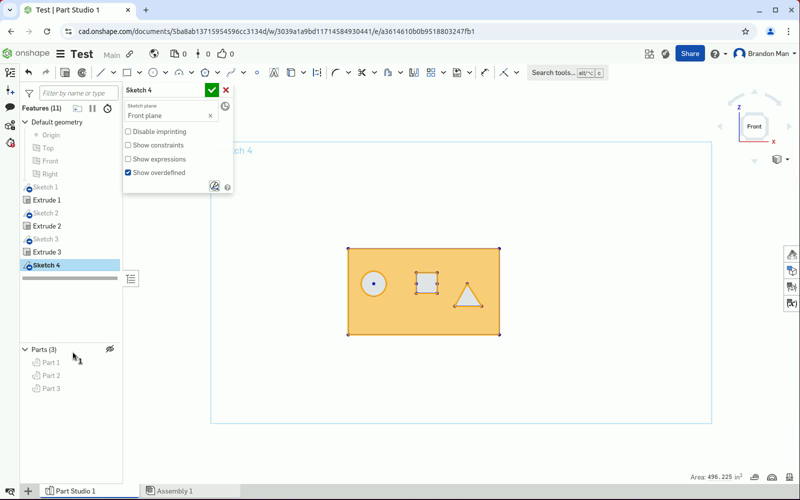
key(shift+e)
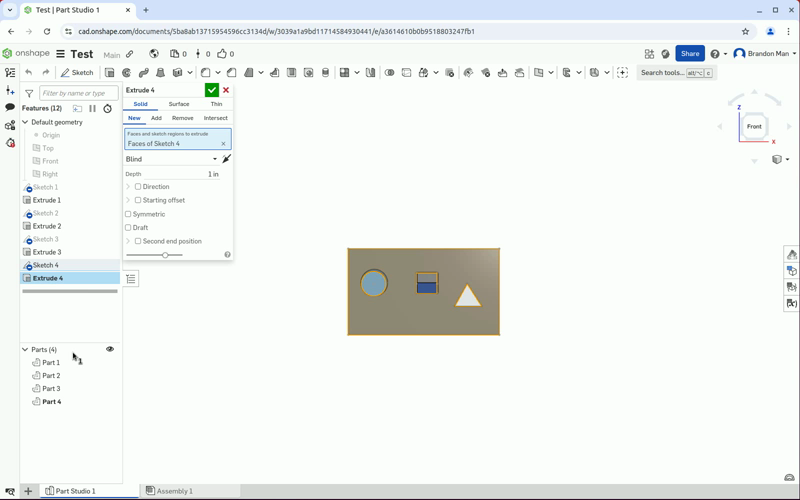
mouse_move(143, 106)
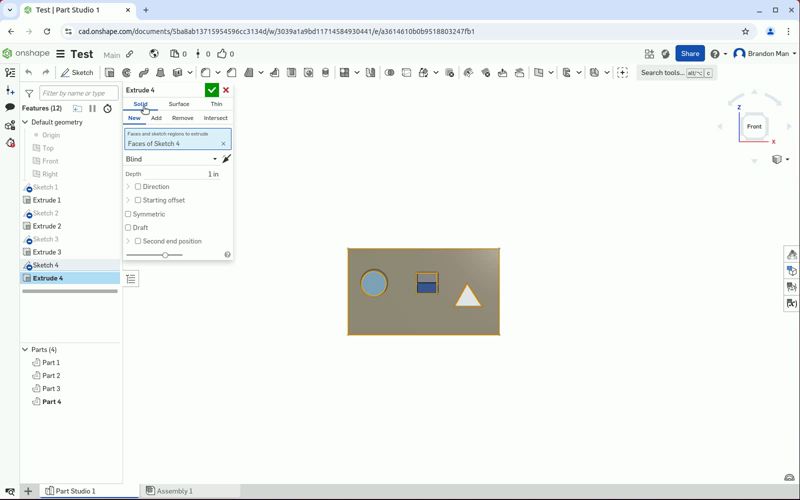
click(143, 106)
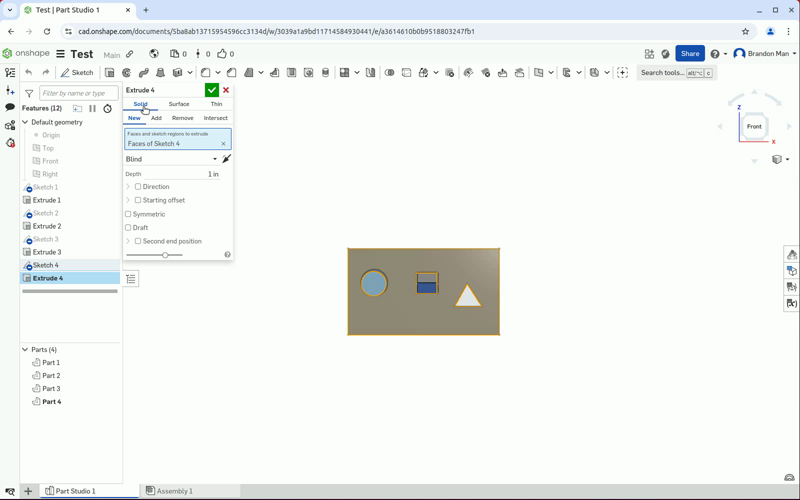
mouse_move(137, 120)
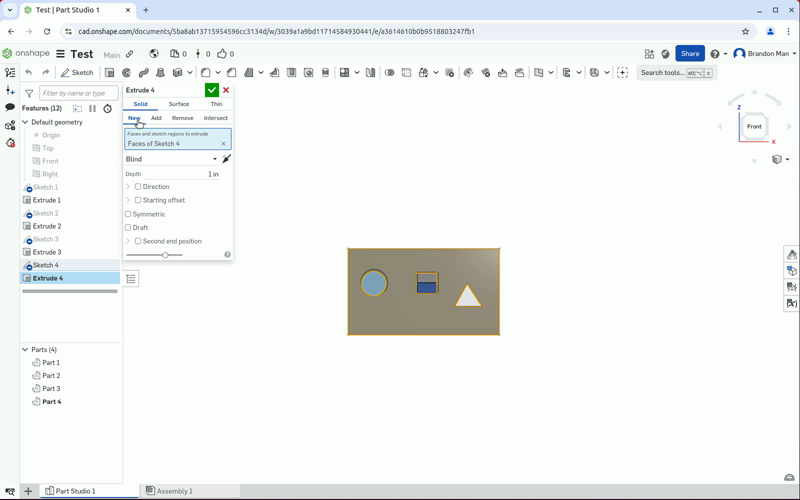
click(137, 120)
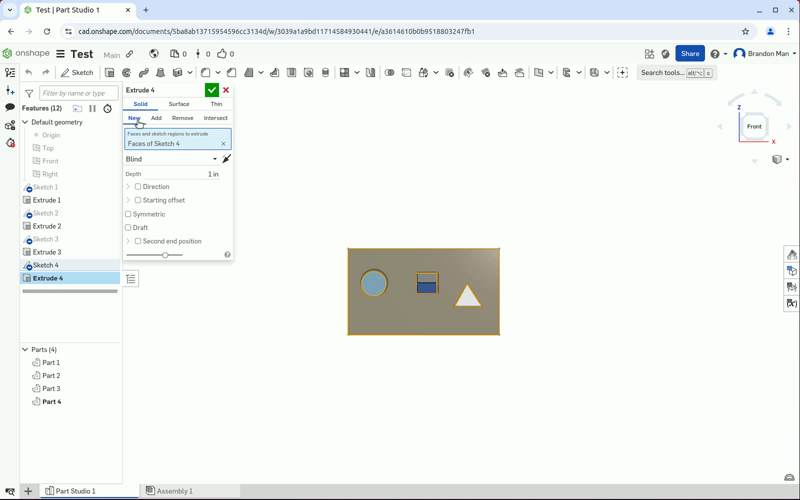
key(tab, 4)
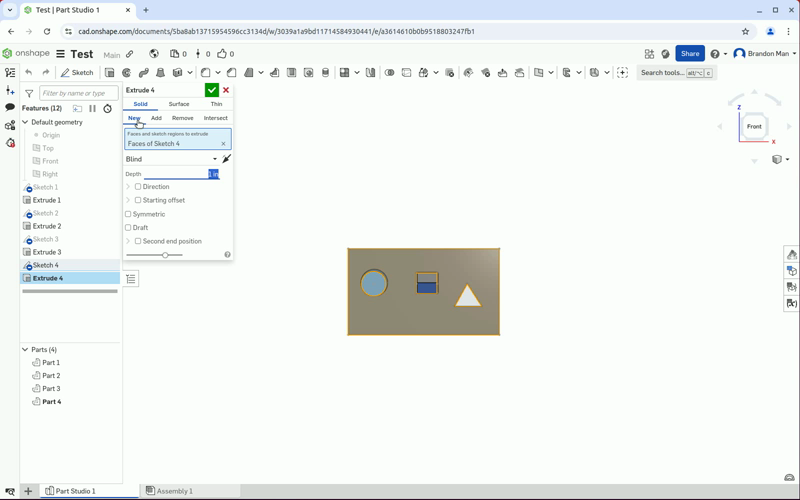
text(-4.333)
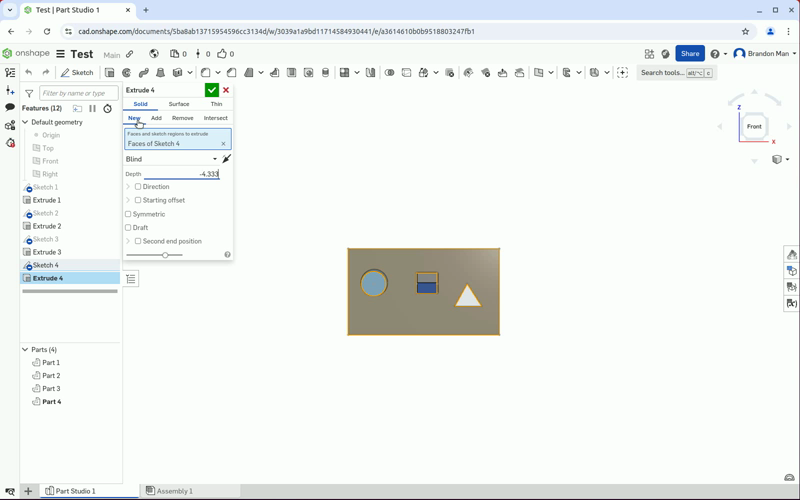
key(enter)
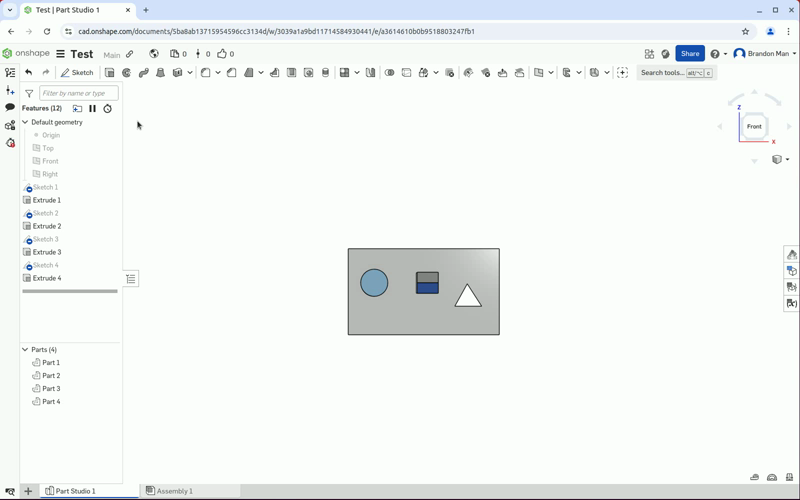
key(shift+h)
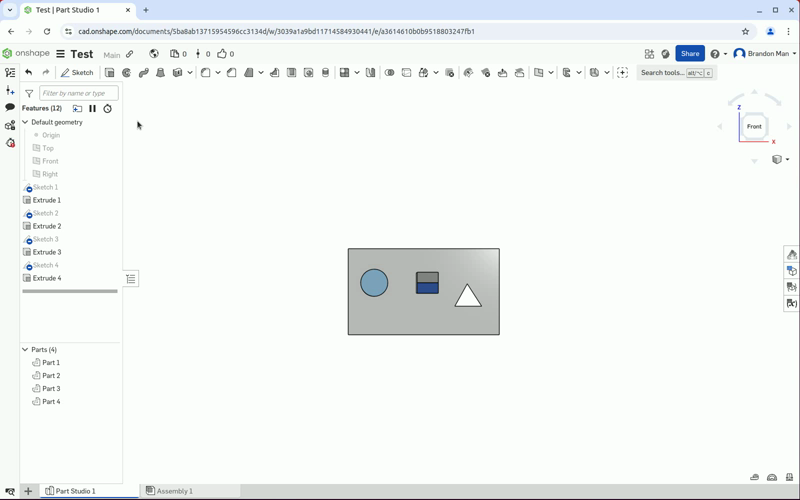
key(shift+h)
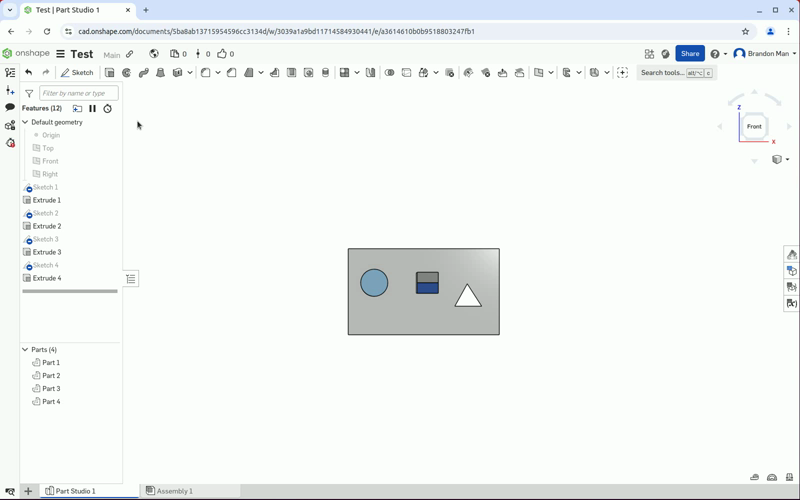
mouse_move(73, 189)
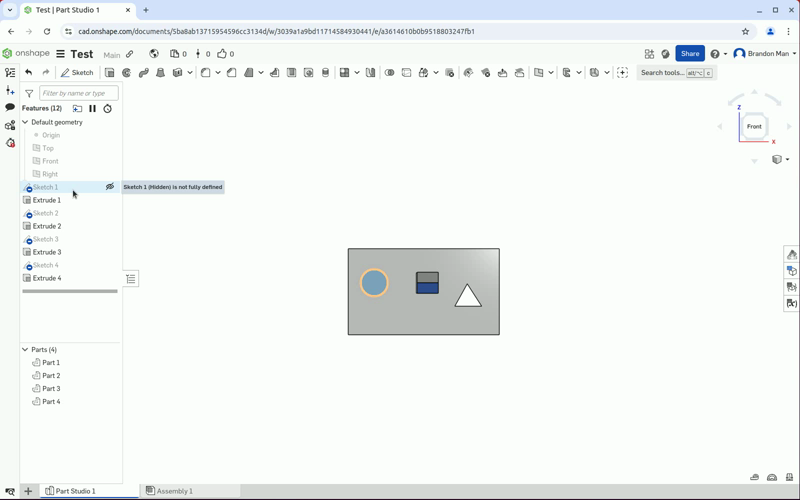
click(73, 189)
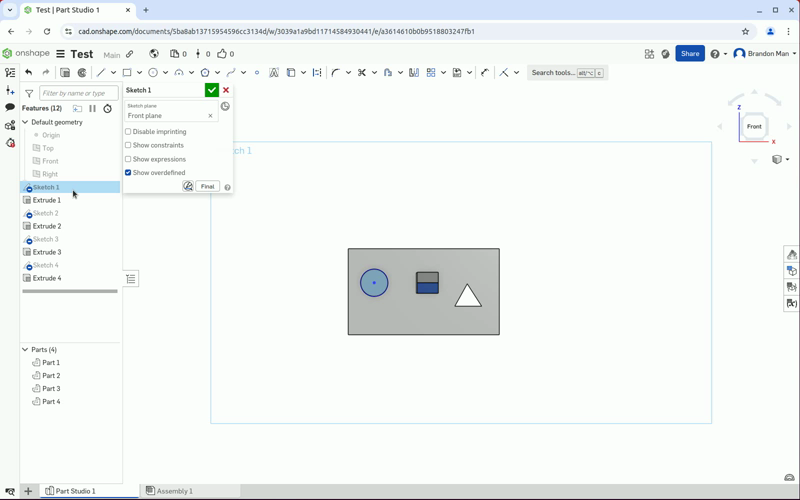
mouse_move(229, 92)
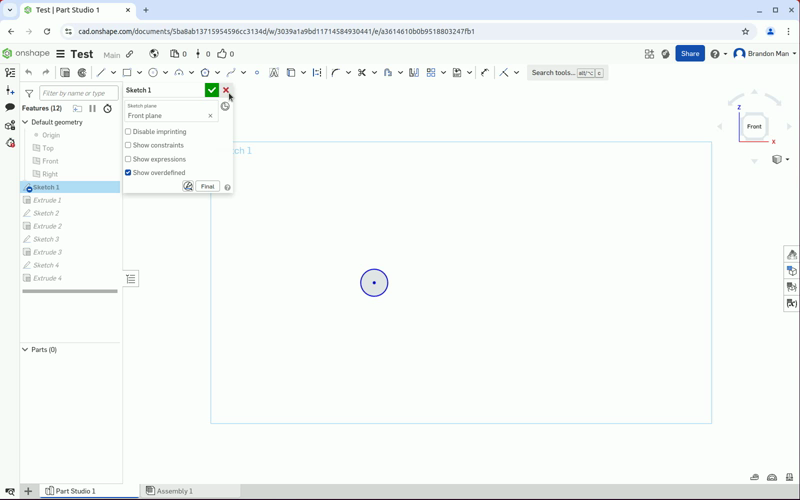
click(229, 92)
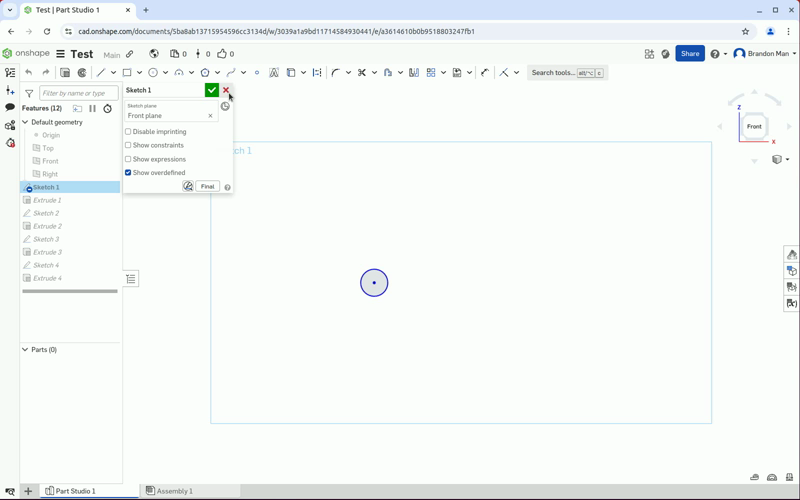
key(shift+s)
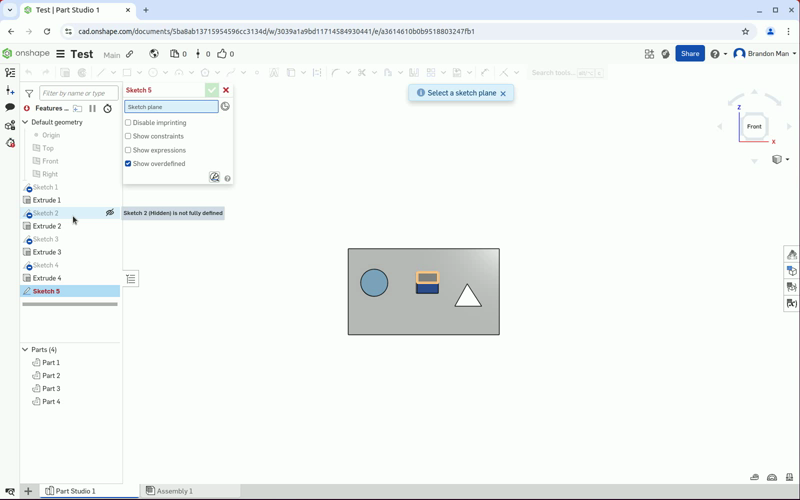
scroll(3)
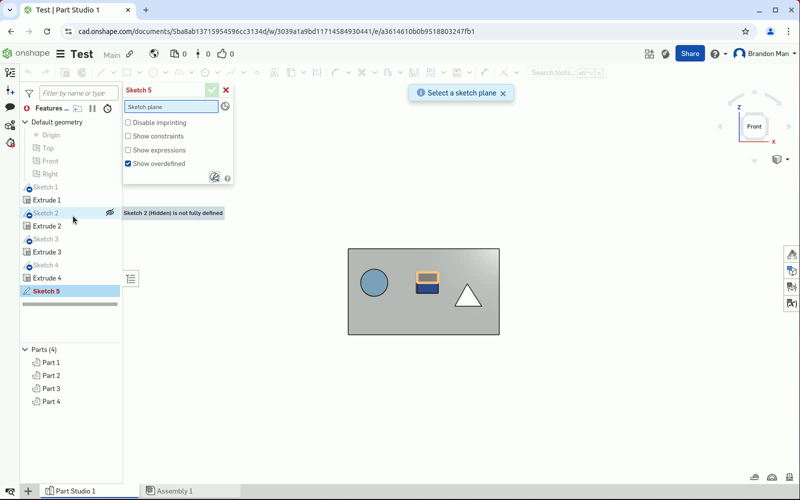
mouse_move(73, 163)
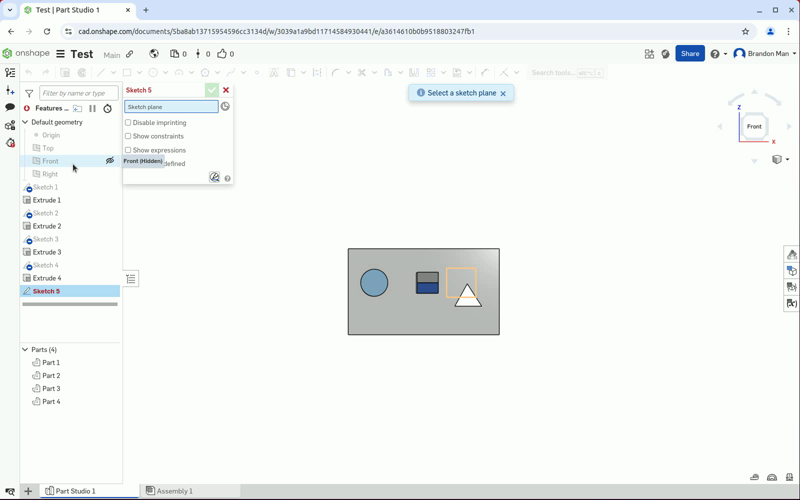
click(73, 163)
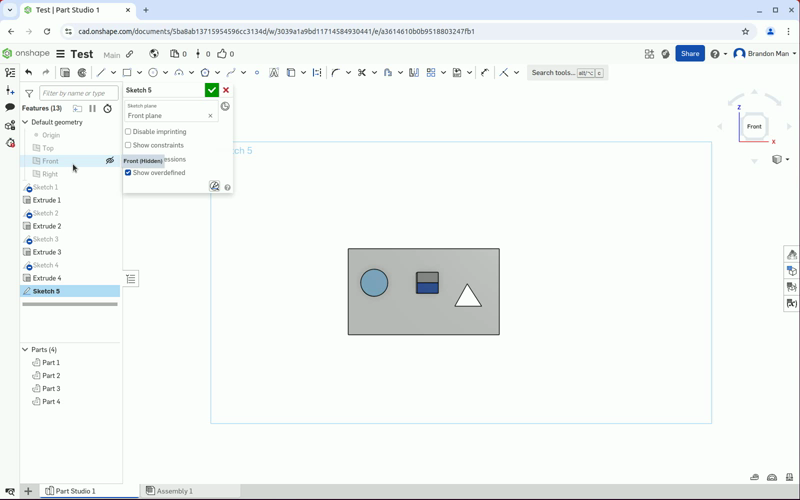
mouse_move(73, 352)
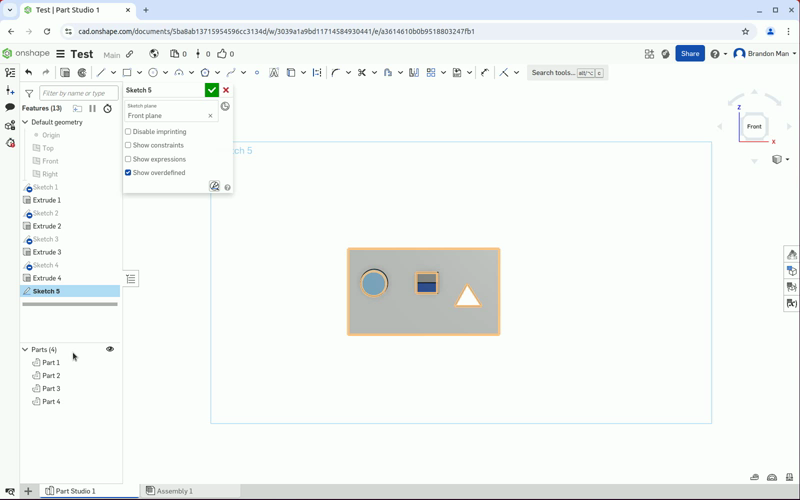
key(y)
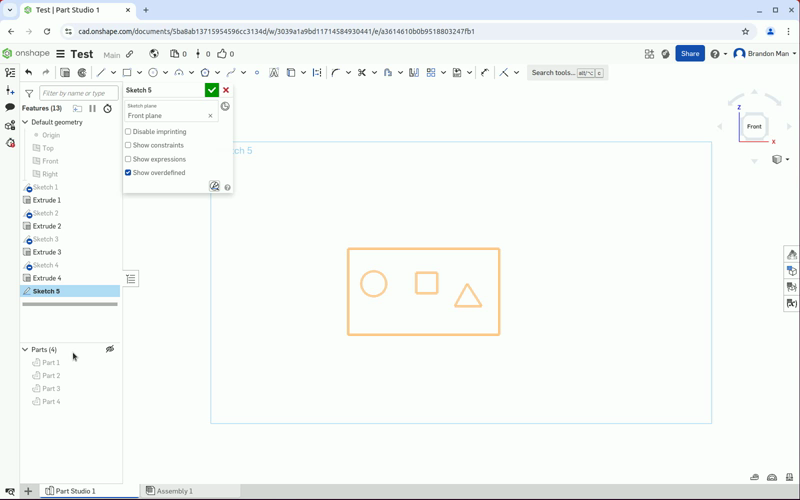
key(c)
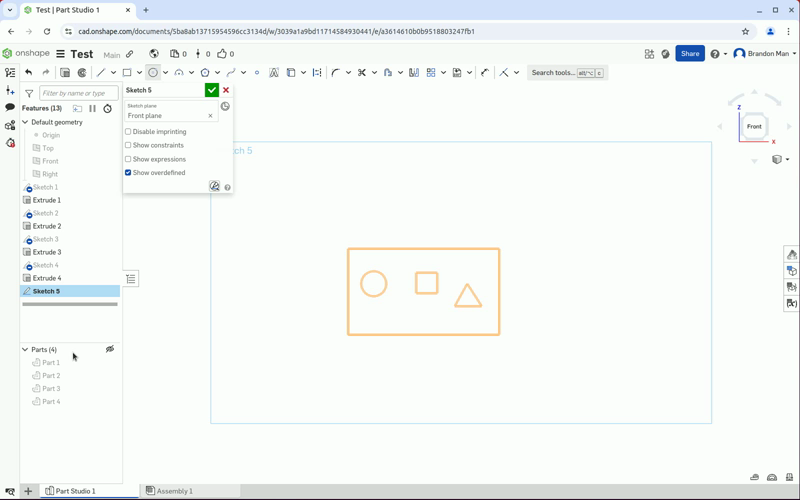
key_down(shift)
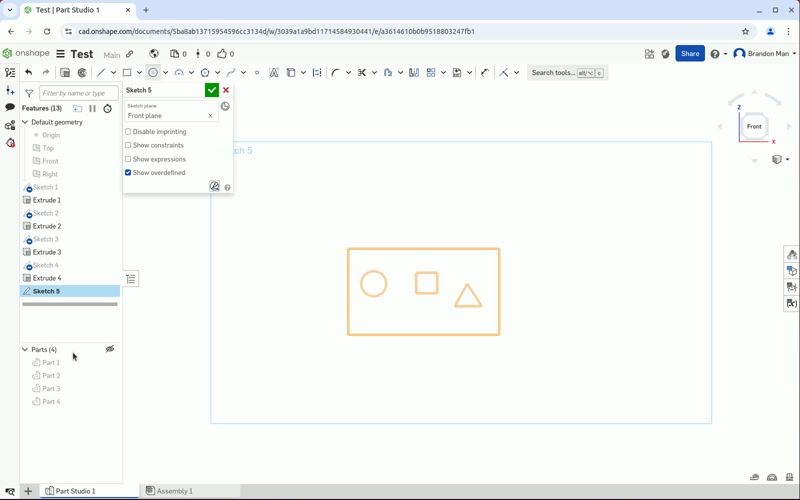
mouse_move(374, 282)
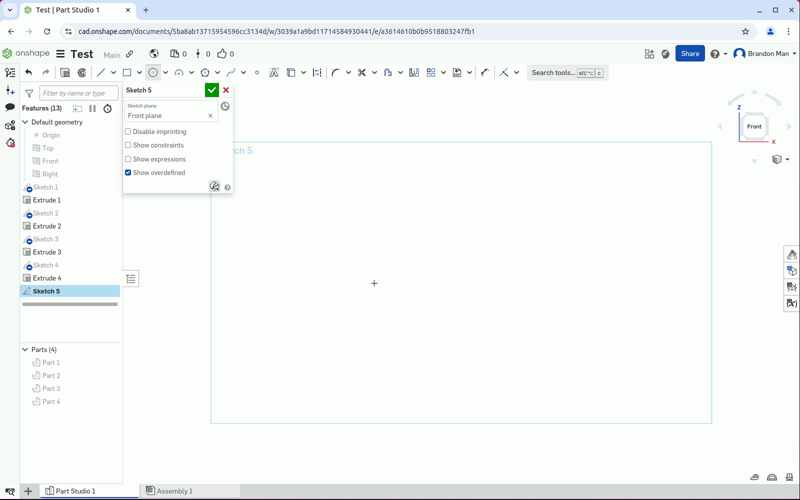
click(374, 282)
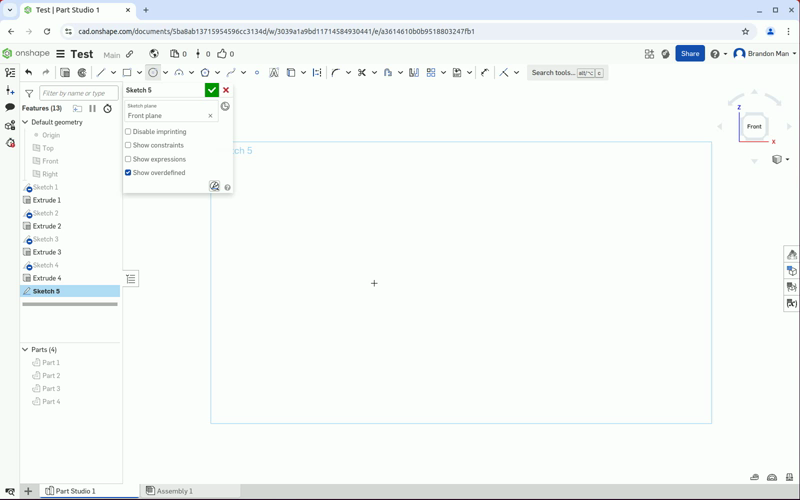
key_up(shift)
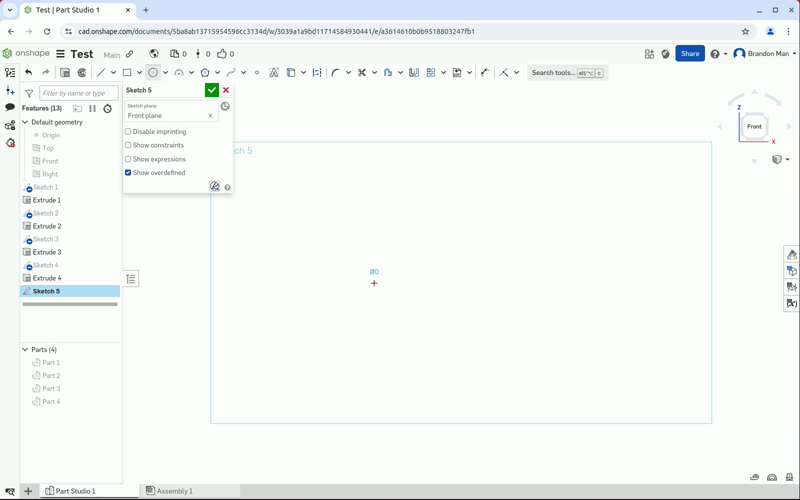
mouse_move(387, 282)
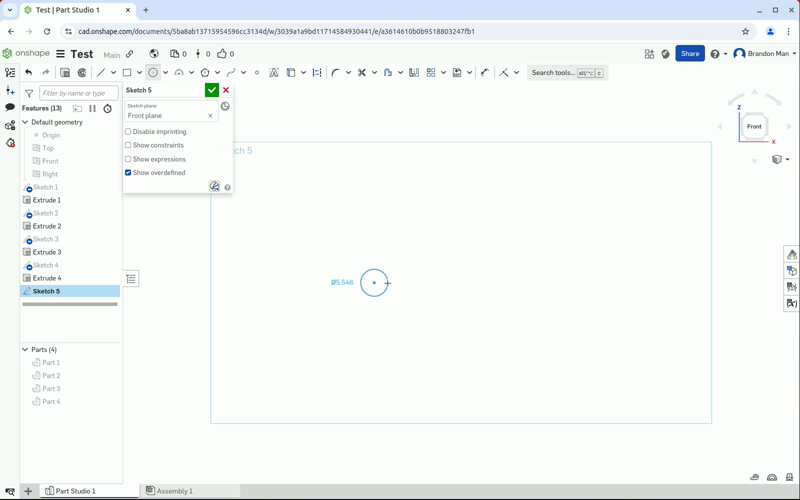
click(387, 282)
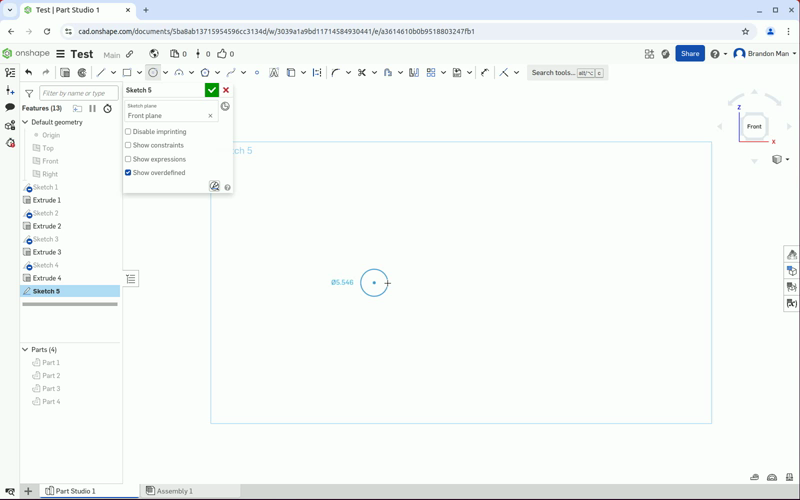
key(esc)
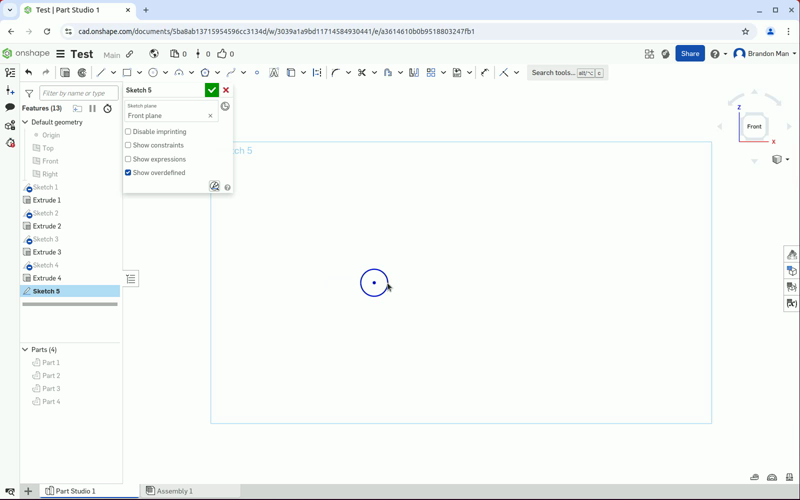
mouse_move(371, 285)
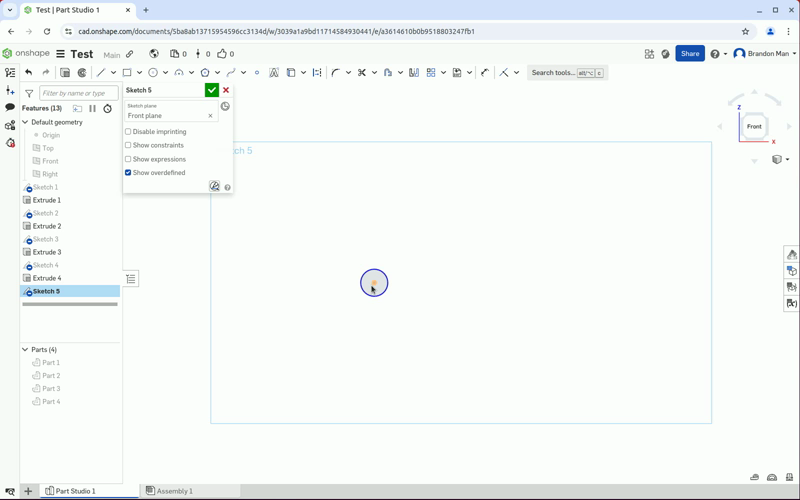
scroll(6)
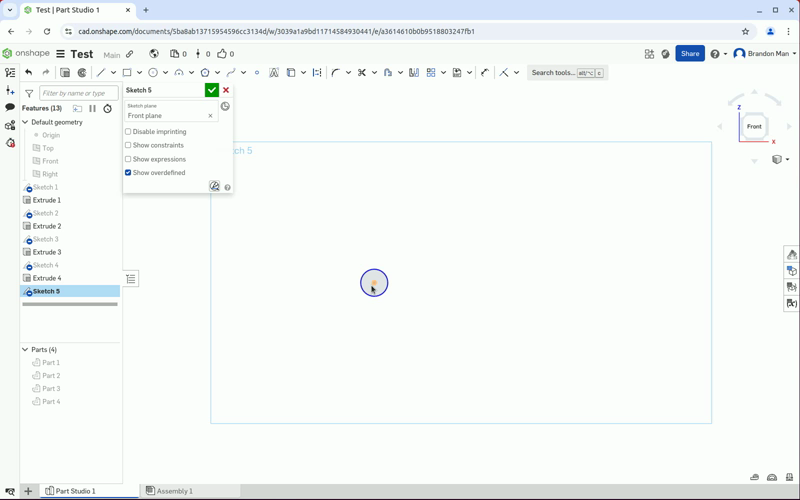
scroll(6)
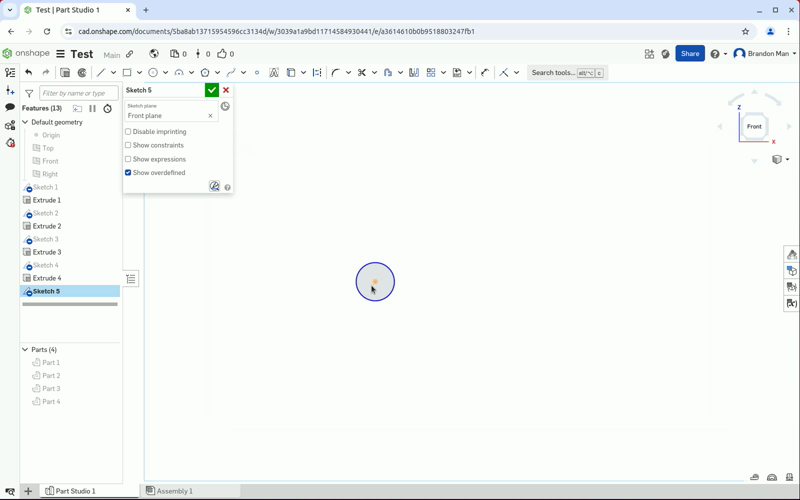
scroll(6)
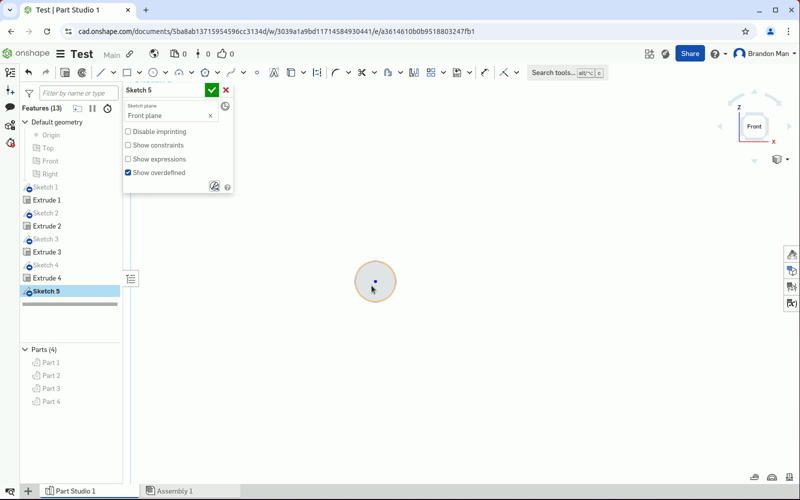
scroll(6)
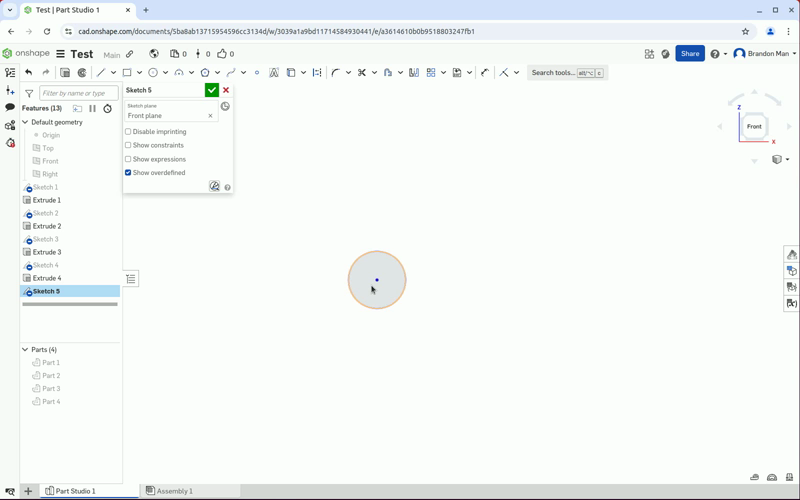
scroll(6)
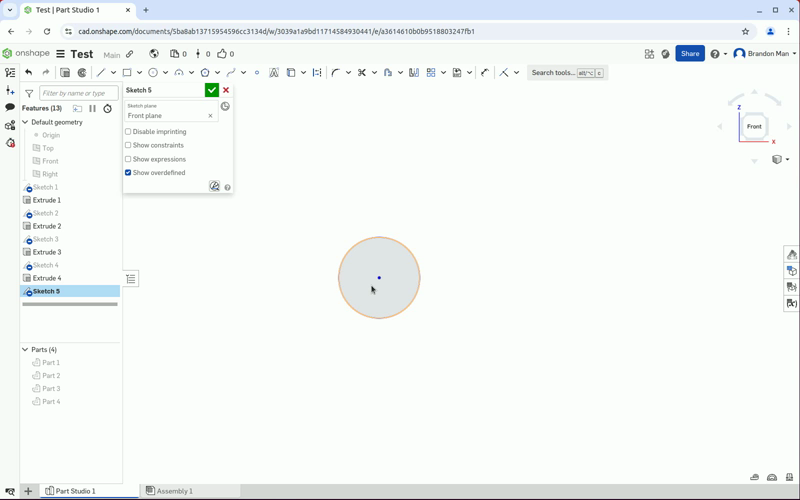
scroll(6)
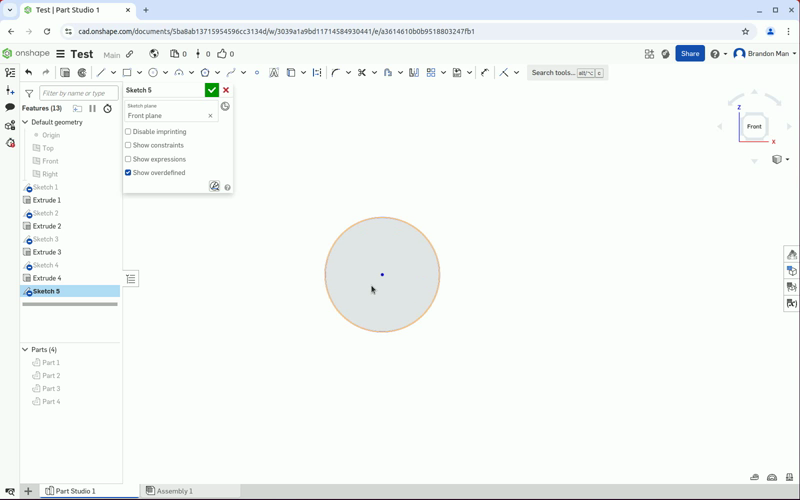
scroll(6)
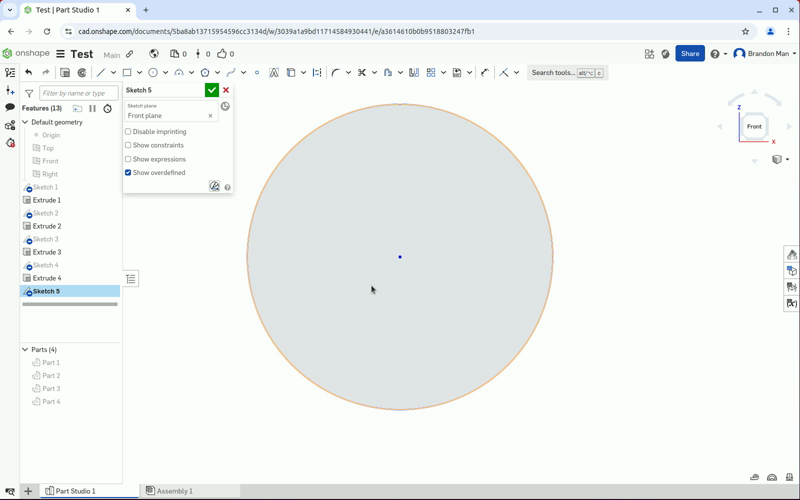
click(371, 285)
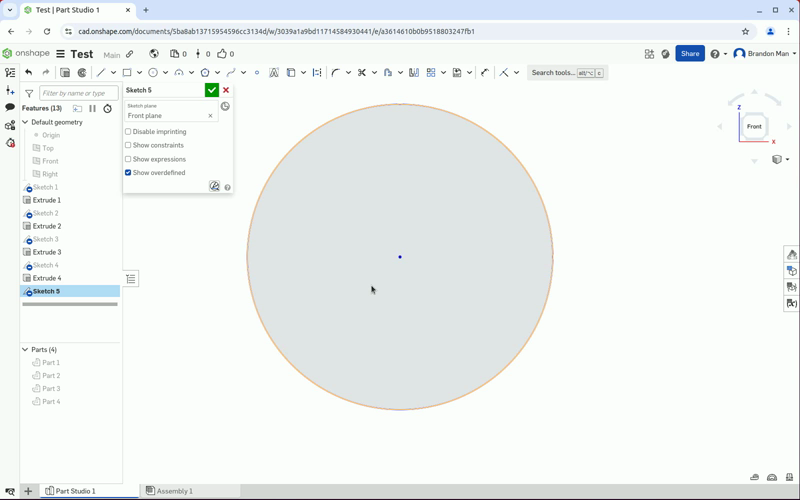
scroll(-6)
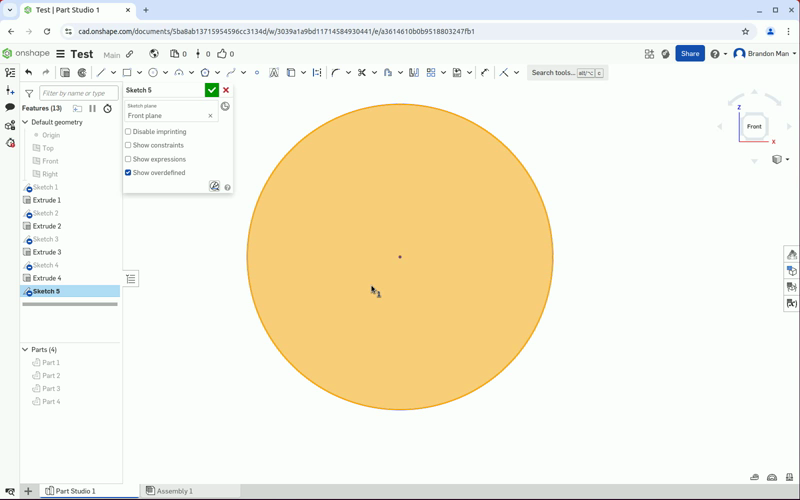
scroll(-6)
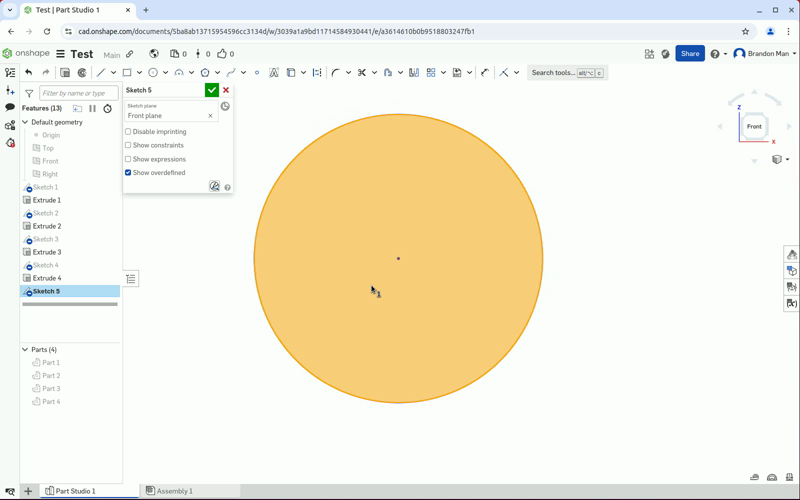
scroll(-6)
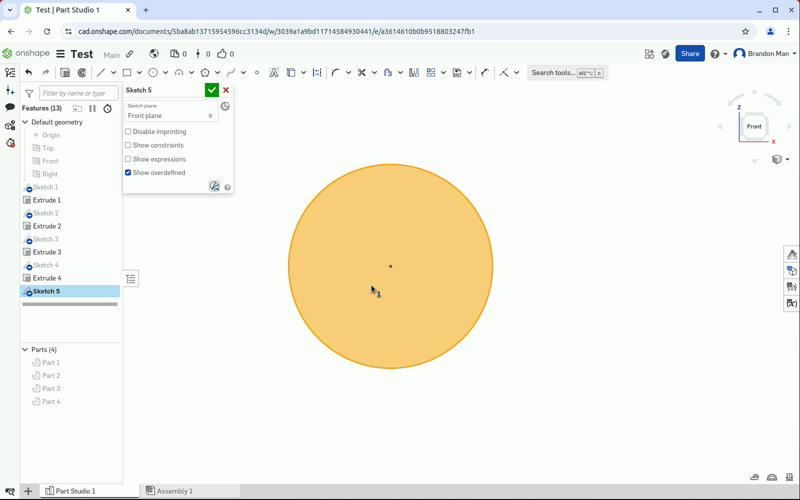
scroll(-6)
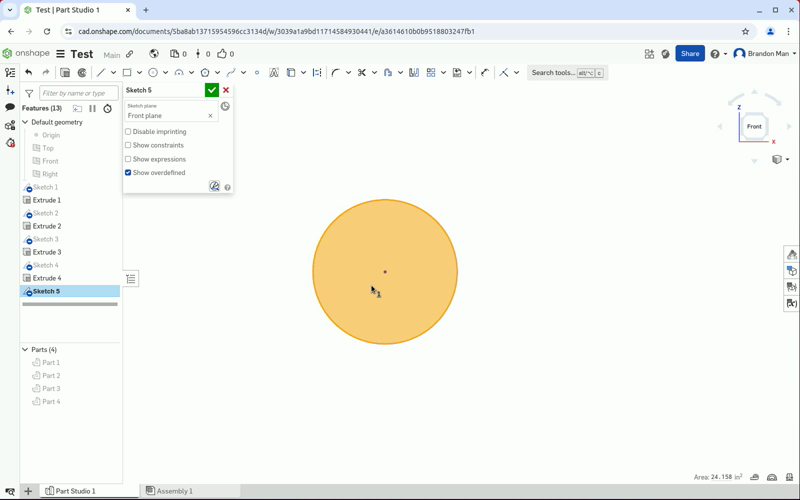
scroll(-6)
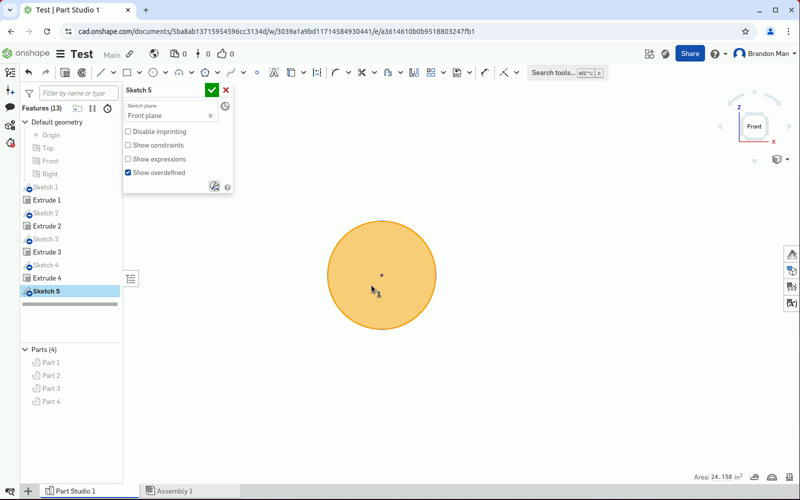
scroll(-6)
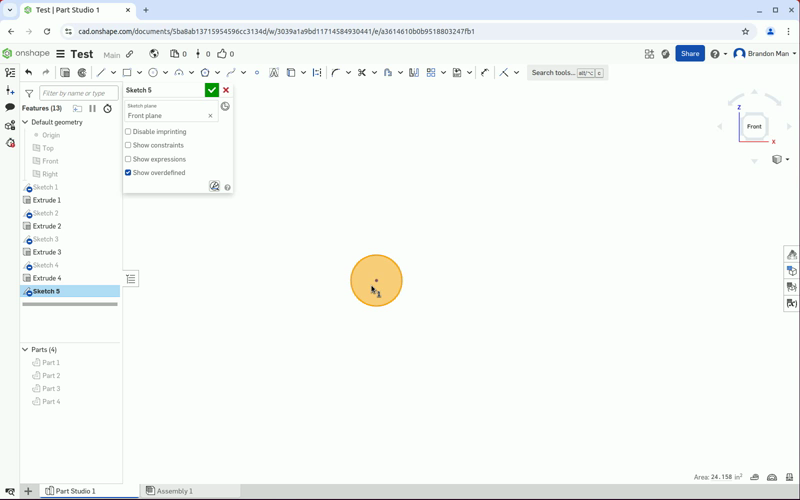
scroll(-6)
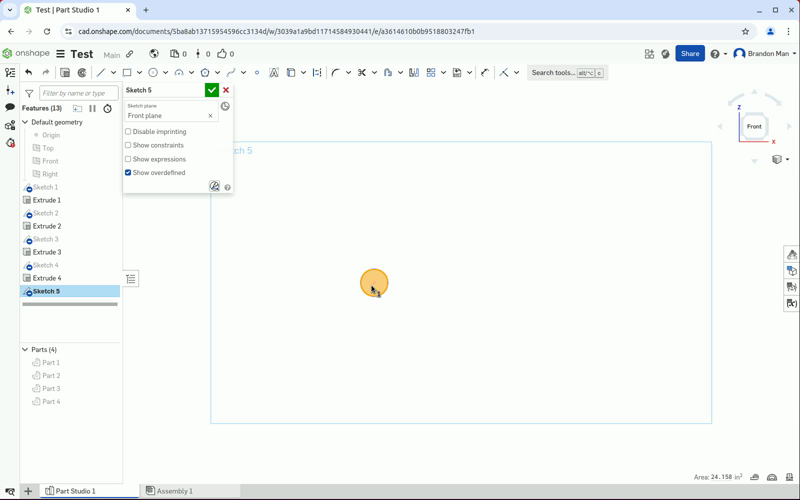
mouse_move(73, 352)
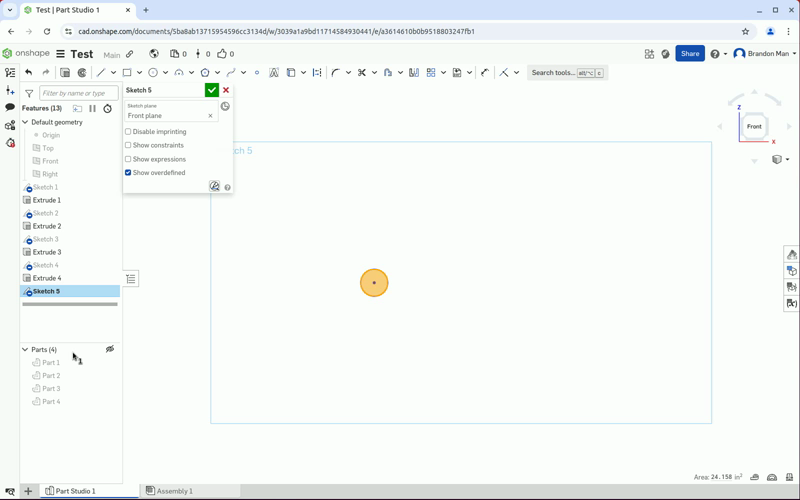
key(shift+y)
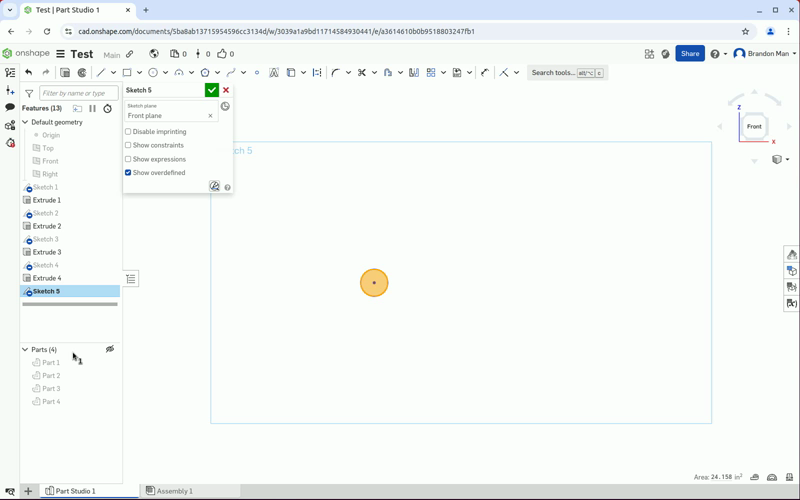
key(shift+e)
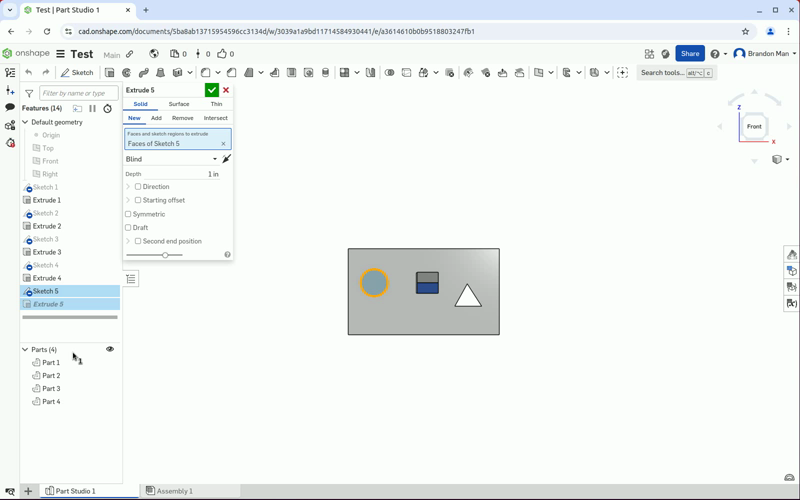
mouse_move(143, 106)
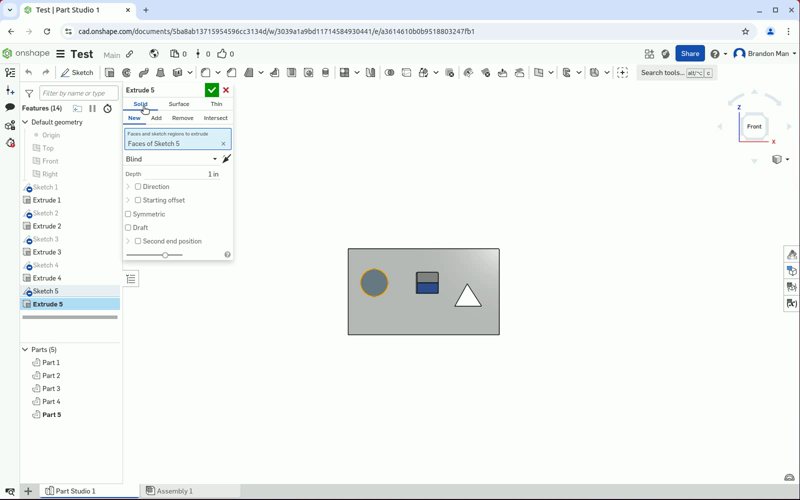
click(143, 106)
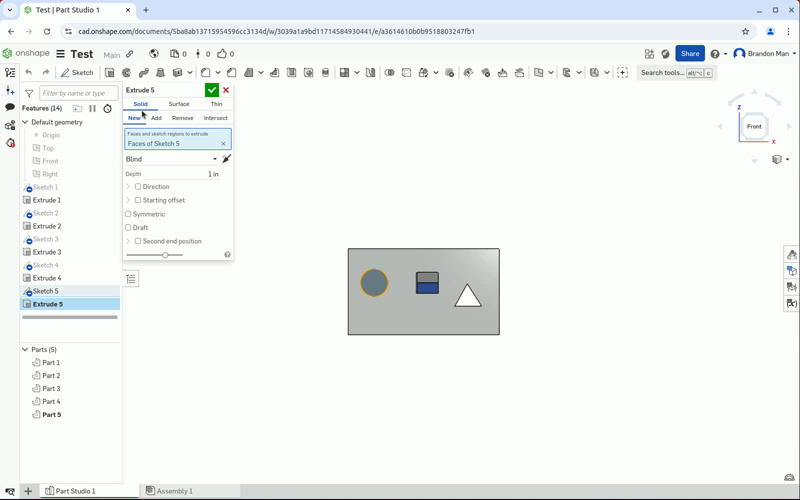
mouse_move(137, 120)
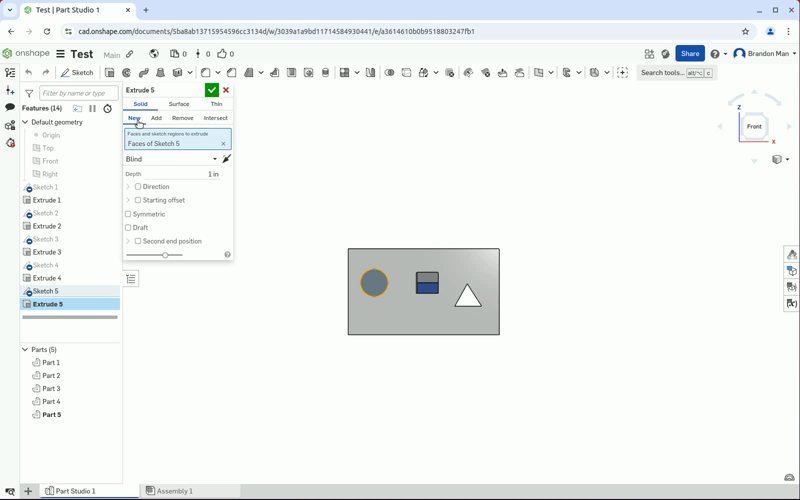
click(137, 120)
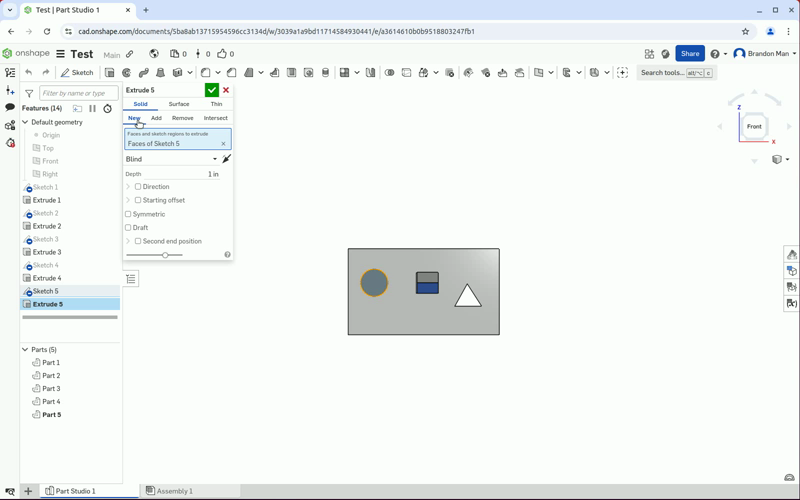
key(tab, 4)
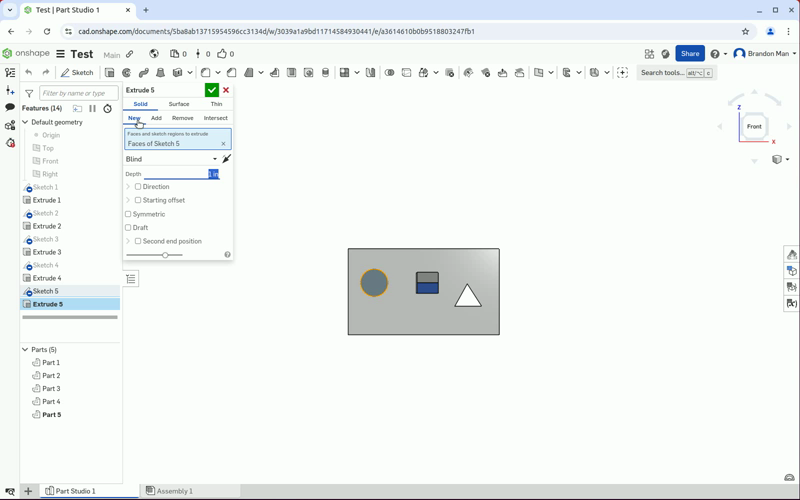
text(-4.333)
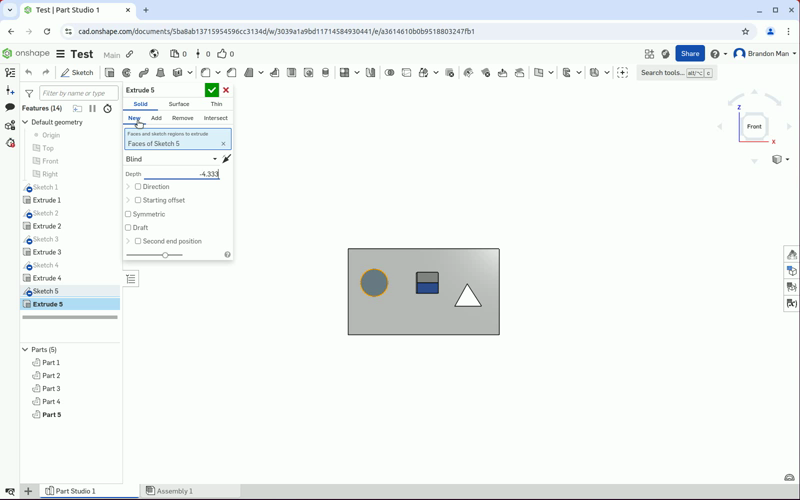
key(enter)
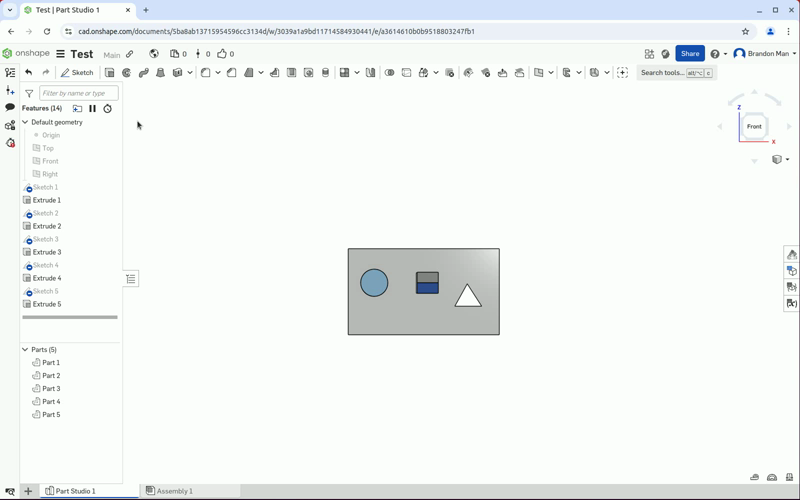
key(shift+h)
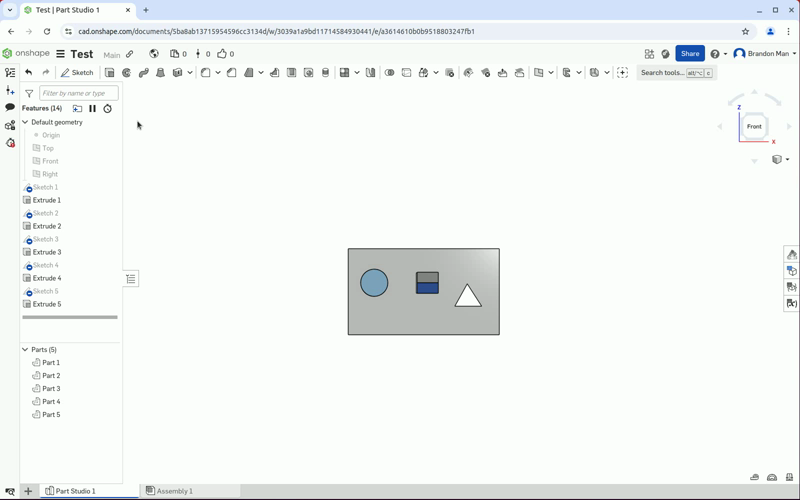
key(shift+h)
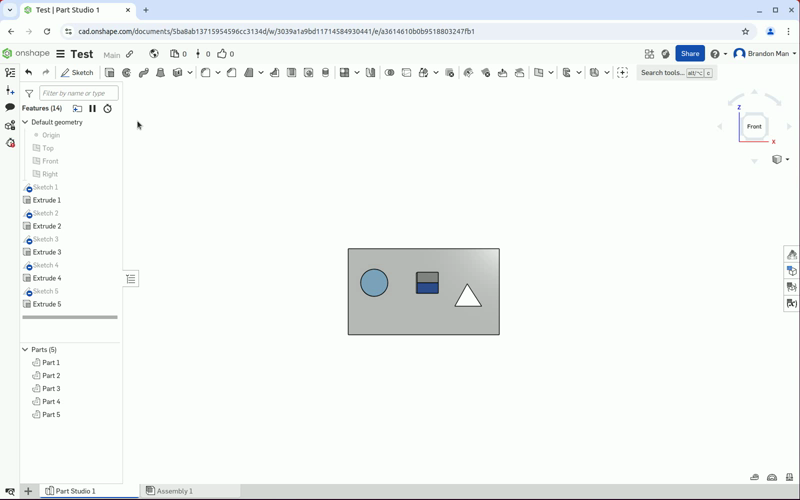
mouse_move(73, 189)
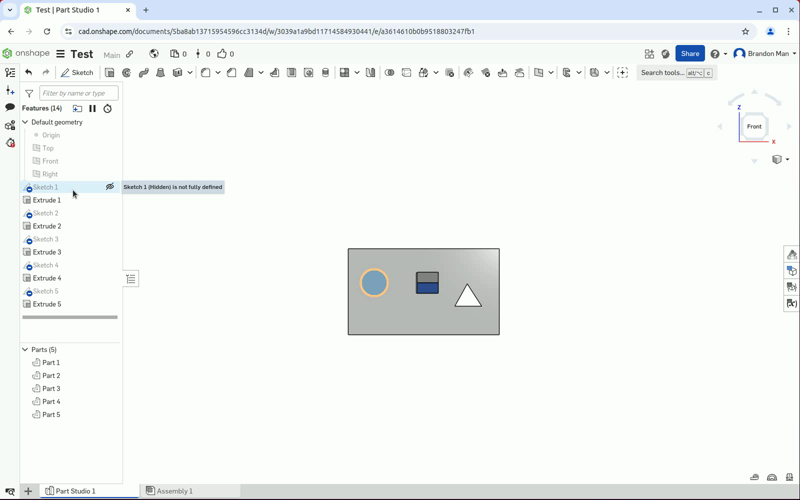
click(73, 189)
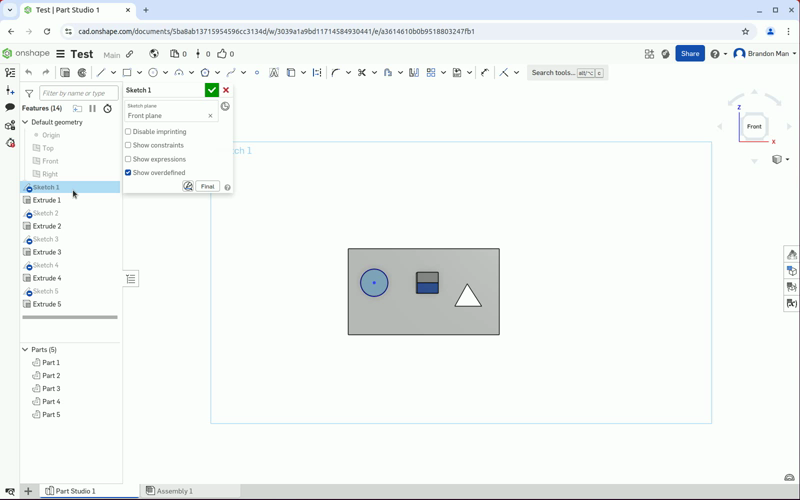
mouse_move(229, 92)
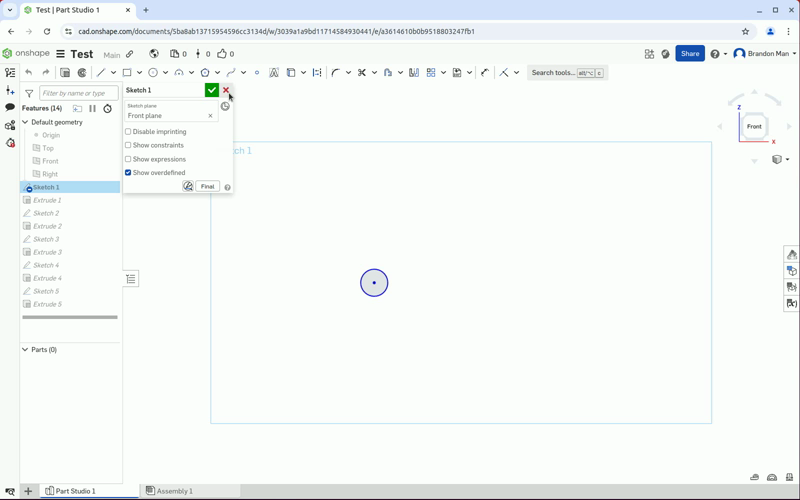
click(229, 92)
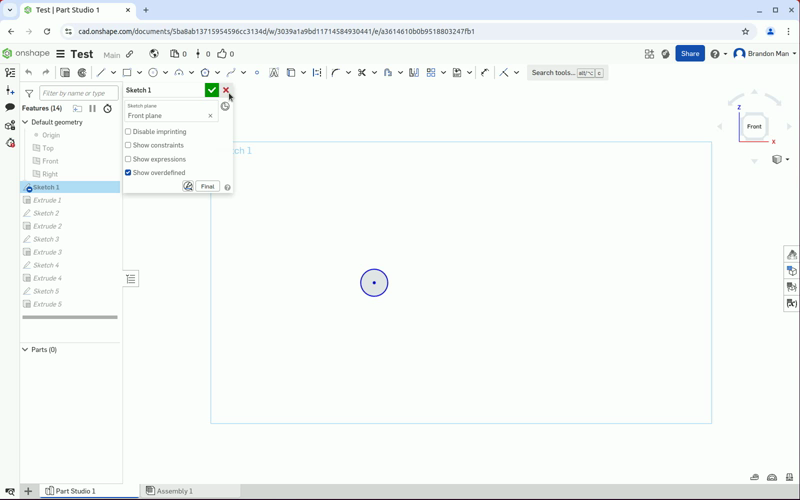
key(shift+s)
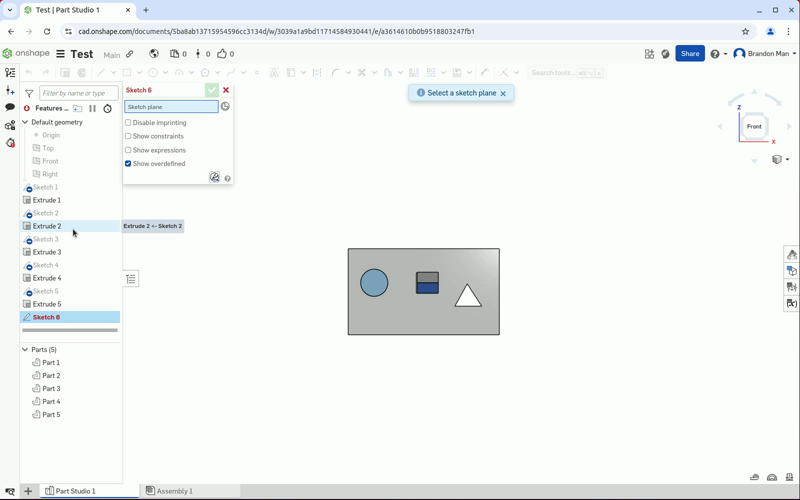
scroll(3)
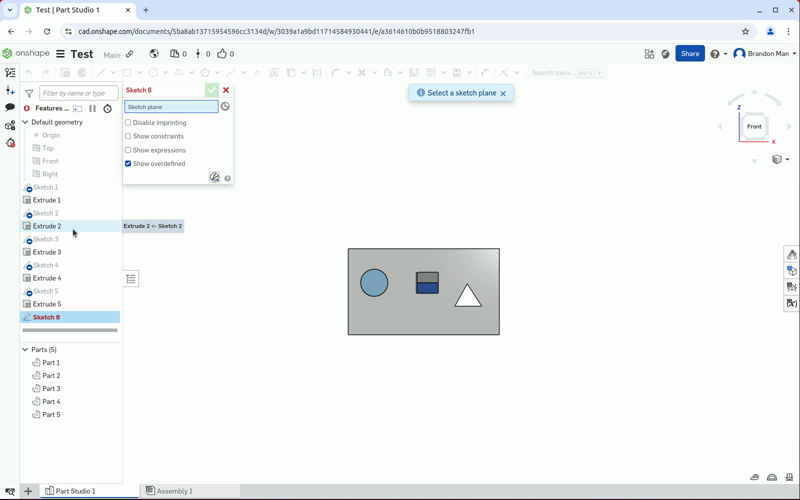
mouse_move(73, 163)
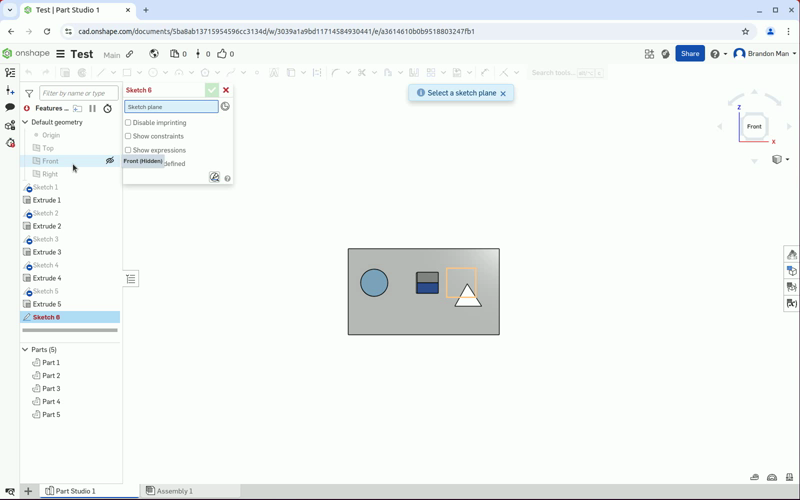
click(73, 163)
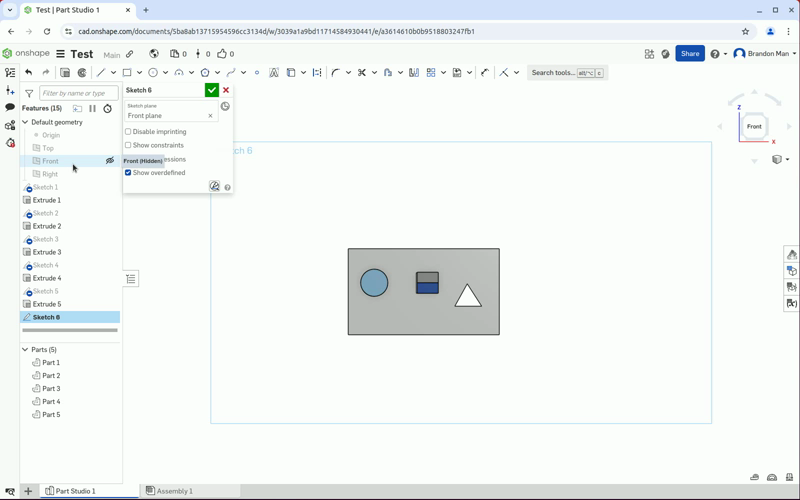
mouse_move(73, 352)
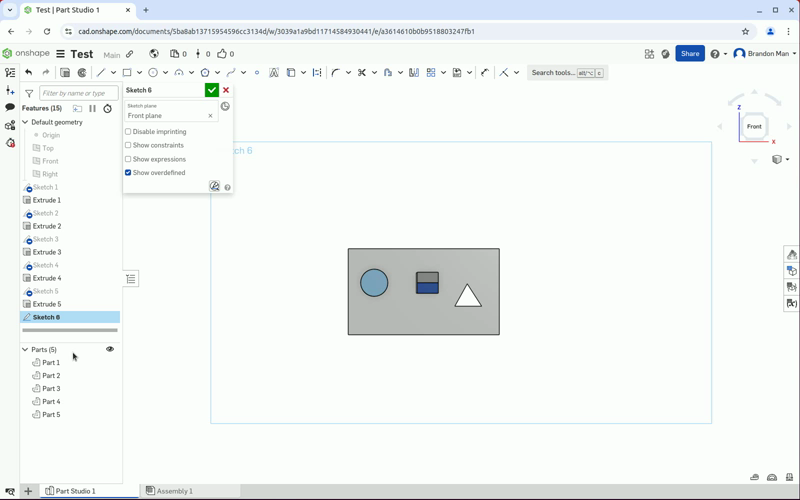
key(y)
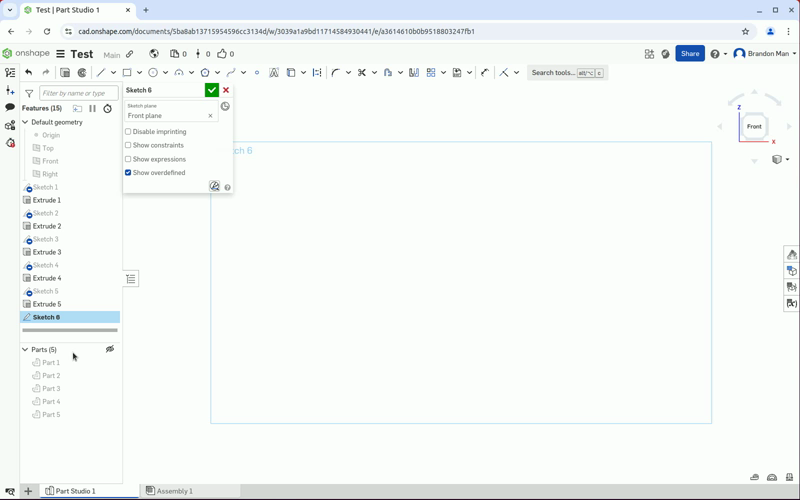
key(l)
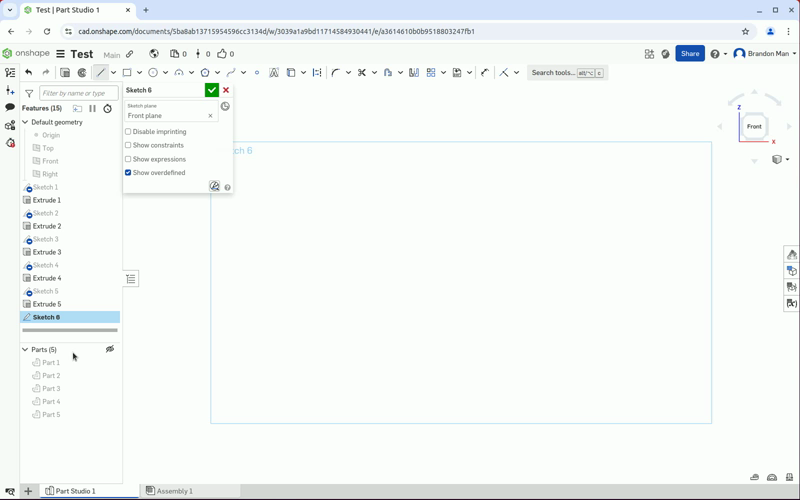
key_down(shift)
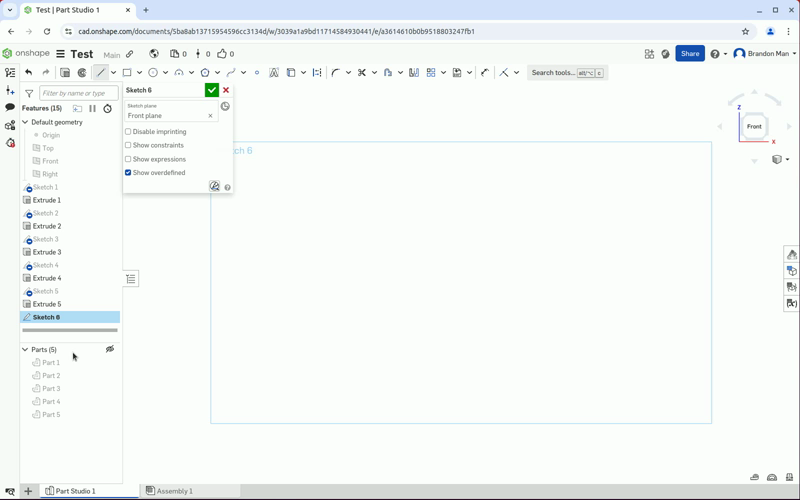
mouse_move(417, 293)
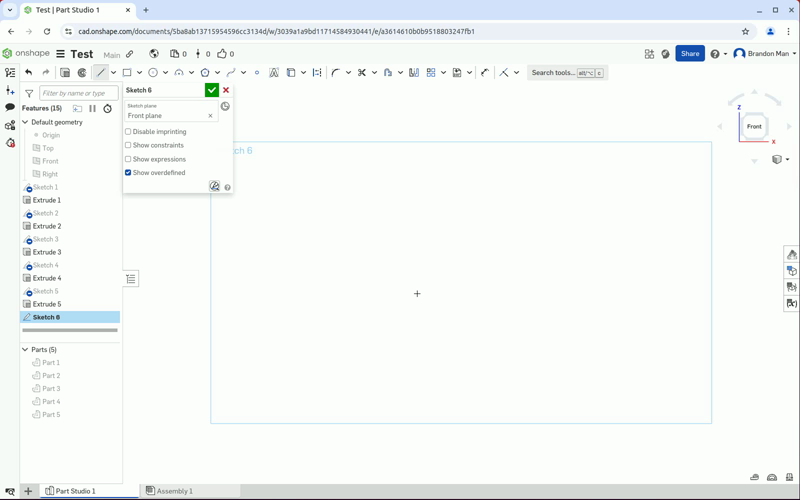
click(417, 293)
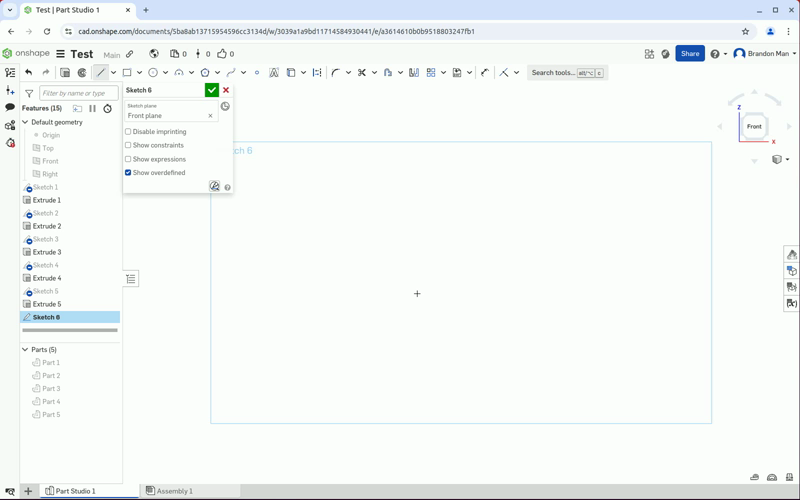
key_up(shift)
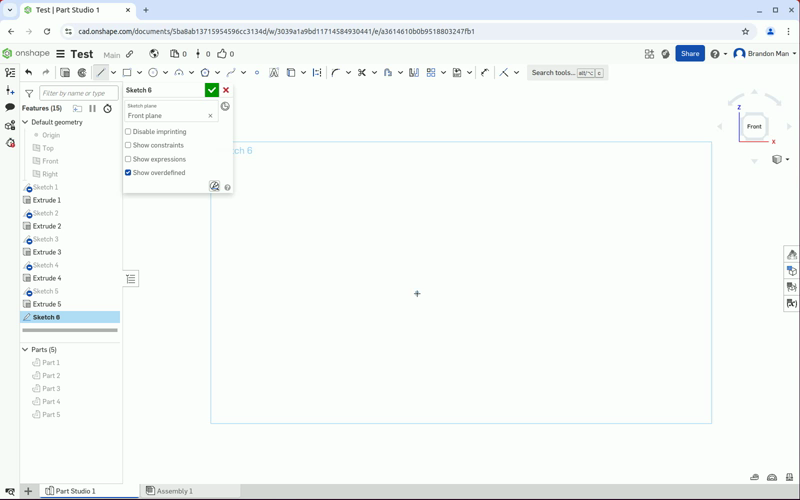
key_down(shift)
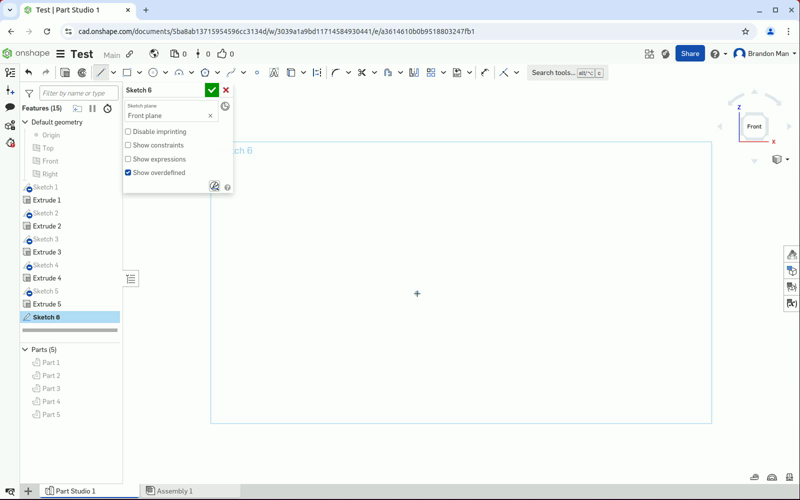
mouse_move(447, 293)
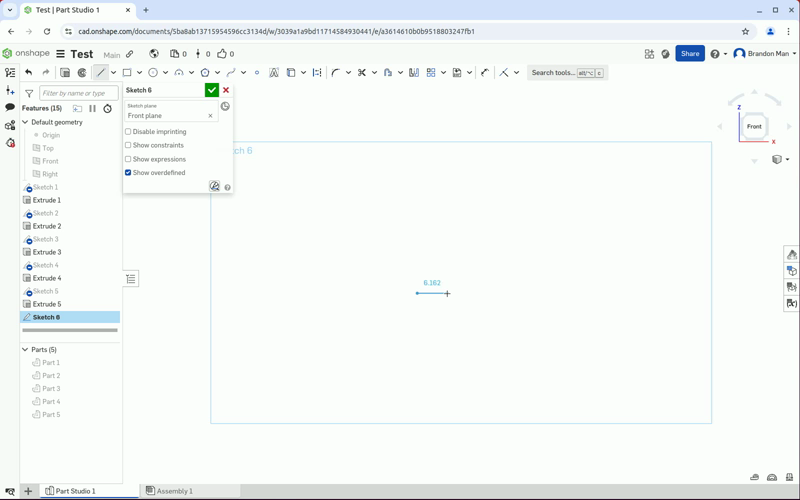
mouse_move(438, 293)
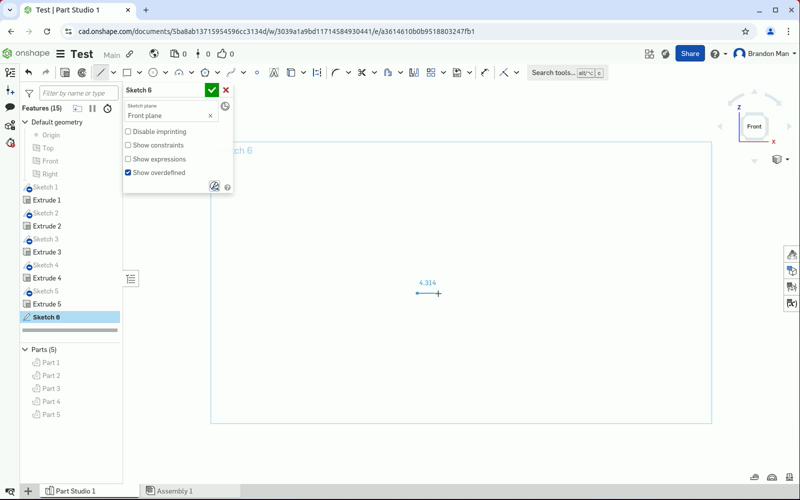
click(438, 293)
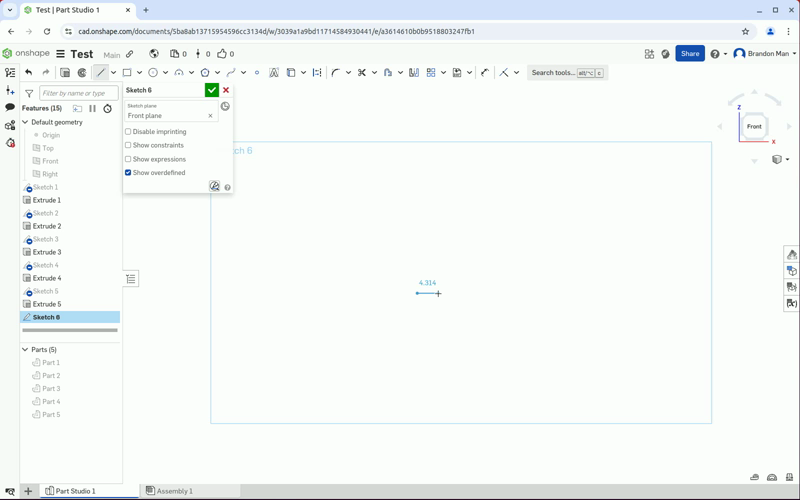
key_up(shift)
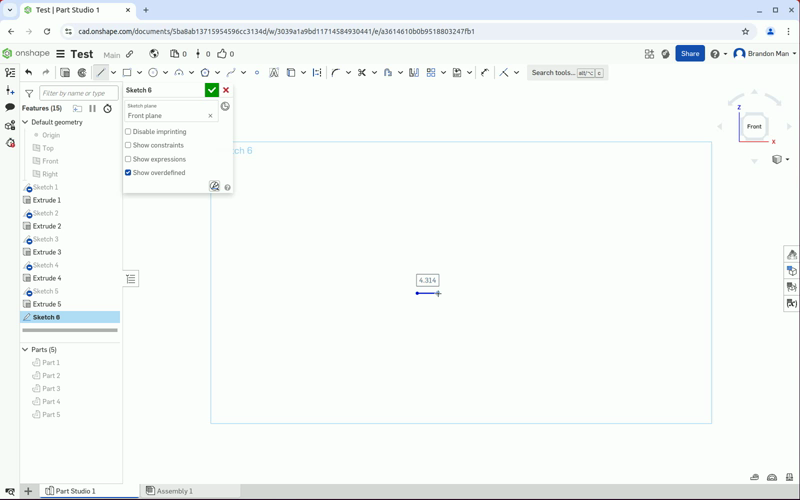
key_down(shift)
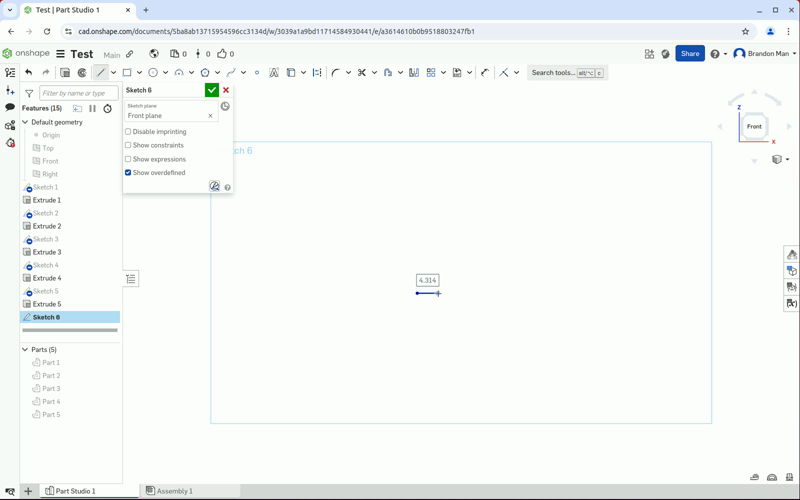
mouse_move(468, 293)
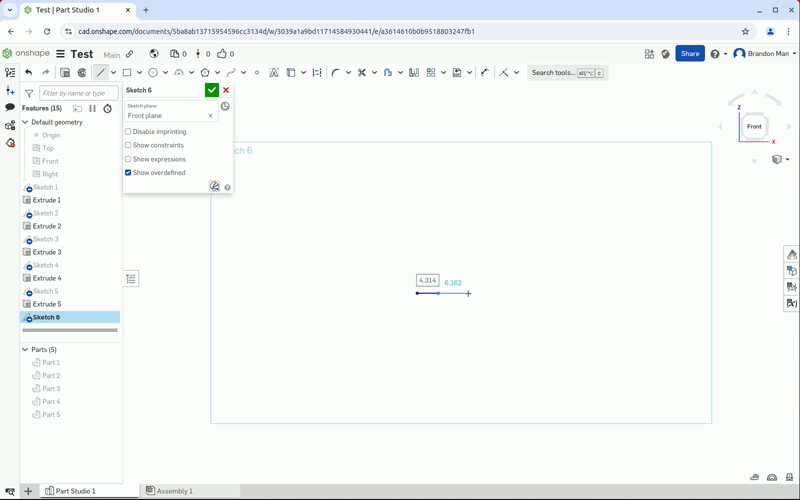
mouse_move(438, 282)
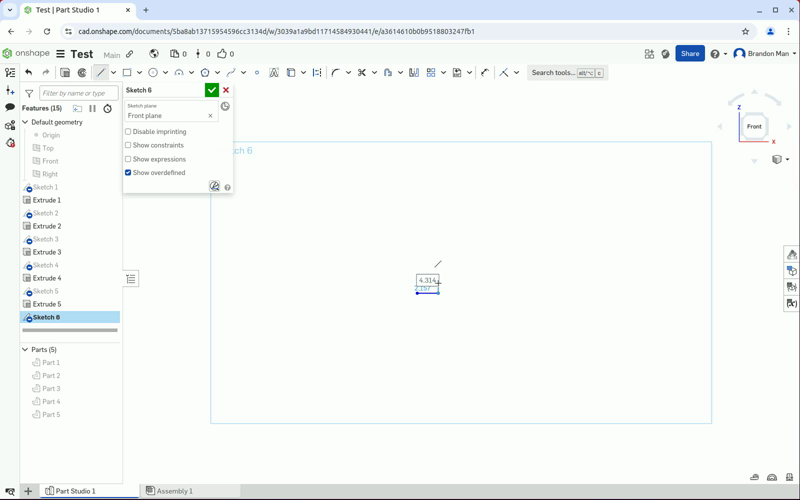
click(438, 282)
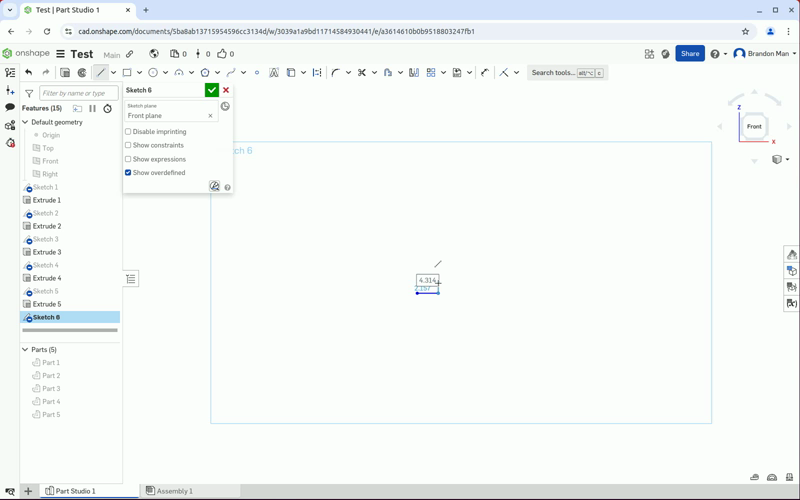
key_up(shift)
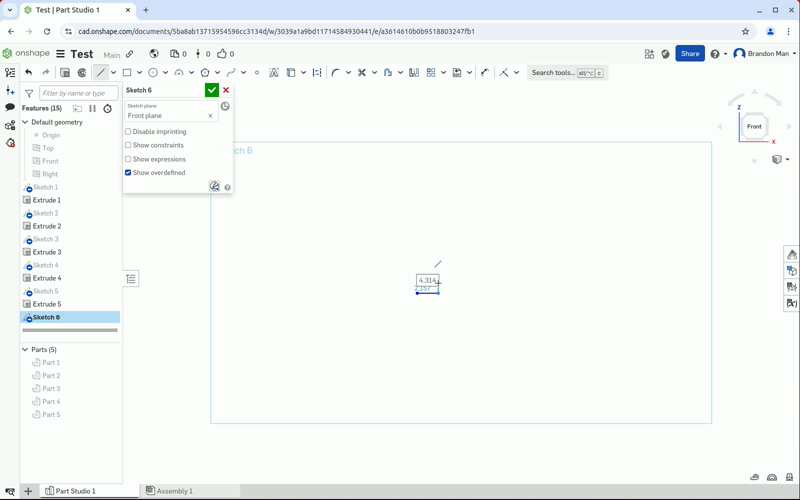
key_down(shift)
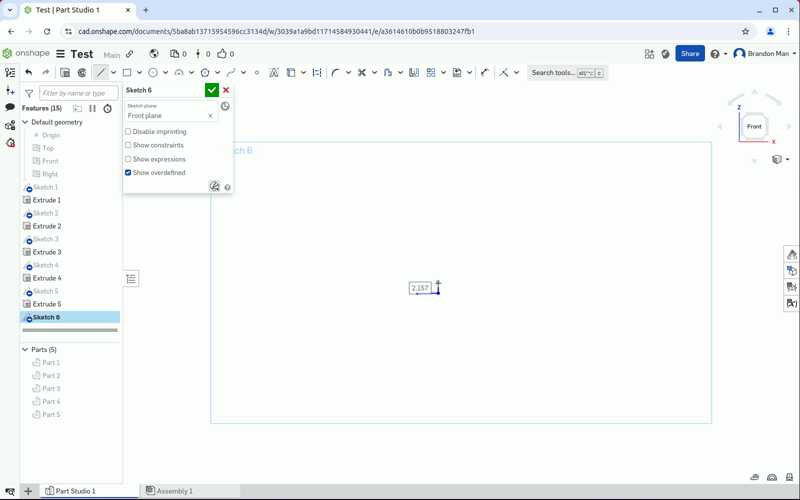
mouse_move(468, 282)
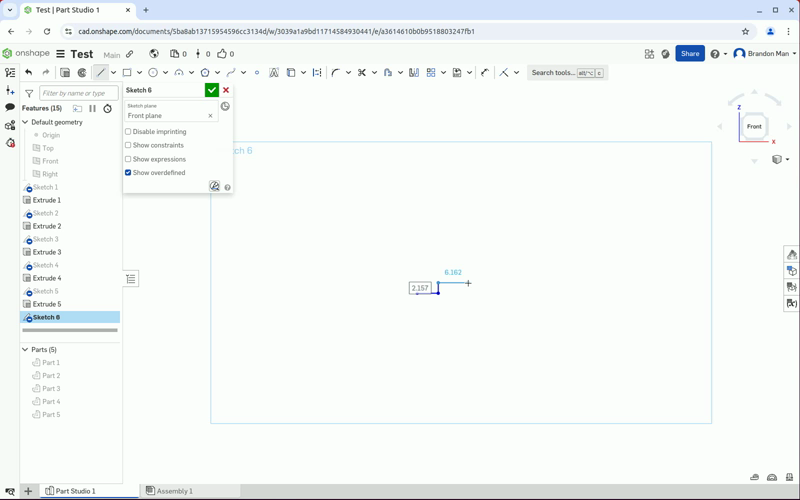
mouse_move(428, 282)
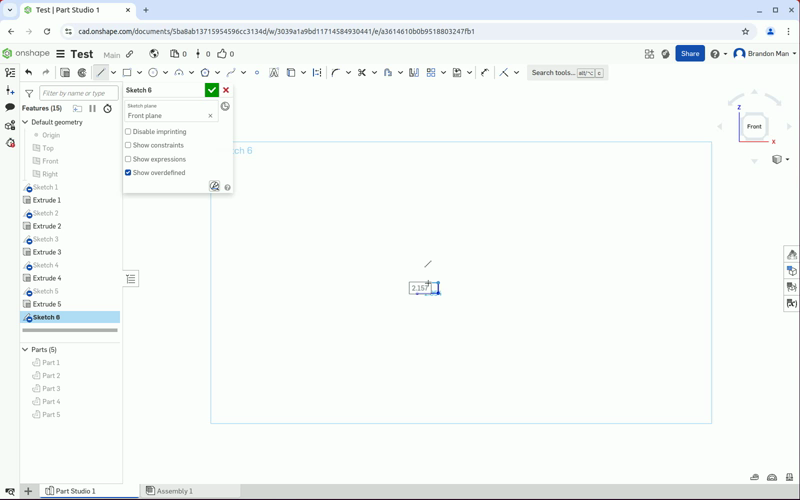
click(428, 282)
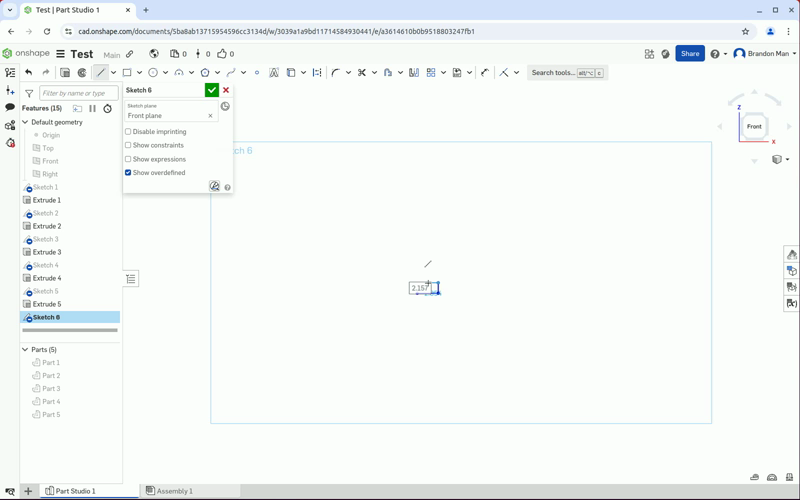
key_up(shift)
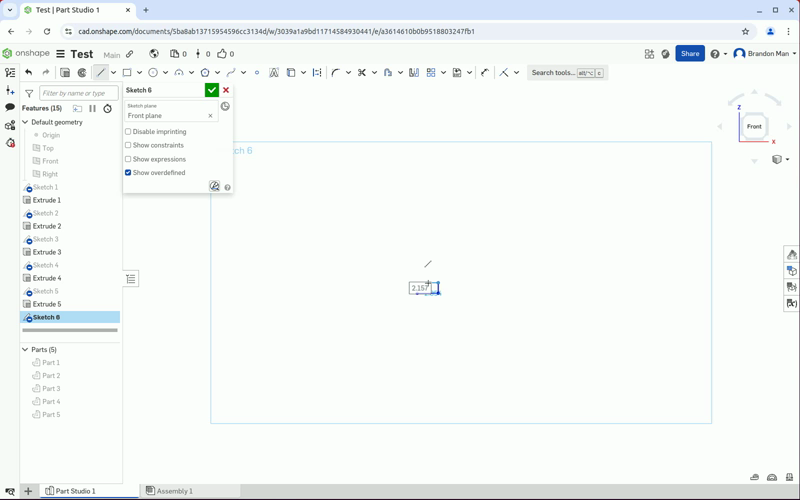
key_down(shift)
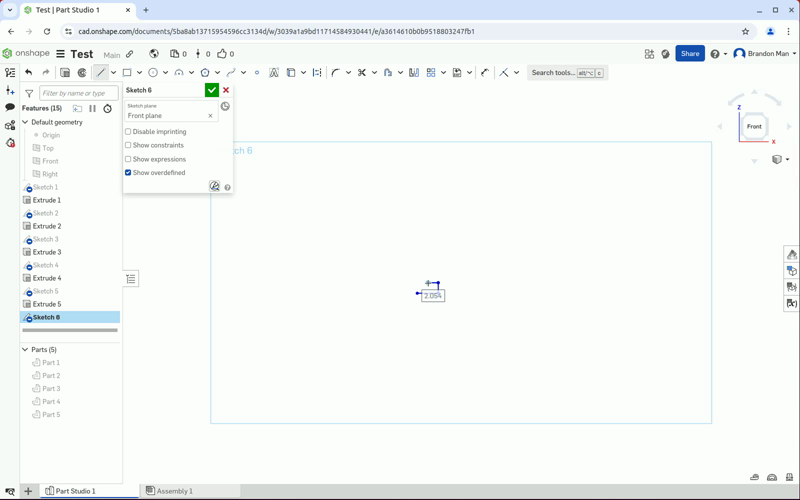
mouse_move(458, 282)
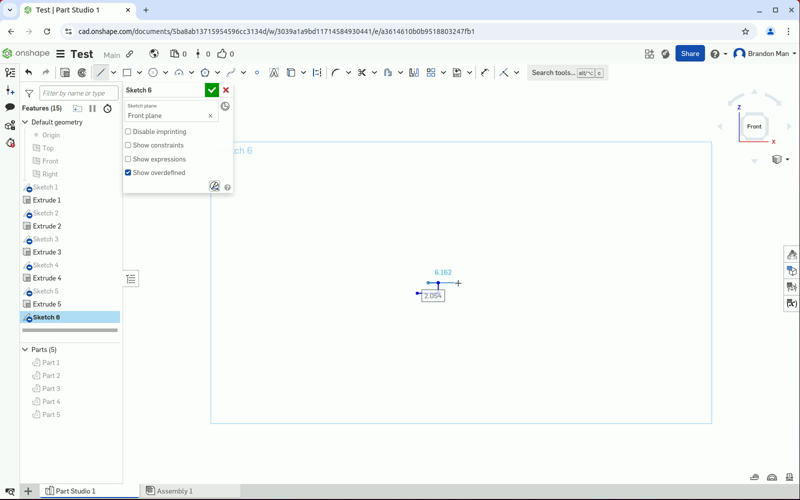
mouse_move(417, 282)
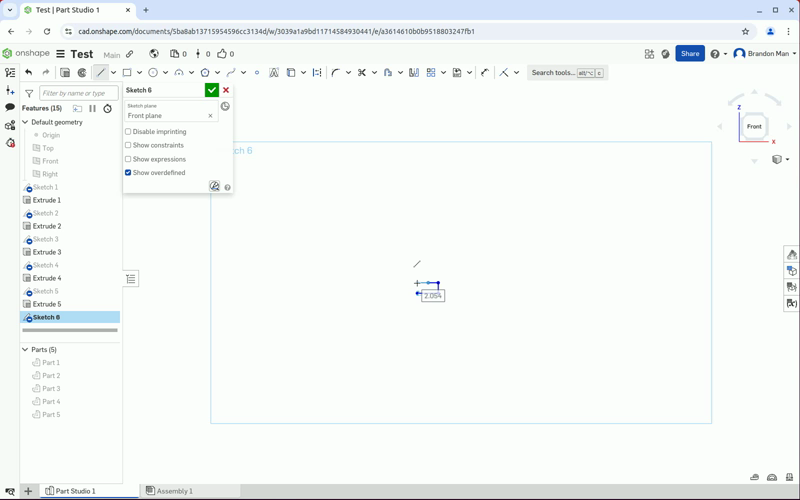
click(417, 282)
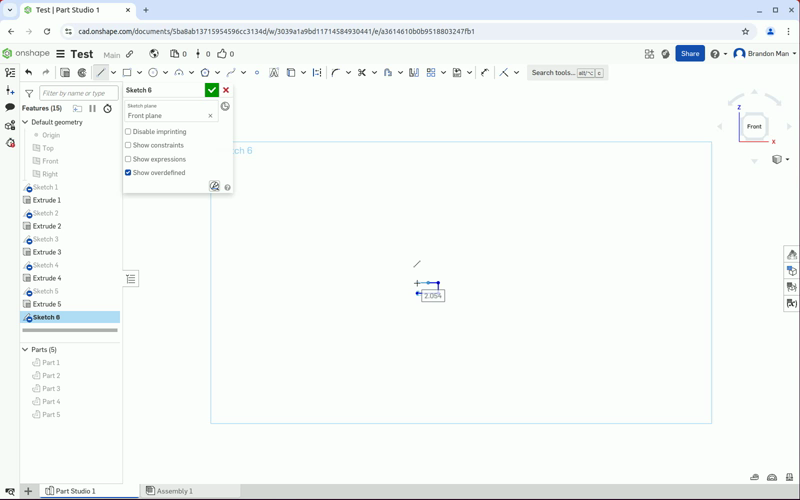
key_up(shift)
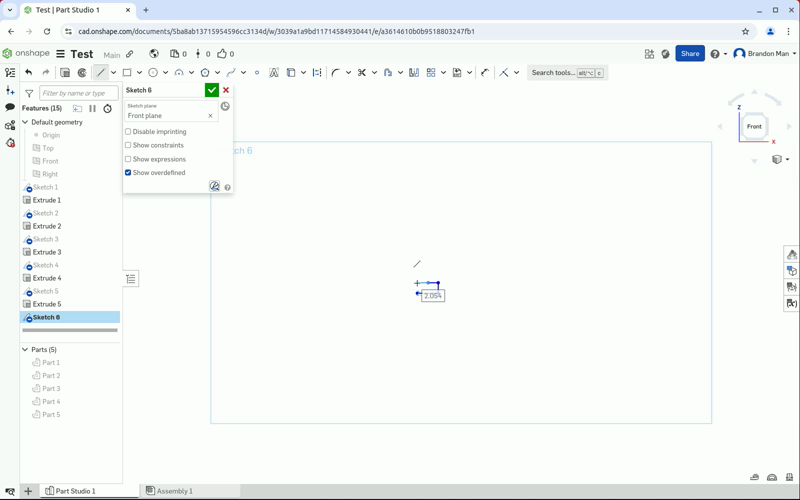
mouse_move(447, 282)
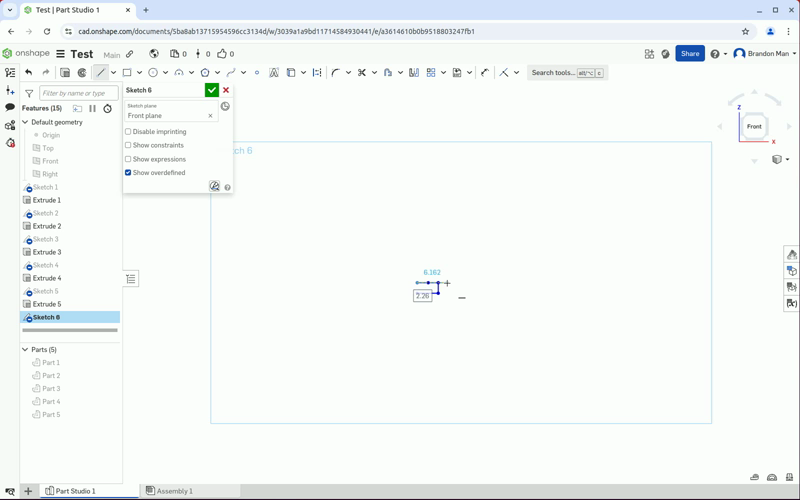
key_down(shift)
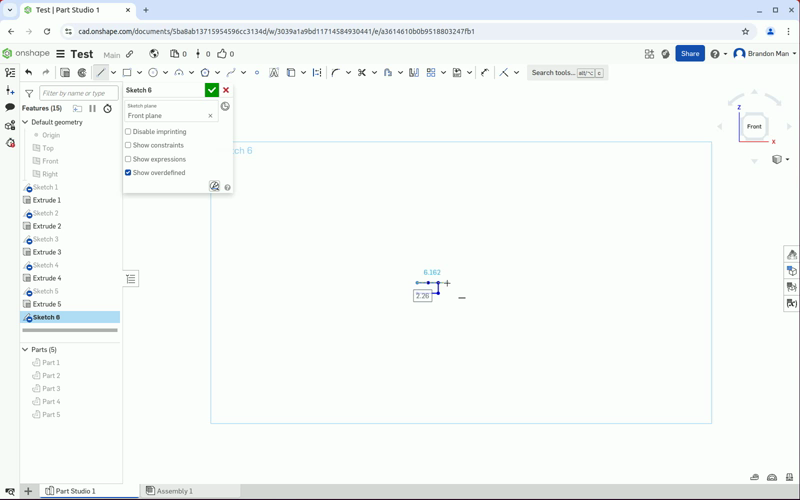
mouse_move(417, 293)
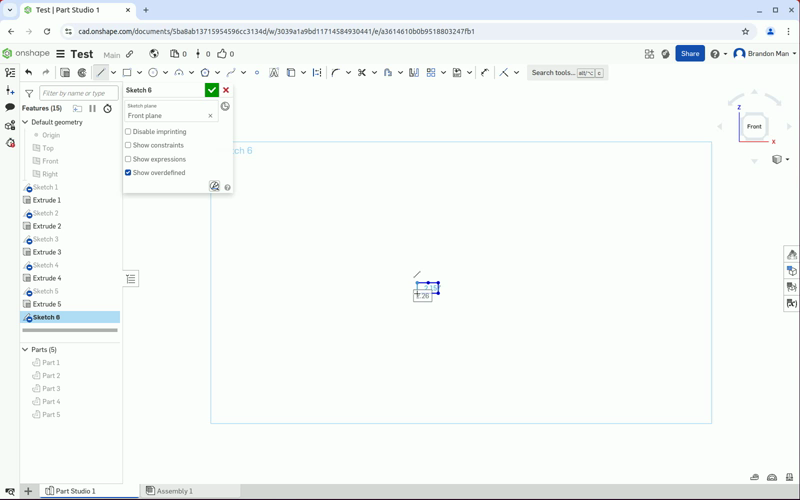
key_up(shift)
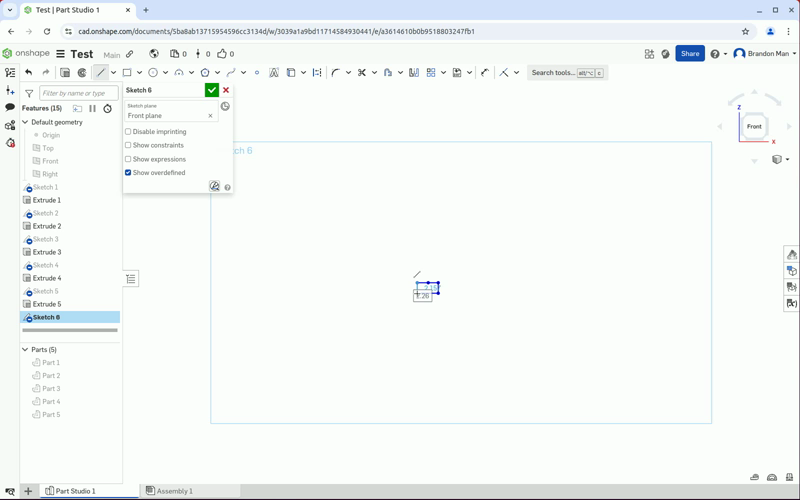
click(417, 293)
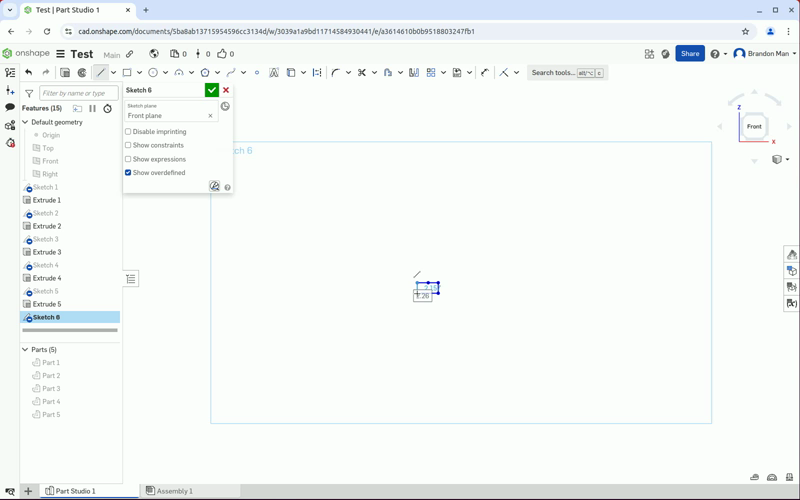
key(esc)
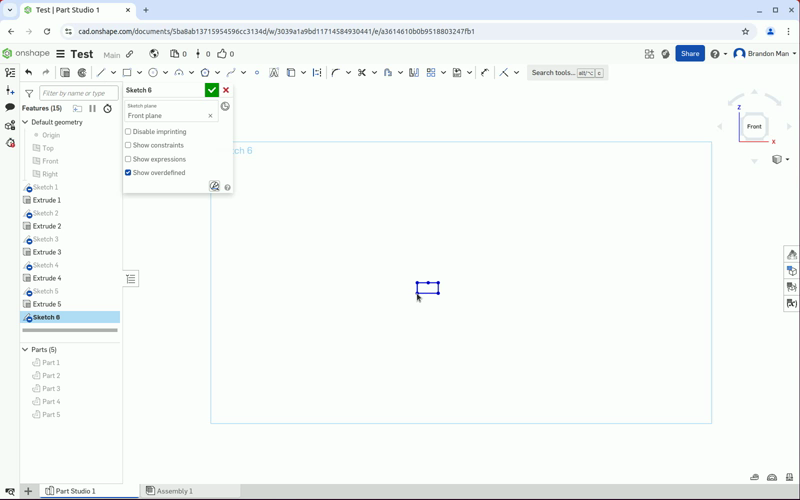
mouse_move(428, 285)
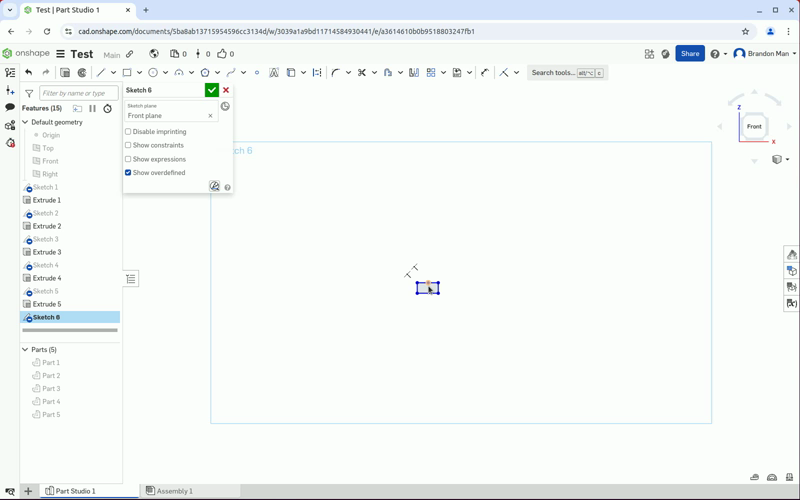
scroll(6)
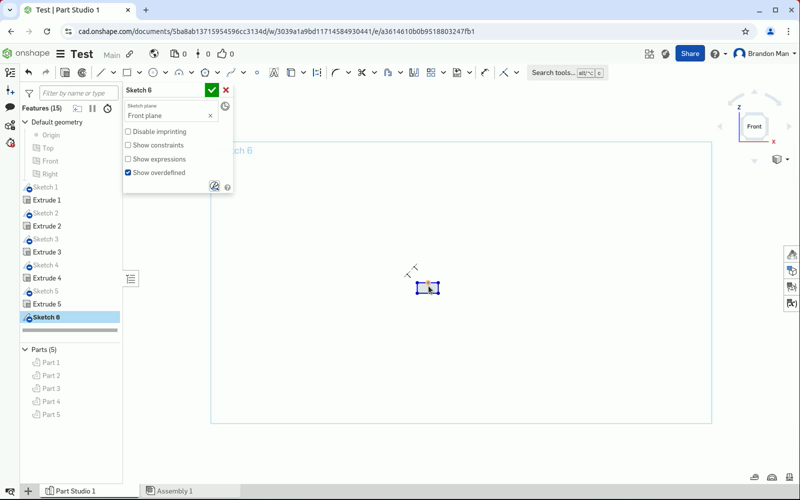
scroll(6)
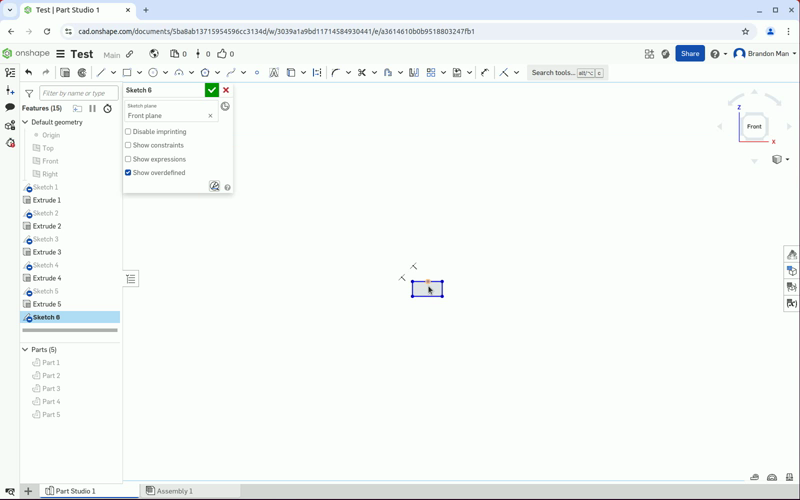
scroll(6)
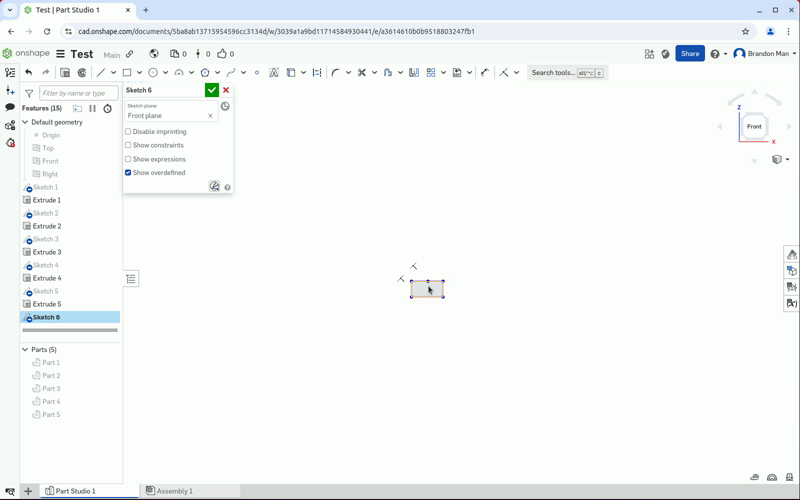
scroll(6)
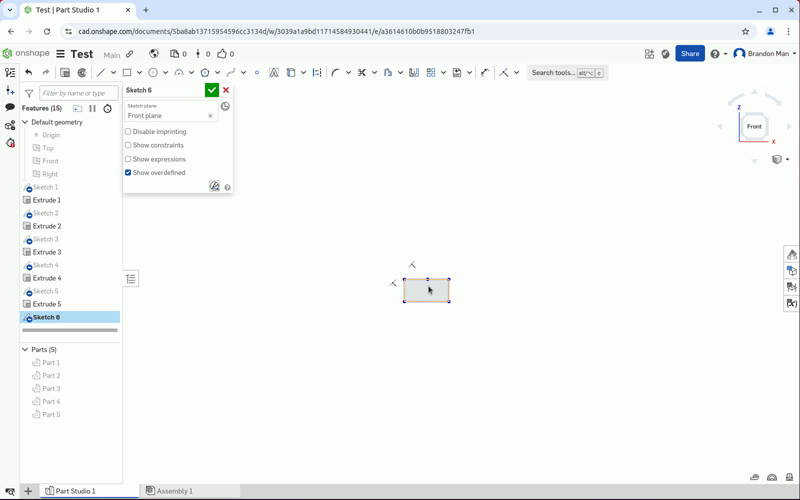
scroll(6)
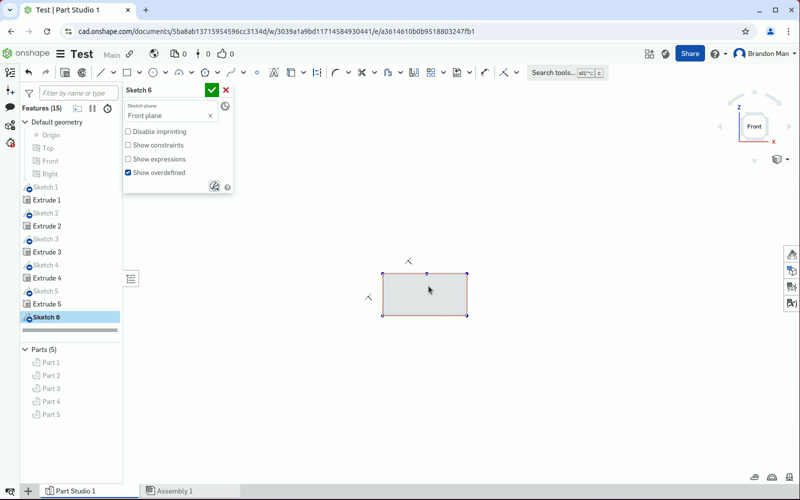
scroll(6)
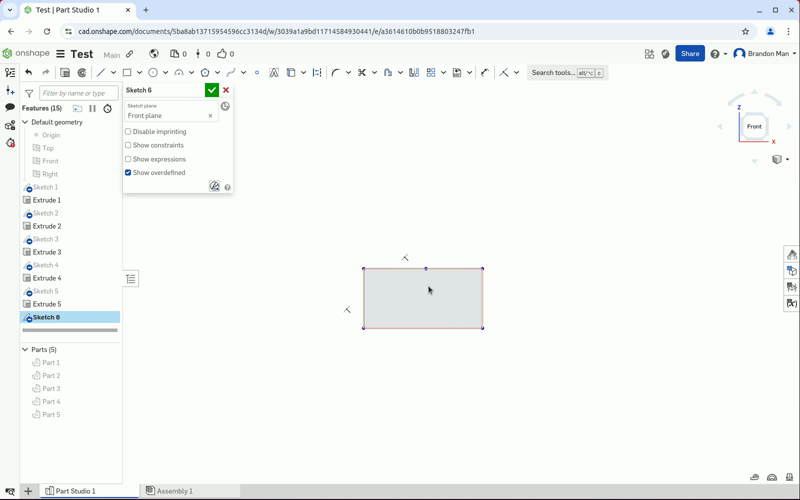
scroll(6)
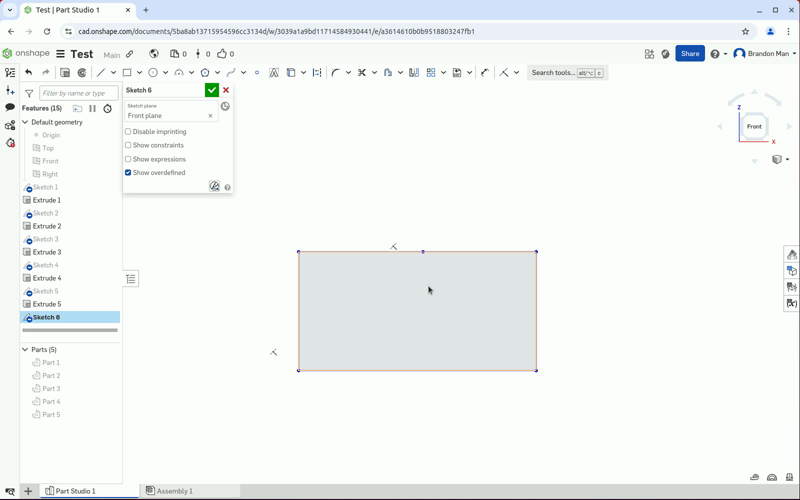
click(428, 285)
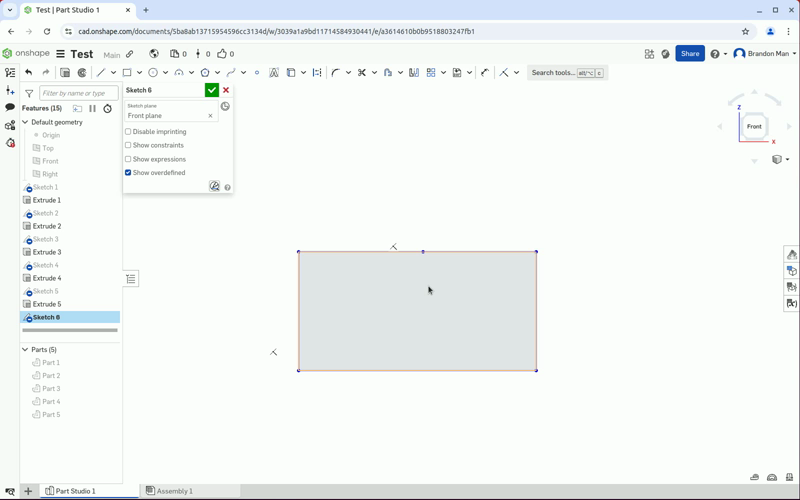
scroll(-6)
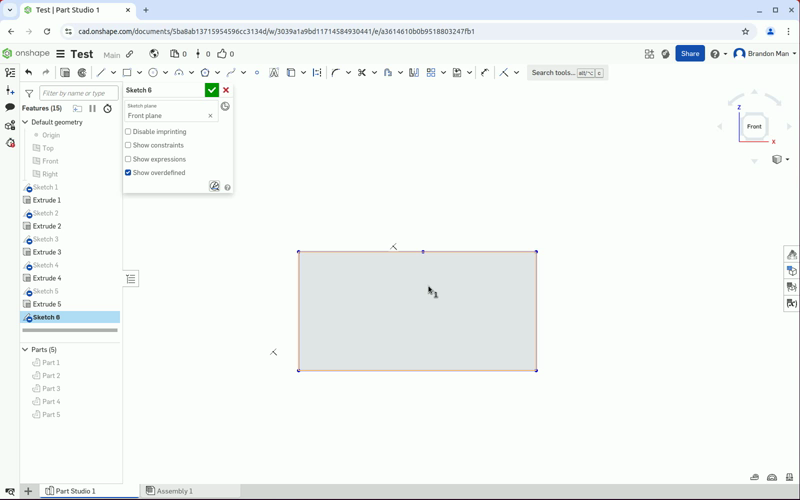
scroll(-6)
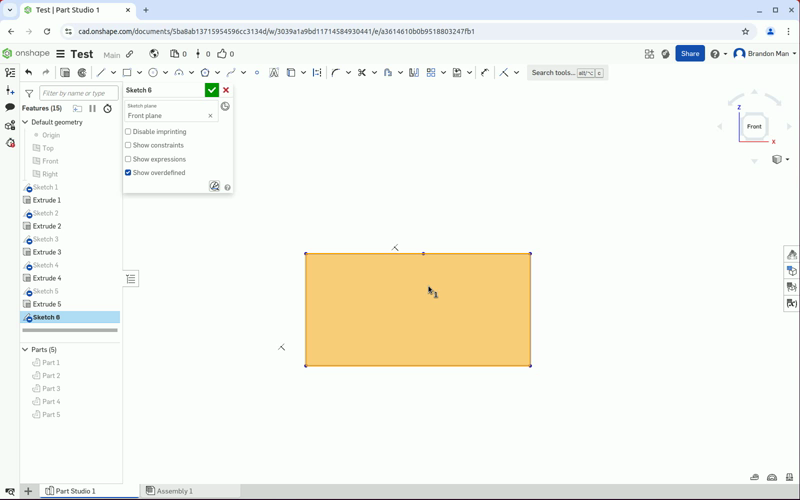
scroll(-6)
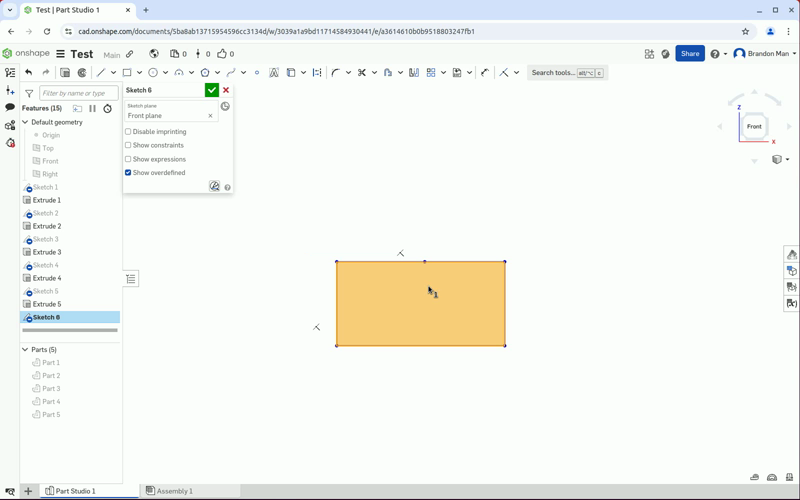
scroll(-6)
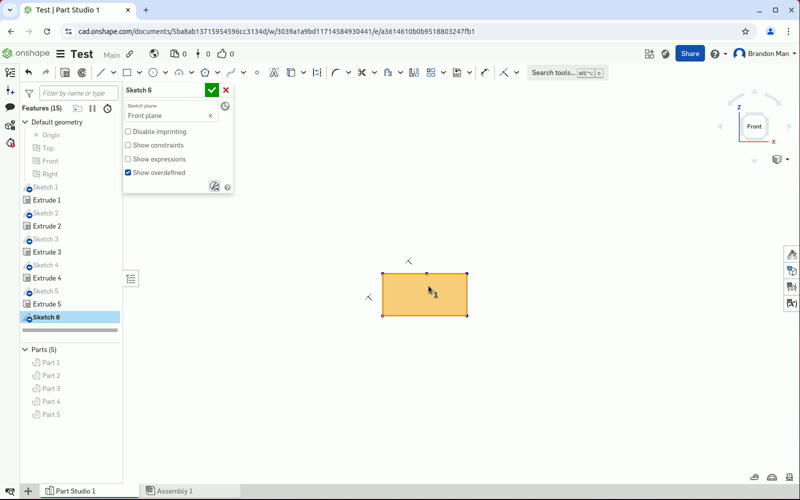
scroll(-6)
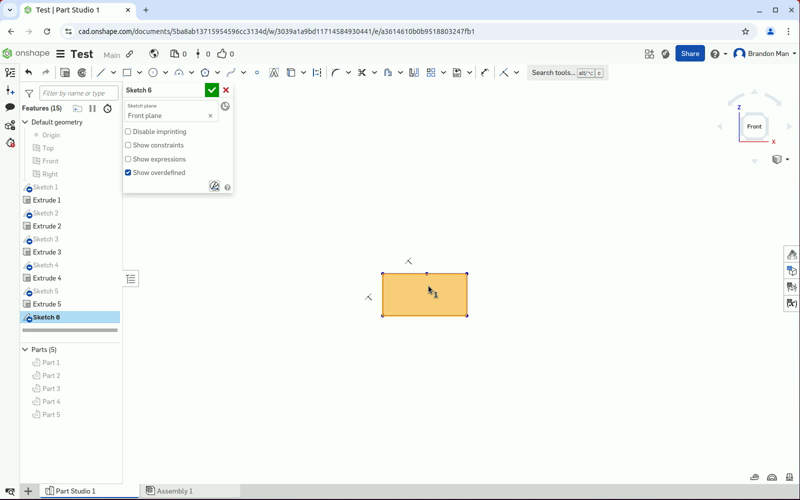
scroll(-6)
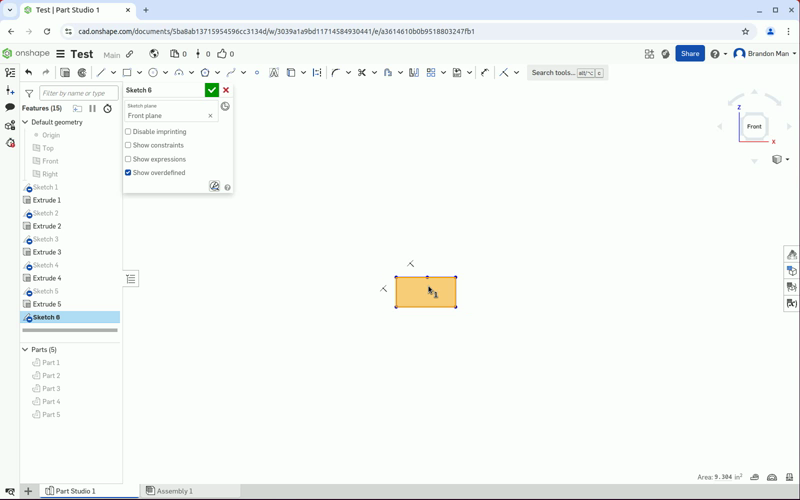
scroll(-6)
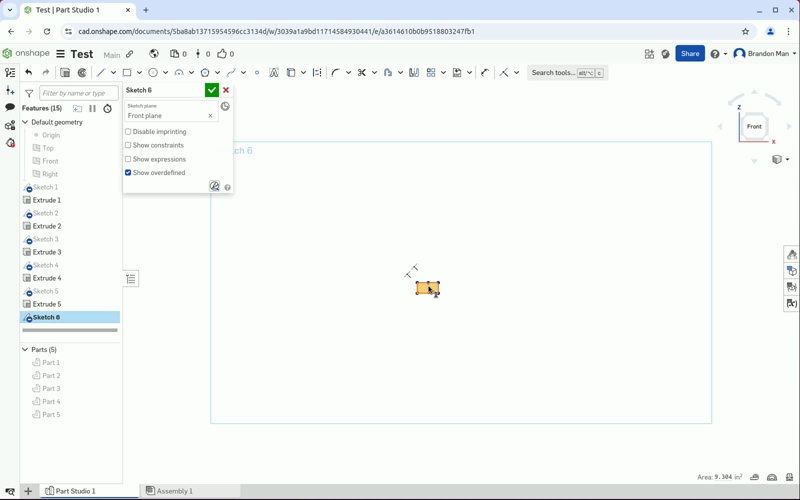
mouse_move(73, 352)
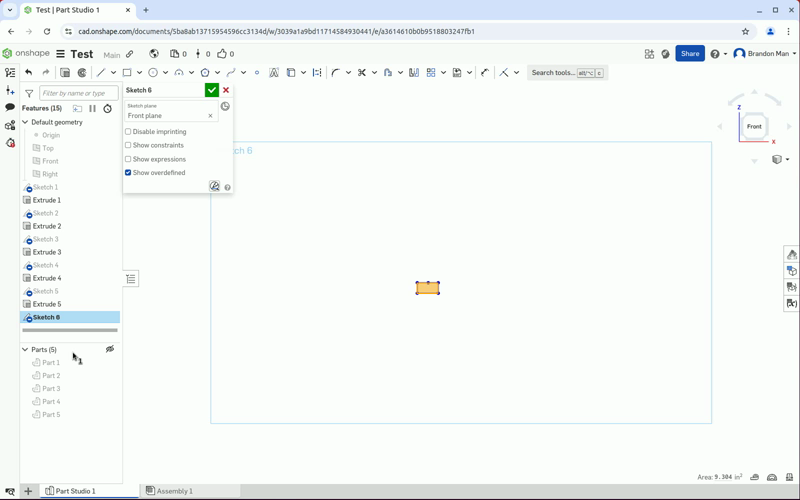
key(shift+y)
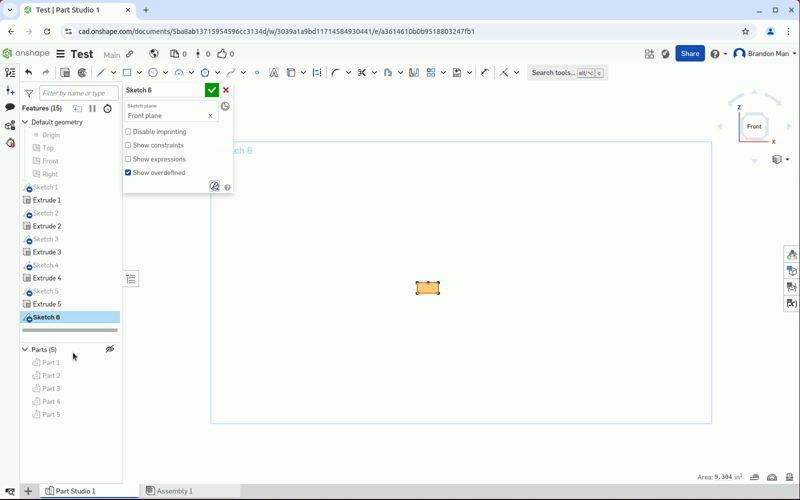
key(shift+e)
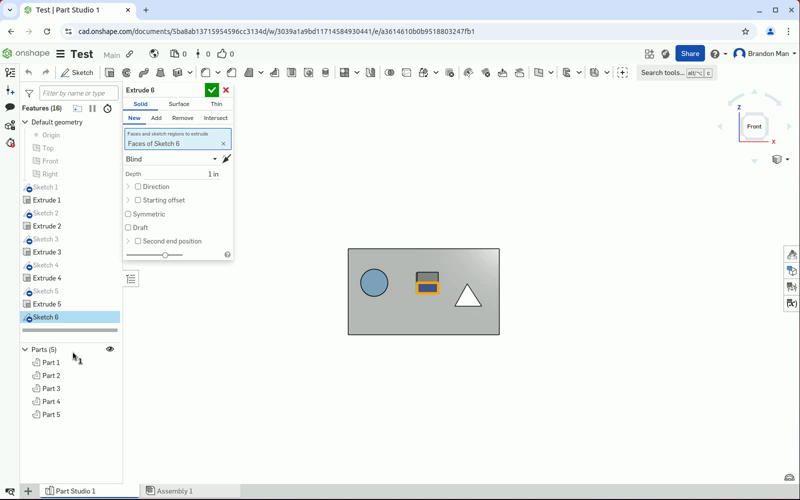
mouse_move(143, 106)
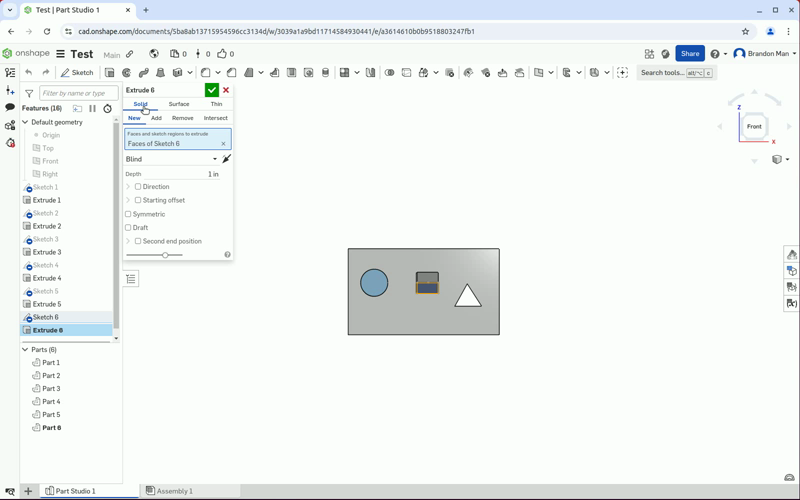
click(143, 106)
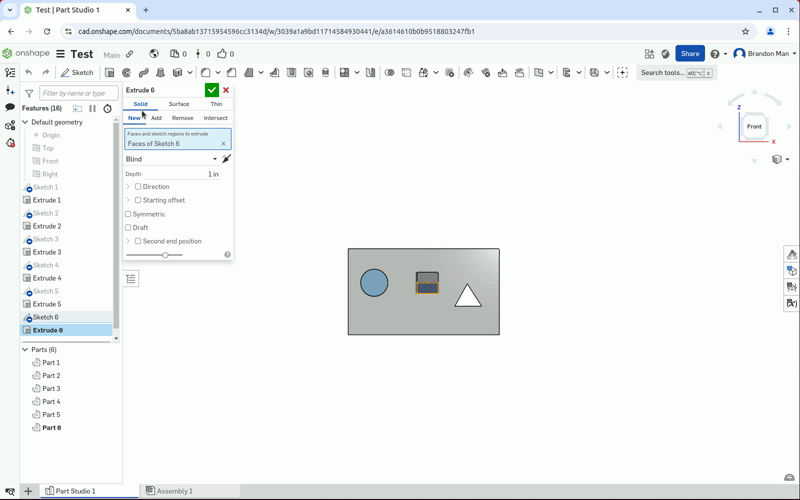
mouse_move(137, 120)
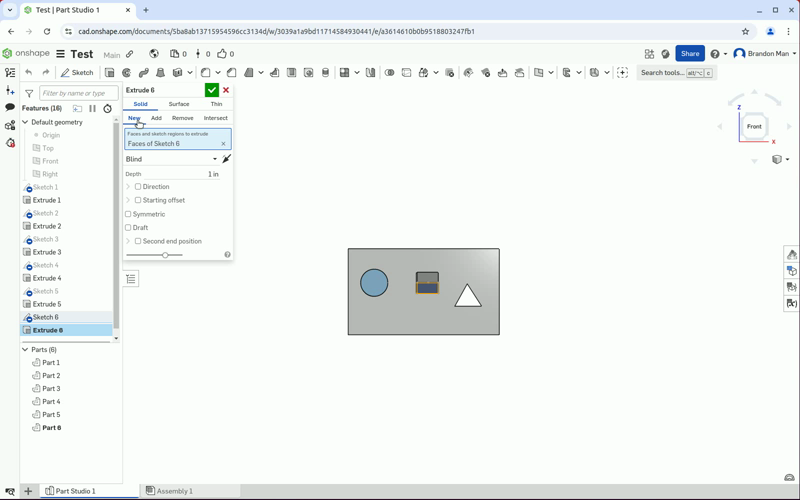
click(137, 120)
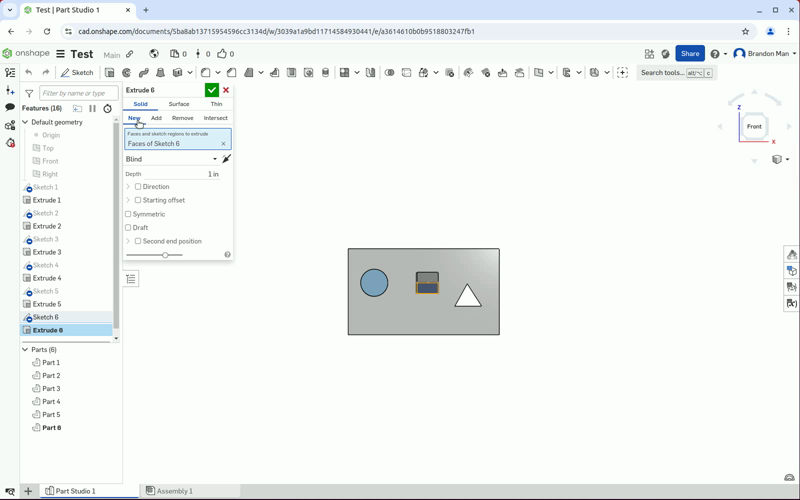
key(tab, 4)
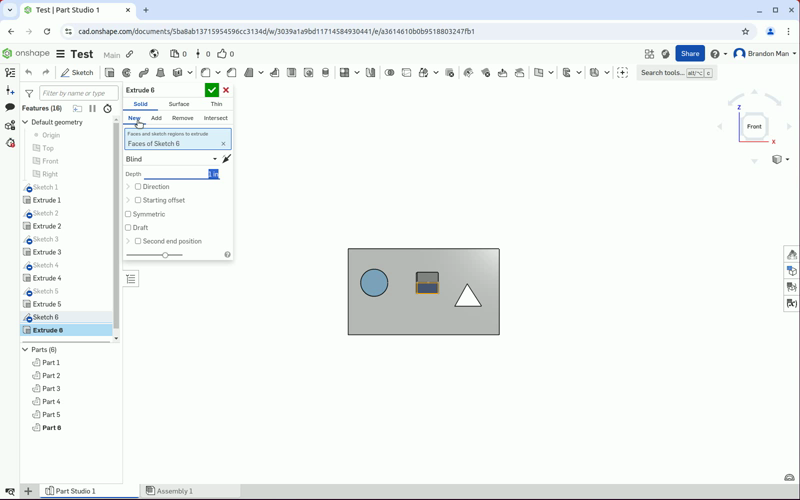
text(-4.333)
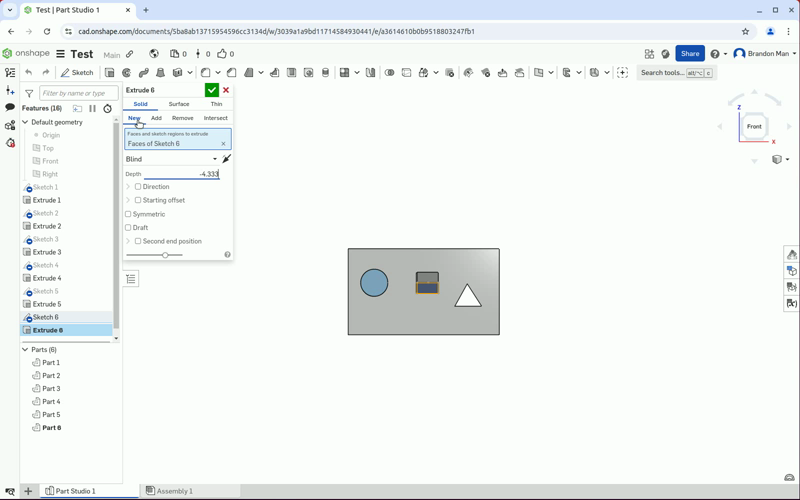
key(enter)
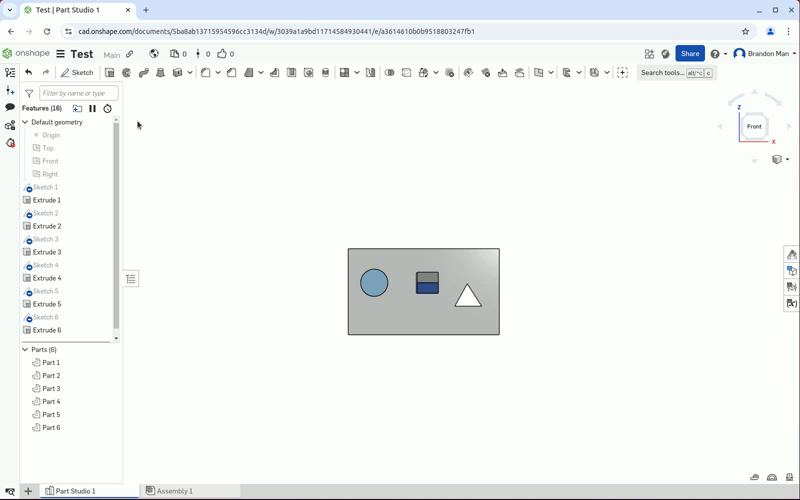
key(shift+h)
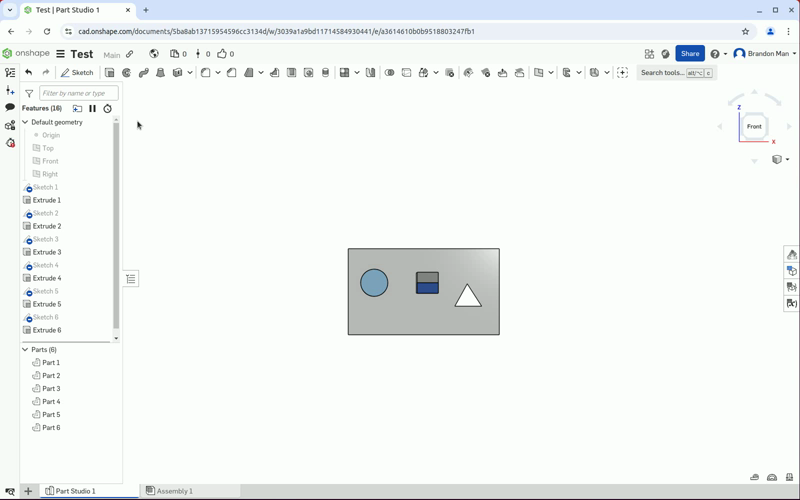
key(shift+h)
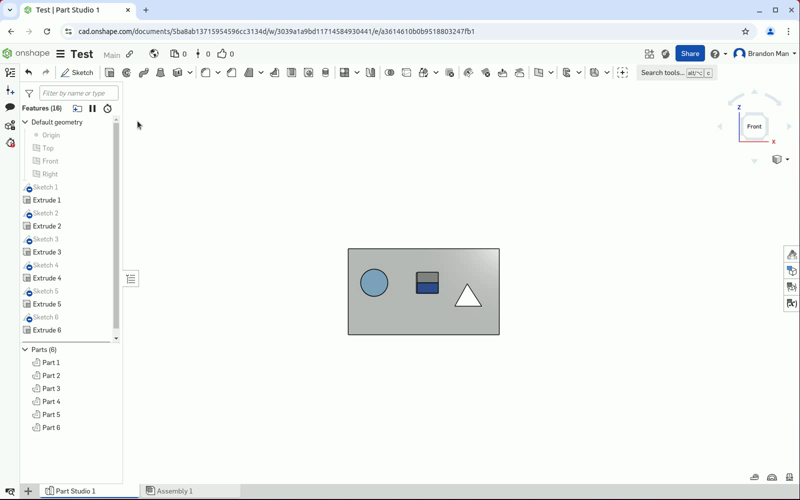
mouse_move(69, 189)
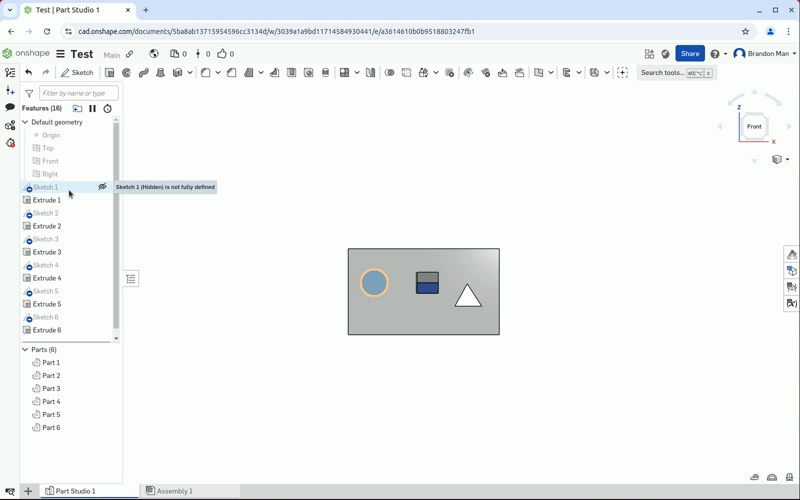
click(69, 189)
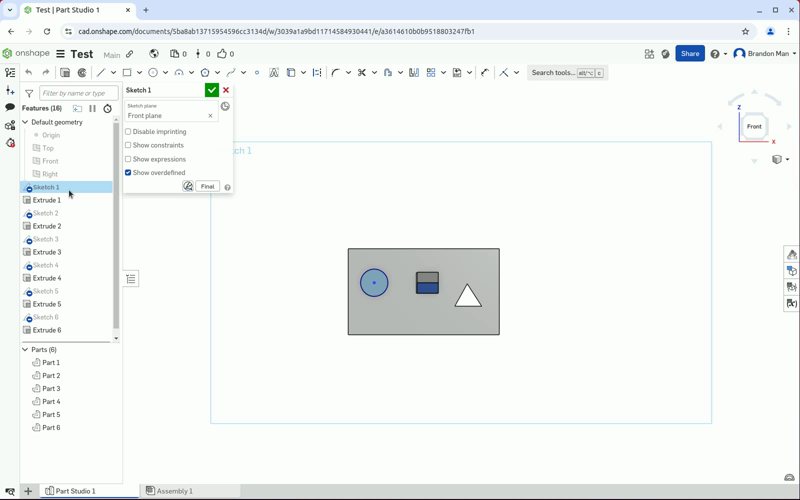
mouse_move(229, 92)
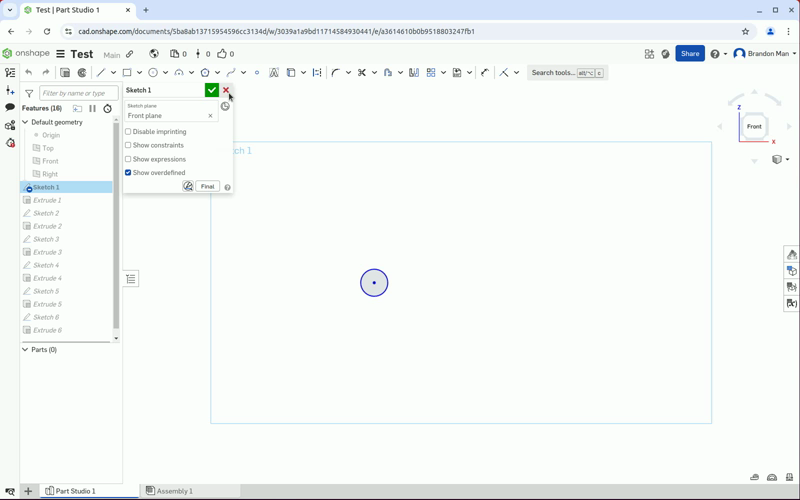
click(229, 92)
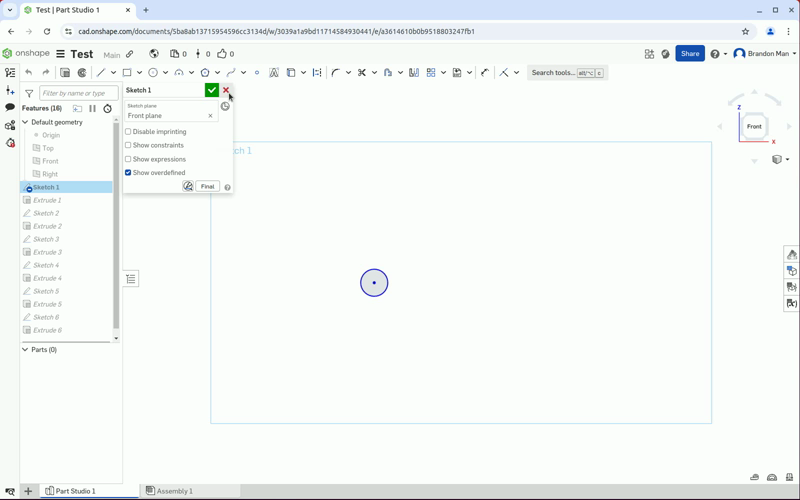
key(shift+s)
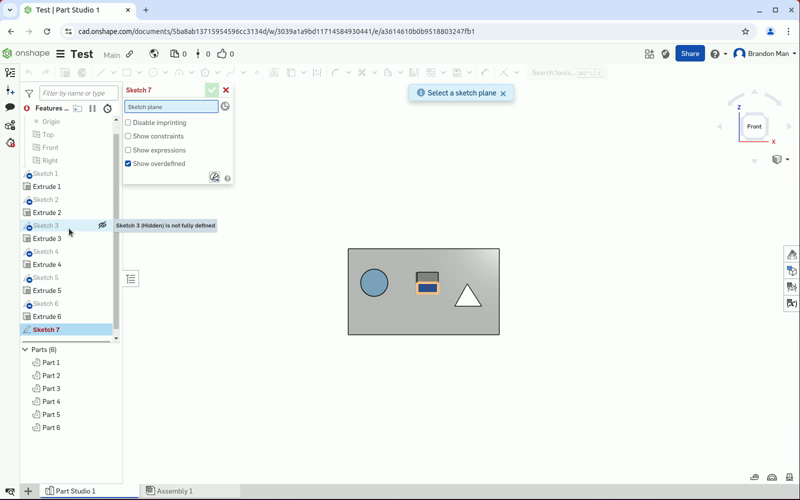
scroll(3)
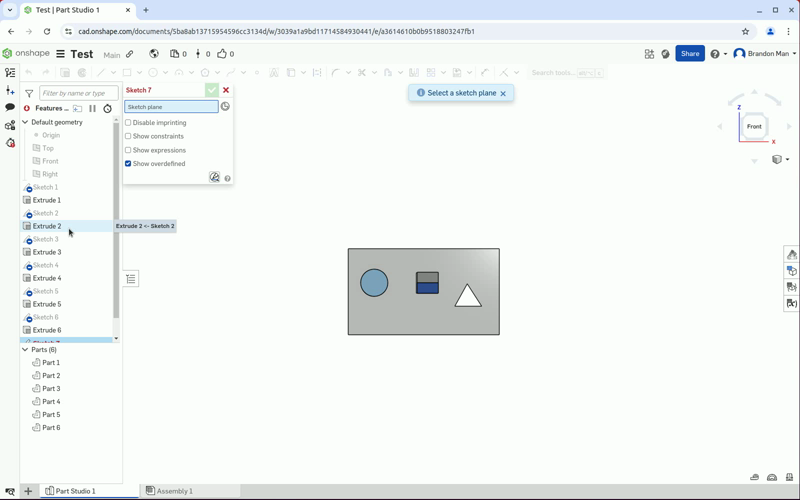
mouse_move(69, 163)
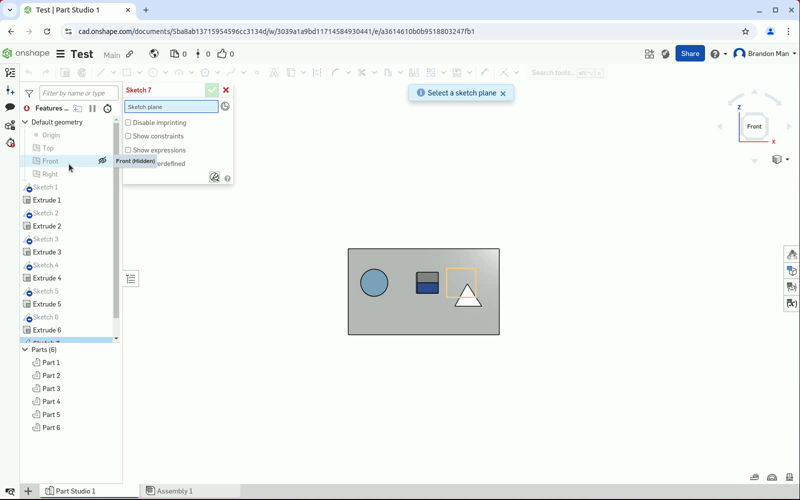
click(69, 163)
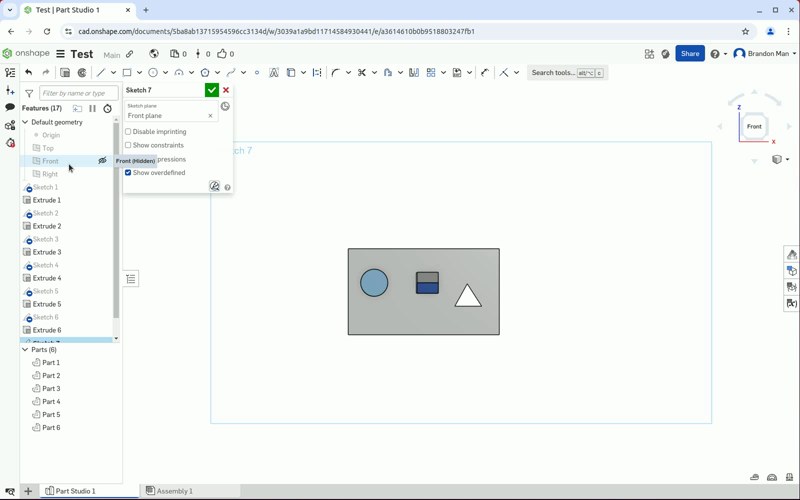
mouse_move(73, 352)
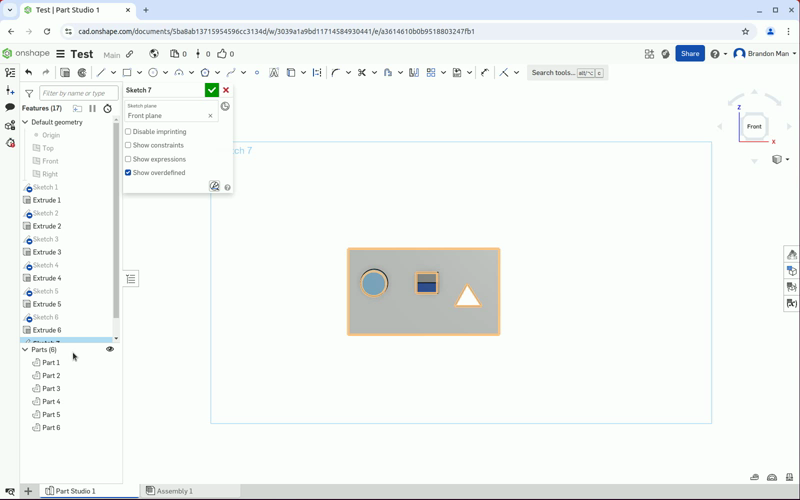
key(y)
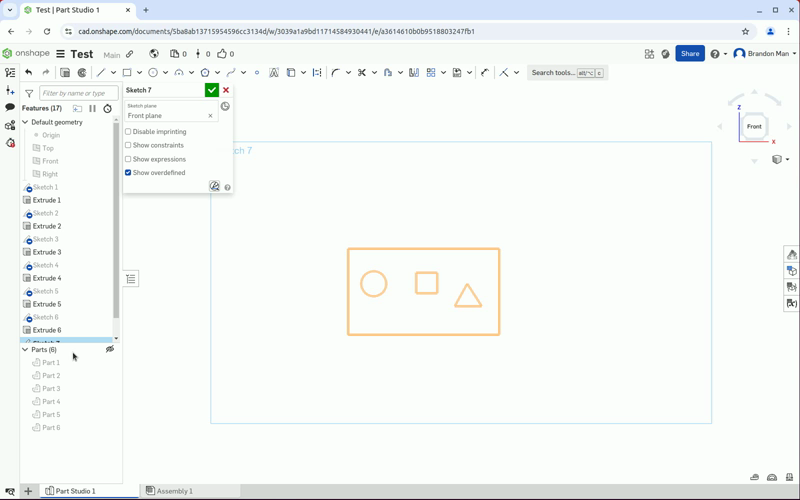
key(l)
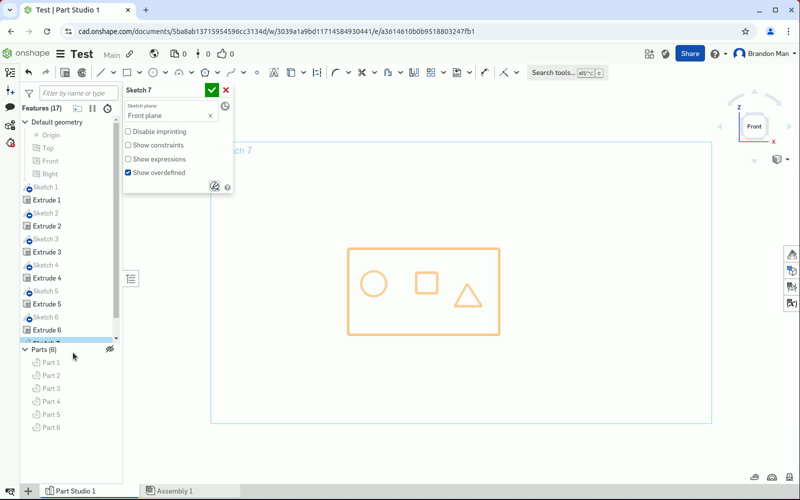
key_down(shift)
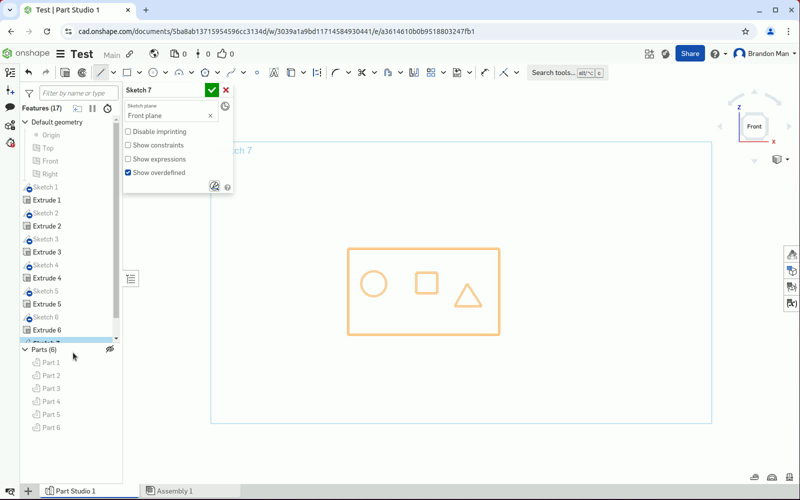
mouse_move(417, 282)
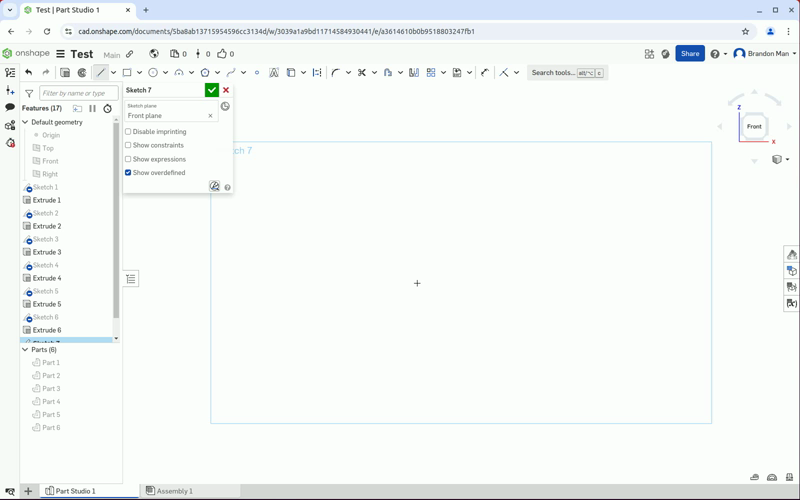
click(417, 282)
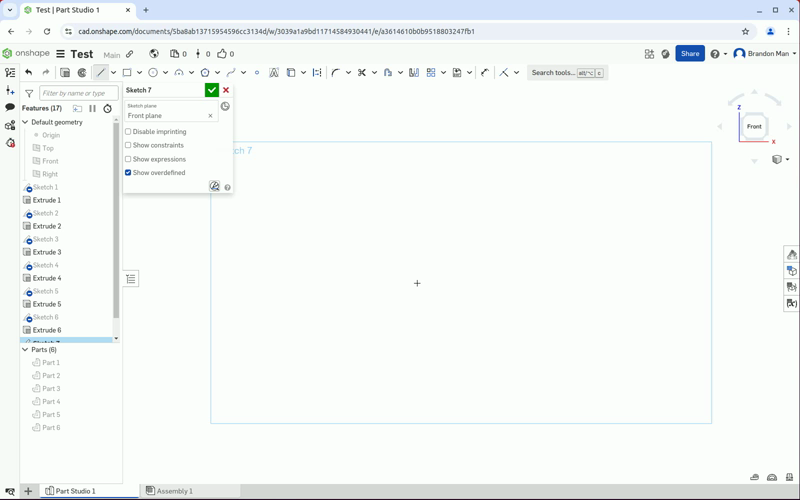
key_up(shift)
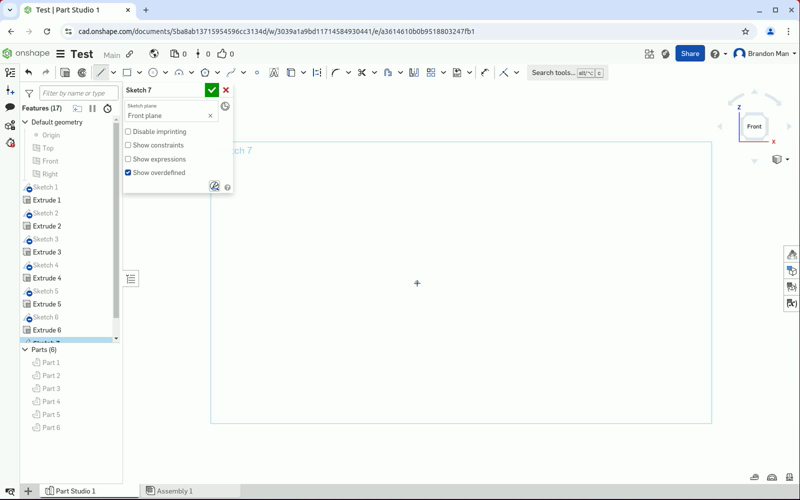
key_down(shift)
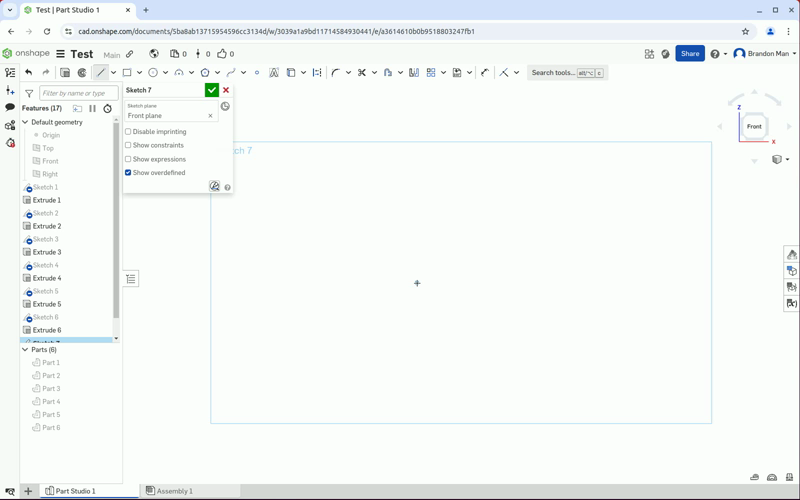
mouse_move(447, 282)
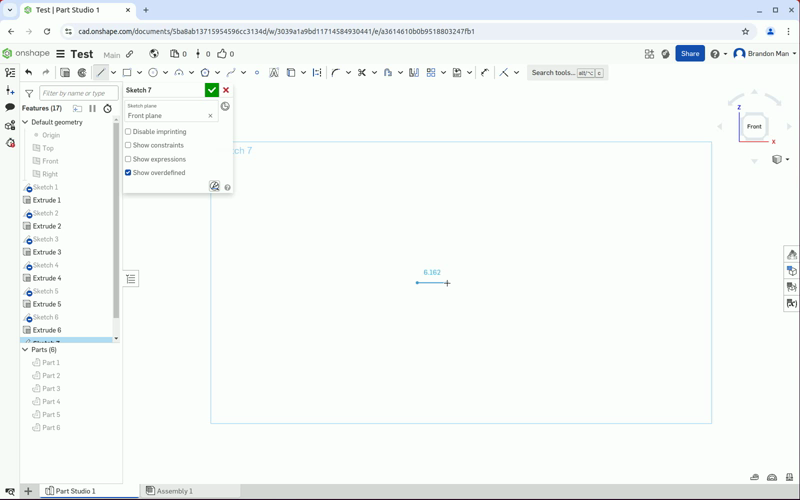
mouse_move(428, 282)
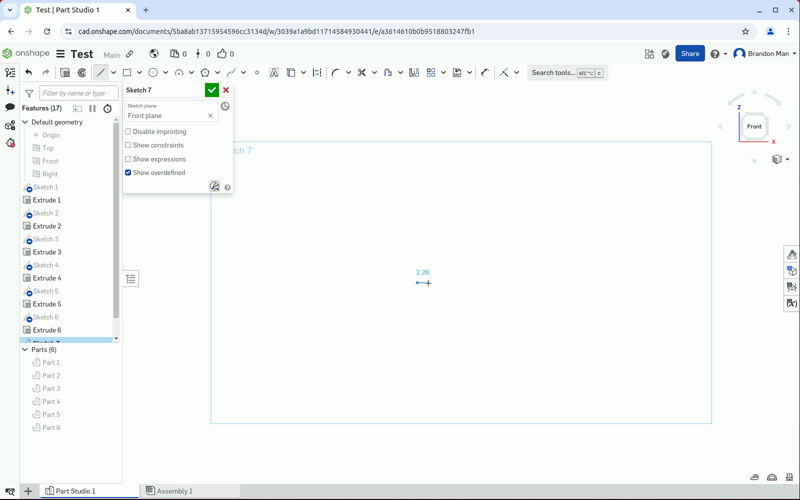
click(428, 282)
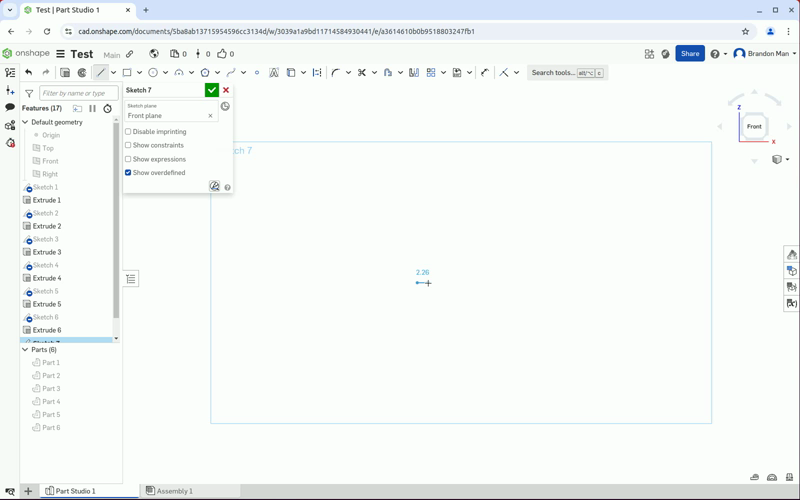
key_up(shift)
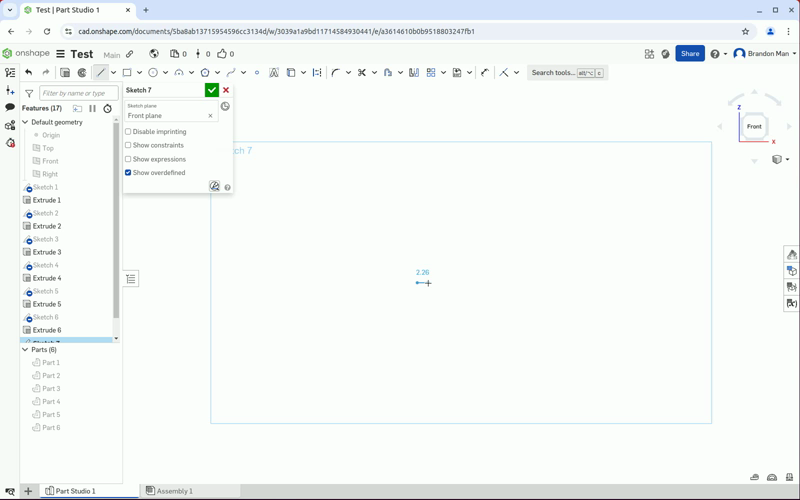
key_down(shift)
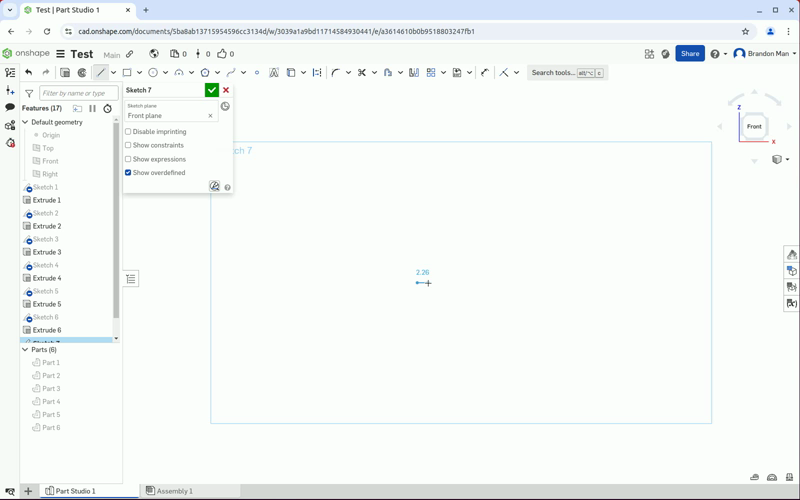
mouse_move(458, 282)
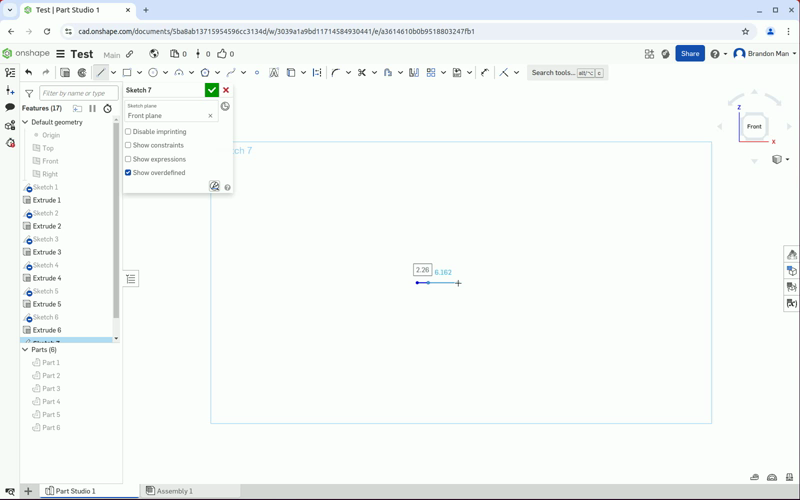
mouse_move(438, 282)
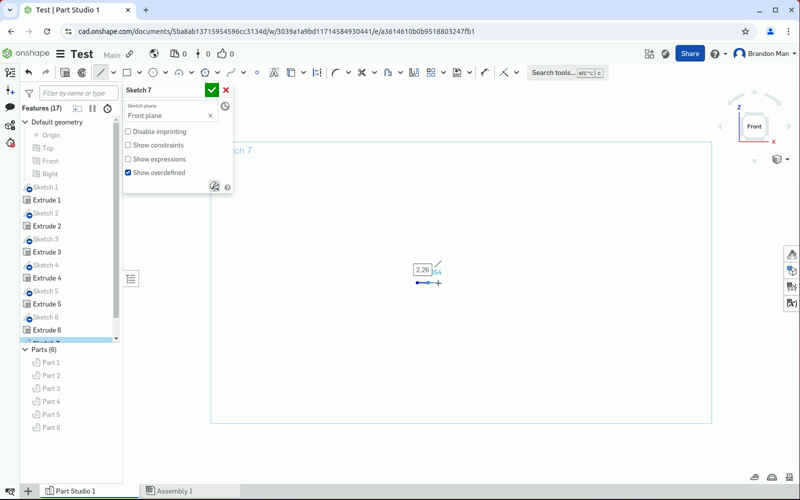
click(438, 282)
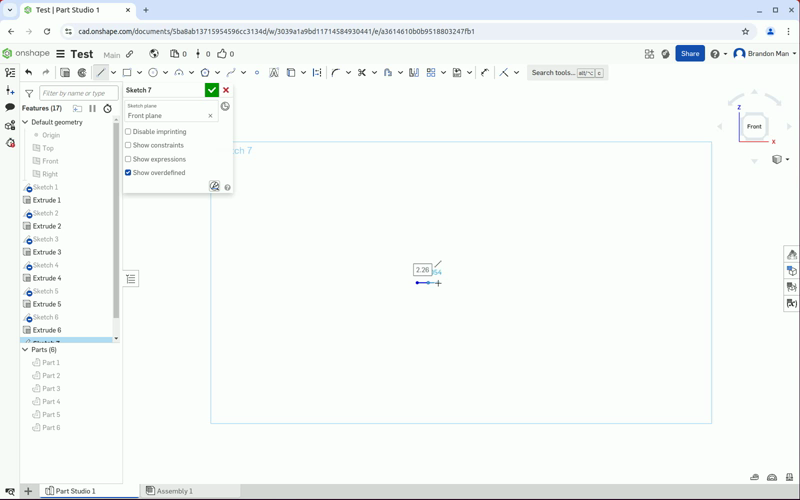
key_up(shift)
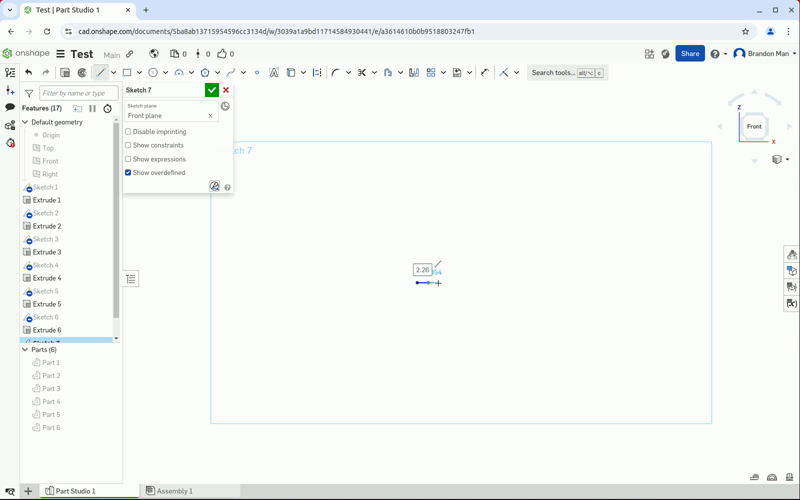
key_down(shift)
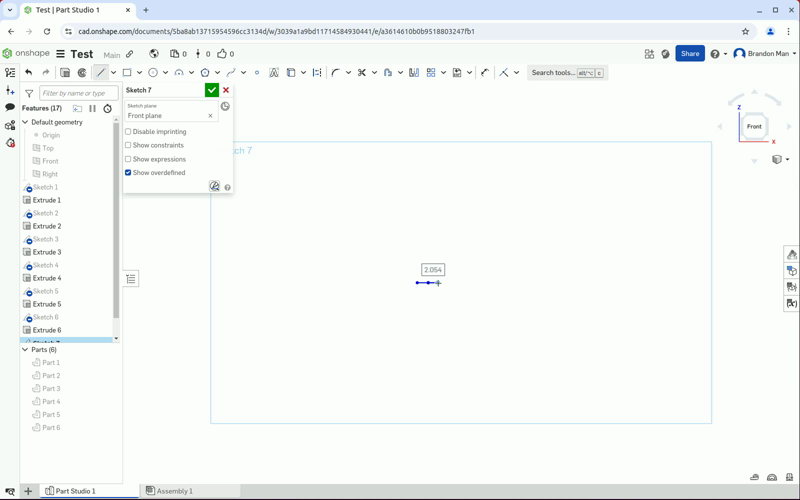
mouse_move(468, 282)
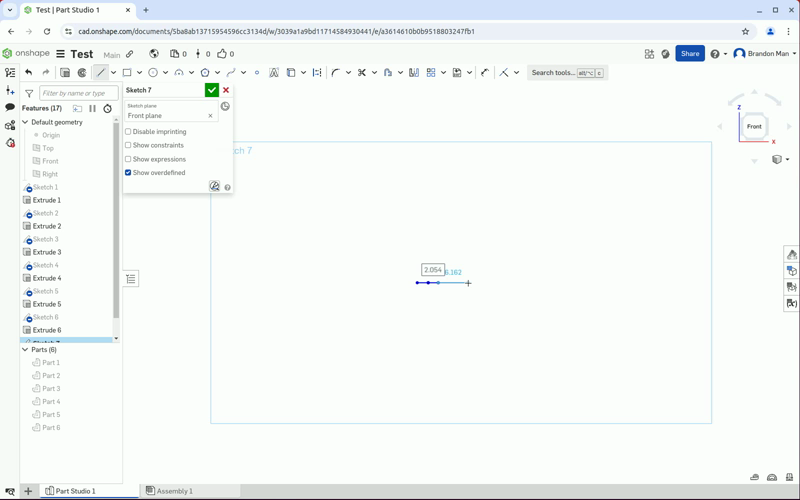
mouse_move(438, 272)
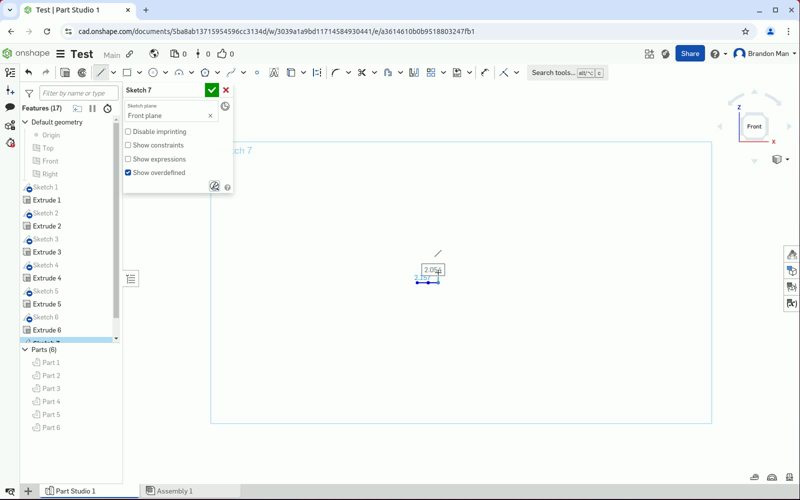
click(438, 272)
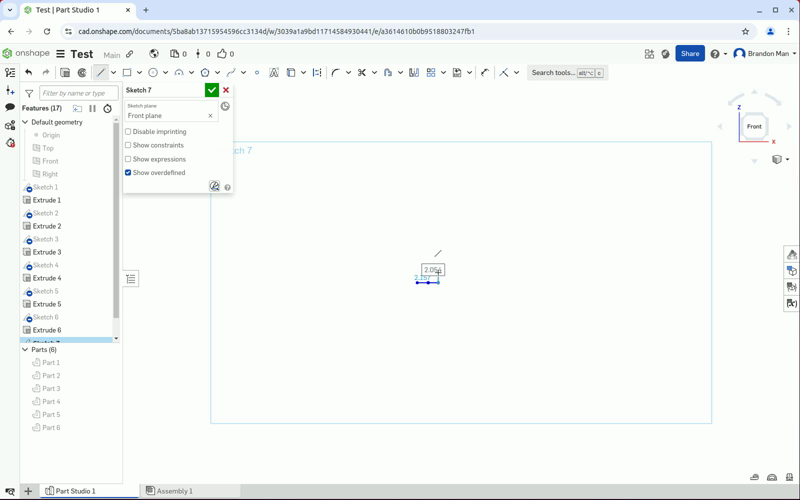
key_up(shift)
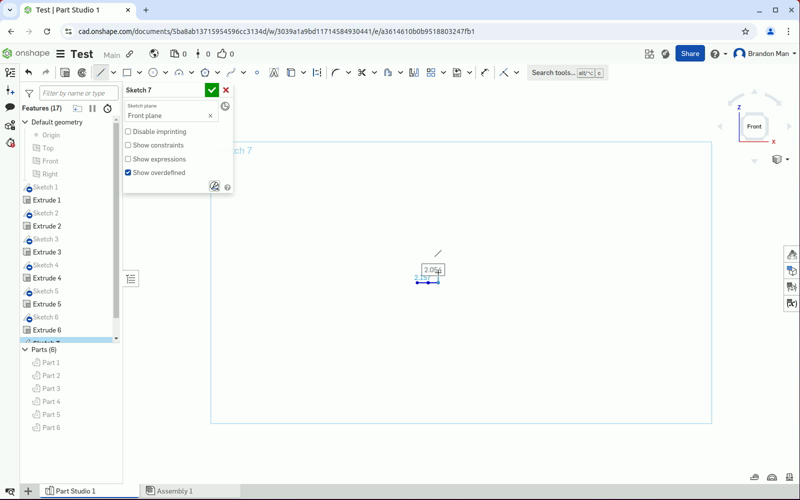
key_down(shift)
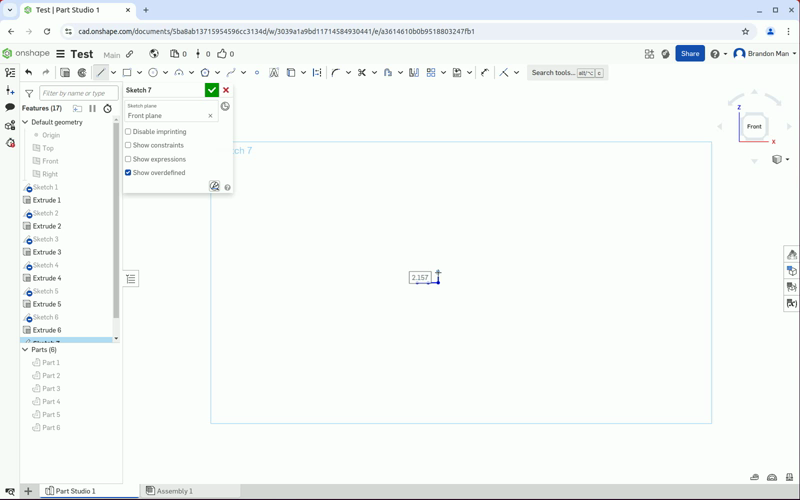
mouse_move(468, 272)
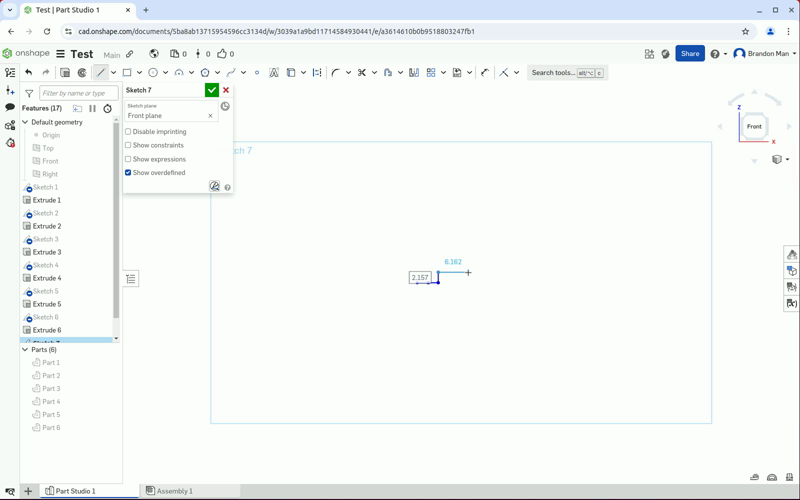
mouse_move(417, 272)
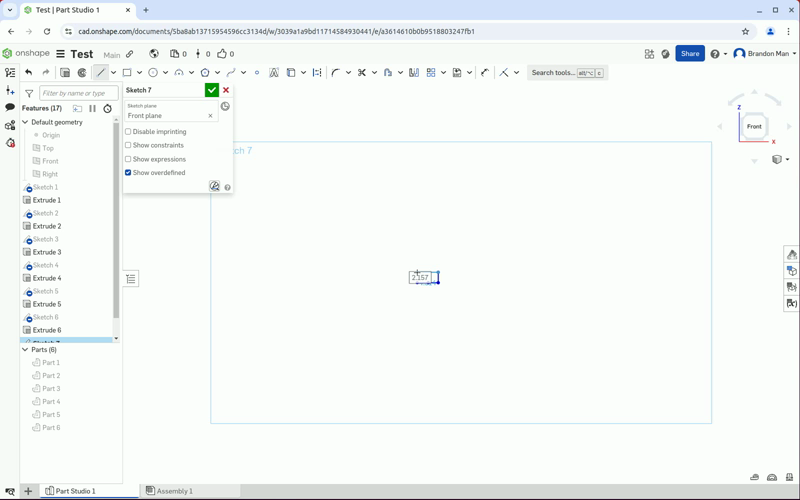
click(417, 272)
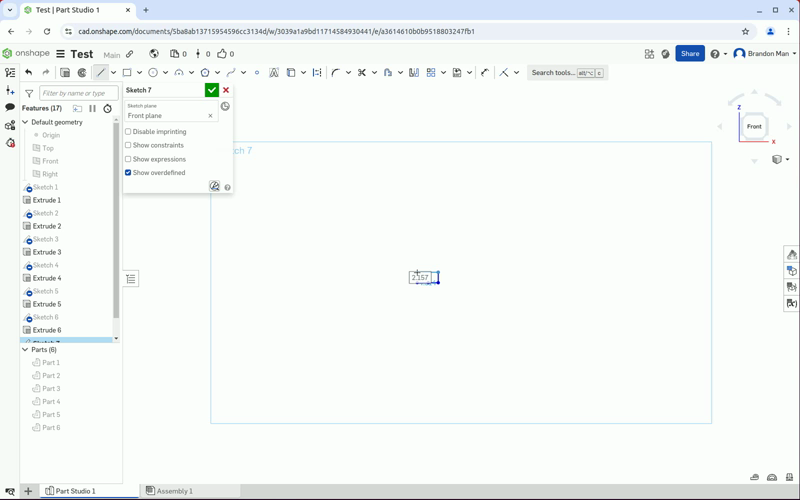
key_up(shift)
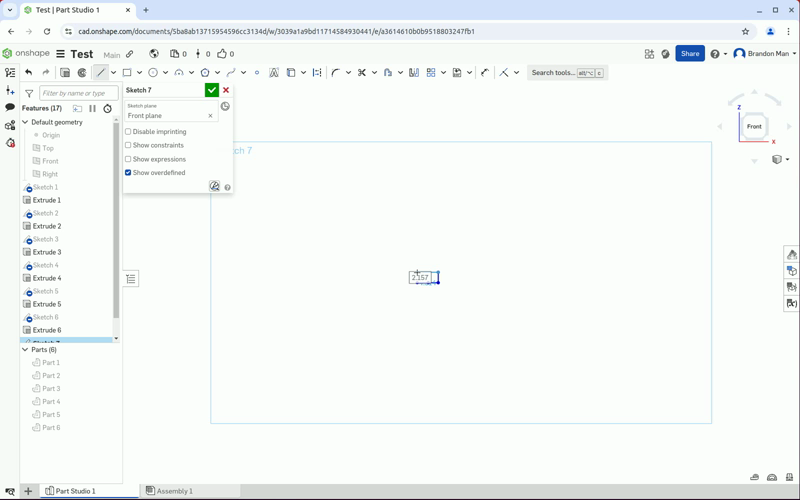
mouse_move(447, 272)
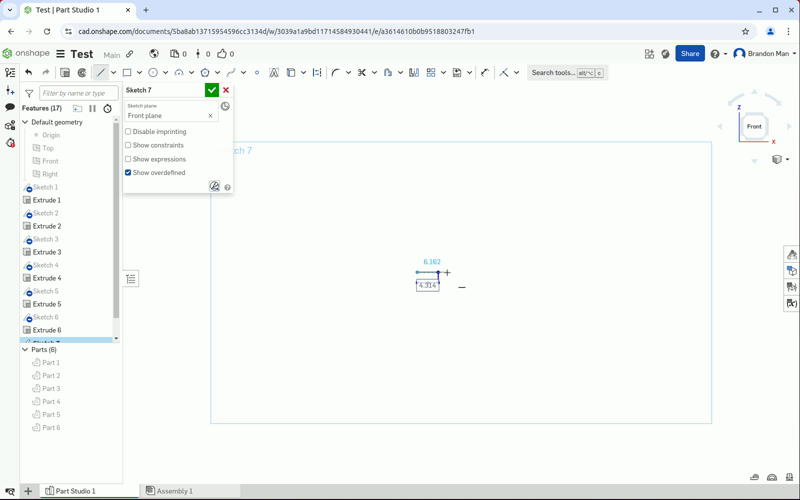
key_down(shift)
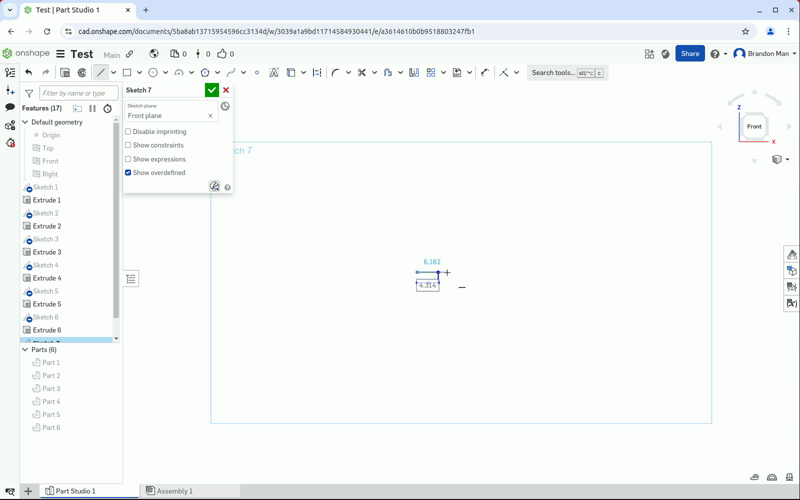
mouse_move(417, 282)
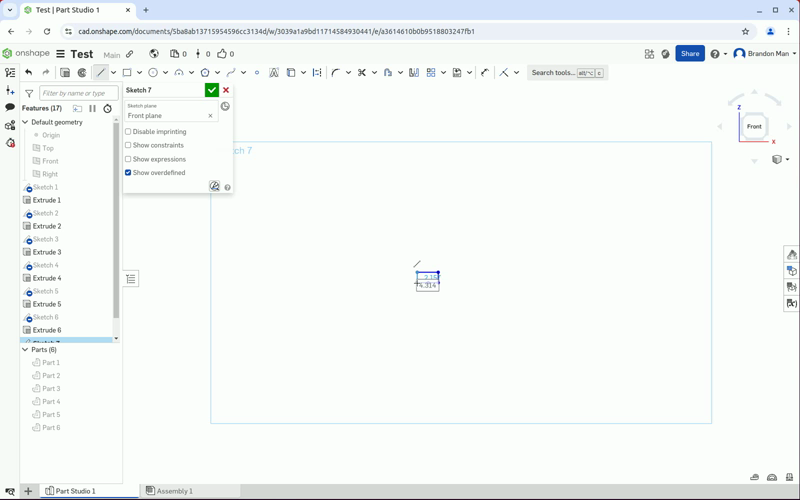
key_up(shift)
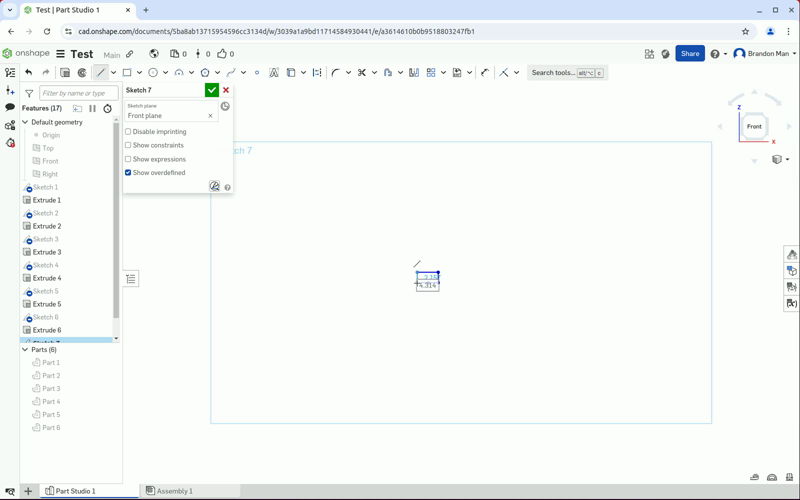
click(417, 282)
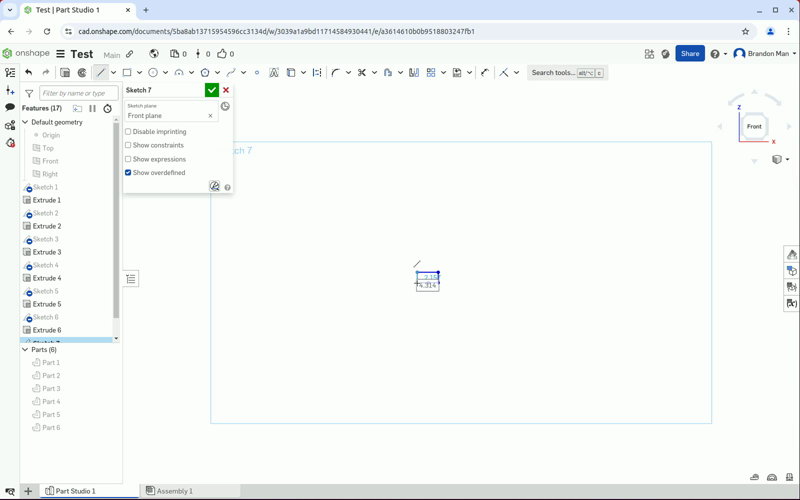
key(esc)
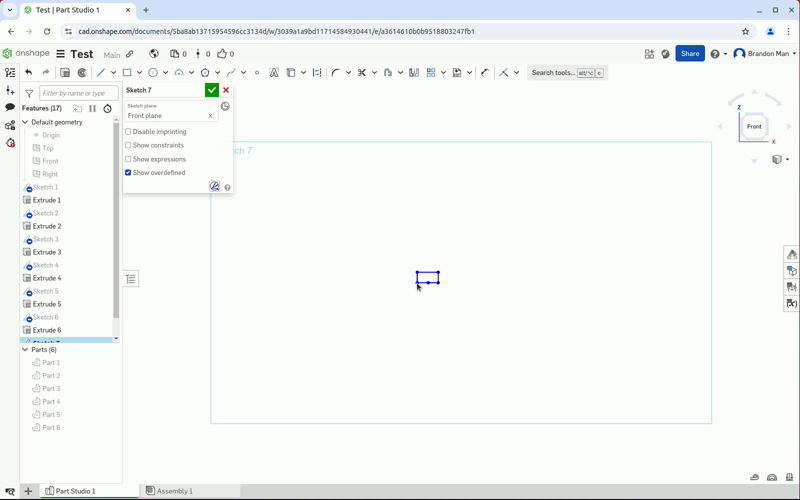
mouse_move(436, 275)
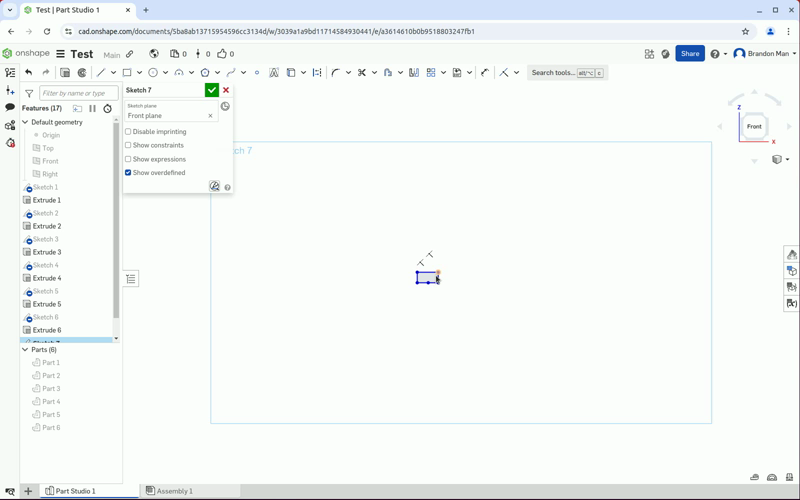
scroll(6)
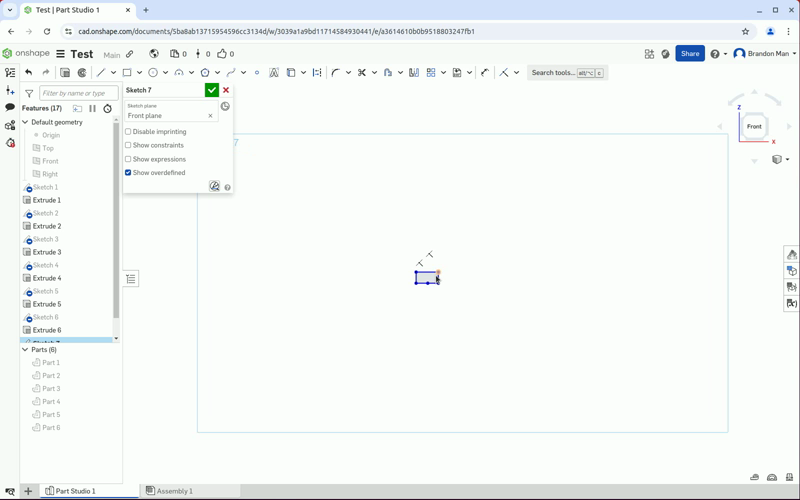
scroll(6)
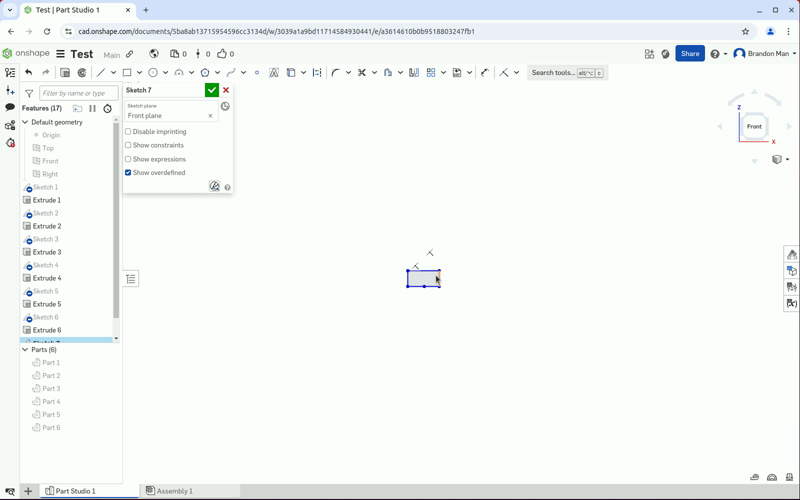
scroll(6)
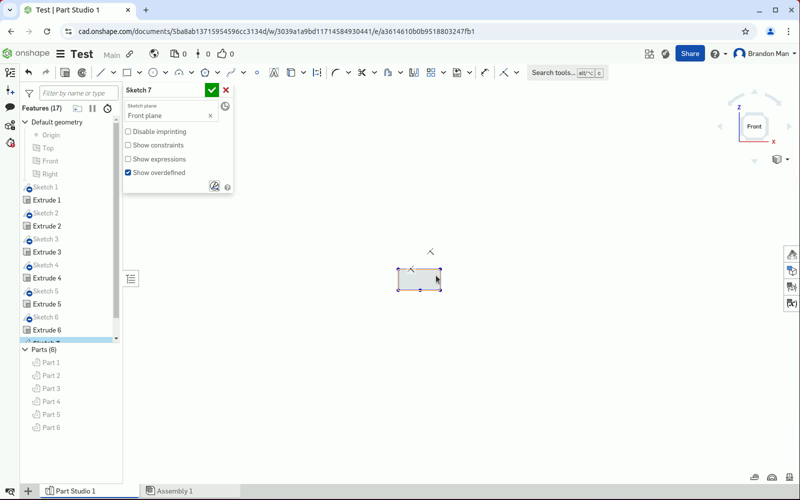
scroll(6)
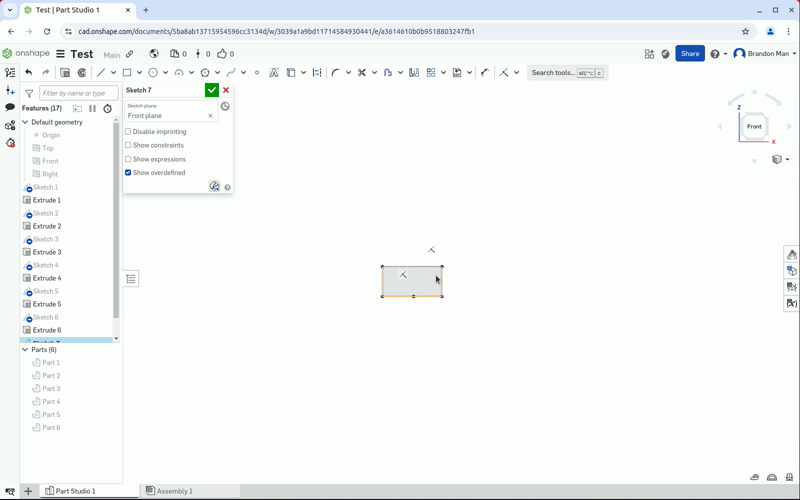
scroll(6)
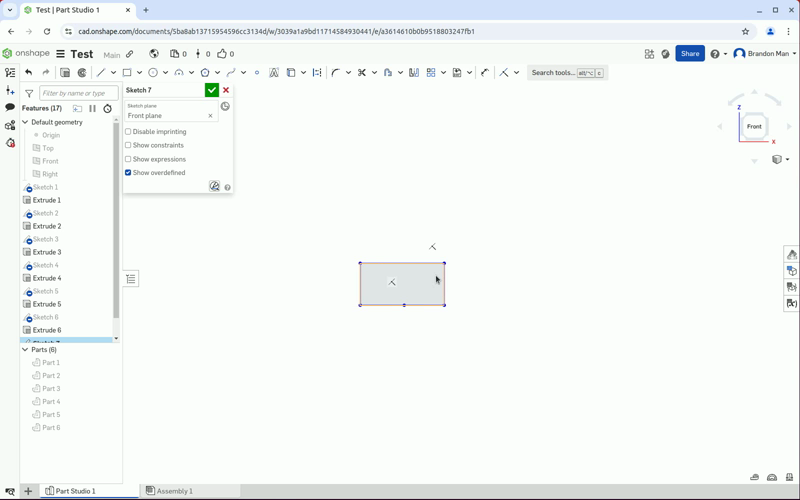
scroll(6)
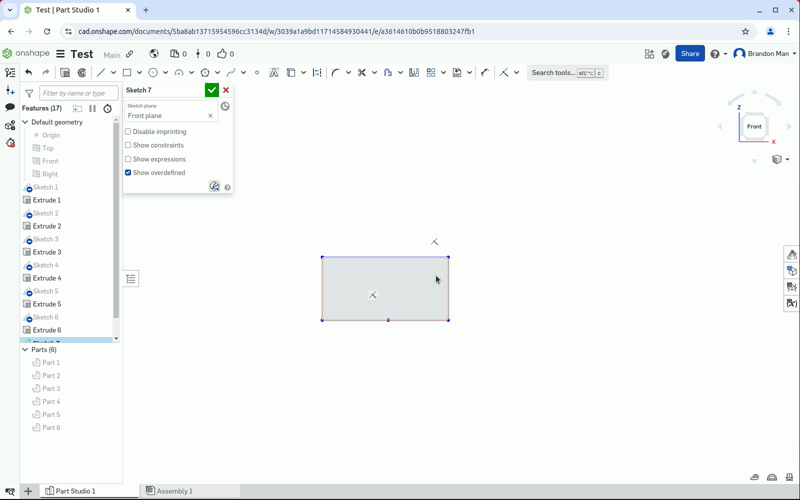
scroll(6)
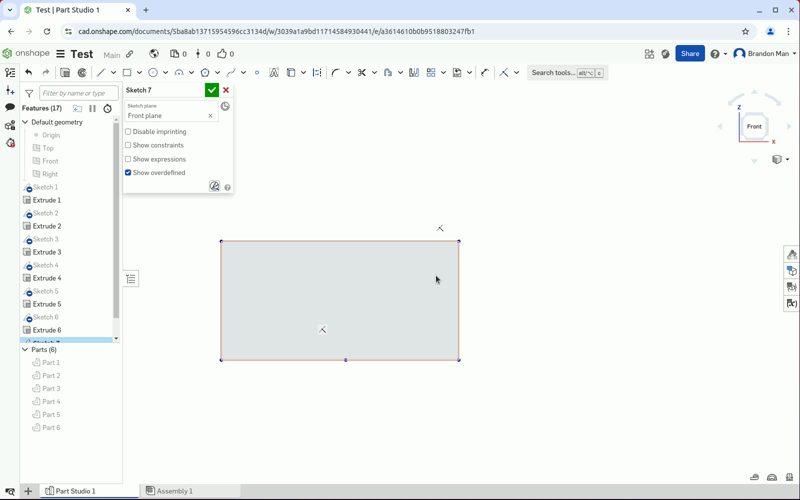
click(436, 275)
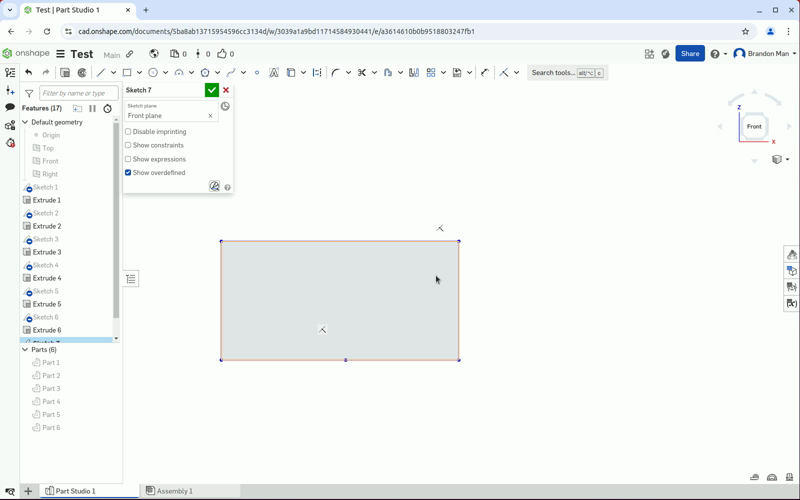
scroll(-6)
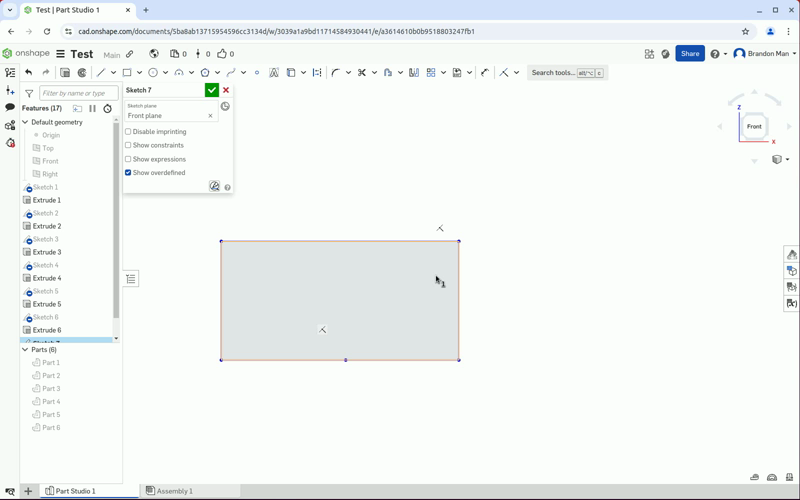
scroll(-6)
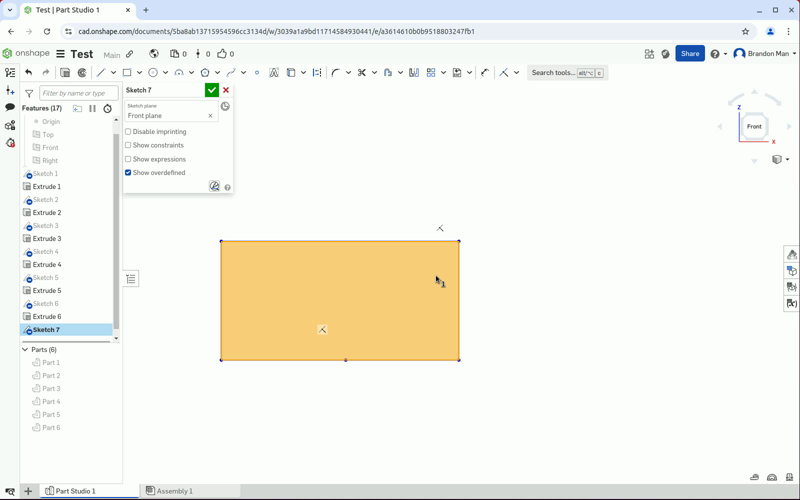
scroll(-6)
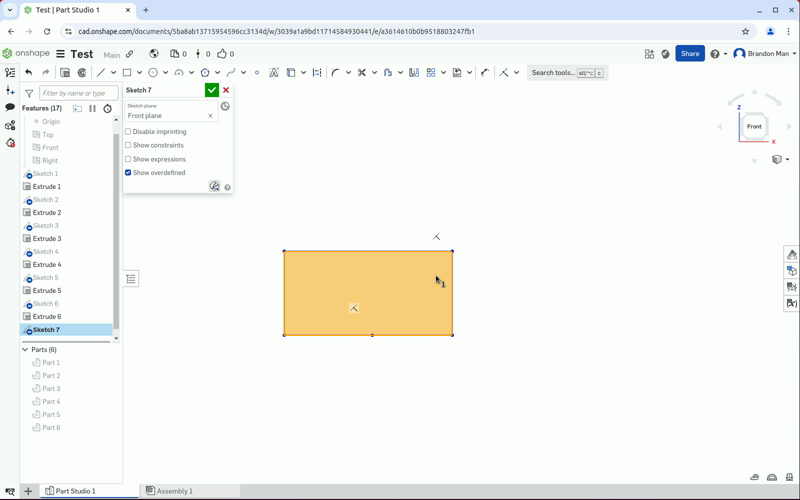
scroll(-6)
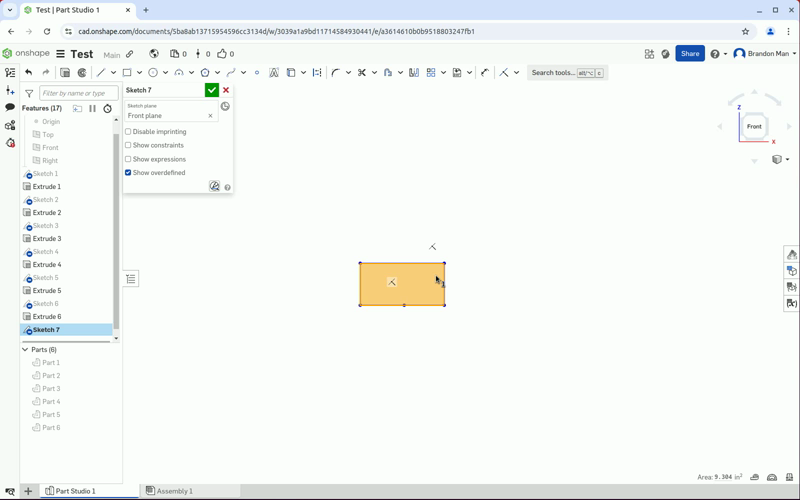
scroll(-6)
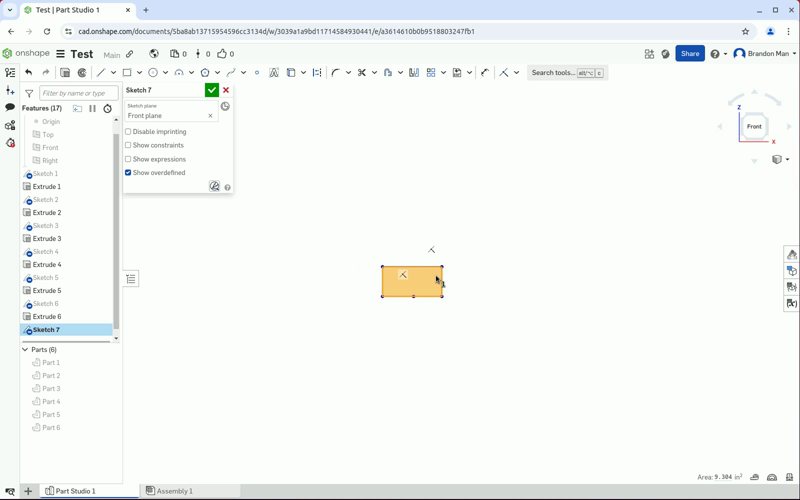
scroll(-6)
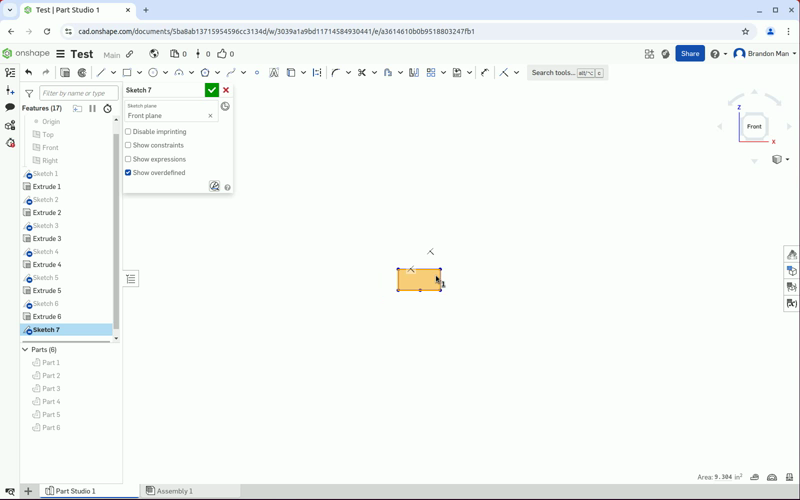
scroll(-6)
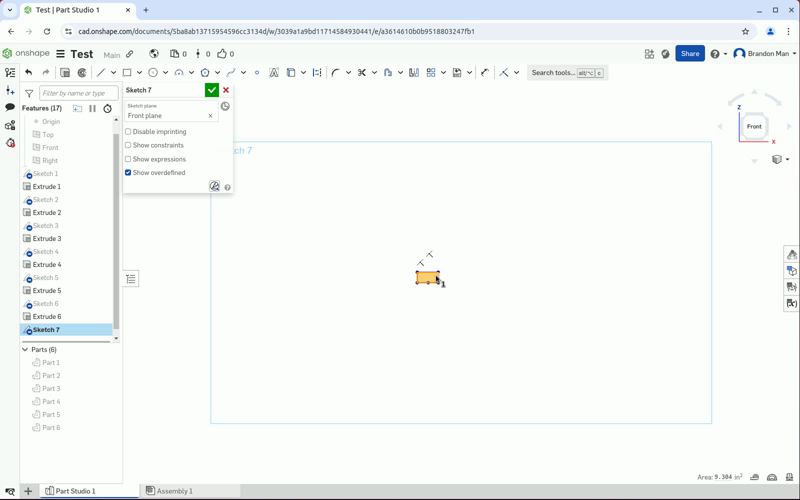
mouse_move(73, 352)
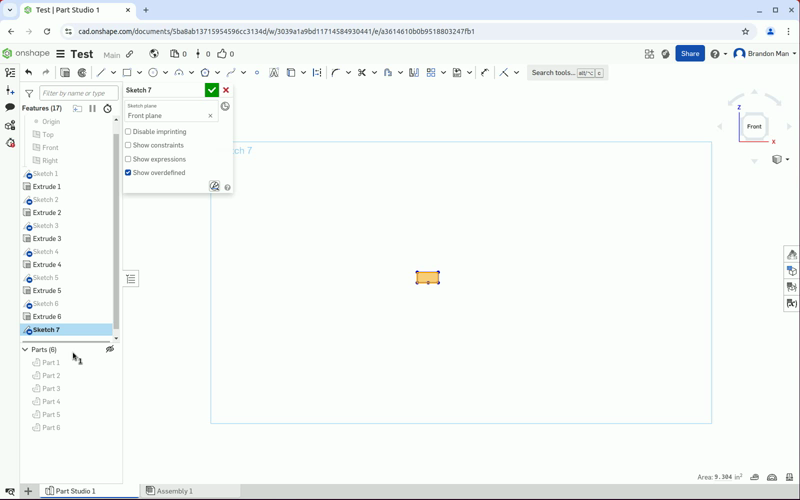
key(shift+y)
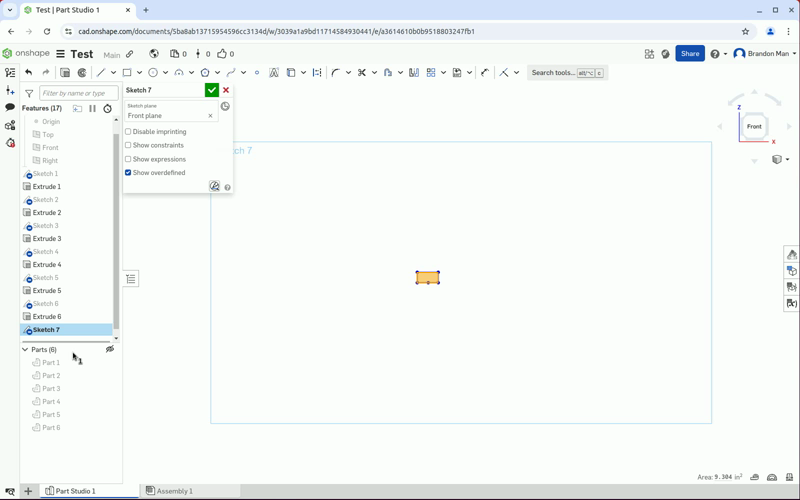
key(shift+e)
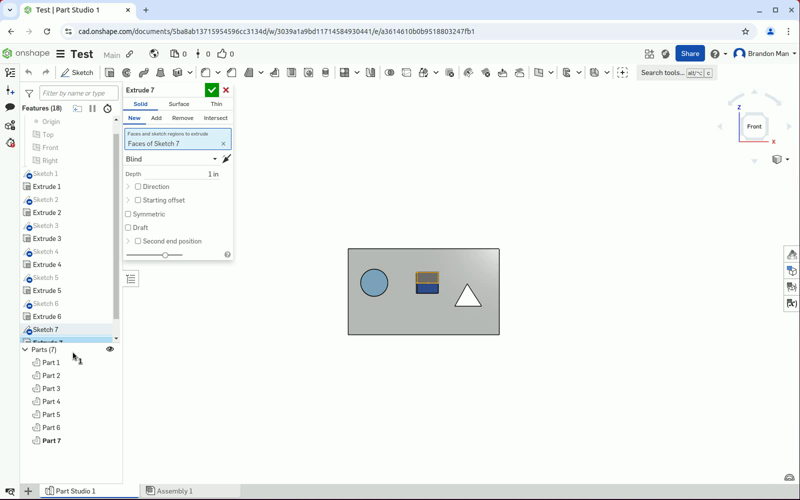
mouse_move(143, 106)
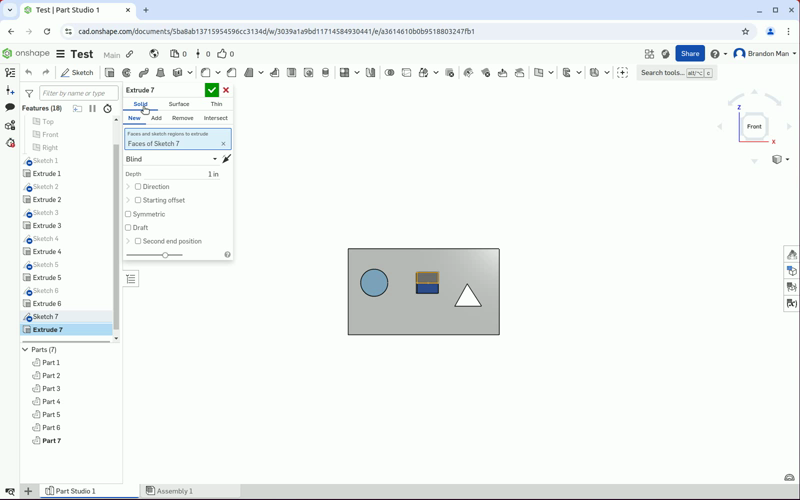
click(143, 106)
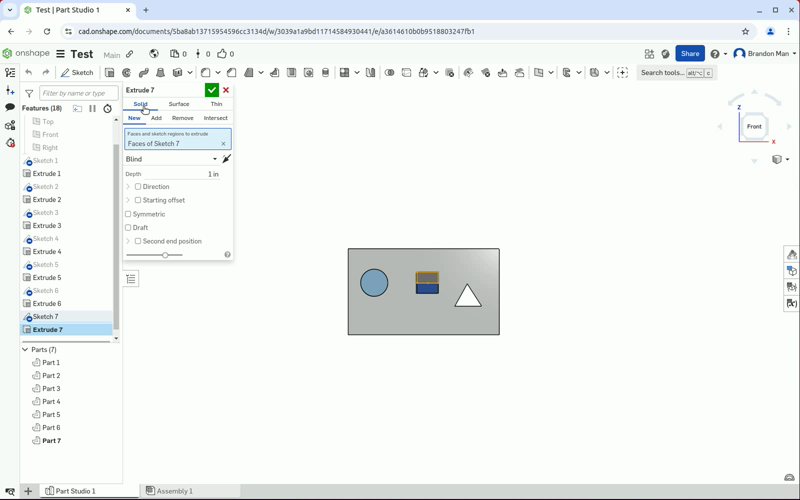
mouse_move(137, 120)
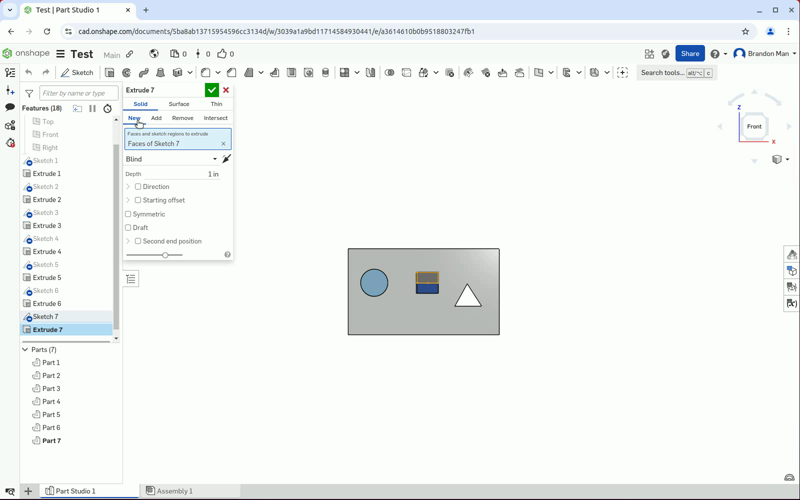
click(137, 120)
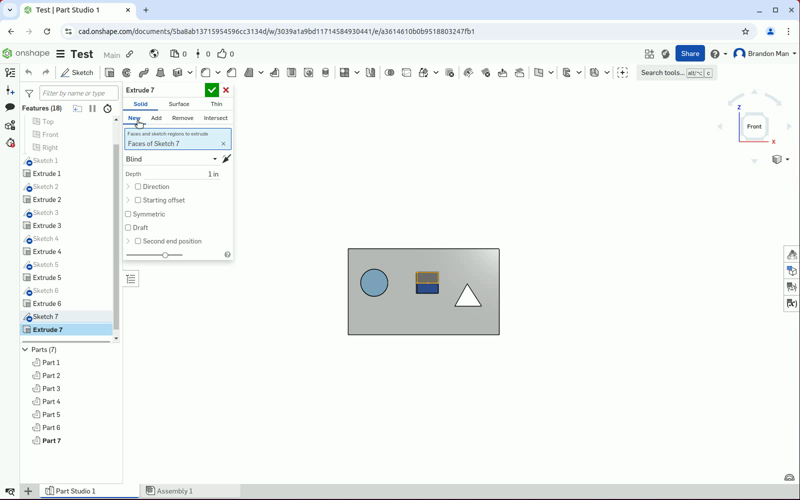
key(tab, 4)
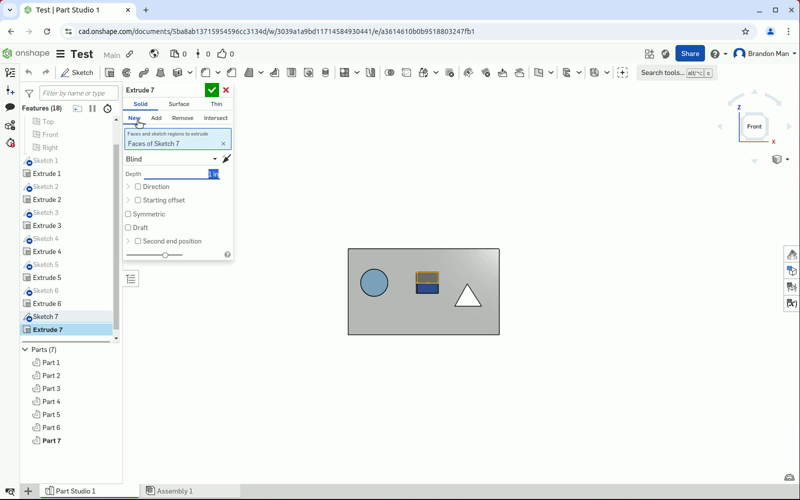
text(-4.333)
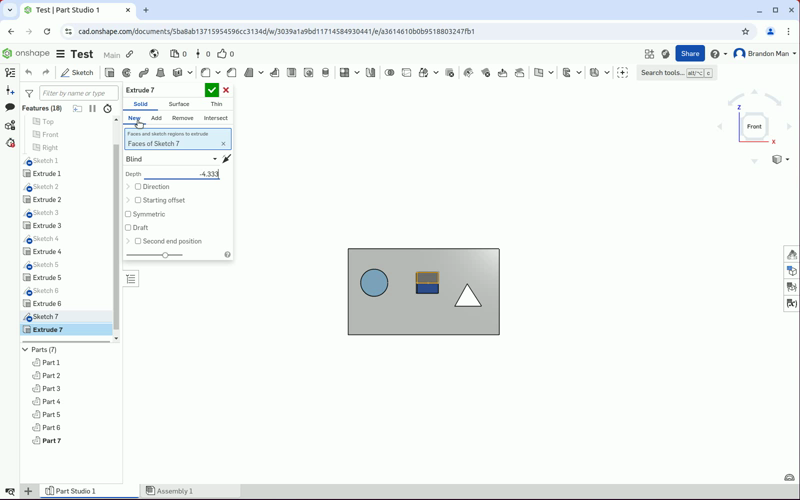
key(enter)
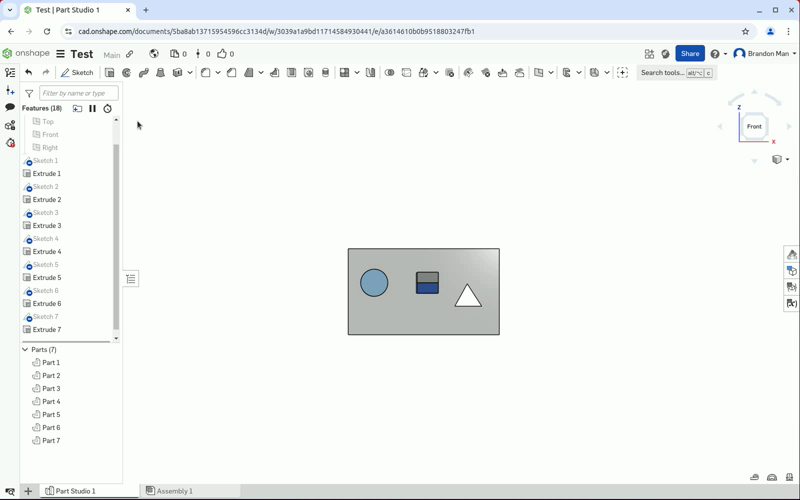
key(shift+h)
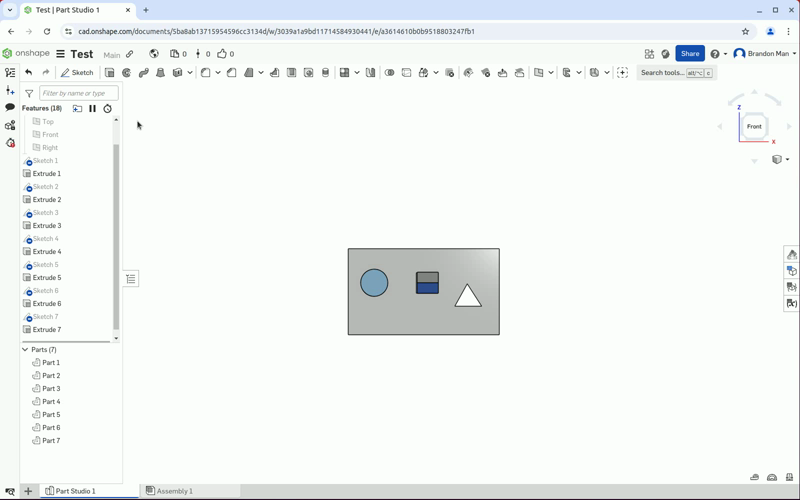
key(shift+h)
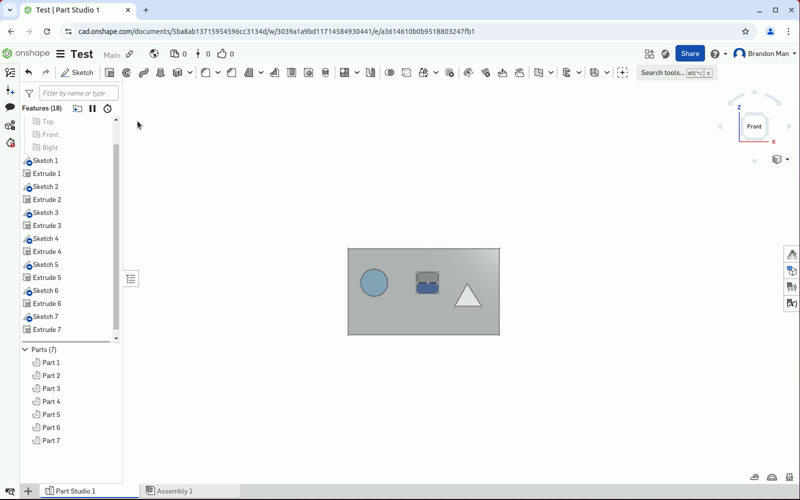
key(shift+7)
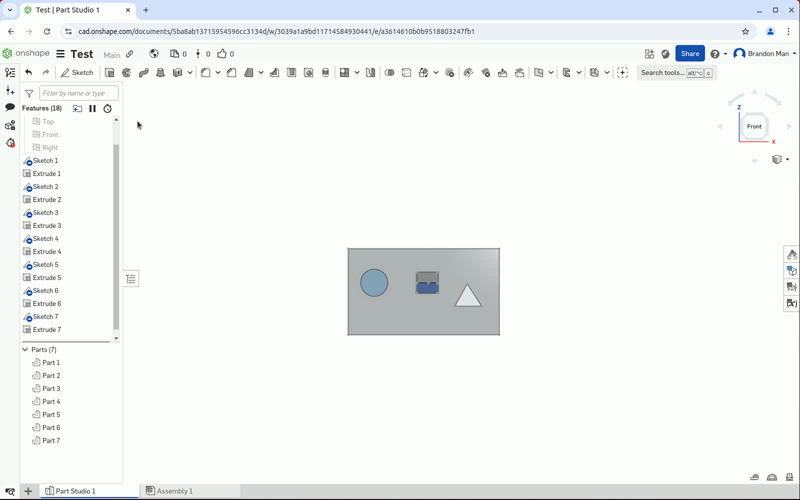
key(left, 2)
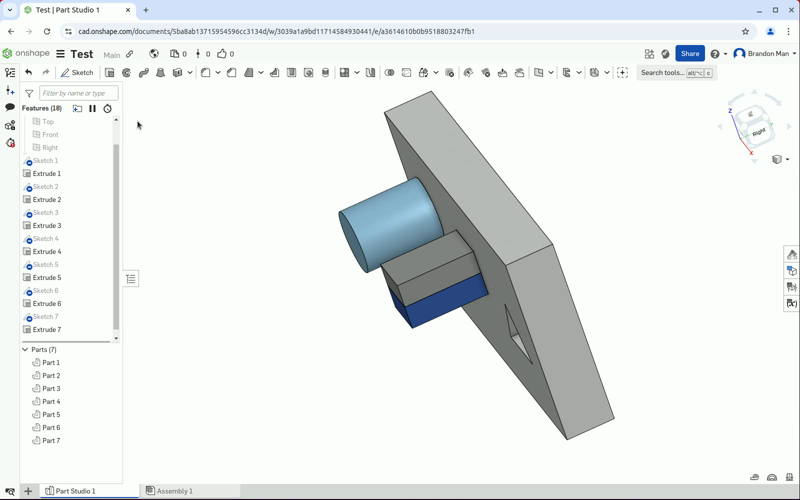
key(down, 2)
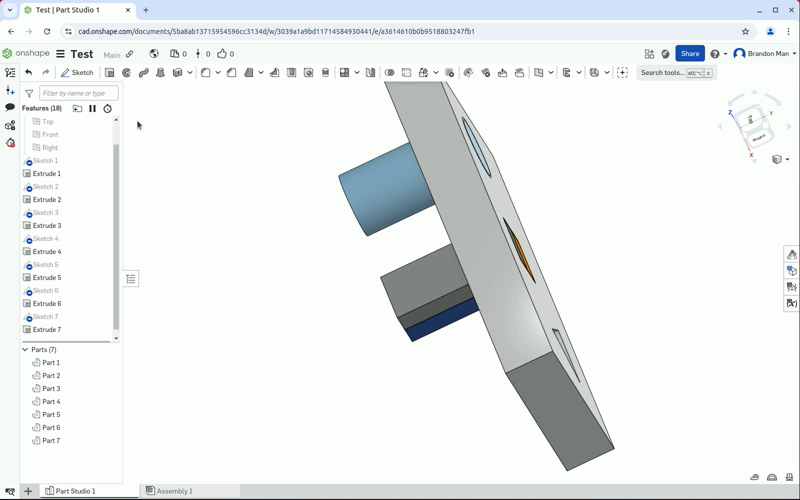
key(up, 2)
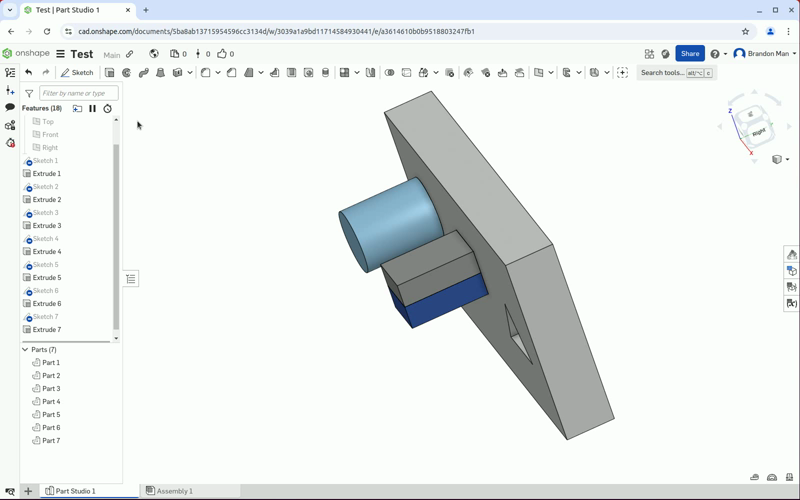
key(right, 2)
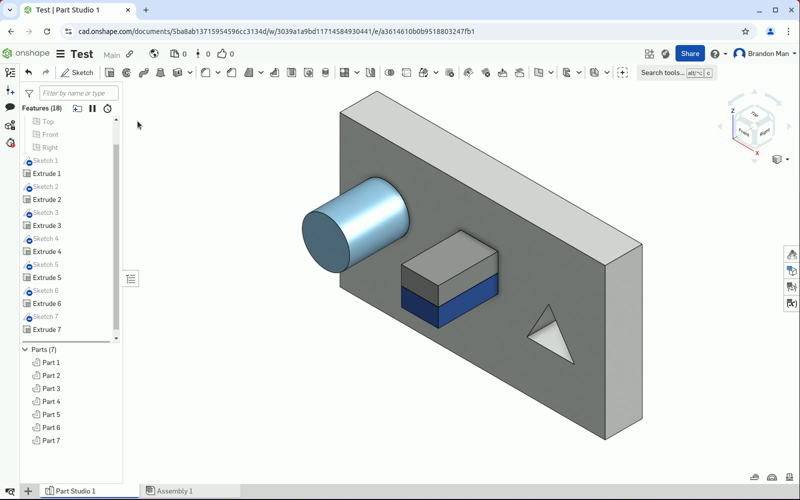
mouse_move(69, 163)
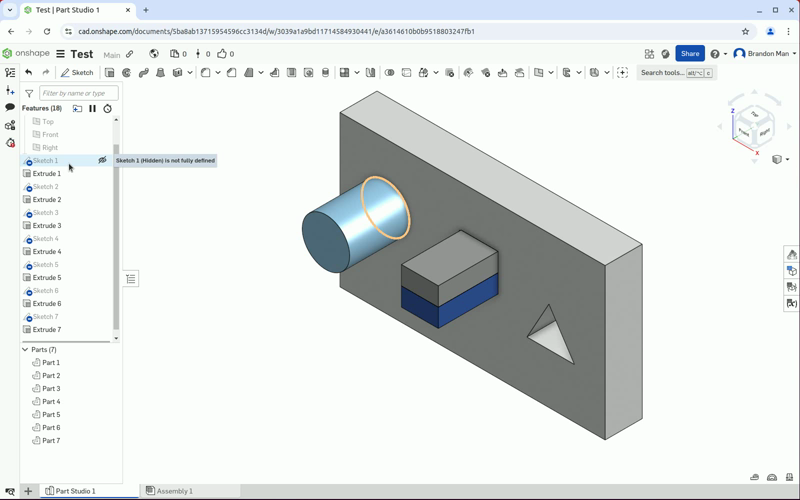
click(69, 163)